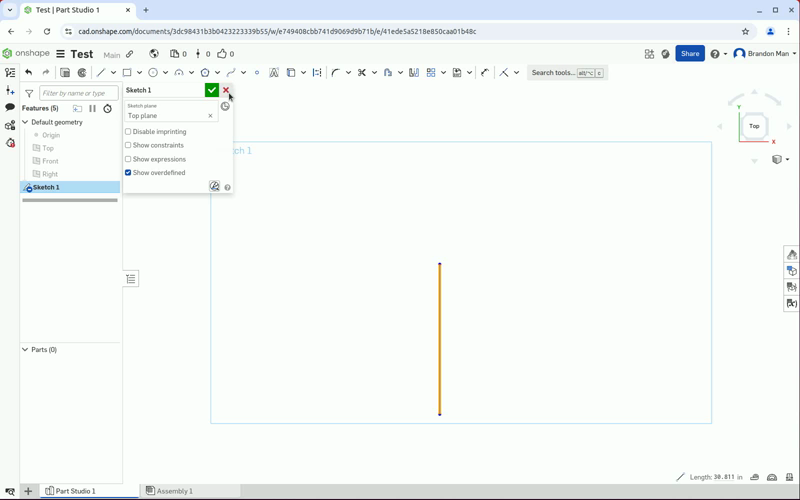
key(shift+h)
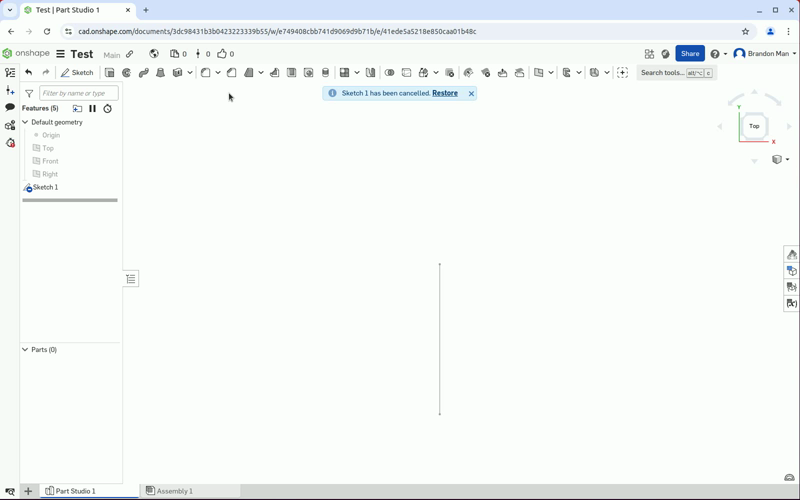
mouse_move(73, 352)
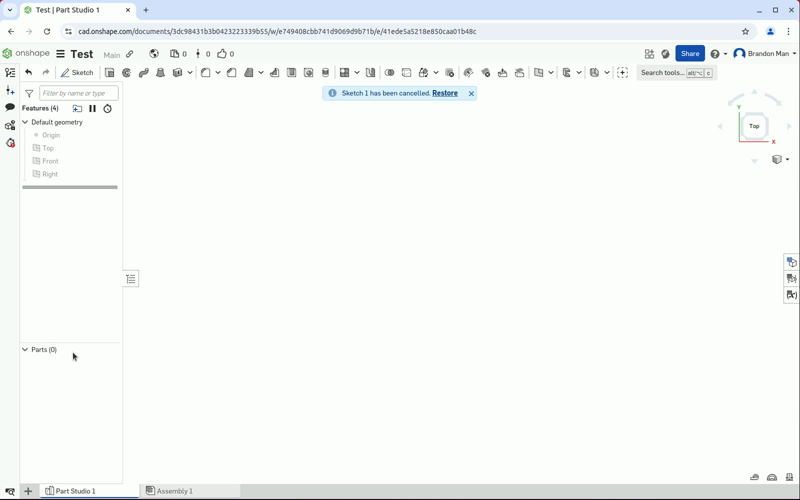
key(y)
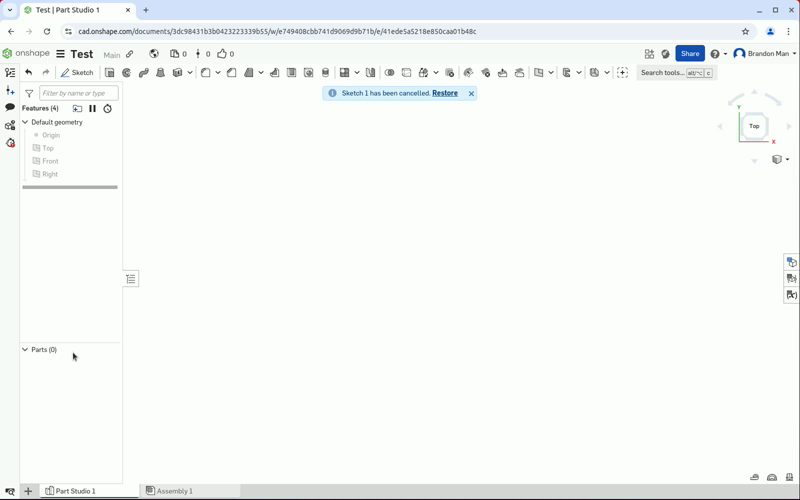
key(shift+p)
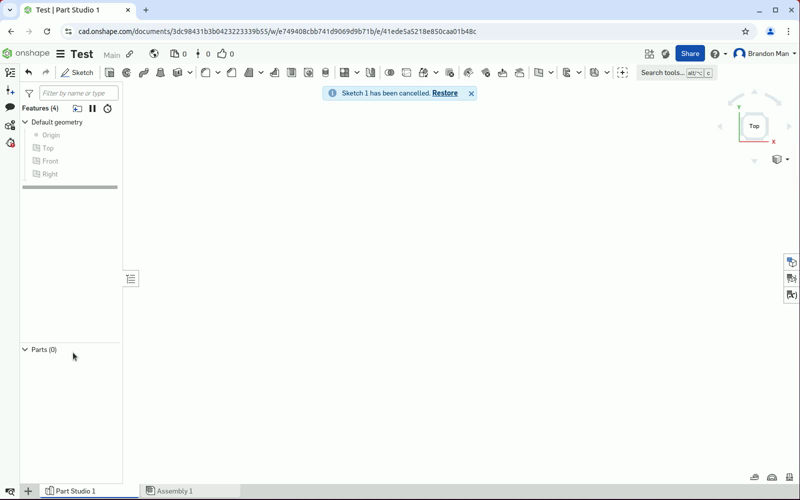
key(space)
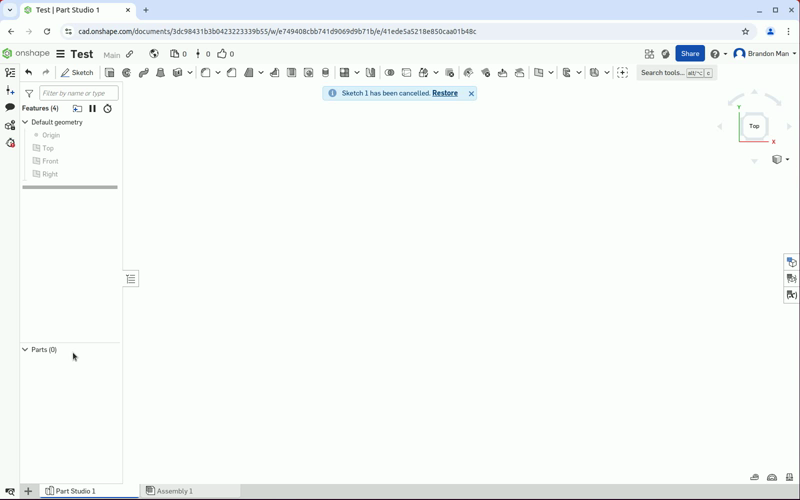
key_down(shift)
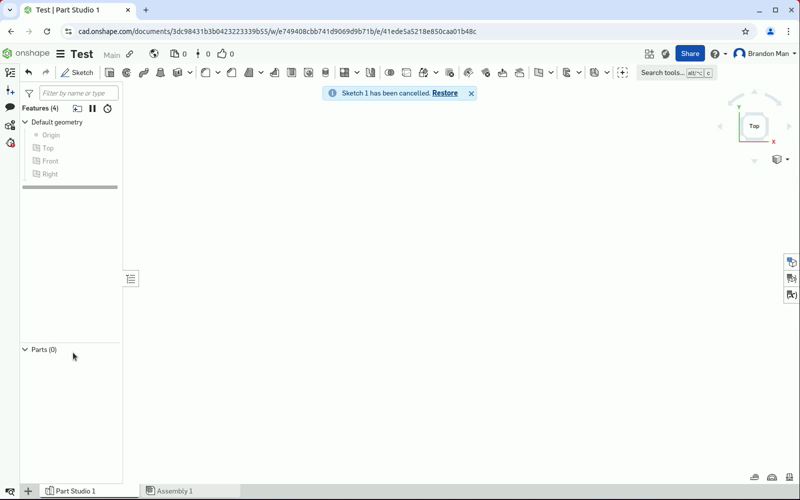
key(up)
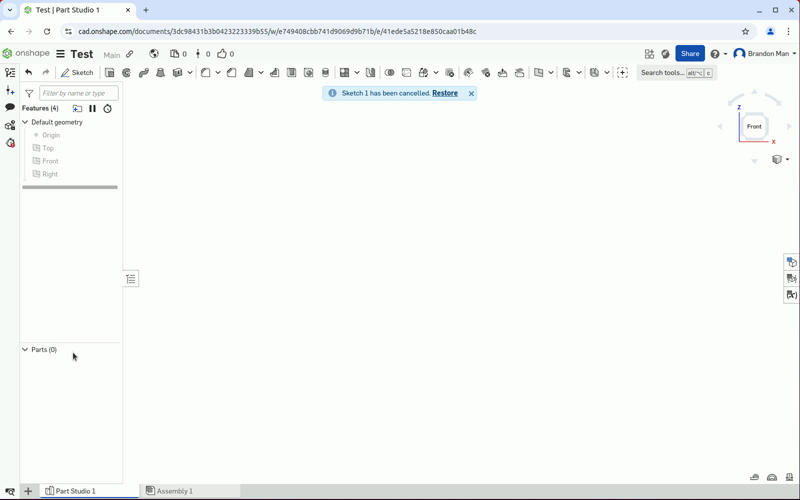
key_up(shift)
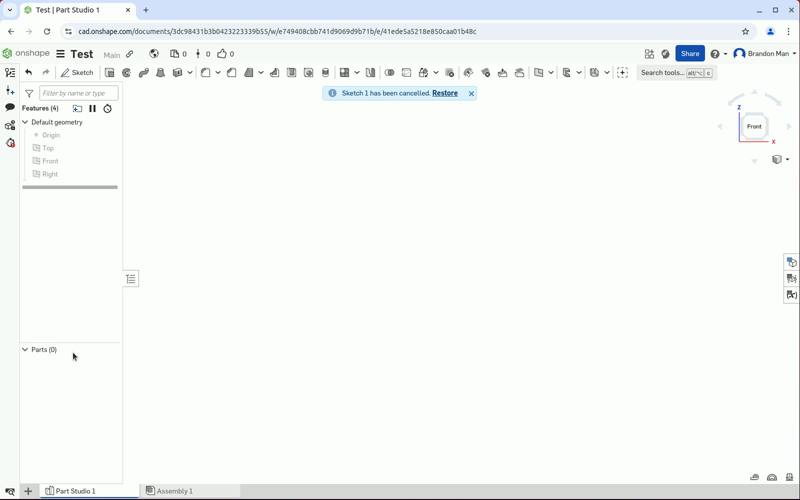
mouse_move(73, 352)
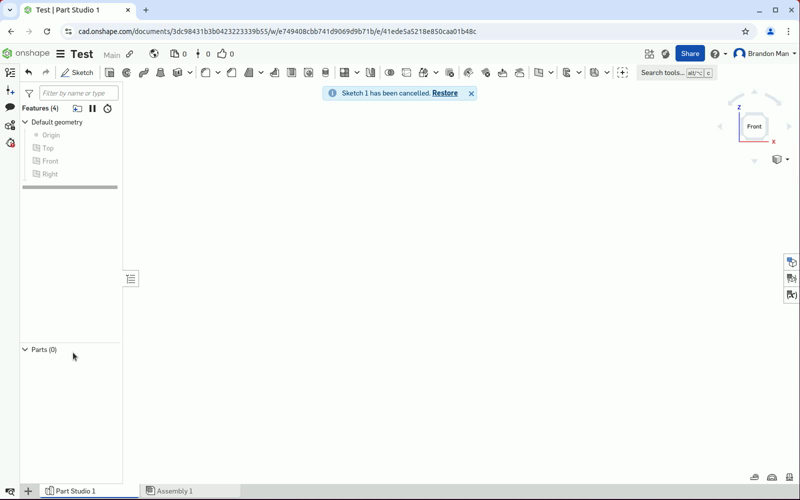
key(shift+y)
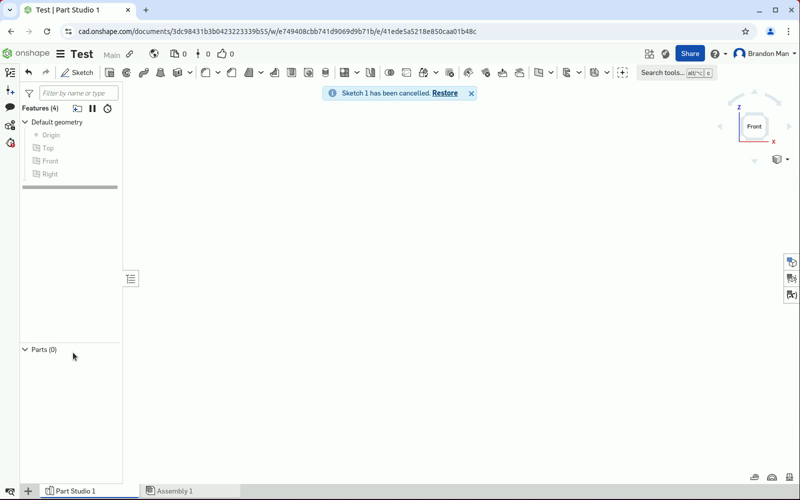
key(shift+s)
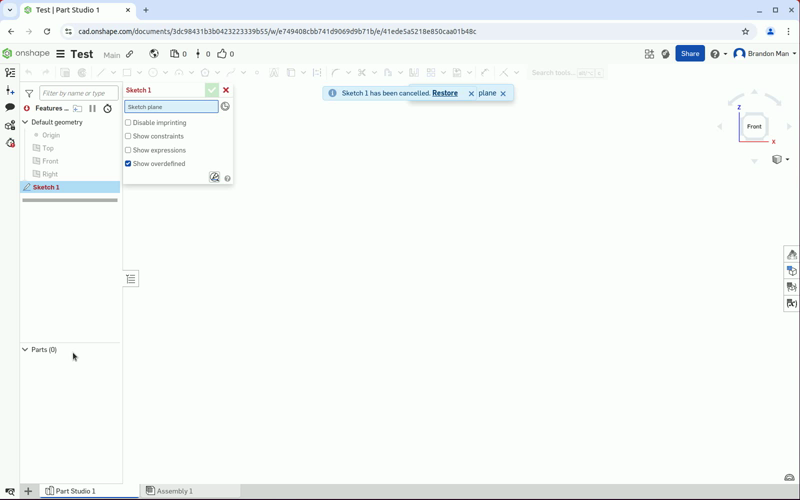
mouse_move(73, 163)
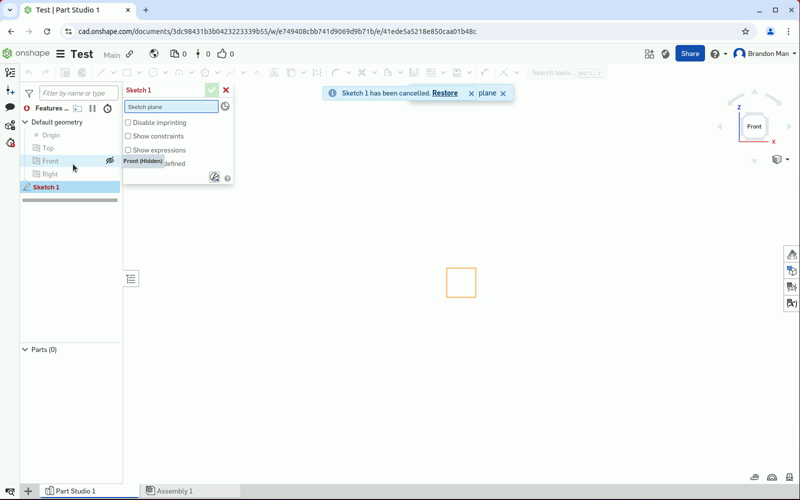
click(73, 163)
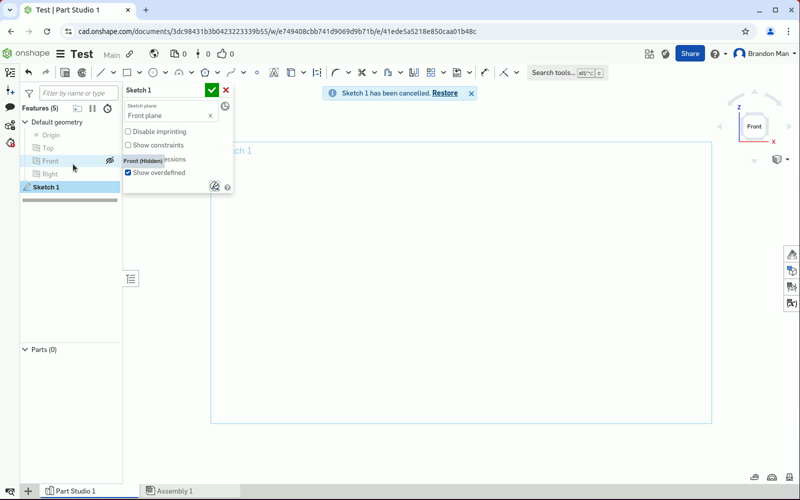
mouse_move(73, 352)
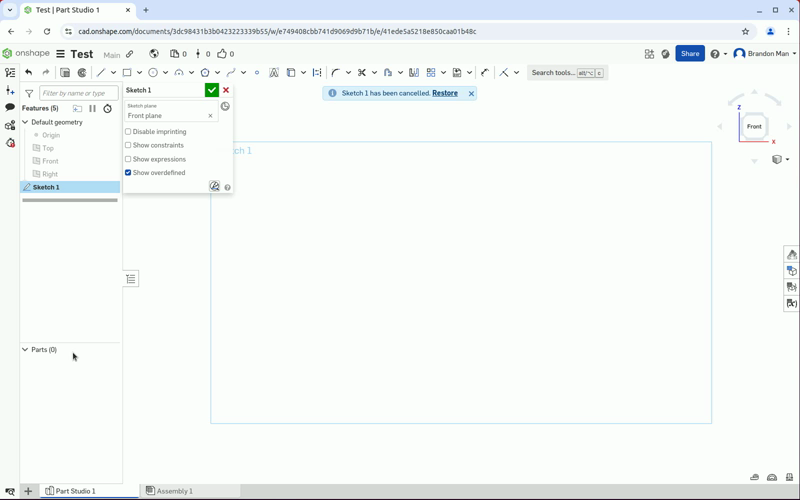
key(y)
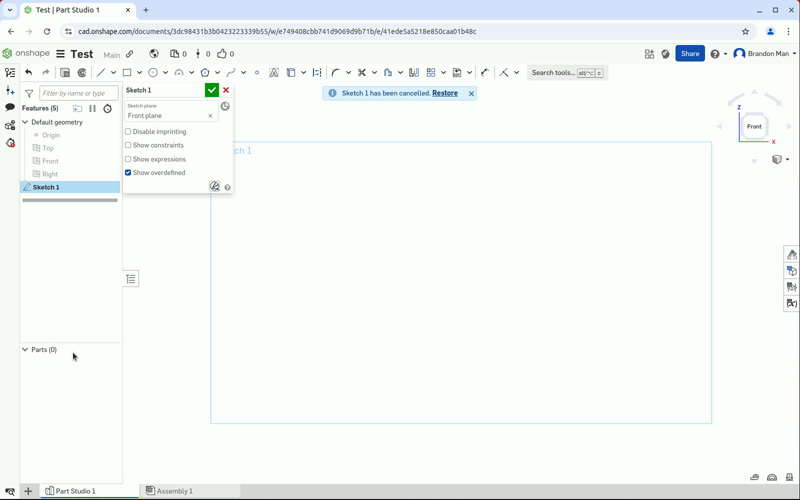
key(l)
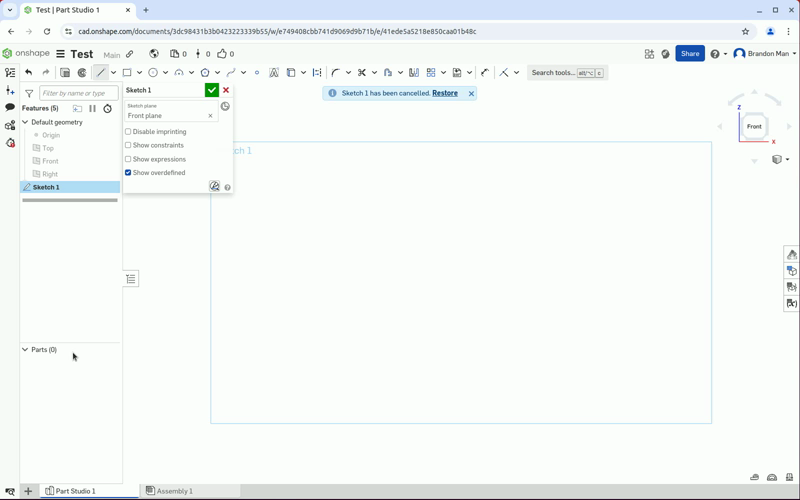
key_down(shift)
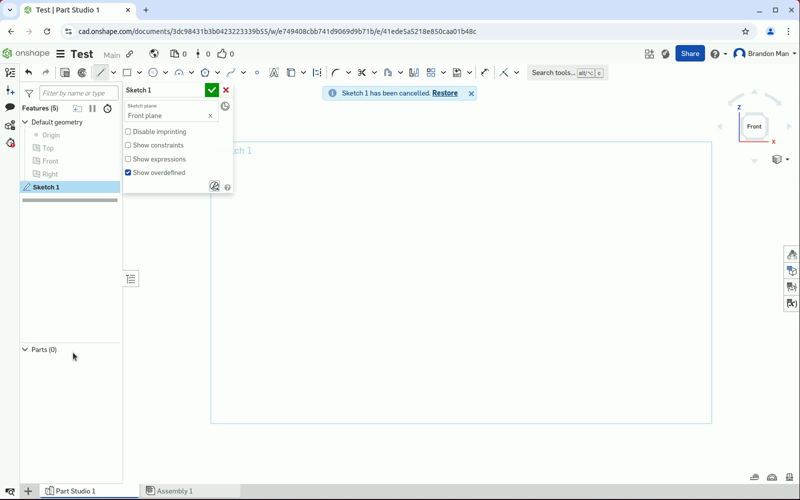
mouse_move(460, 282)
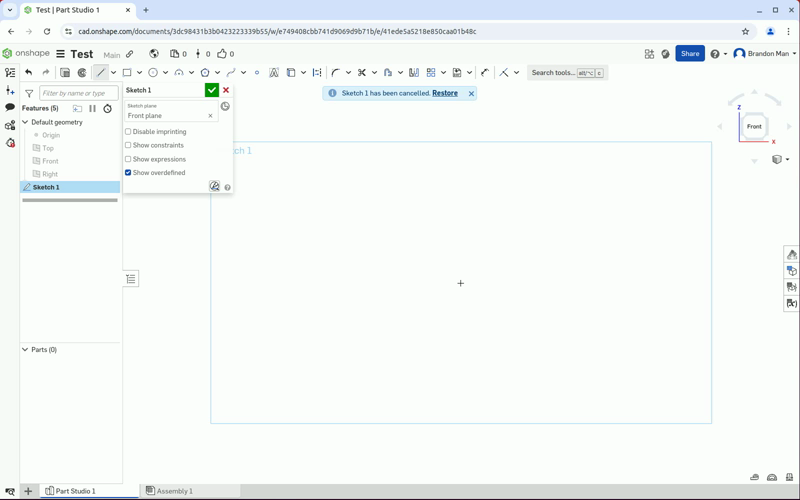
click(460, 282)
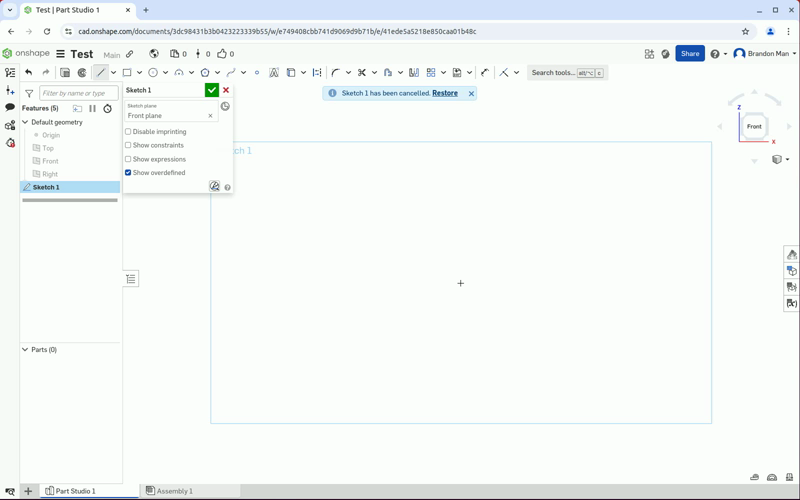
key_up(shift)
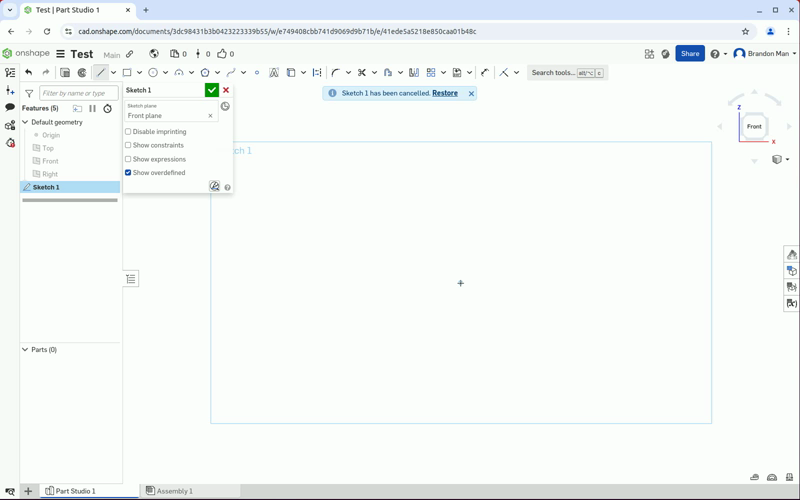
key_down(shift)
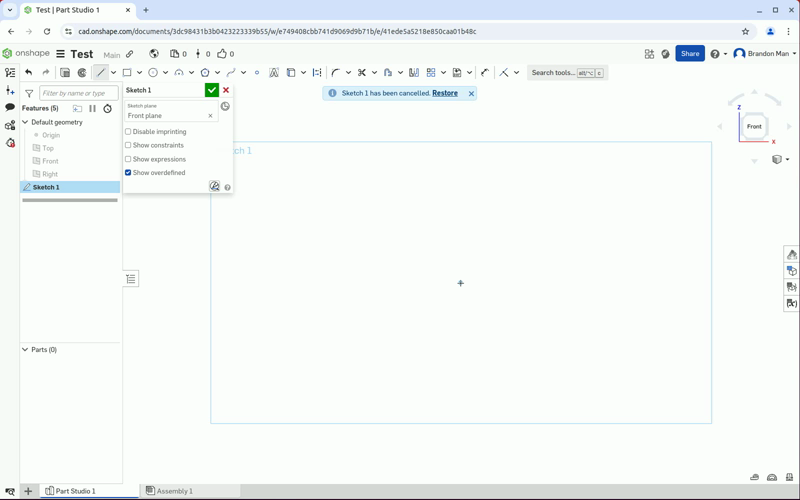
mouse_move(573, 282)
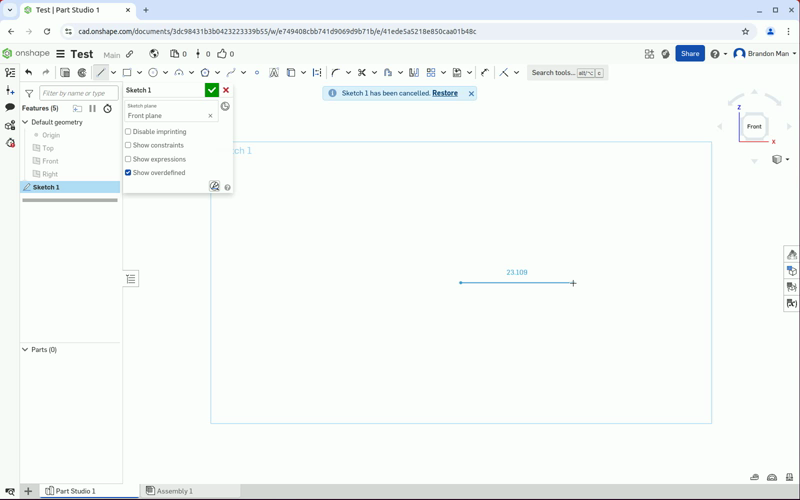
click(573, 282)
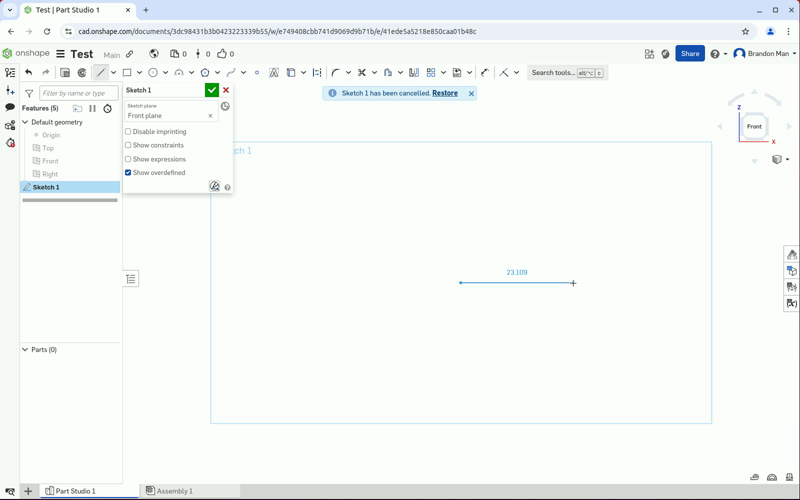
key_up(shift)
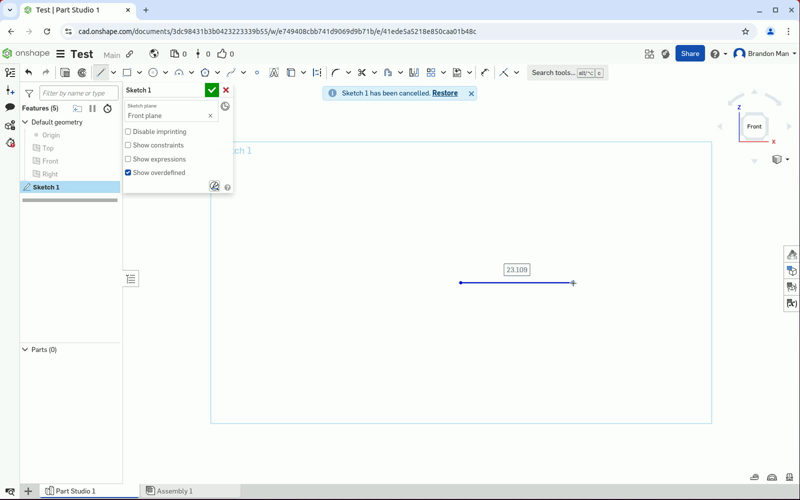
key_down(shift)
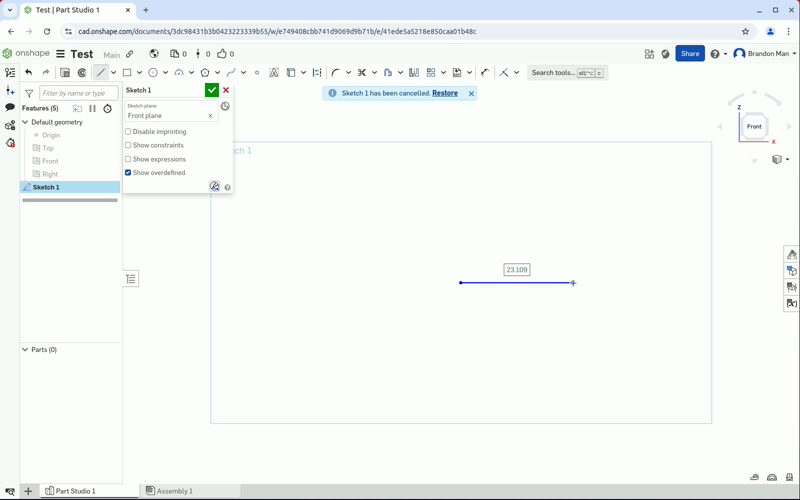
mouse_move(589, 282)
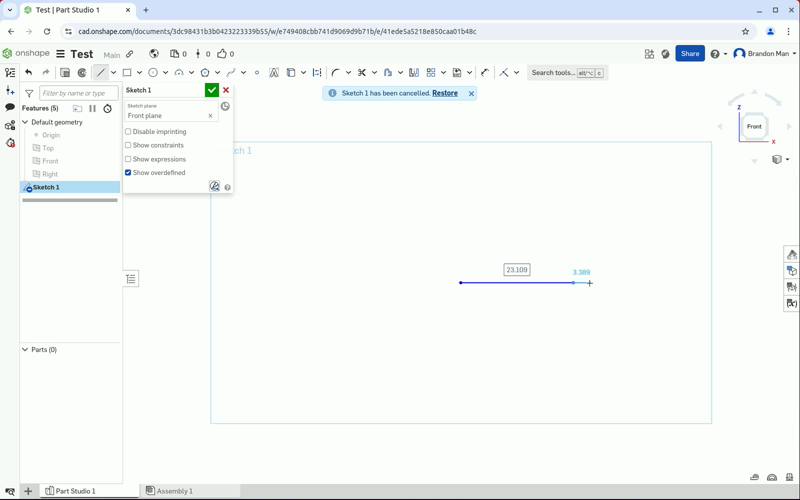
mouse_move(573, 272)
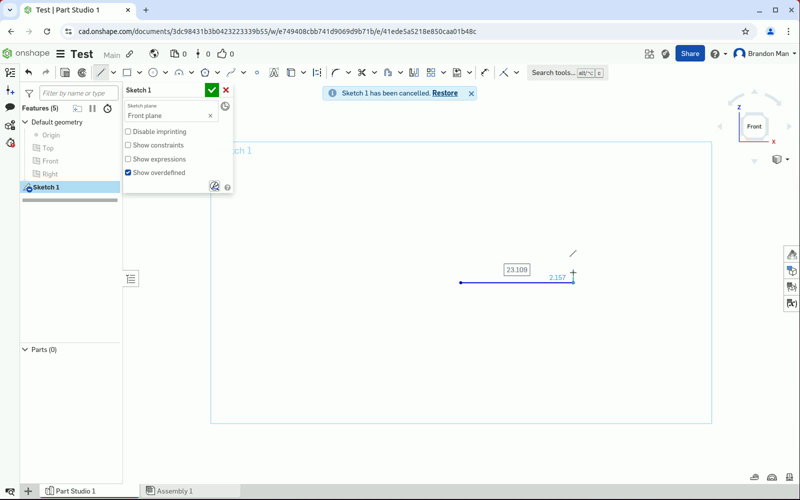
click(573, 272)
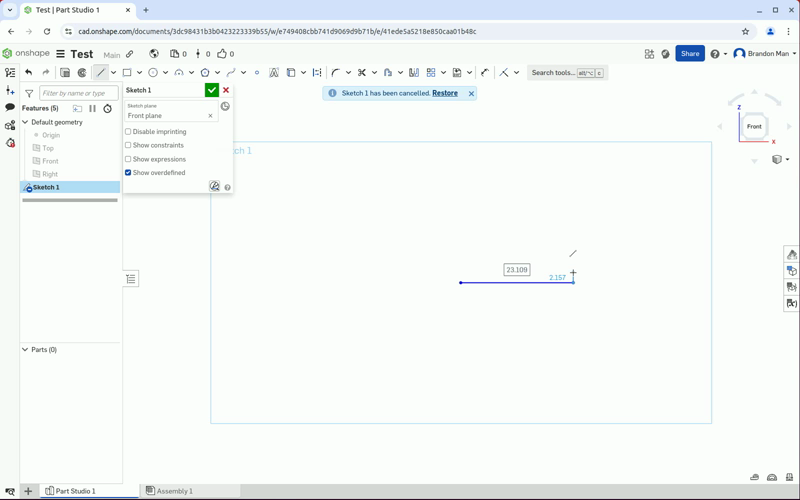
key_up(shift)
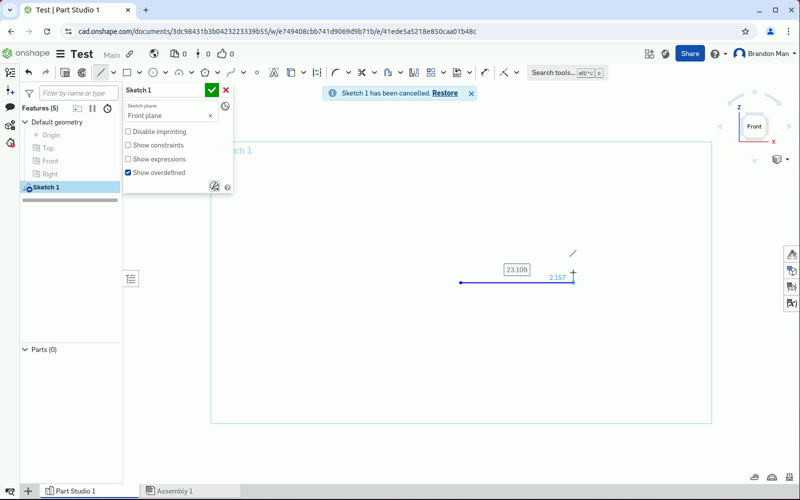
key_down(shift)
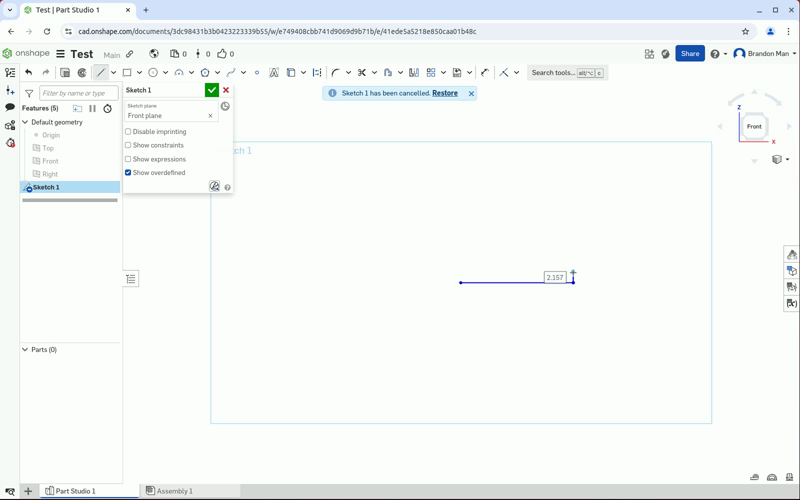
mouse_move(589, 272)
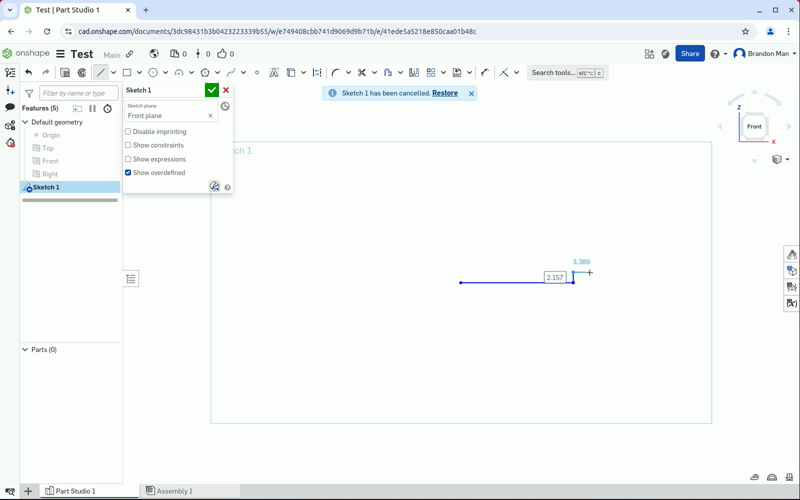
mouse_move(550, 272)
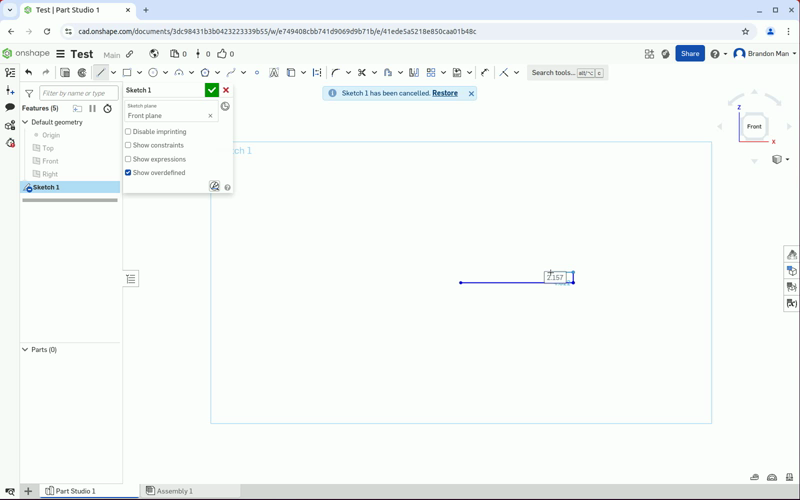
click(550, 272)
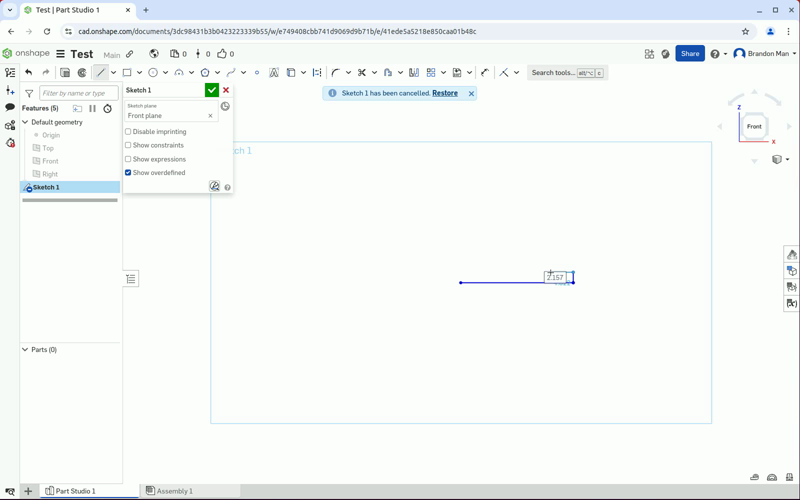
key_up(shift)
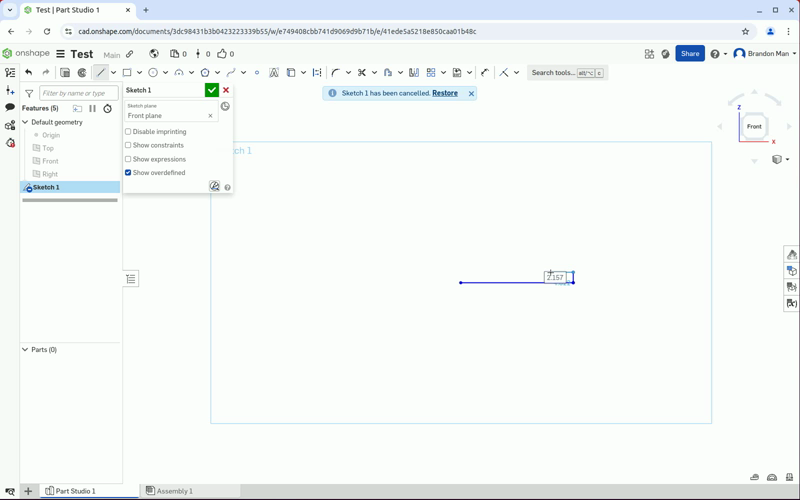
key_down(shift)
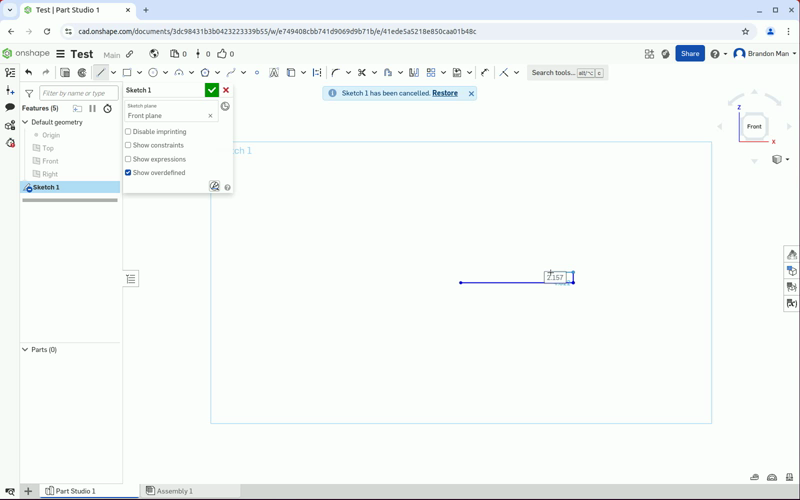
mouse_move(580, 272)
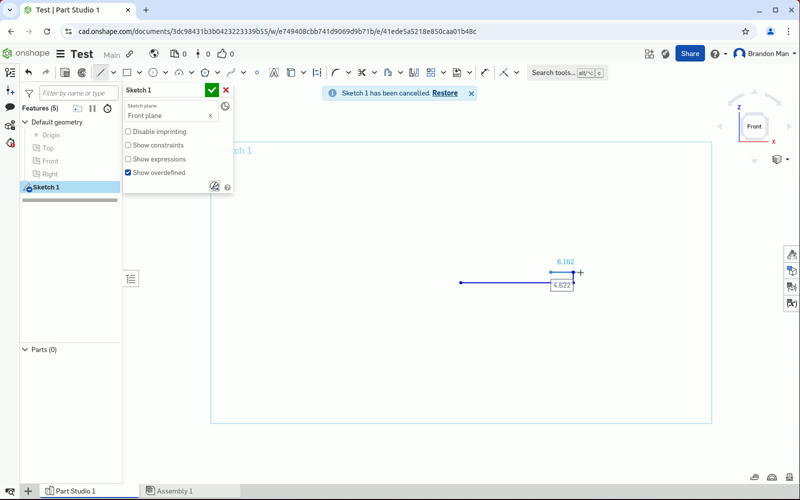
mouse_move(528, 272)
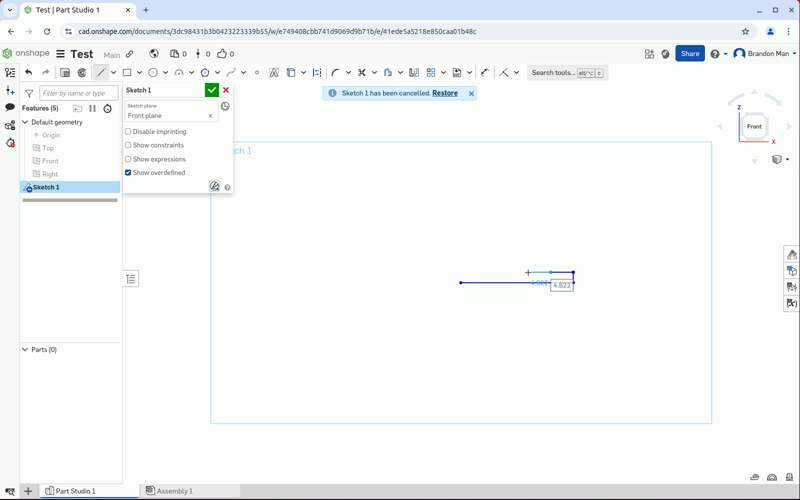
click(528, 272)
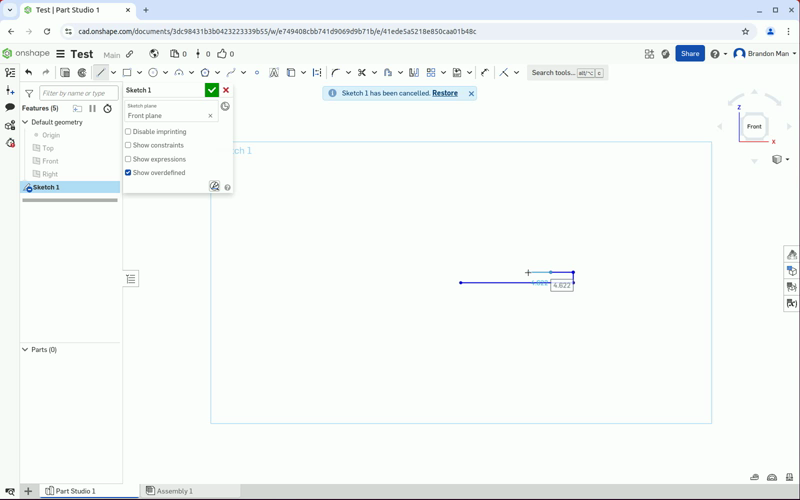
key_up(shift)
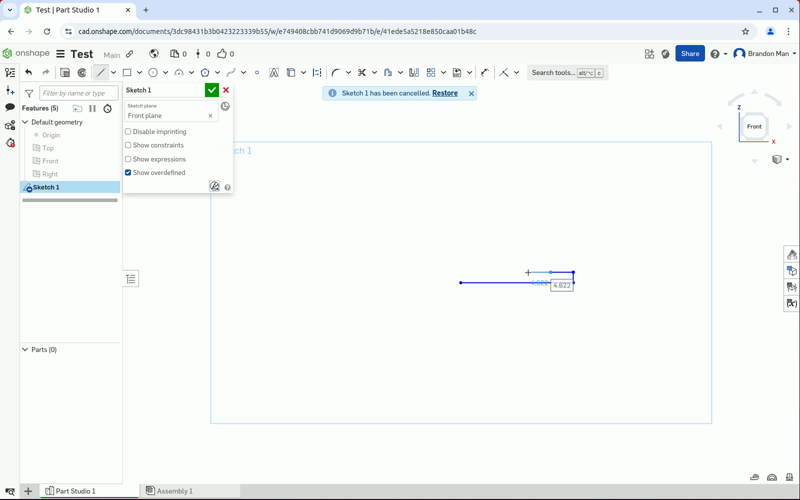
key_down(shift)
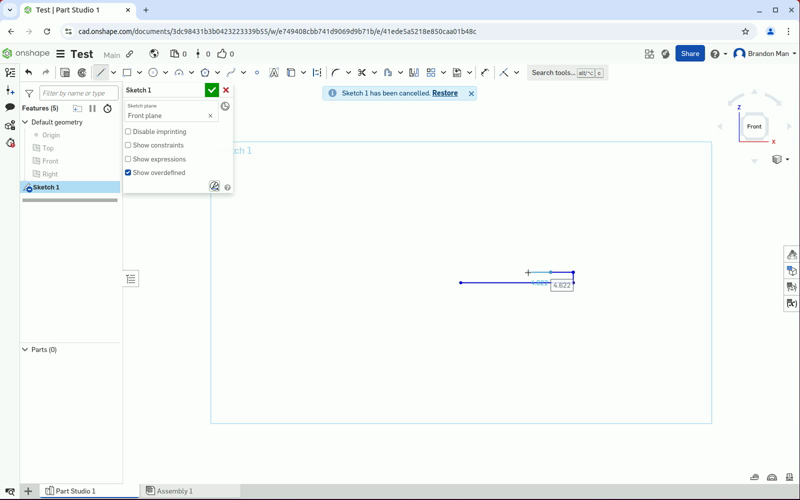
mouse_move(460, 272)
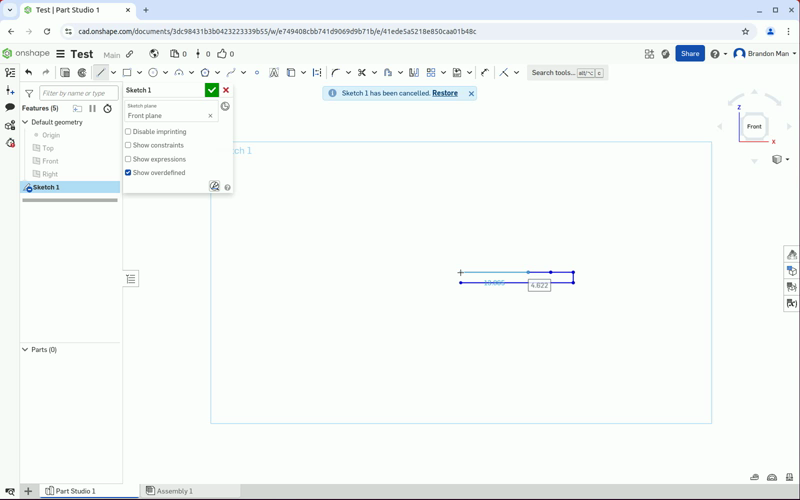
click(460, 272)
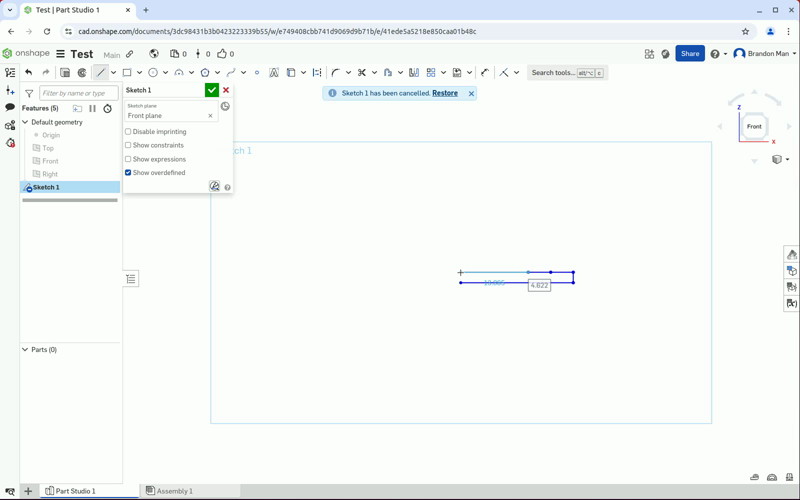
key_up(shift)
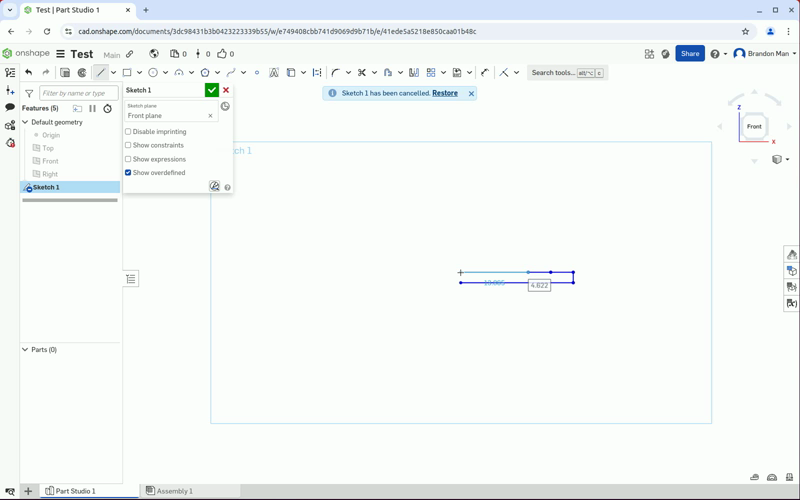
mouse_move(490, 272)
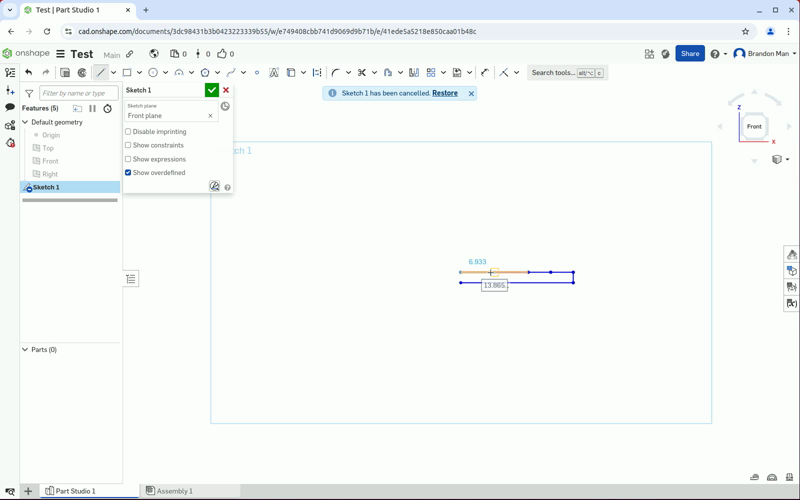
key_down(shift)
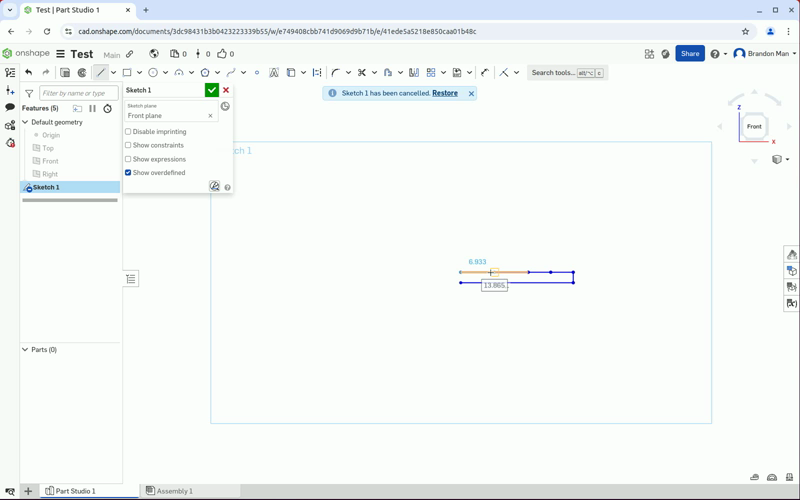
mouse_move(460, 282)
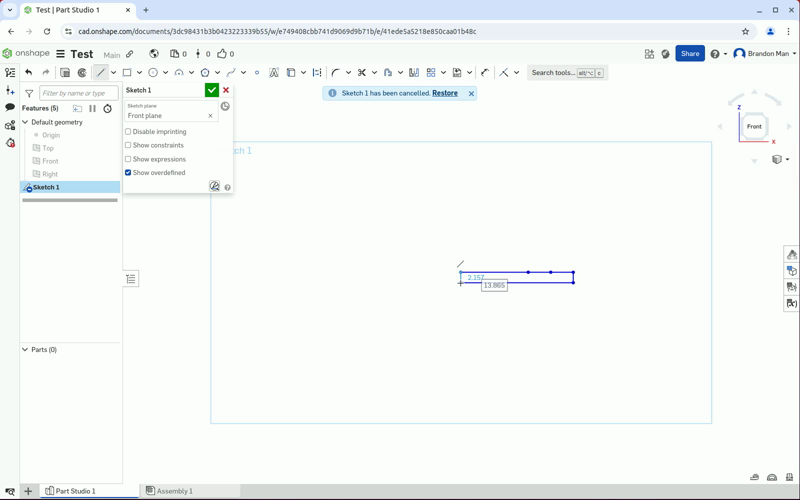
key_up(shift)
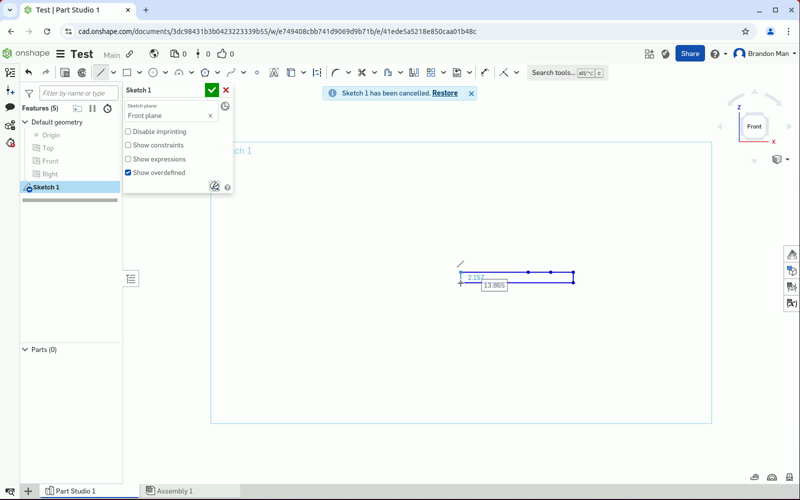
click(460, 282)
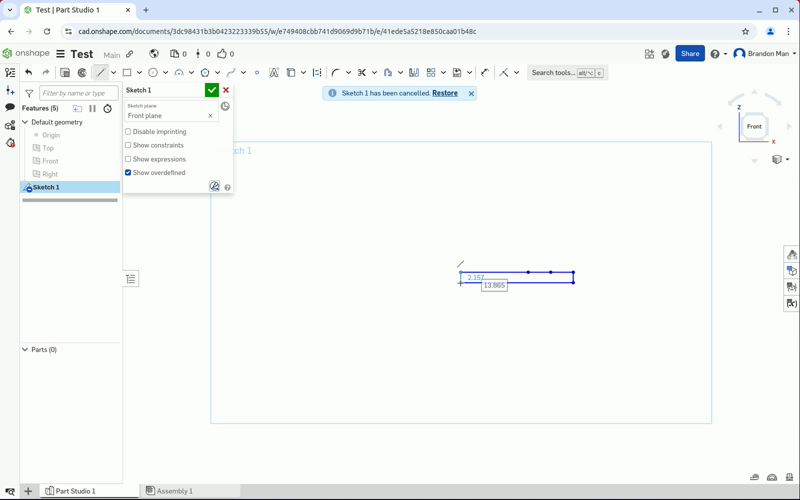
key(esc)
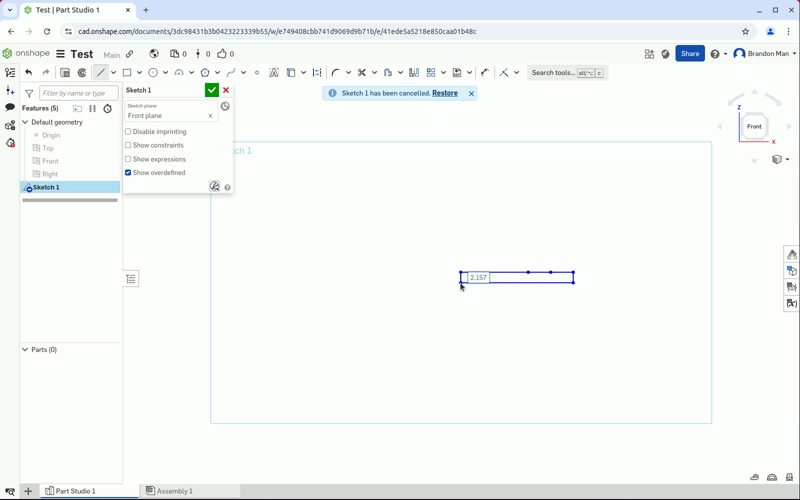
mouse_move(524, 280)
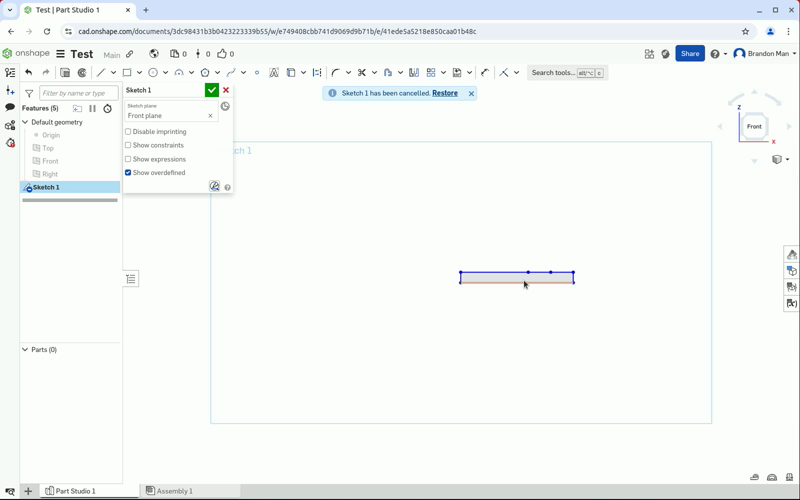
scroll(6)
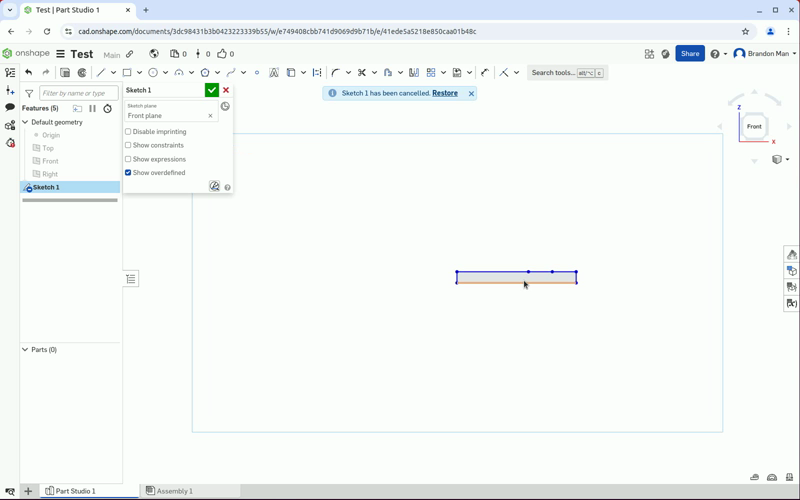
scroll(6)
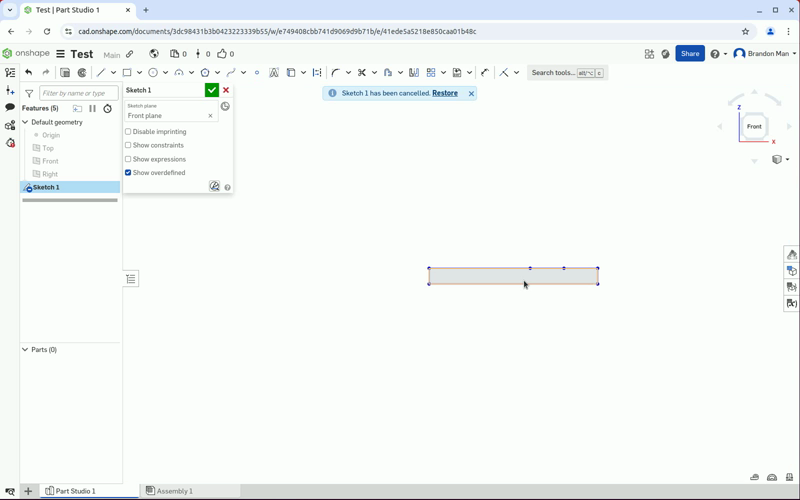
scroll(6)
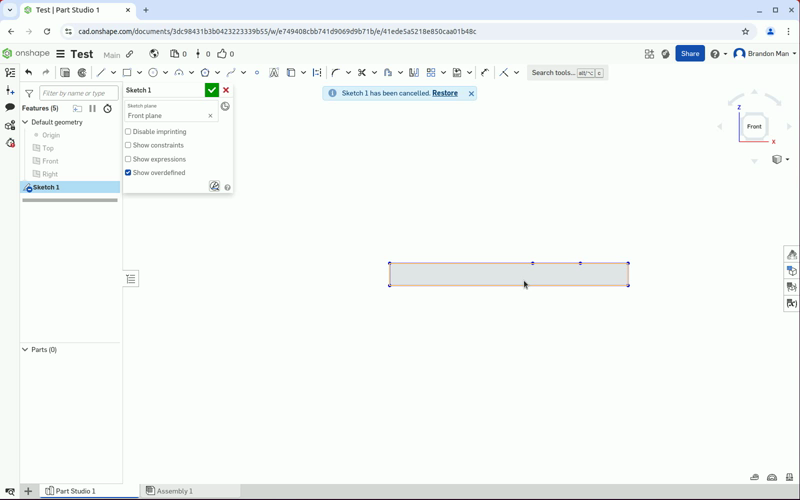
scroll(6)
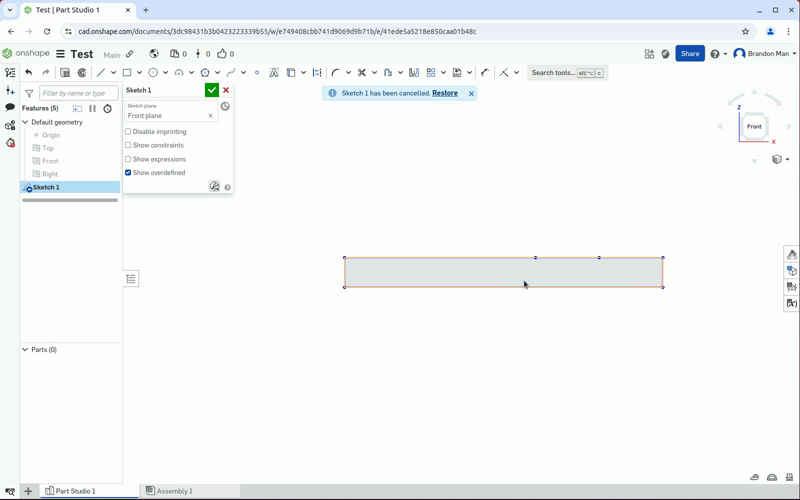
scroll(6)
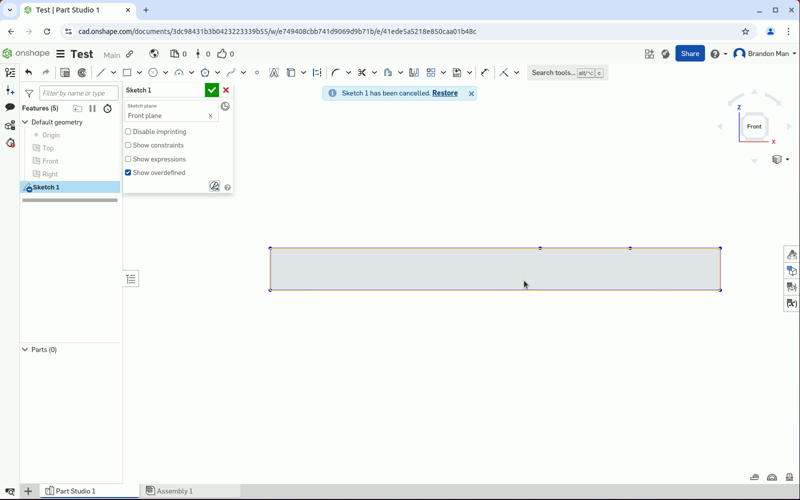
scroll(6)
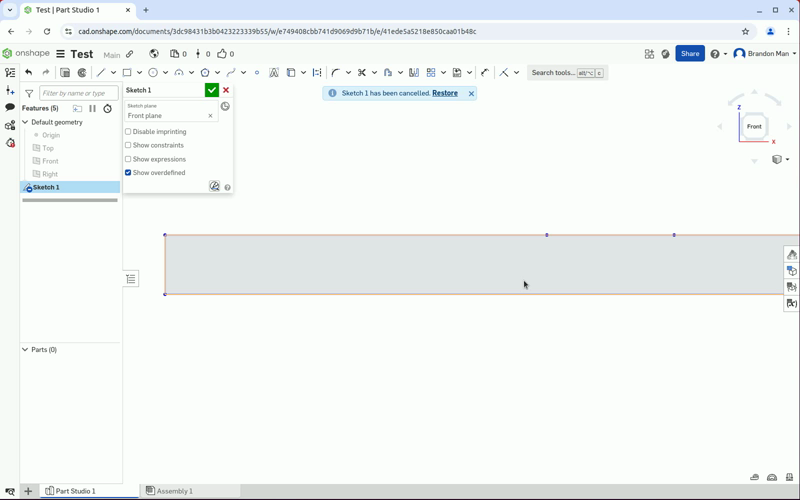
scroll(6)
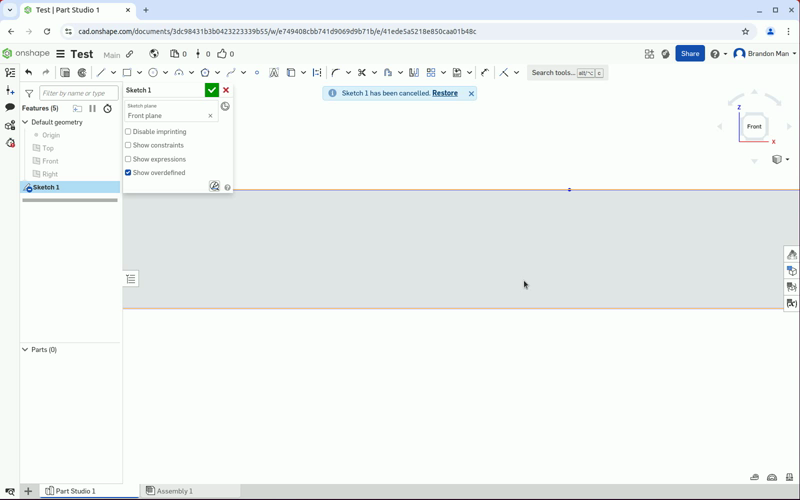
click(524, 280)
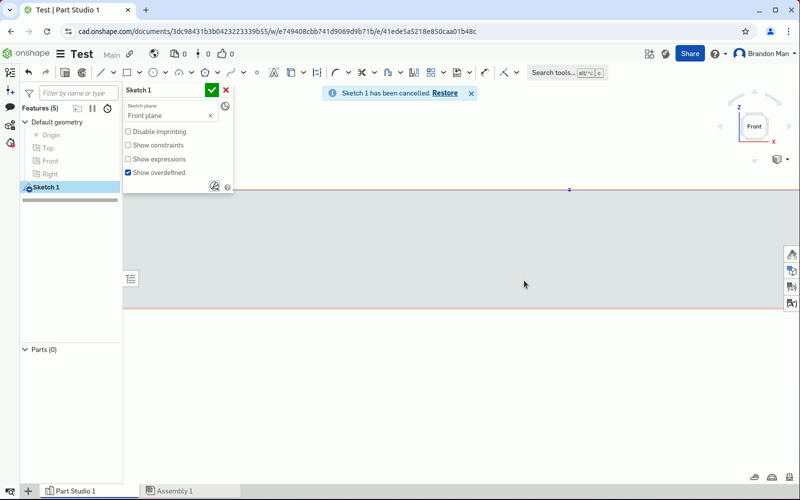
scroll(-6)
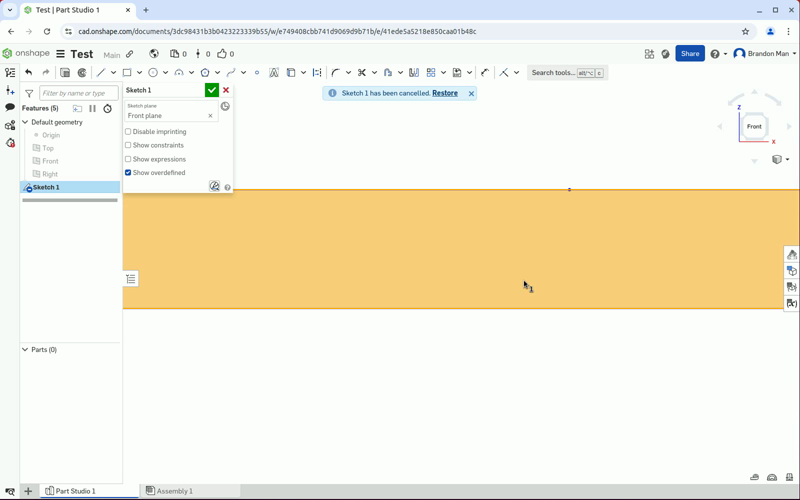
scroll(-6)
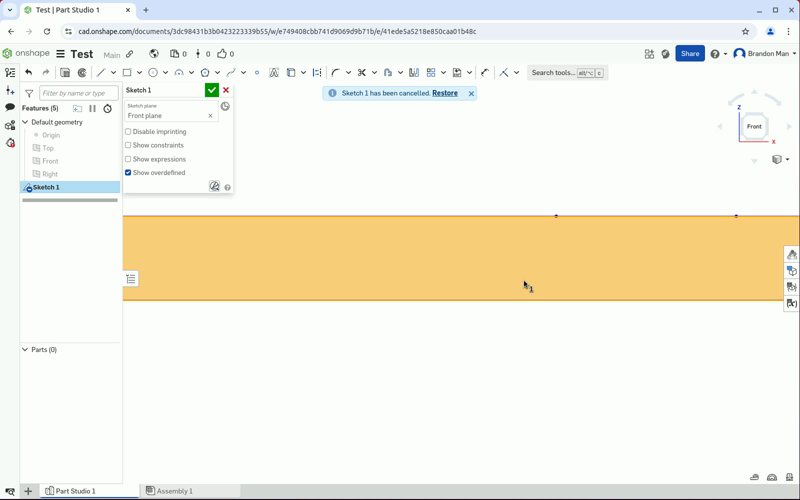
scroll(-6)
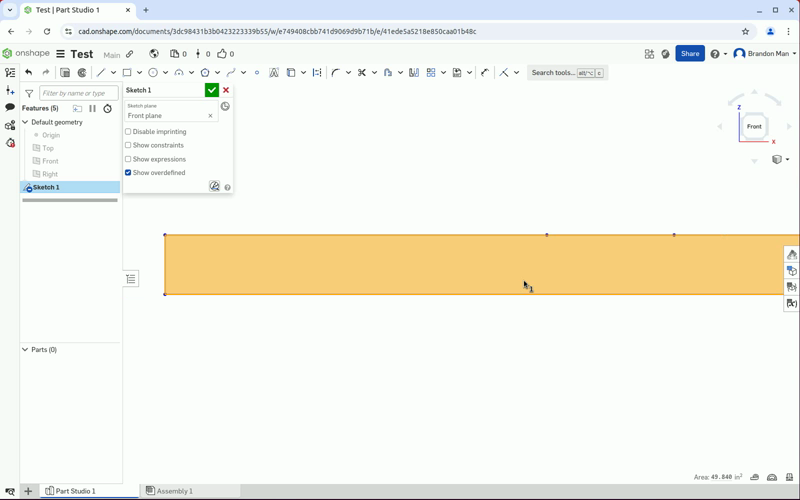
scroll(-6)
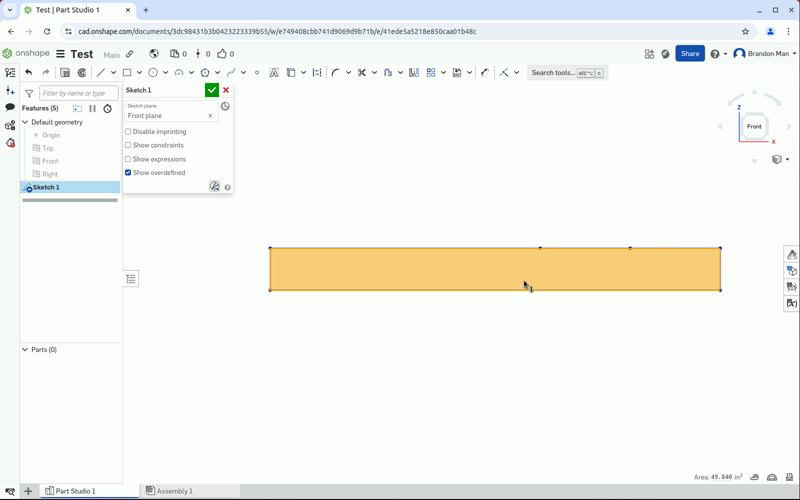
scroll(-6)
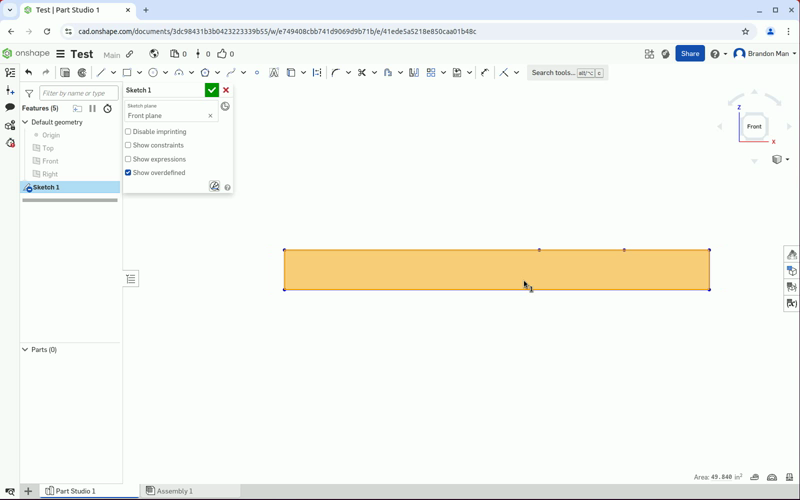
scroll(-6)
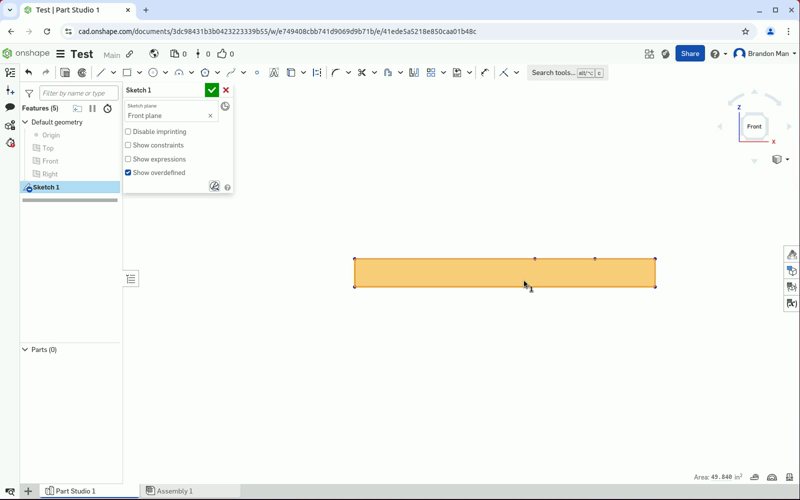
scroll(-6)
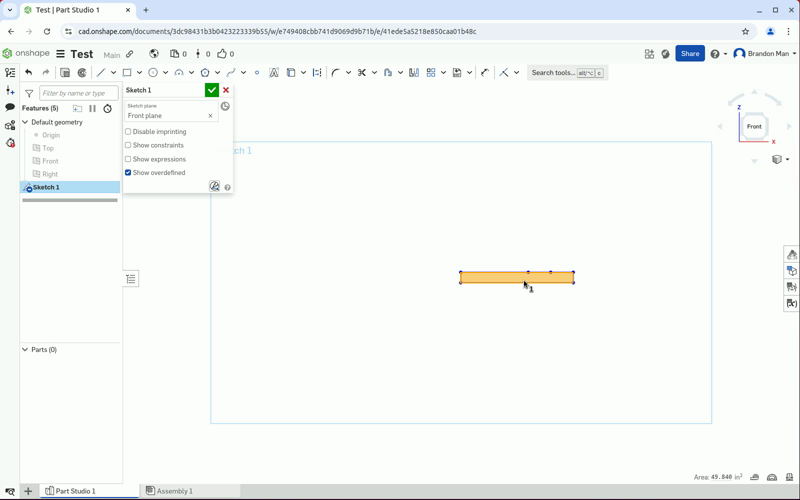
mouse_move(73, 352)
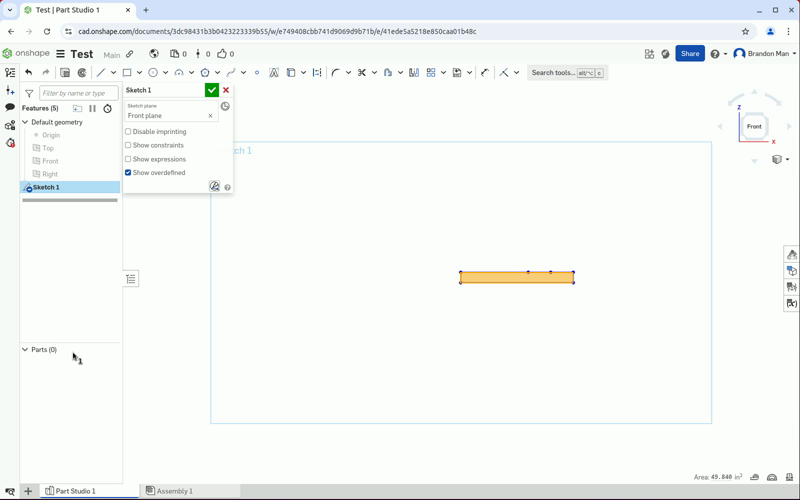
key(shift+y)
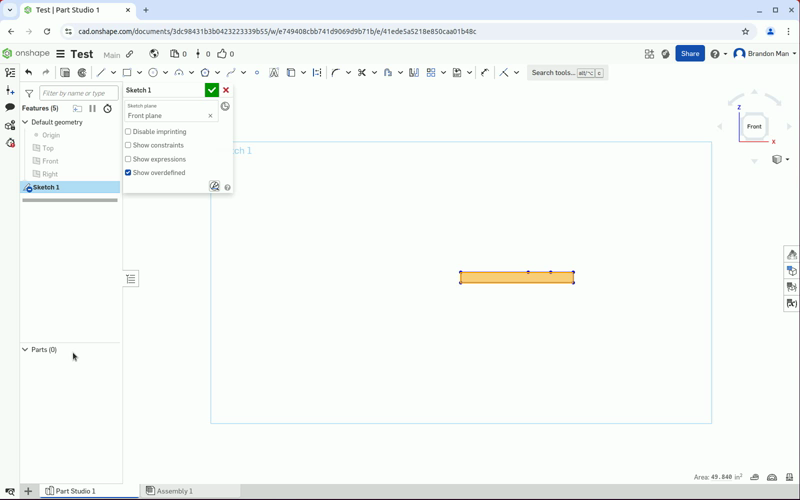
key(shift+e)
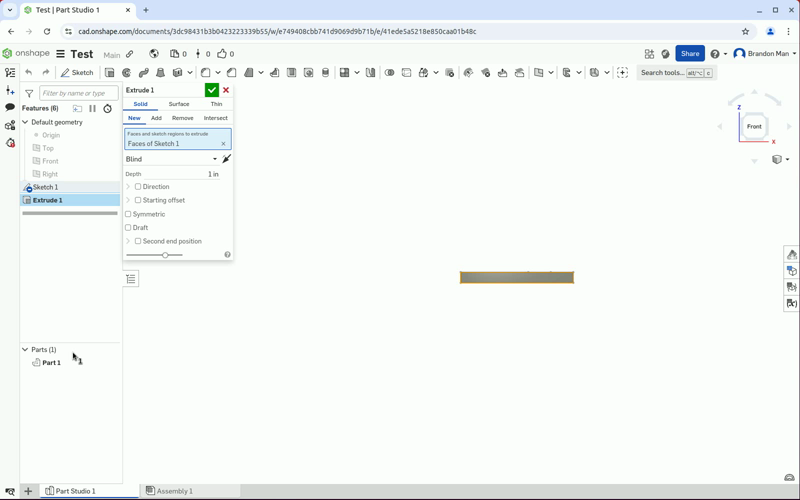
mouse_move(143, 106)
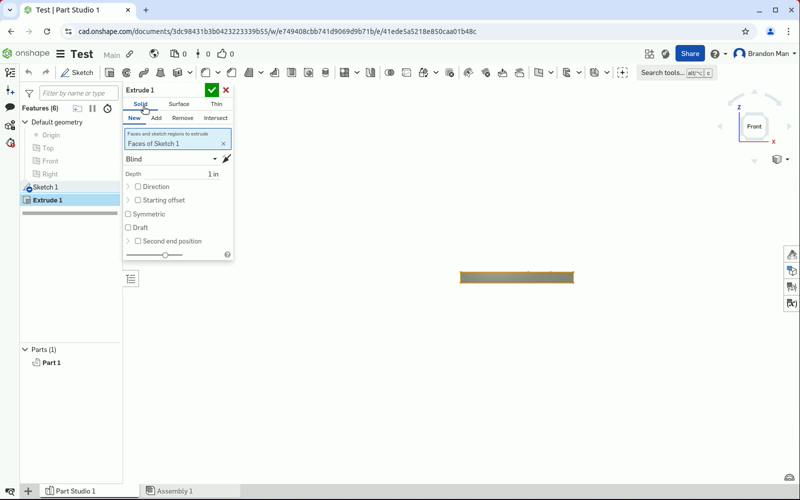
click(143, 106)
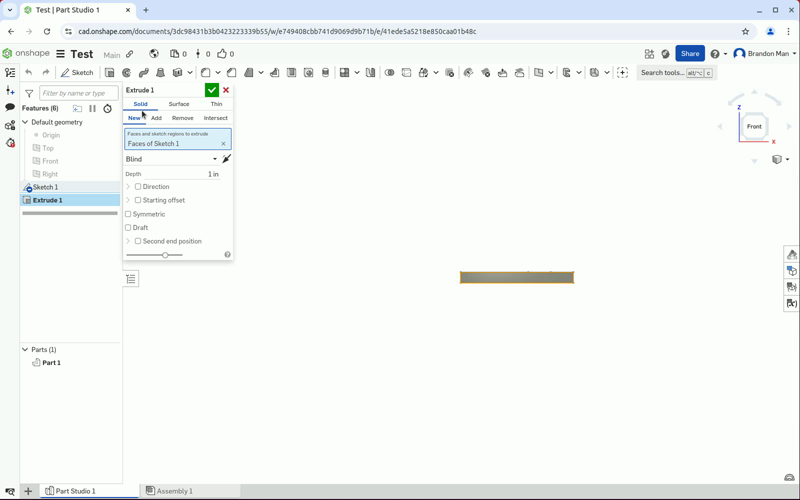
mouse_move(137, 120)
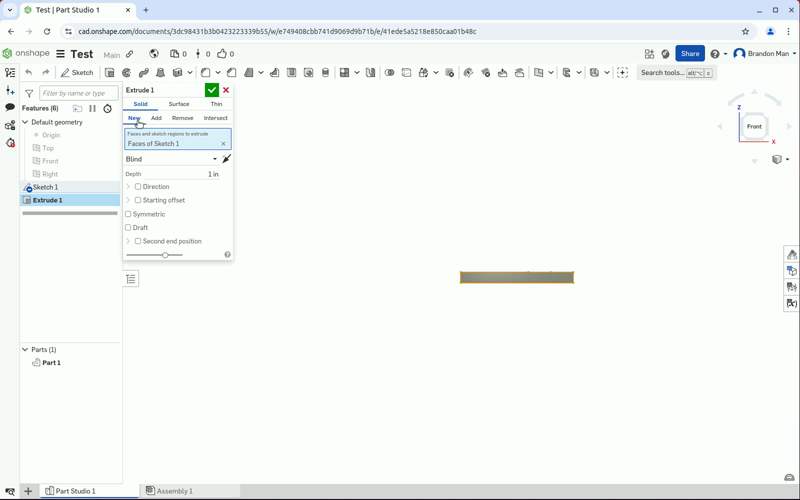
click(137, 120)
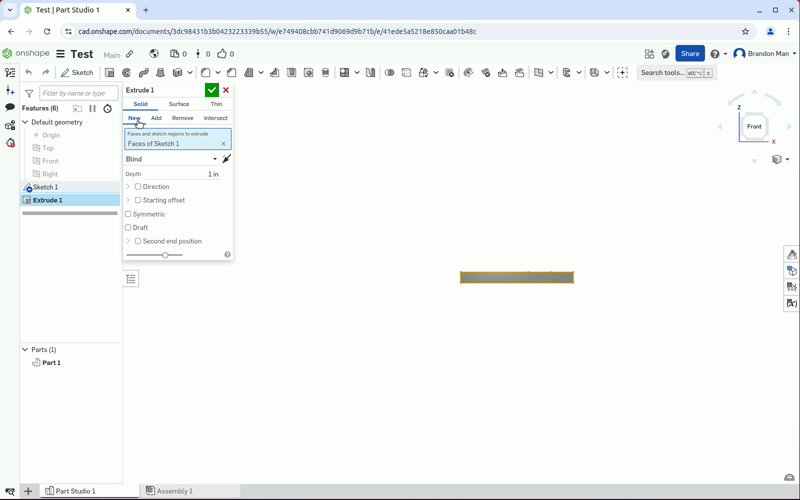
key(tab, 4)
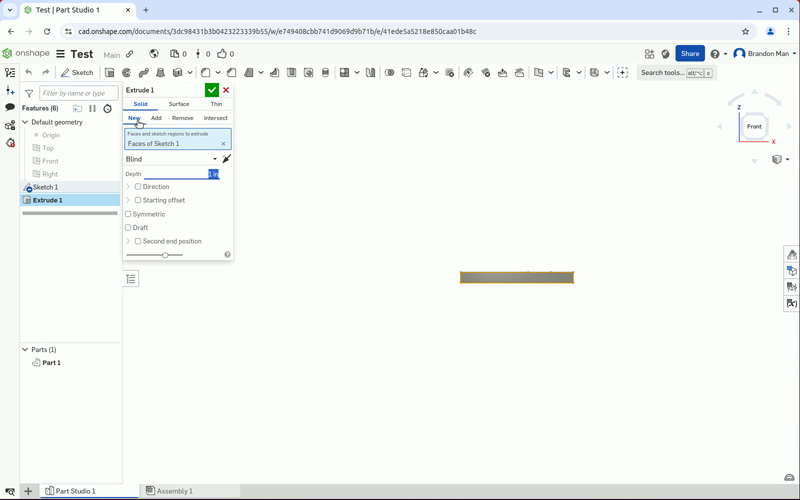
text(13.721)
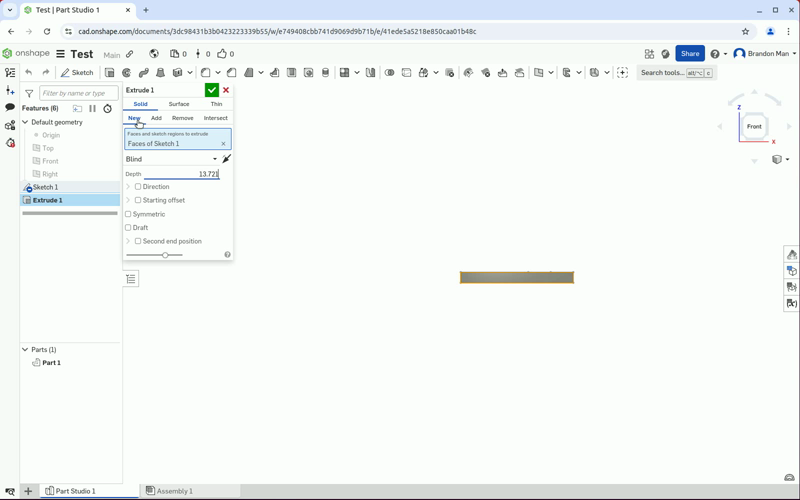
key(enter)
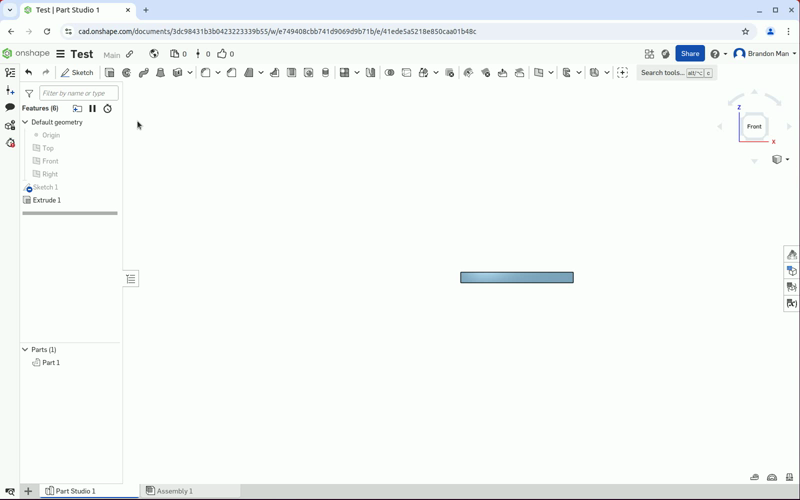
key(shift+h)
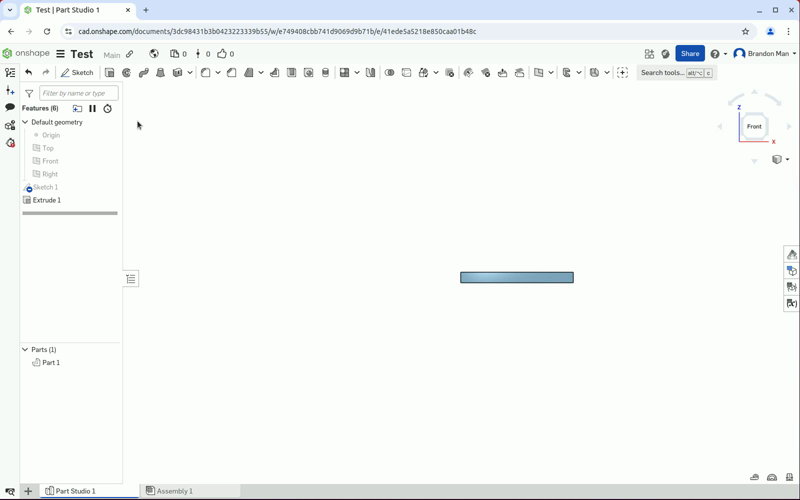
key(shift+h)
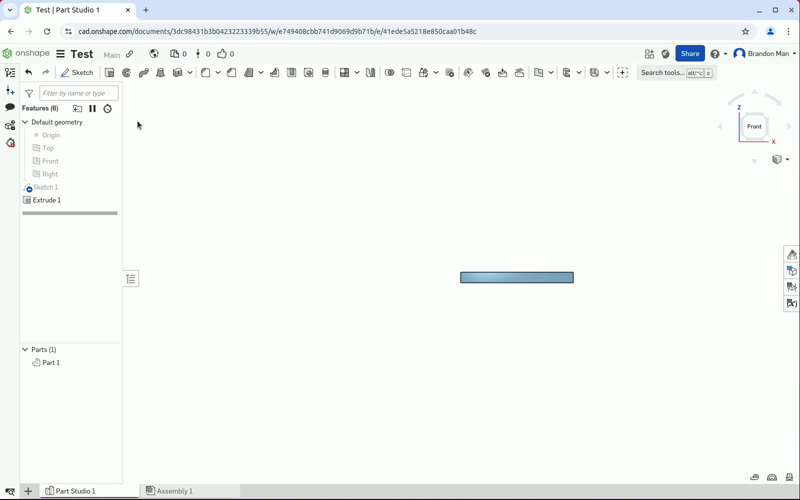
mouse_move(73, 189)
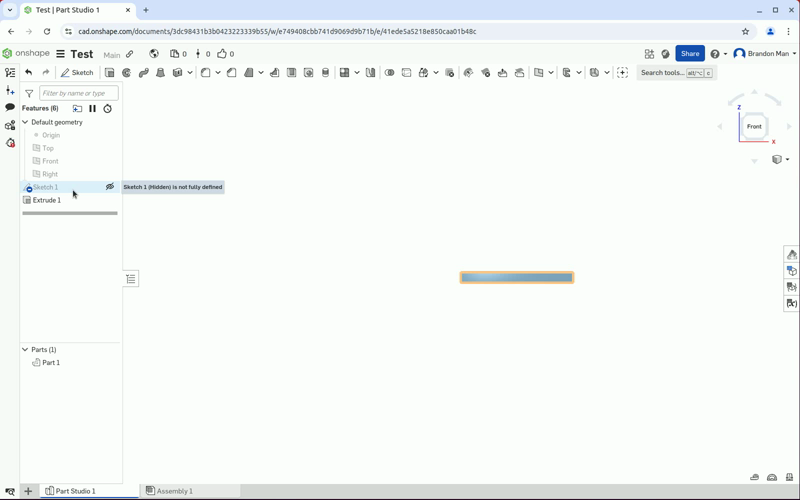
click(73, 189)
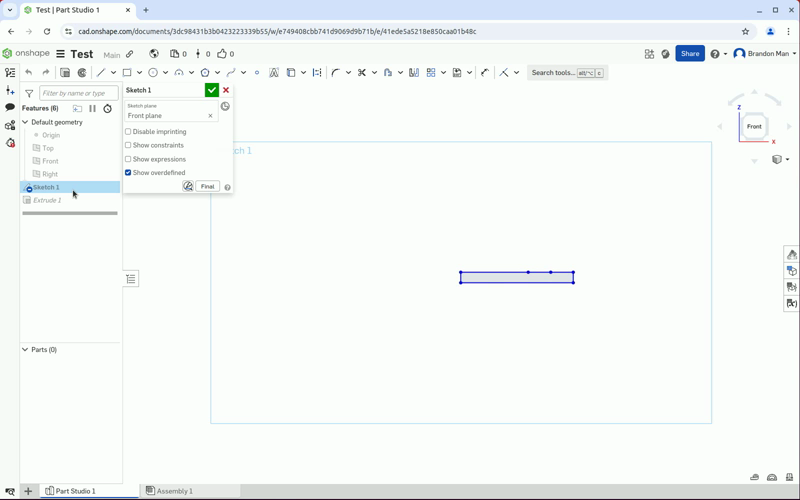
mouse_move(229, 92)
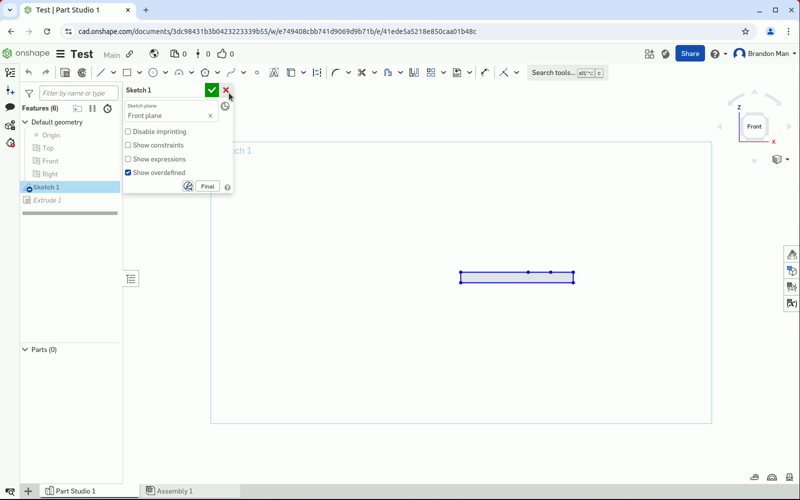
click(229, 92)
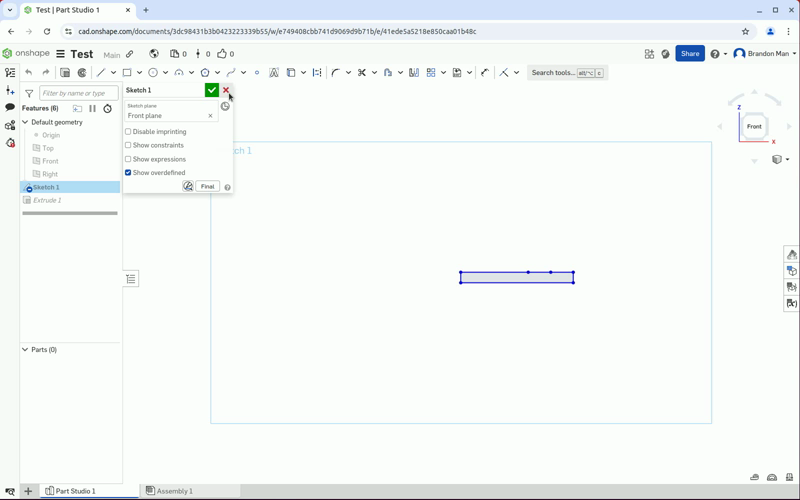
key(shift+s)
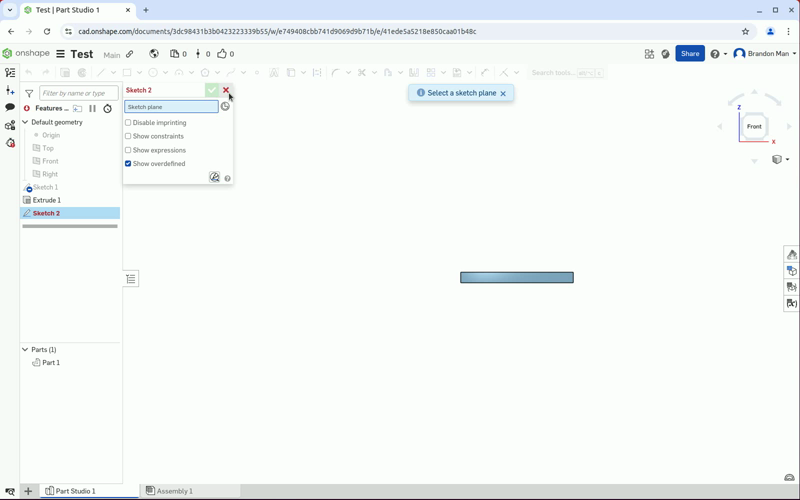
mouse_move(73, 163)
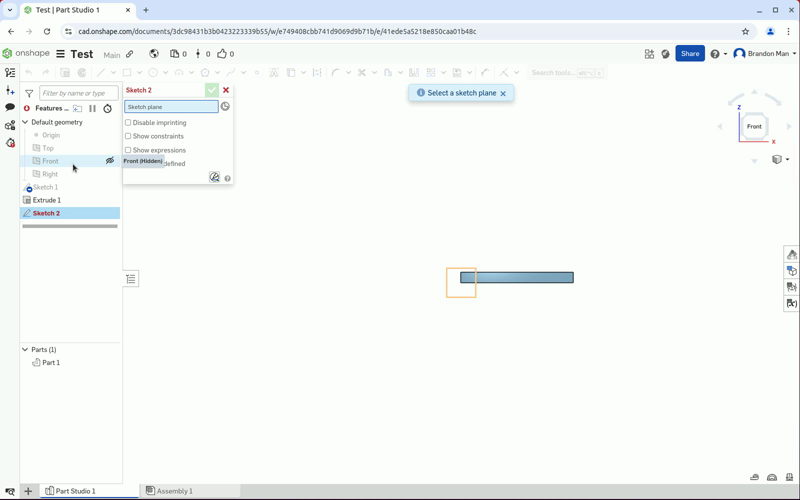
click(73, 163)
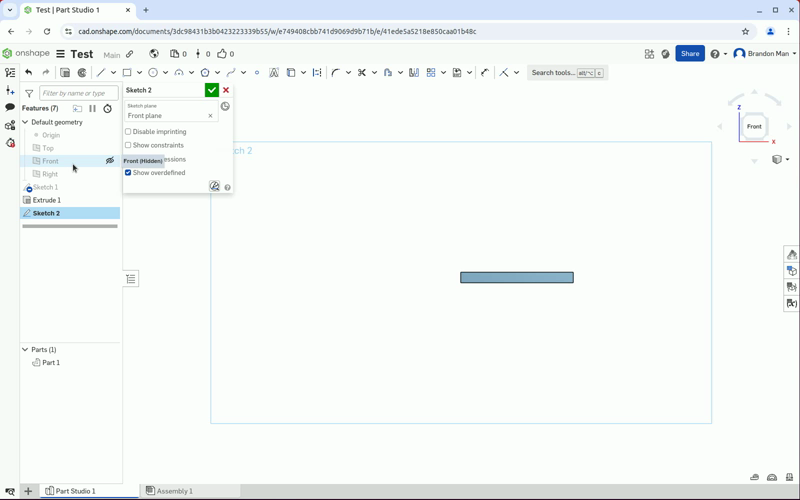
mouse_move(73, 352)
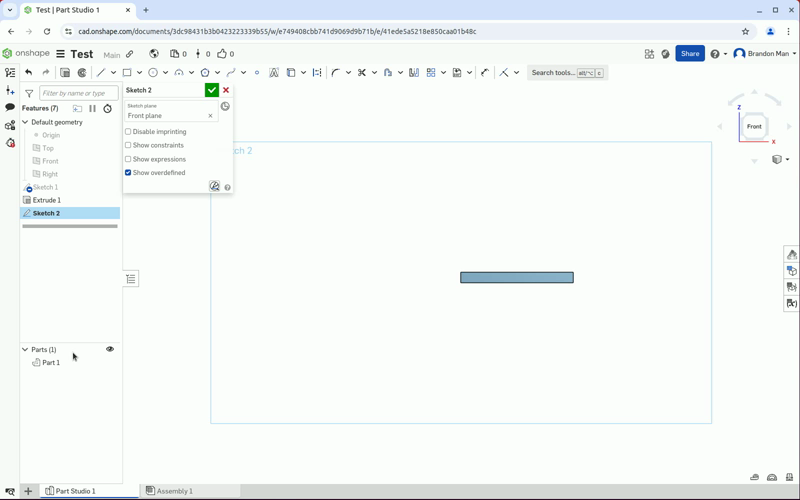
key(y)
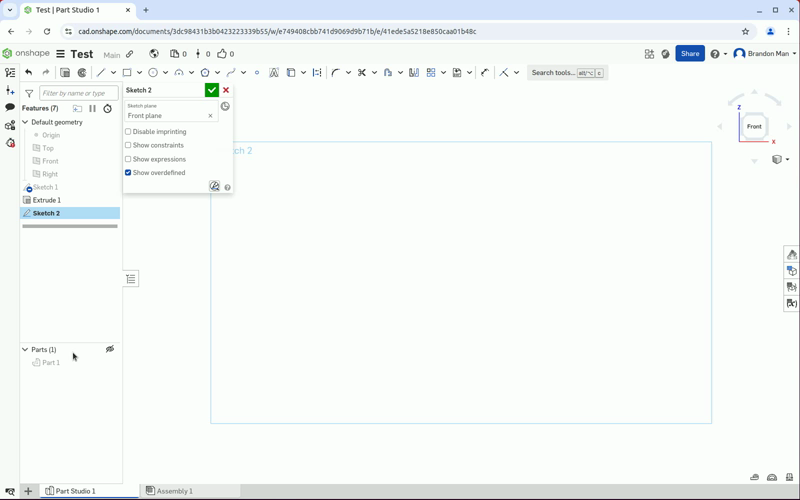
key(l)
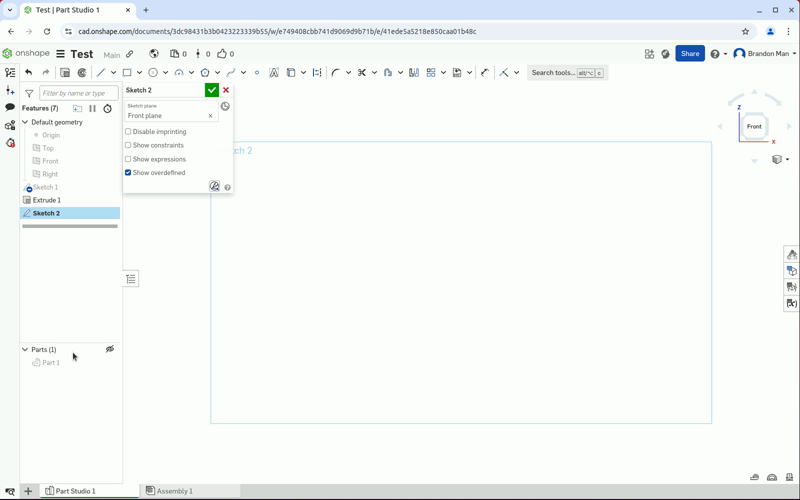
key_down(shift)
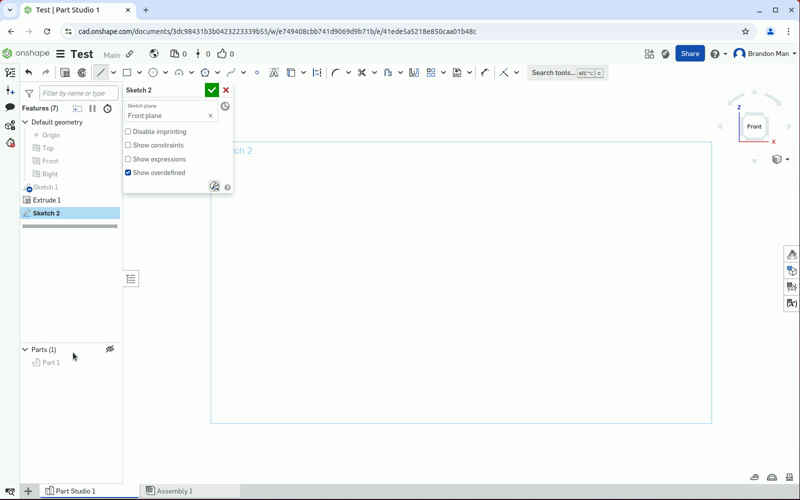
mouse_move(527, 272)
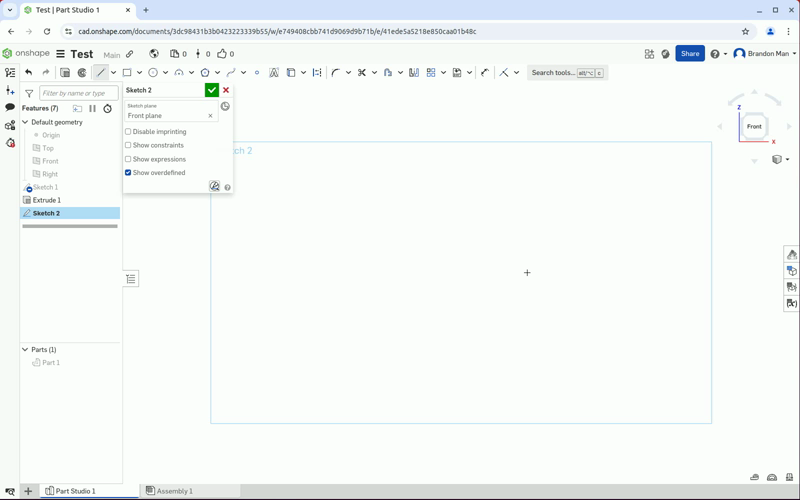
click(527, 272)
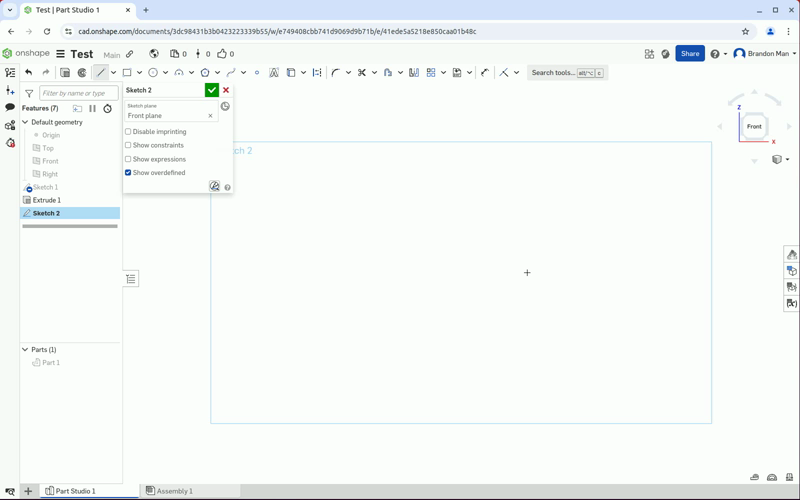
key_up(shift)
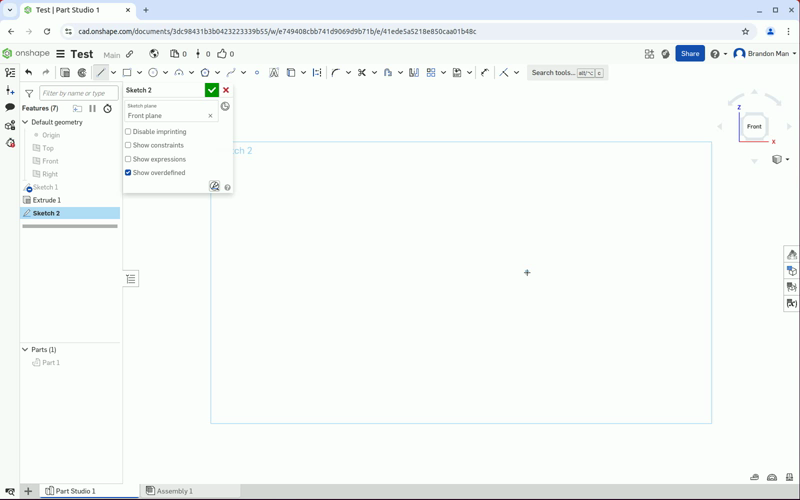
key_down(shift)
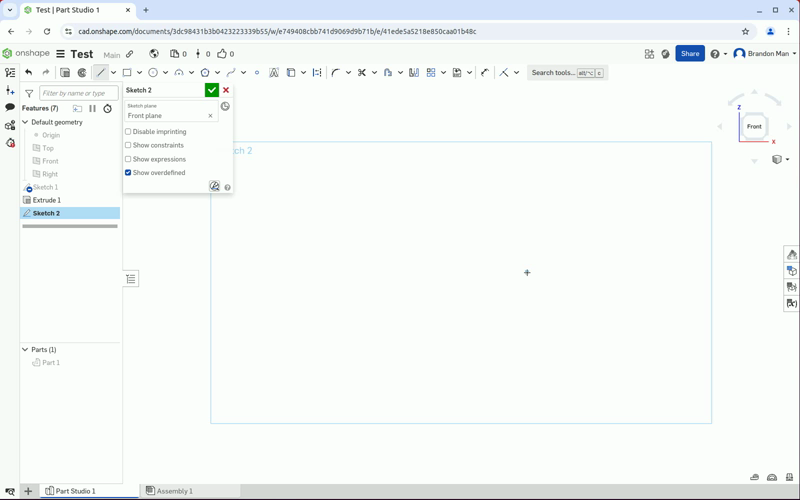
mouse_move(557, 272)
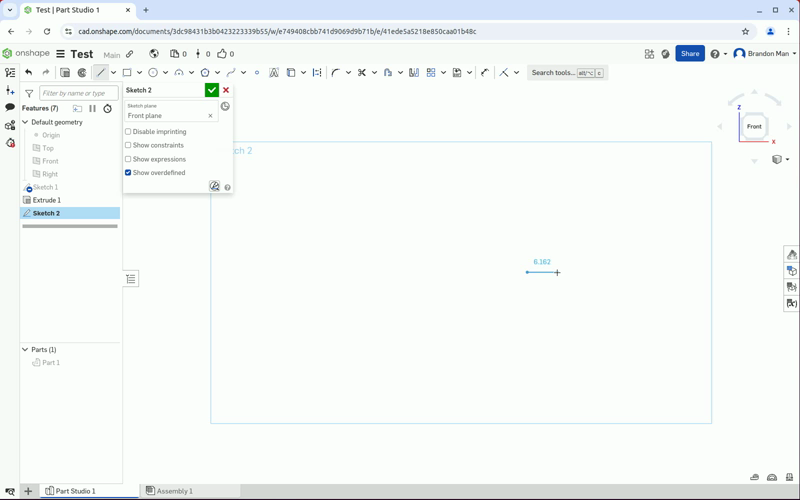
mouse_move(550, 272)
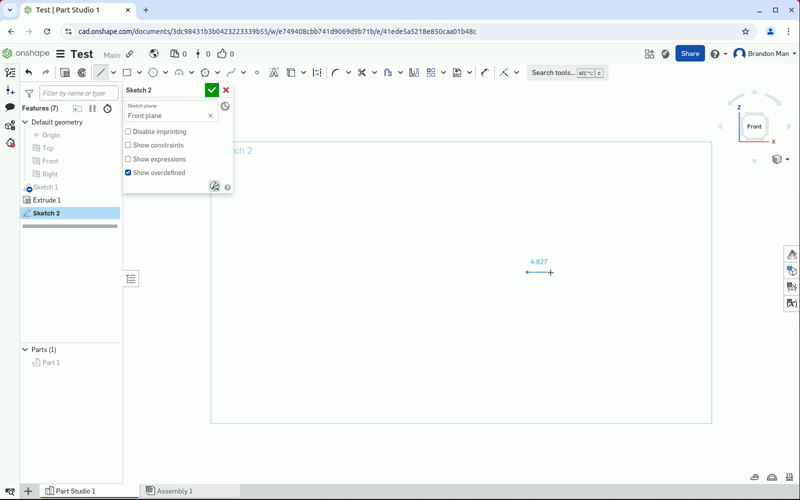
click(550, 272)
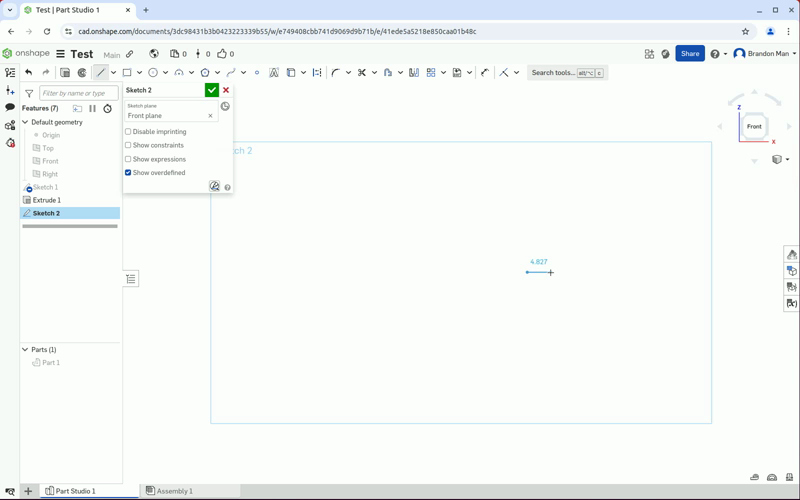
key_up(shift)
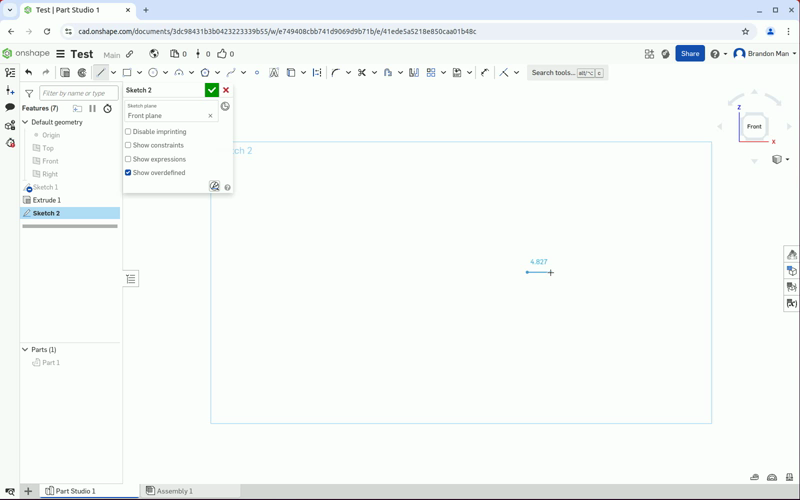
key(esc)
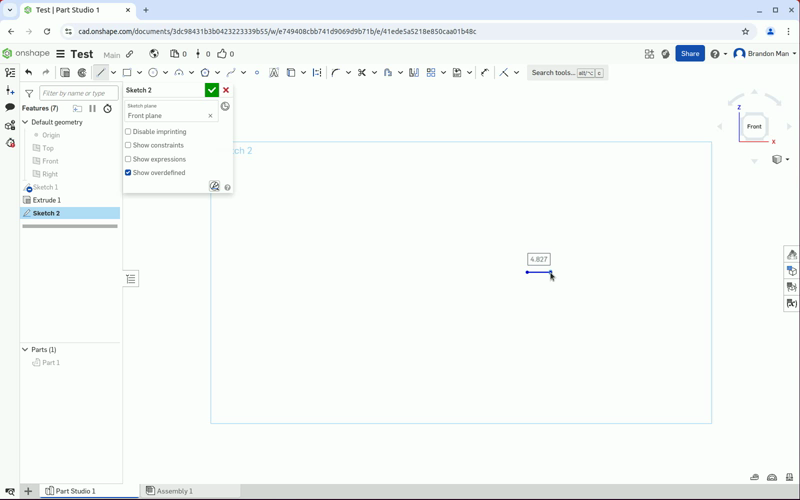
key(a)
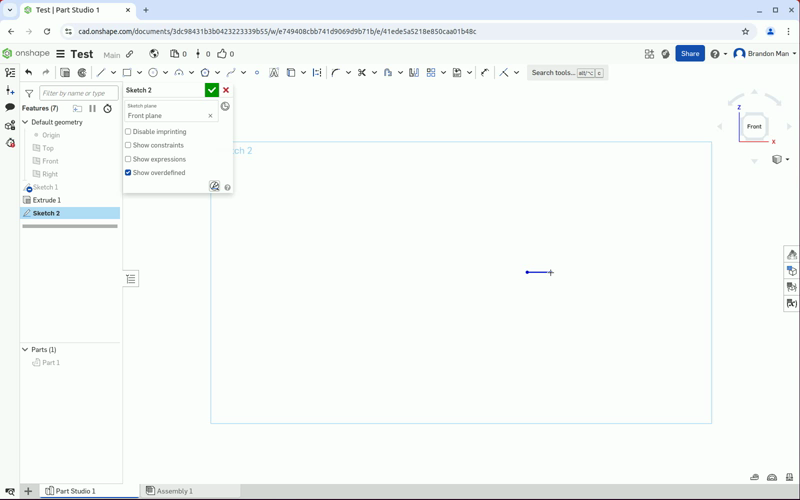
mouse_move(550, 272)
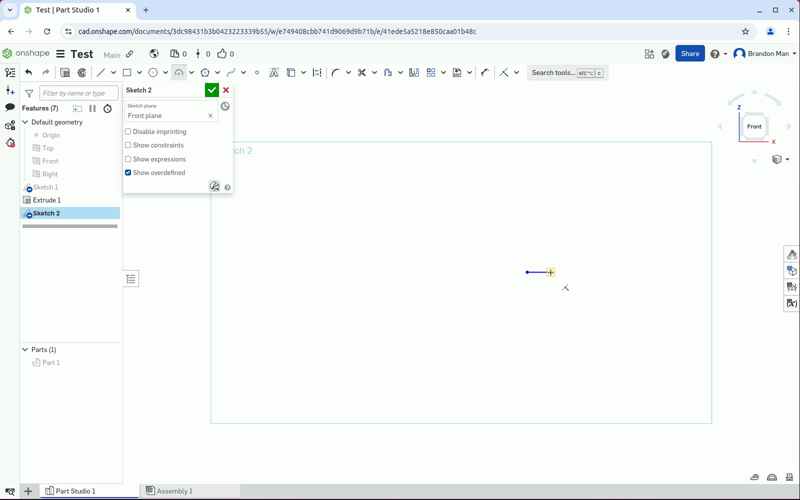
click(550, 272)
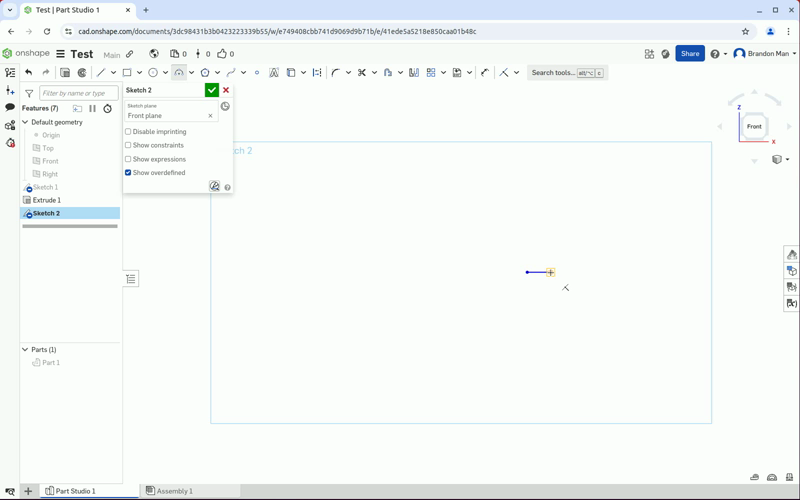
key_down(shift)
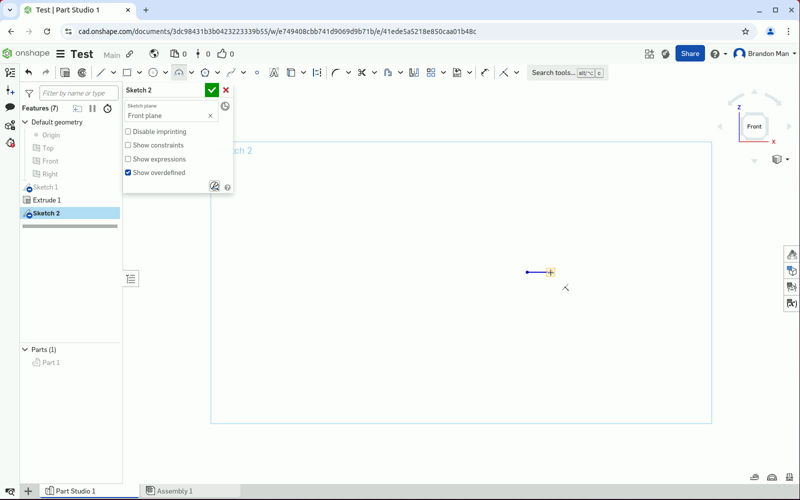
mouse_move(527, 249)
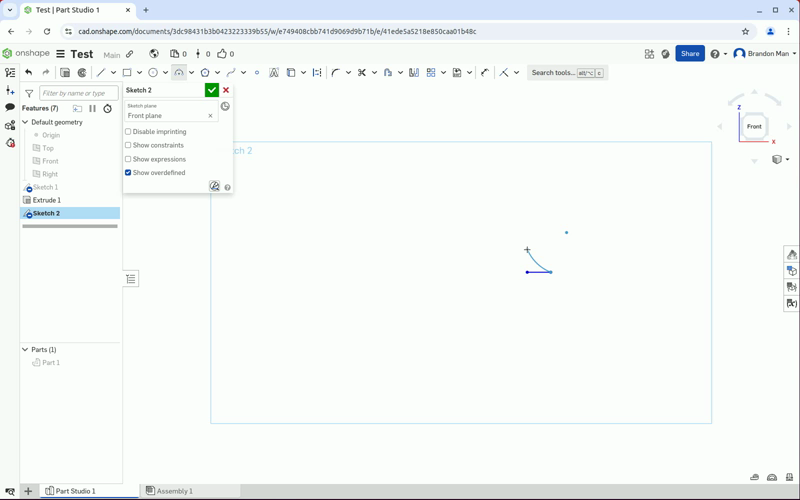
click(527, 249)
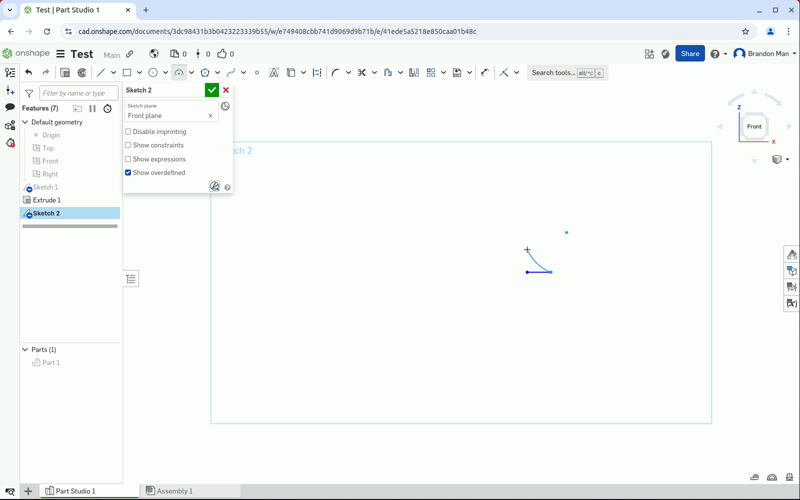
mouse_move(534, 265)
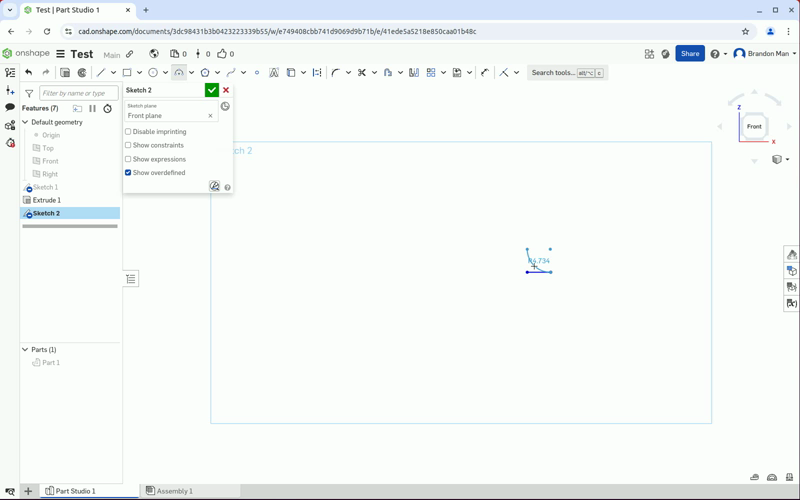
click(534, 265)
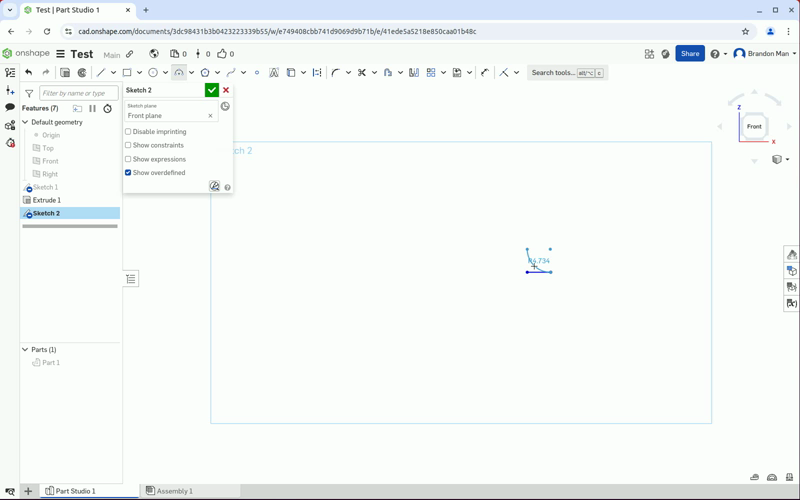
key_up(shift)
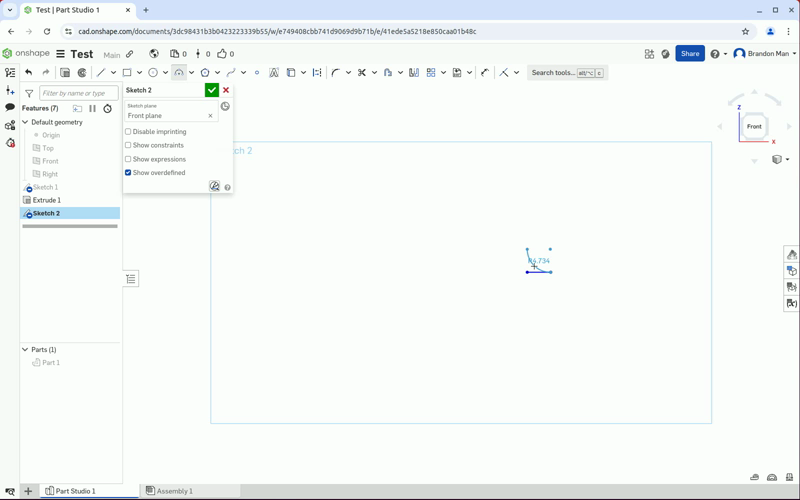
key(esc)
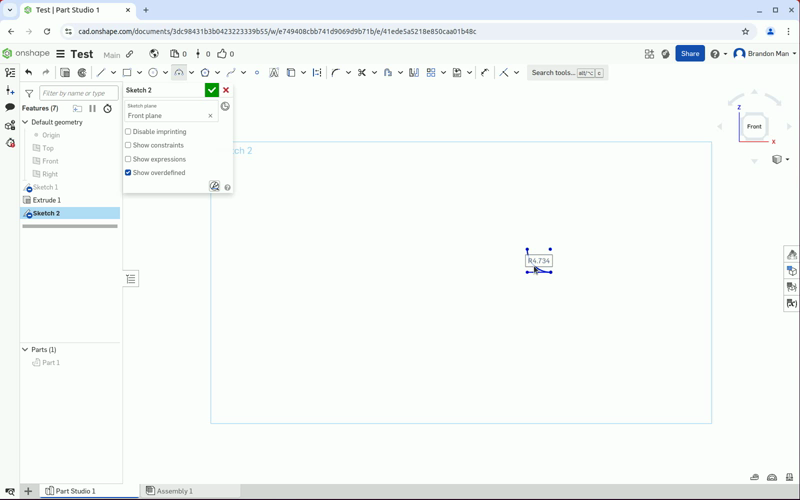
key(l)
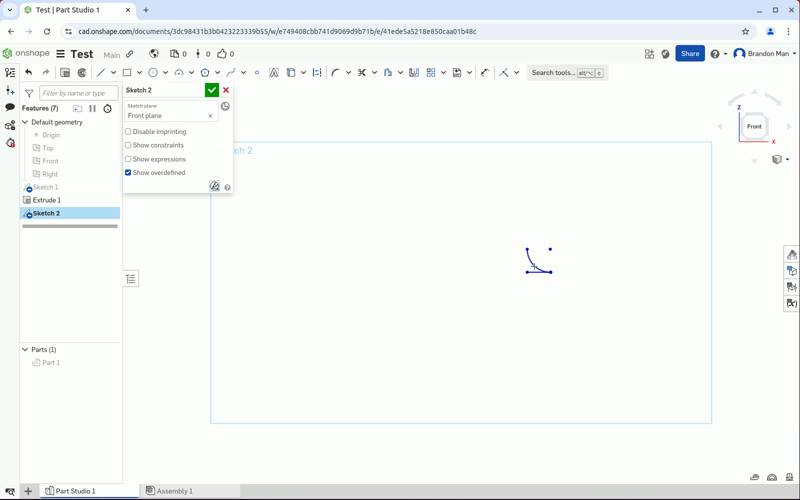
mouse_move(527, 249)
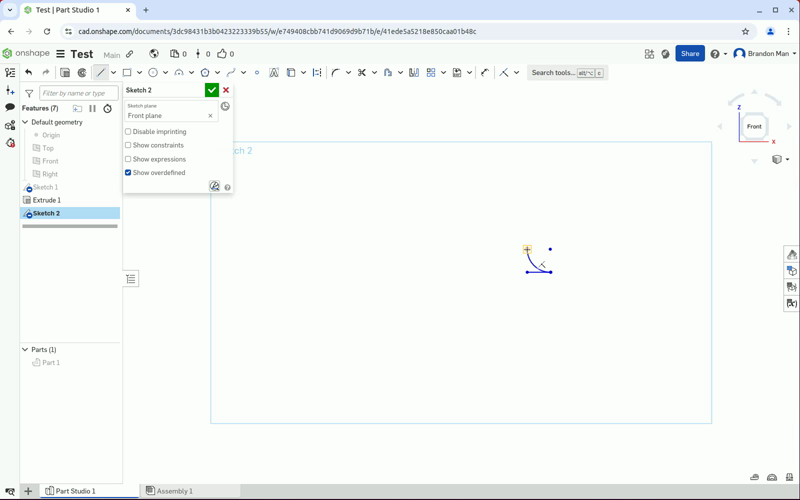
click(527, 249)
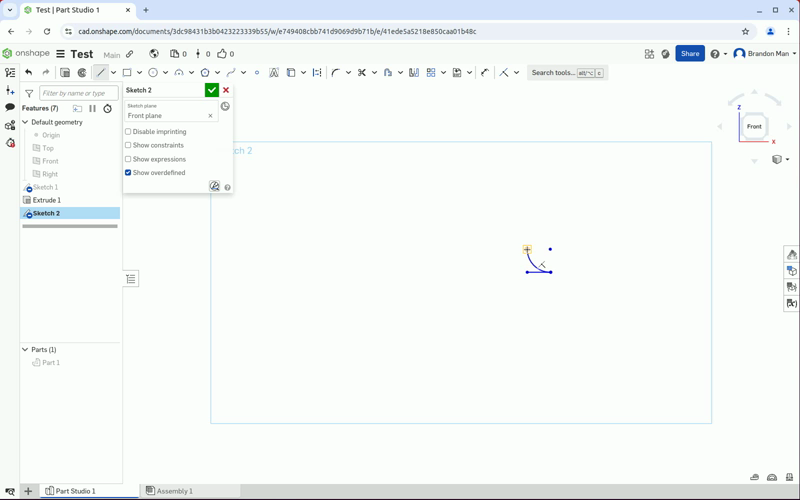
mouse_move(557, 249)
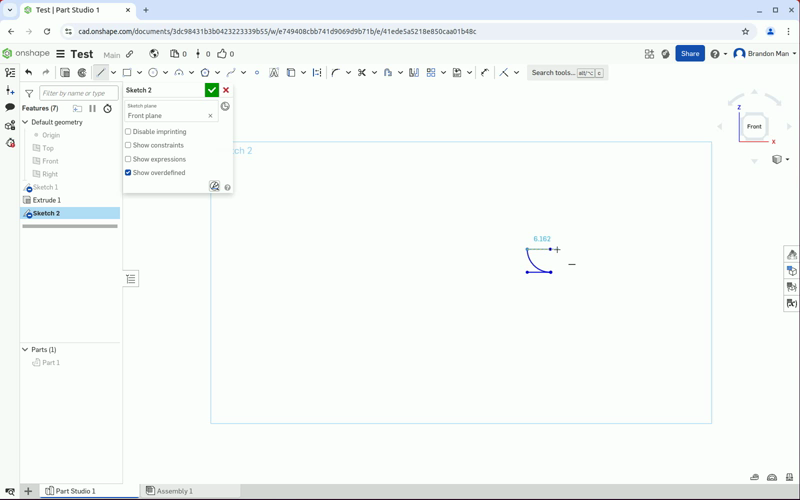
key_down(shift)
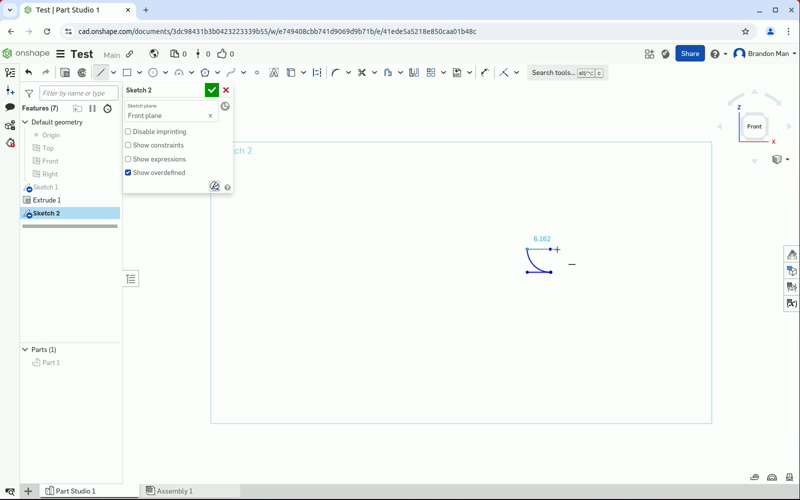
mouse_move(527, 272)
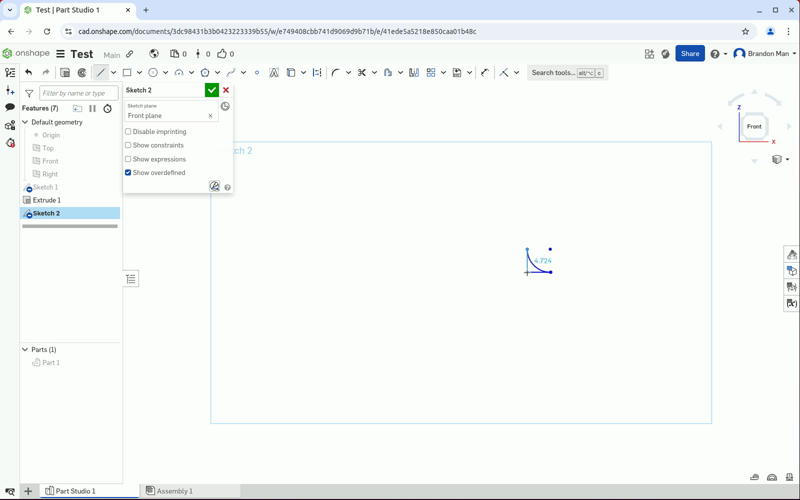
key_up(shift)
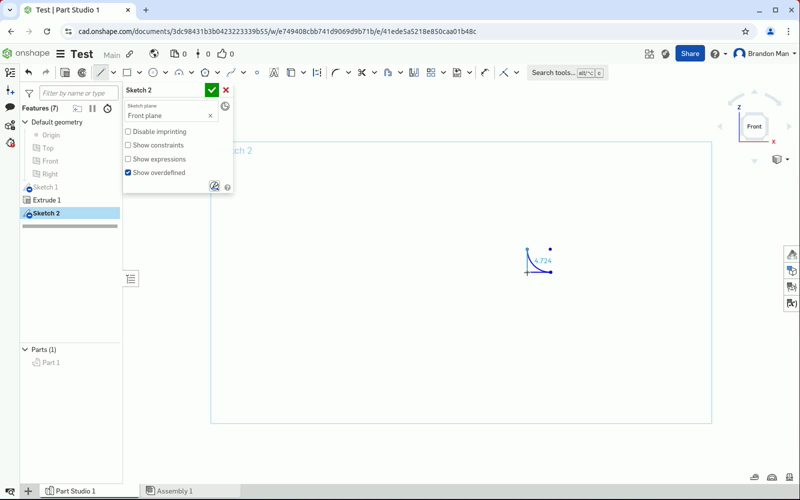
click(527, 272)
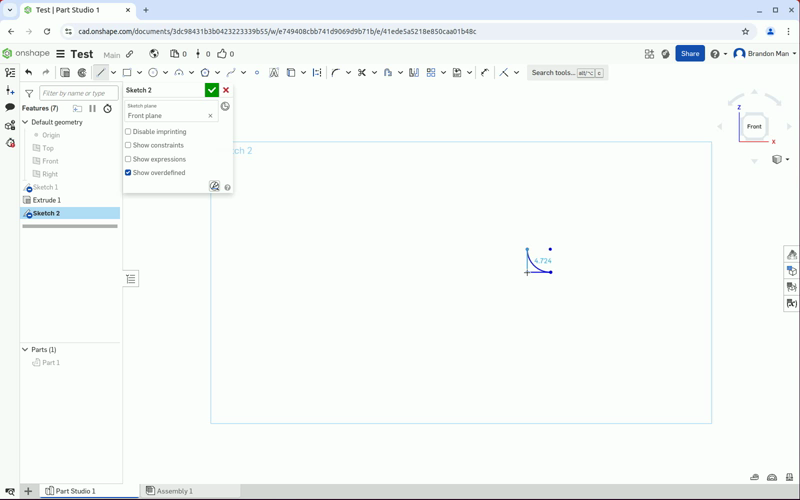
key(esc)
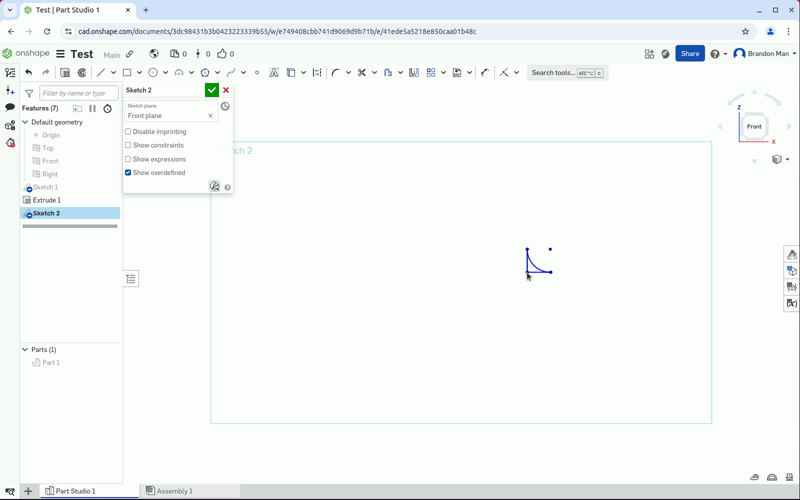
mouse_move(536, 271)
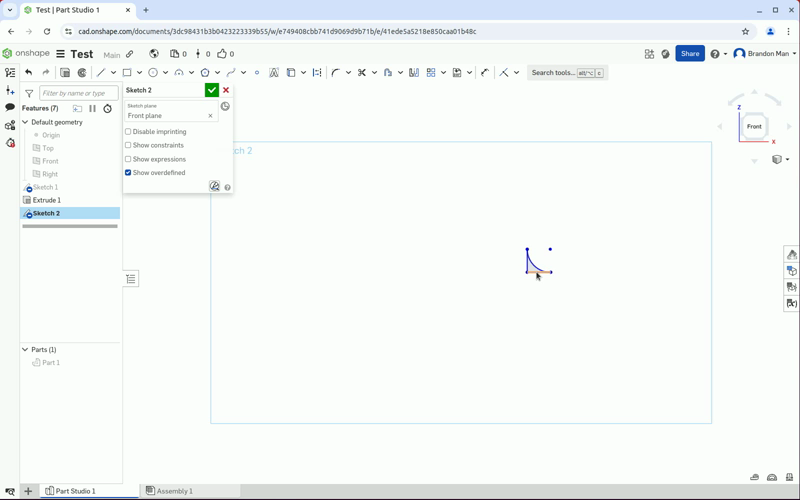
scroll(6)
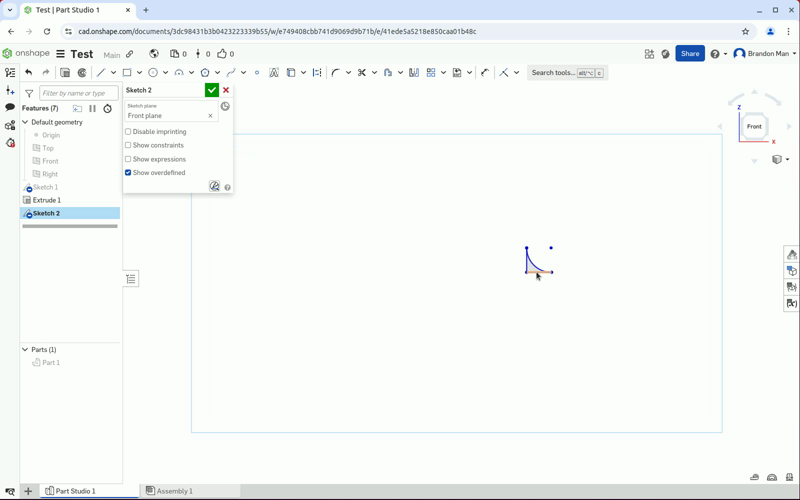
scroll(6)
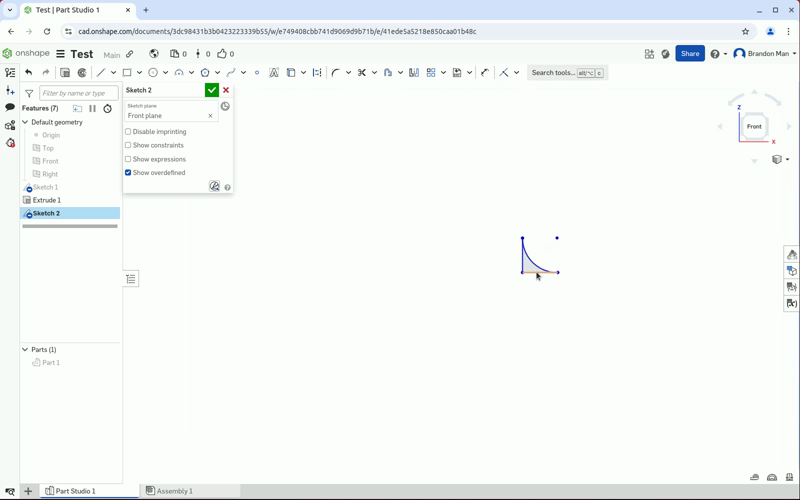
scroll(6)
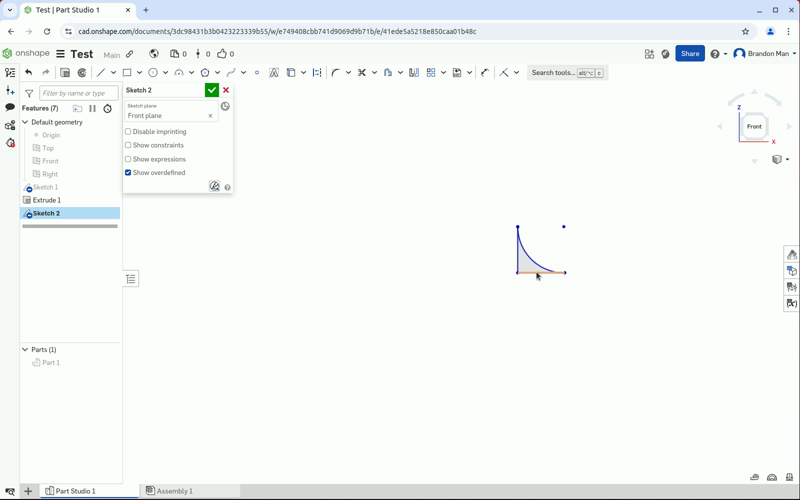
scroll(6)
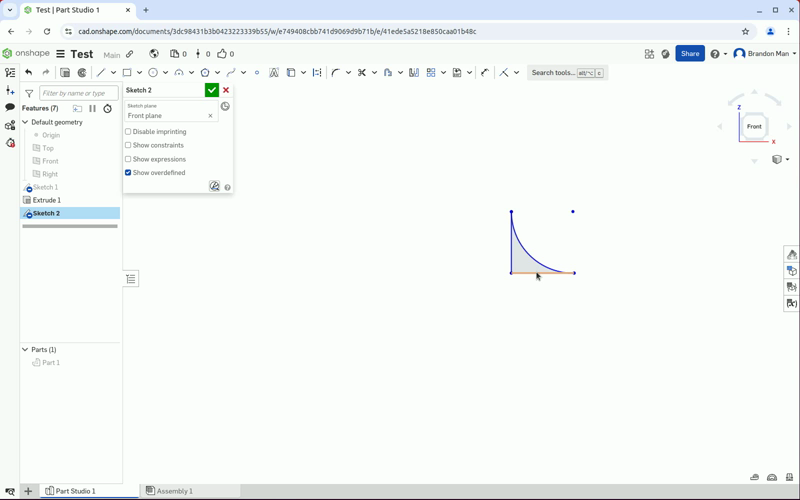
scroll(6)
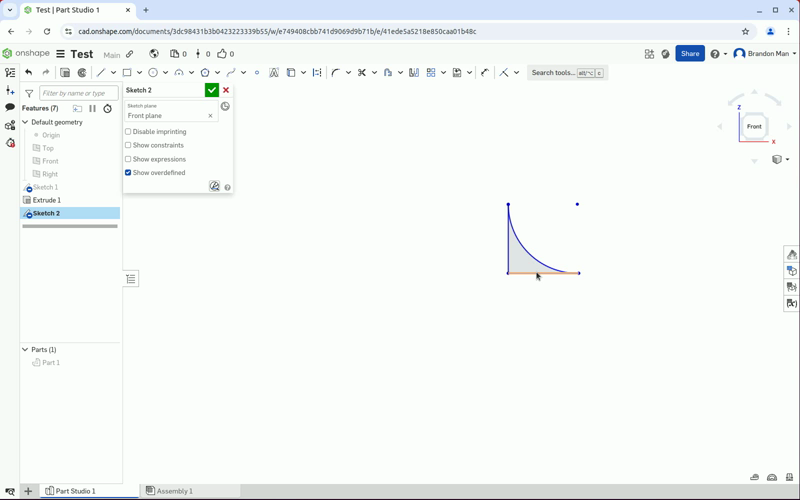
scroll(6)
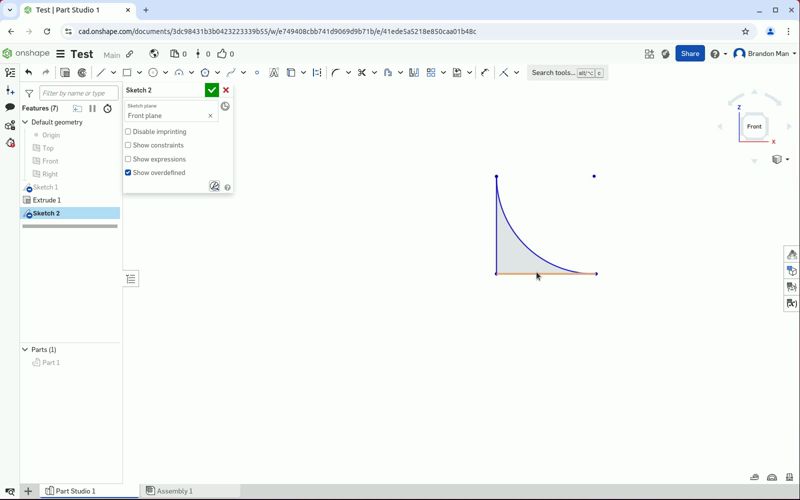
scroll(6)
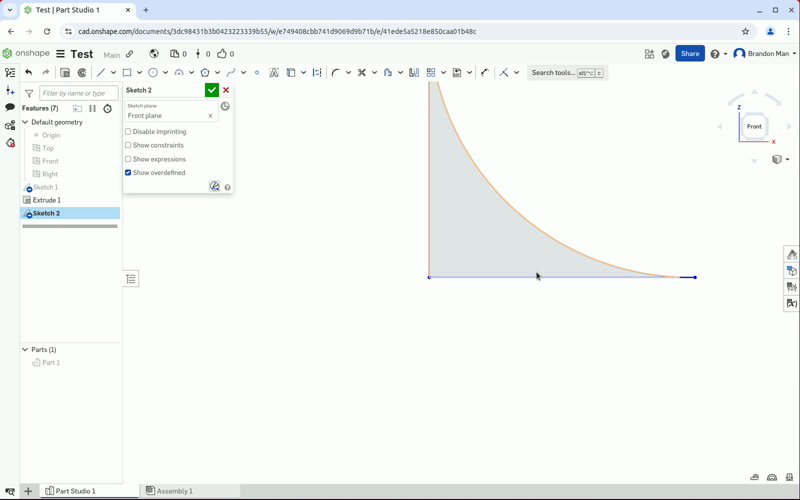
click(536, 271)
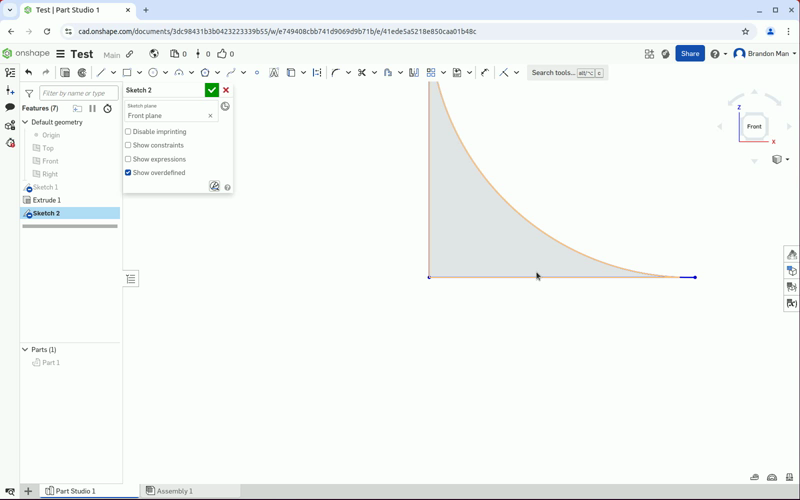
scroll(-6)
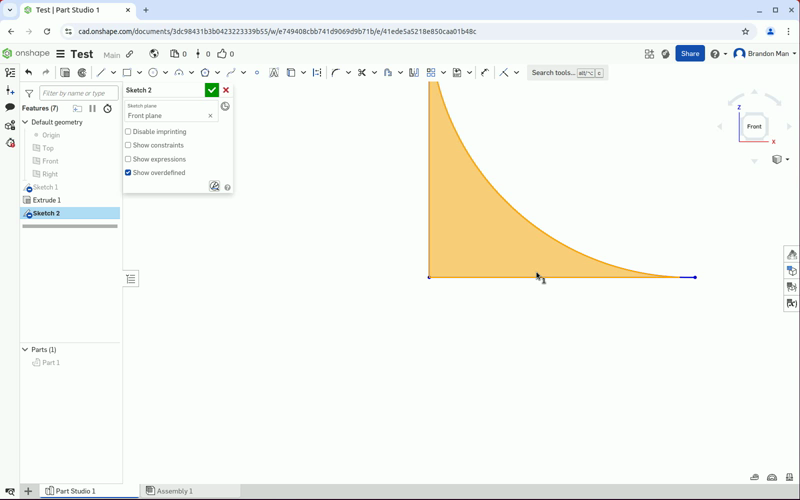
scroll(-6)
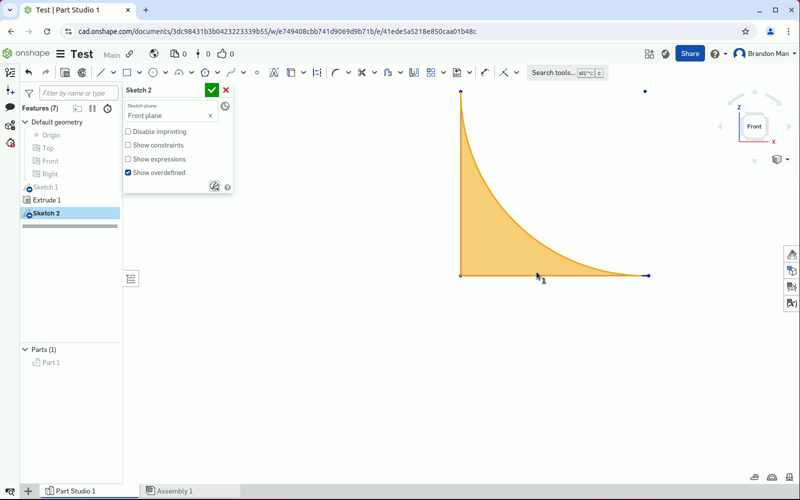
scroll(-6)
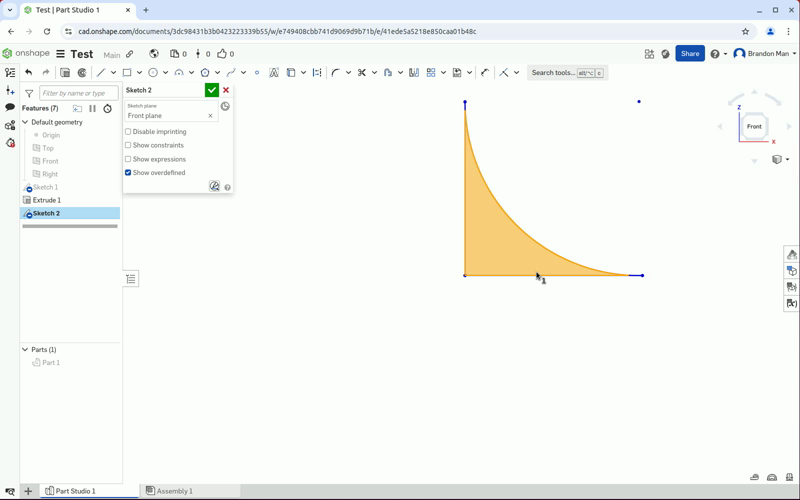
scroll(-6)
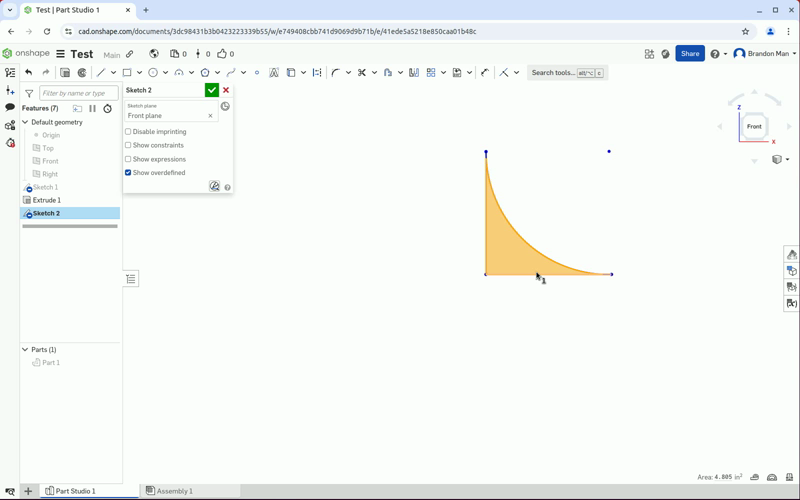
scroll(-6)
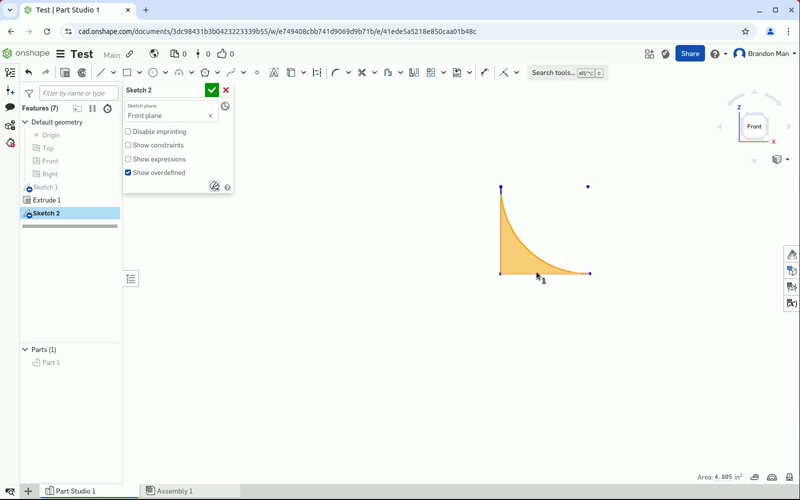
scroll(-6)
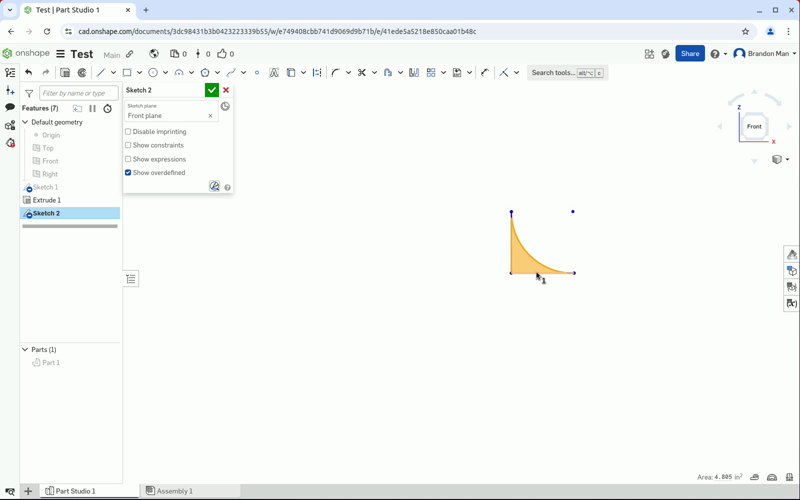
scroll(-6)
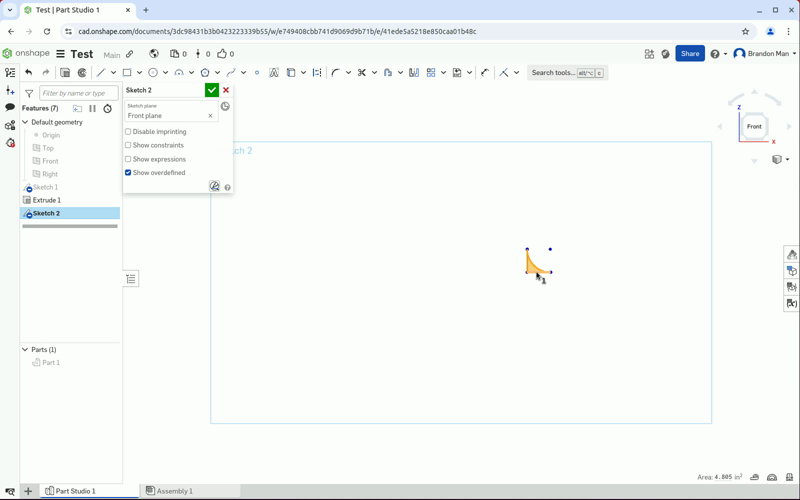
mouse_move(73, 352)
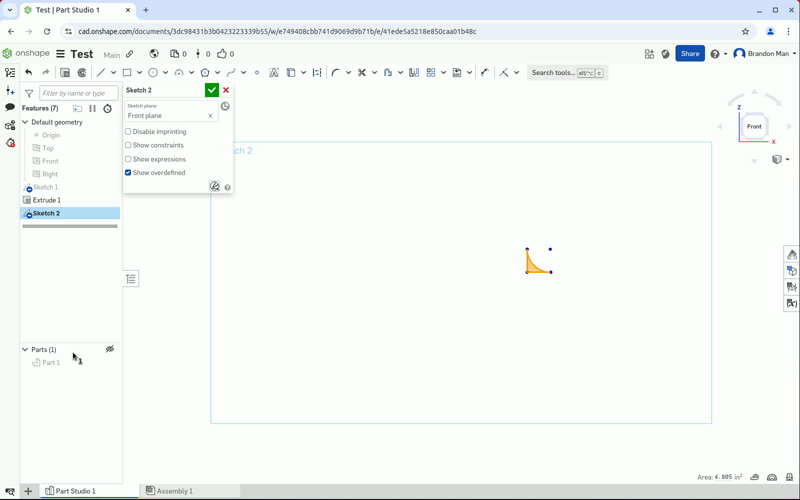
key(shift+y)
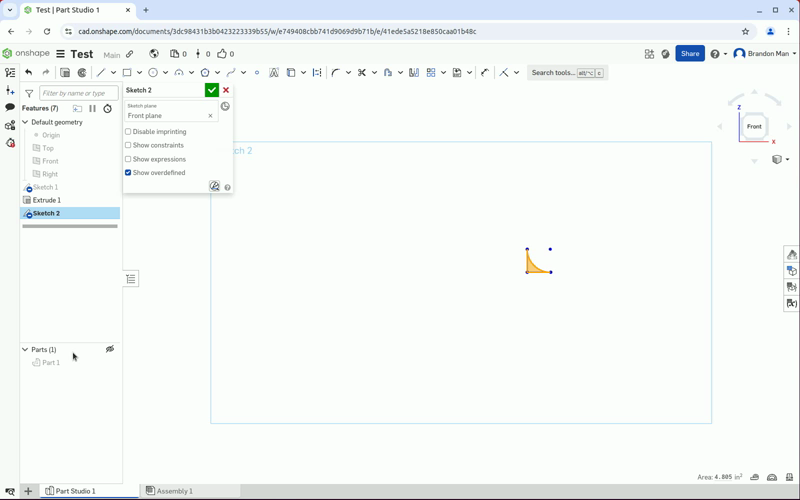
key(shift+e)
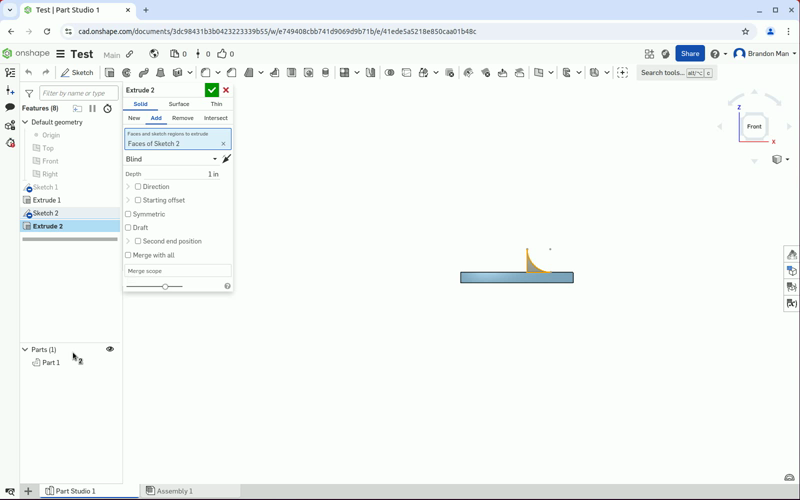
mouse_move(143, 106)
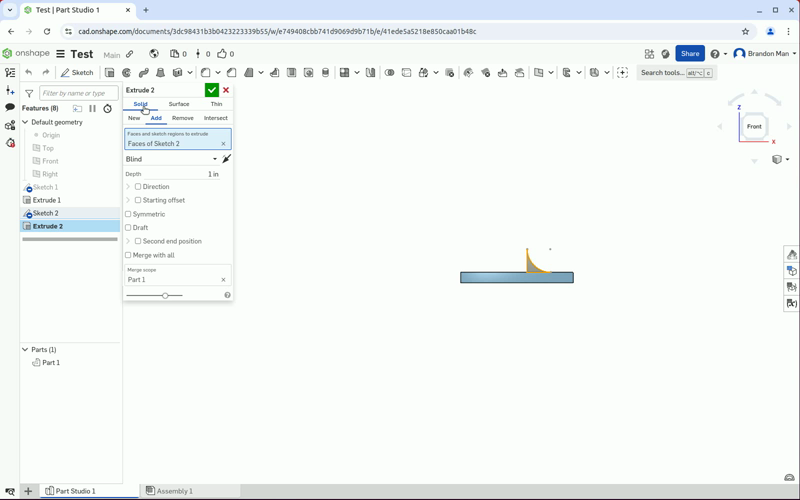
click(143, 106)
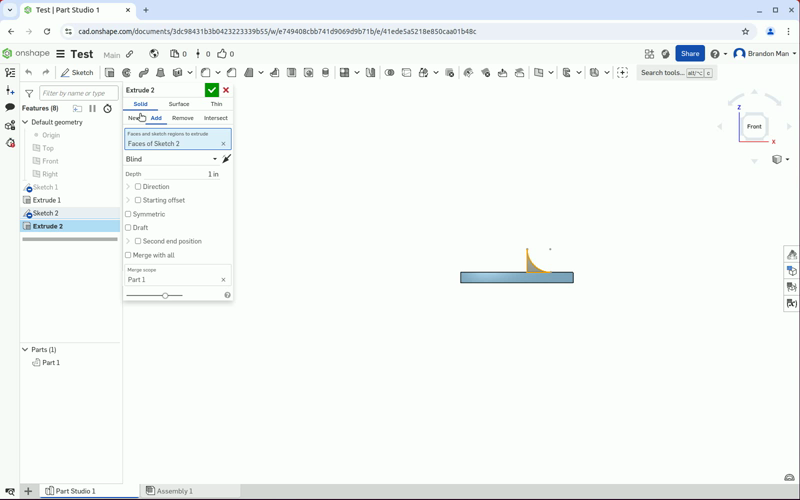
mouse_move(137, 120)
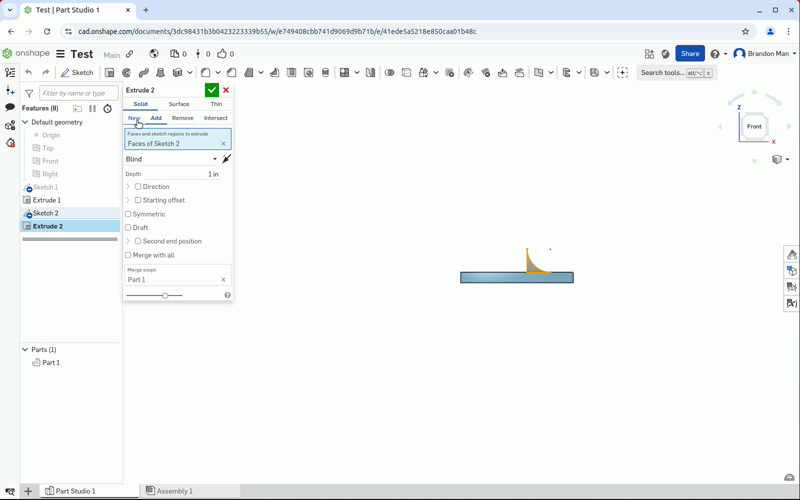
click(137, 120)
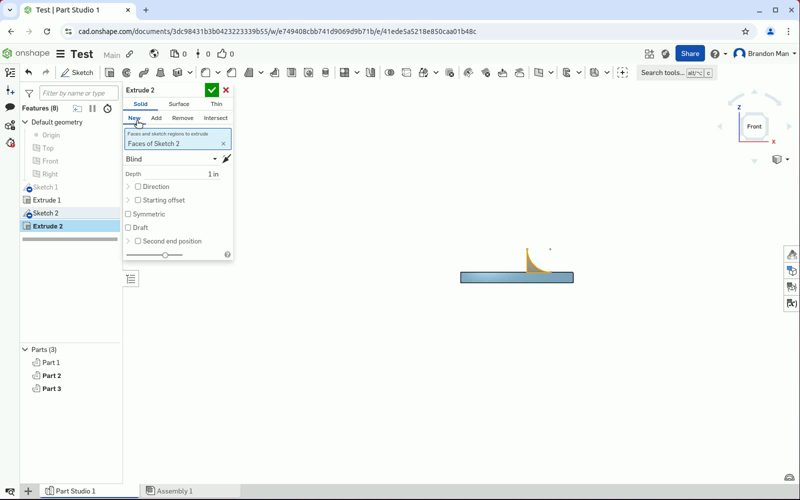
key(tab, 4)
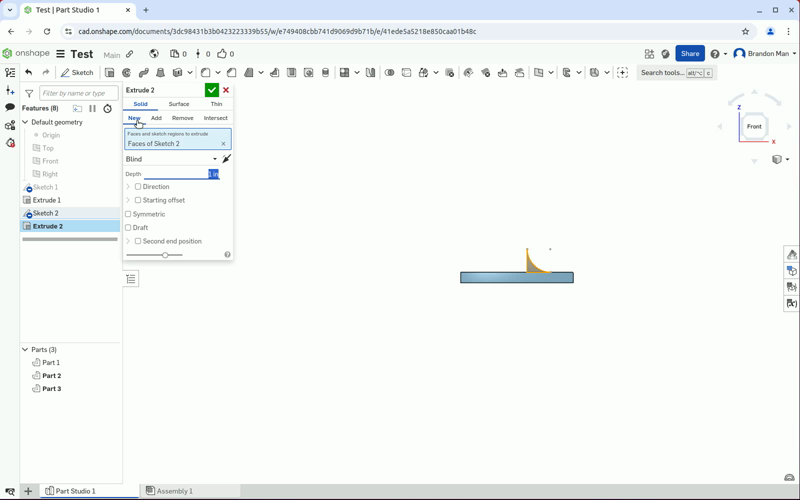
text(13.721)
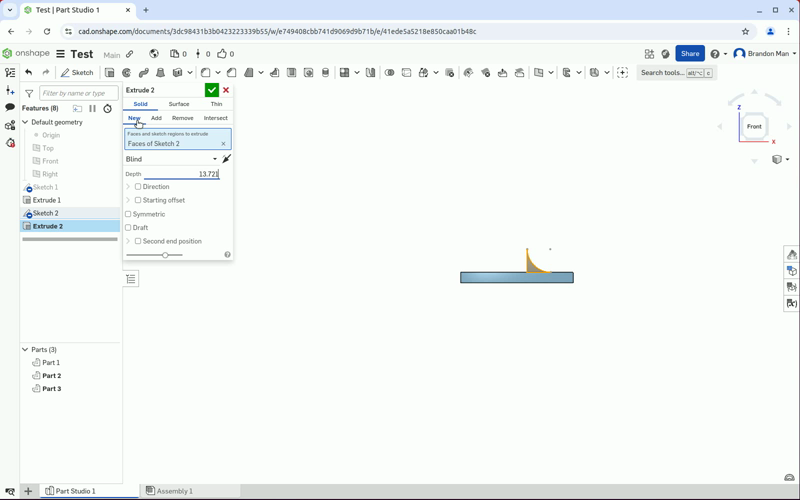
key(enter)
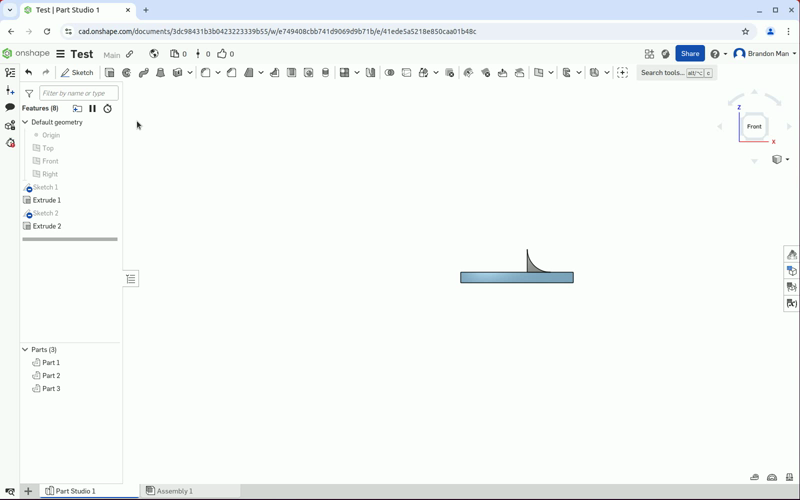
key(shift+h)
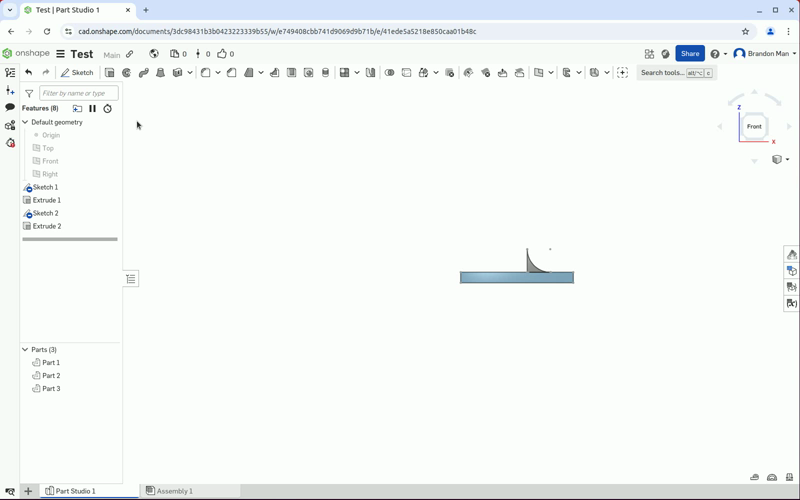
key(shift+h)
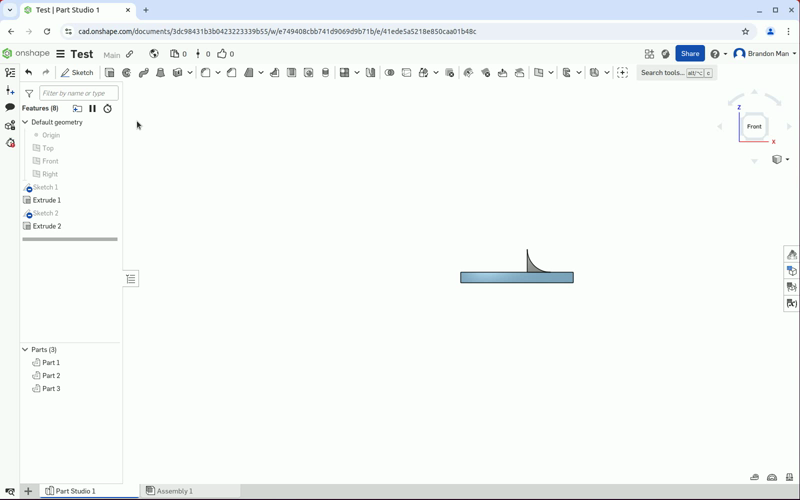
mouse_move(73, 189)
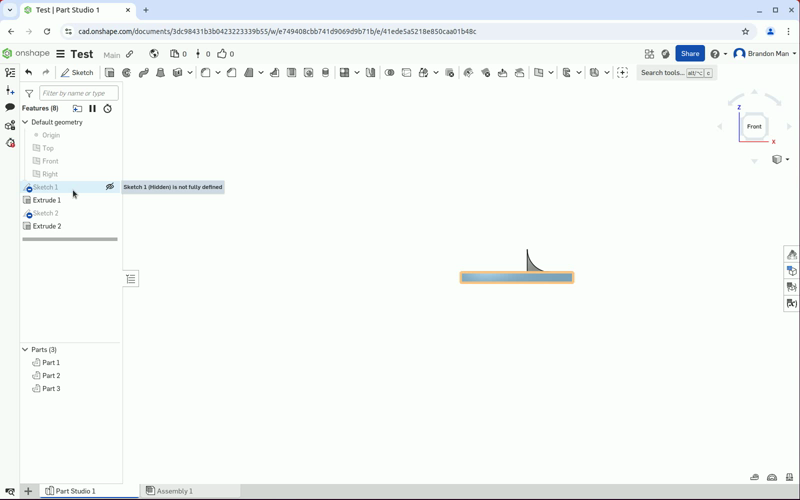
click(73, 189)
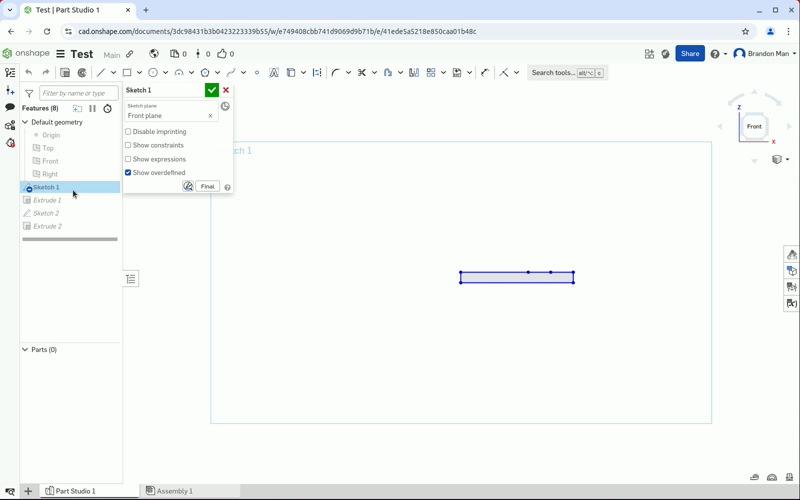
mouse_move(229, 92)
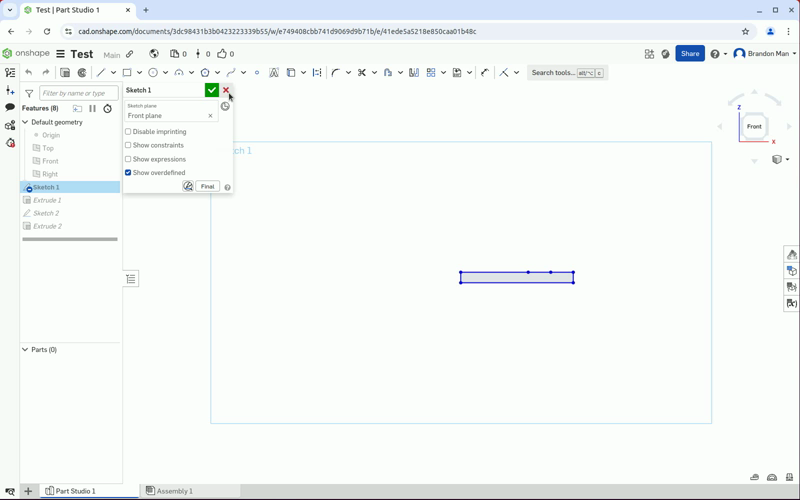
click(229, 92)
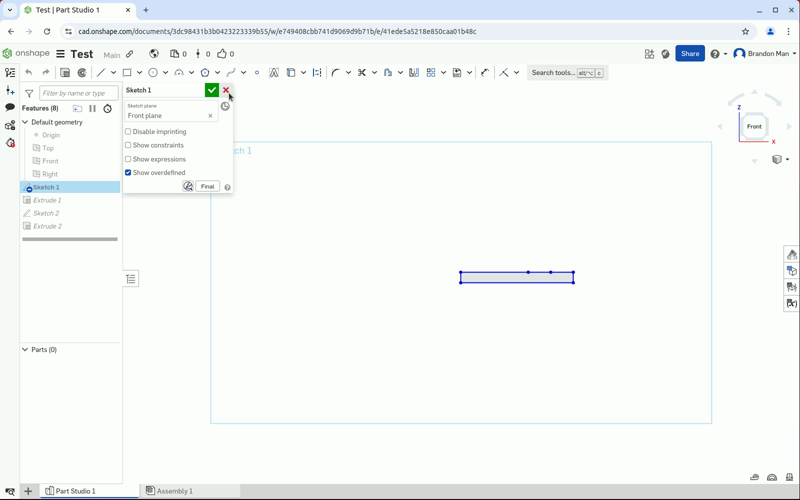
key(shift+s)
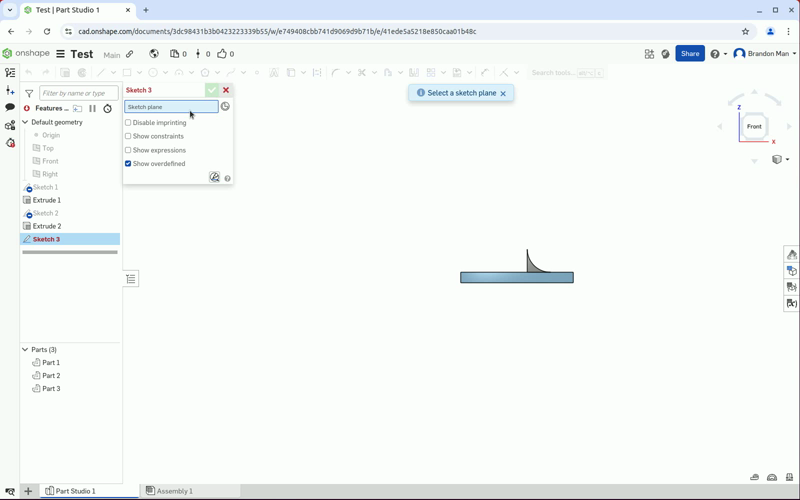
mouse_move(73, 163)
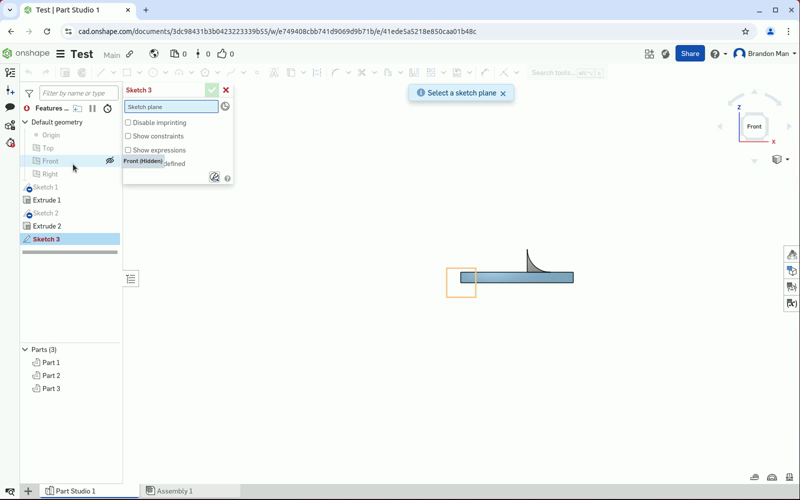
click(73, 163)
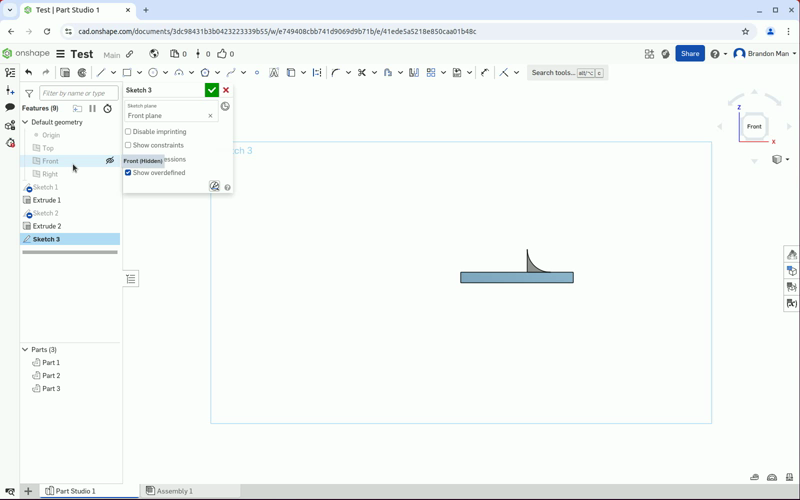
mouse_move(73, 352)
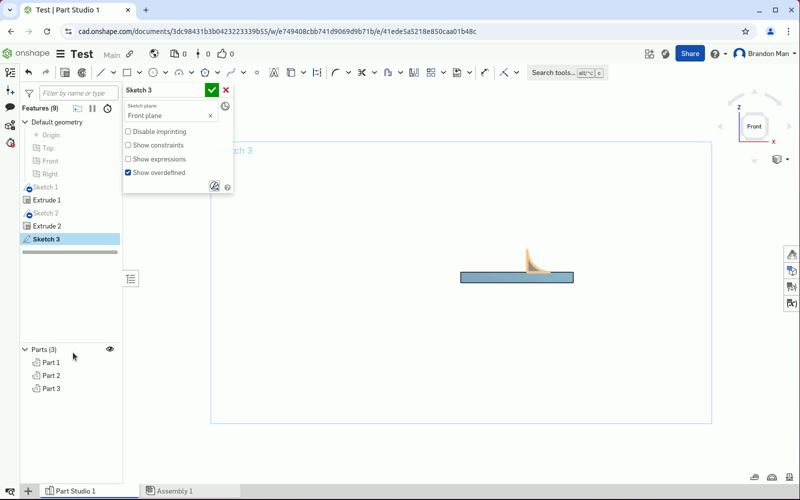
key(y)
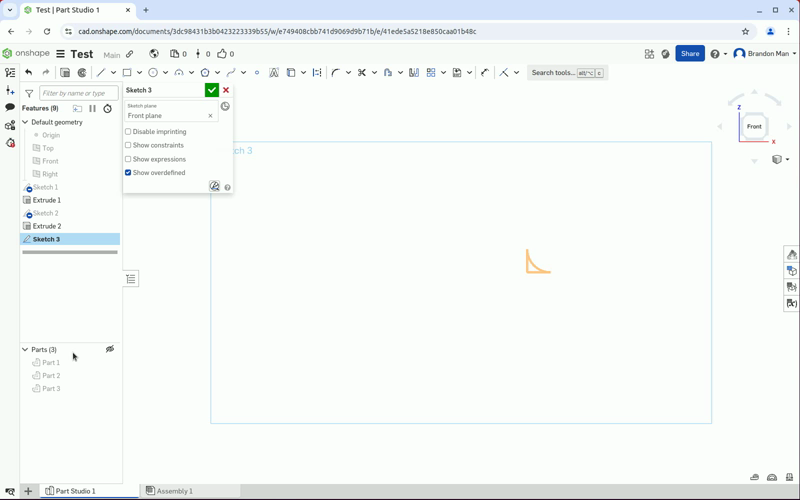
key(c)
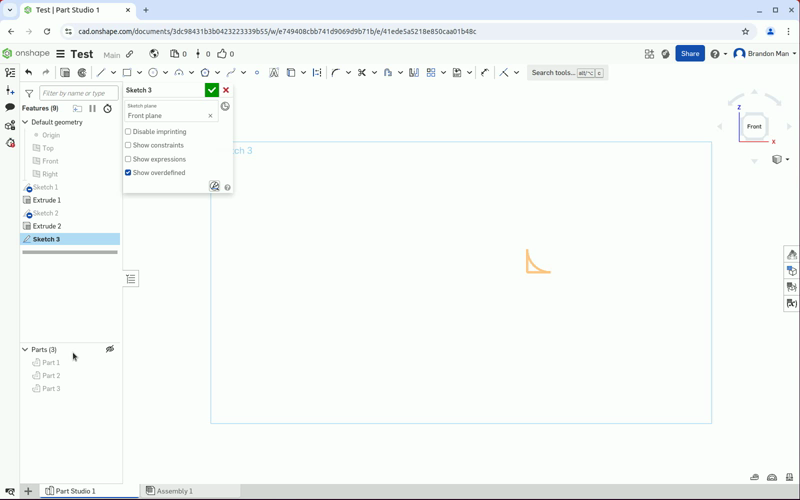
key_down(shift)
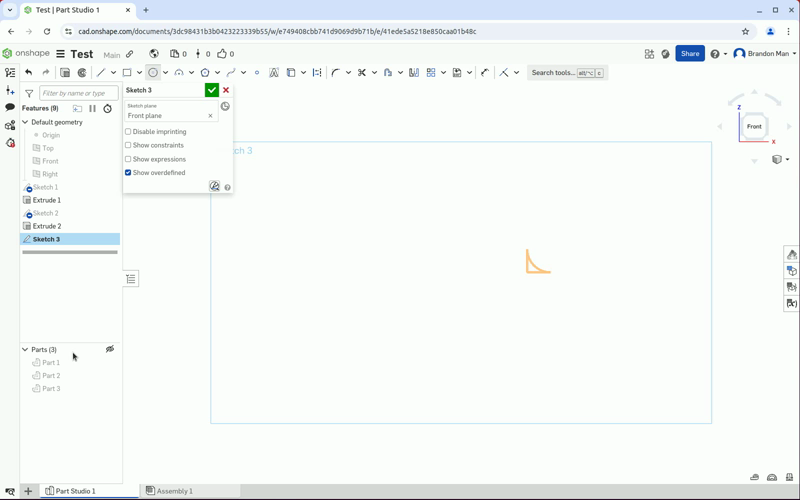
mouse_move(551, 249)
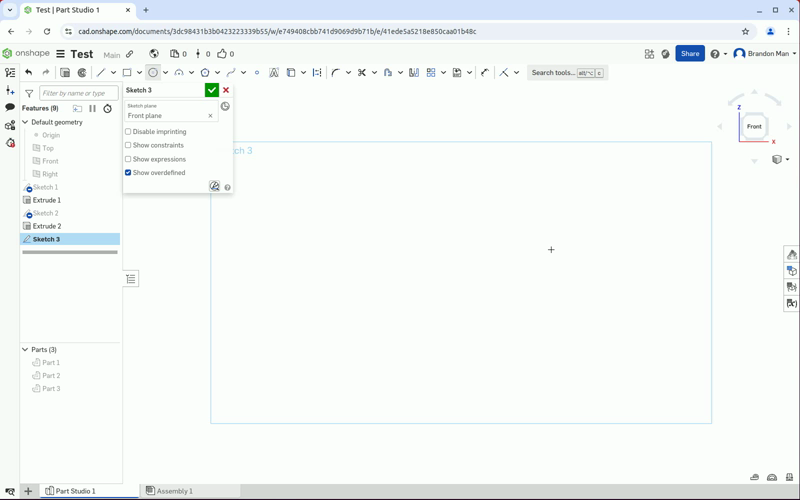
click(551, 249)
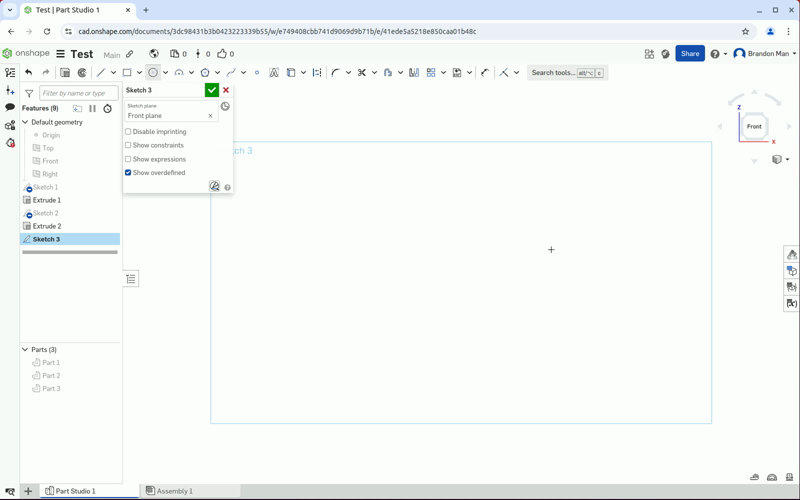
key_up(shift)
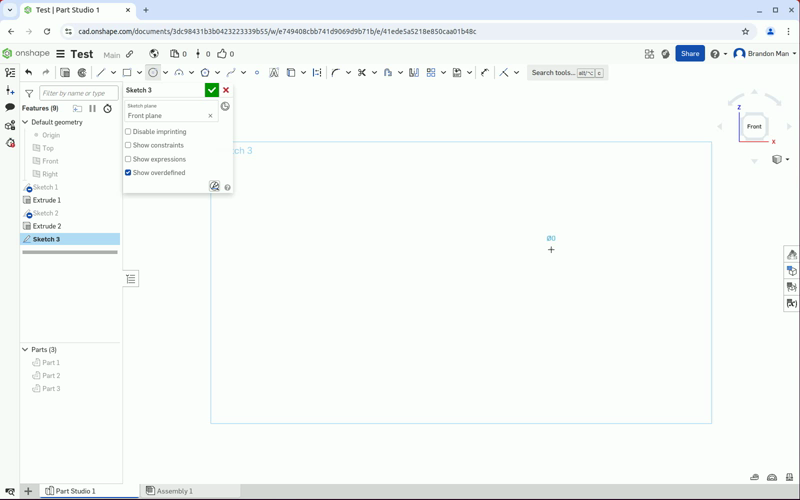
mouse_move(574, 249)
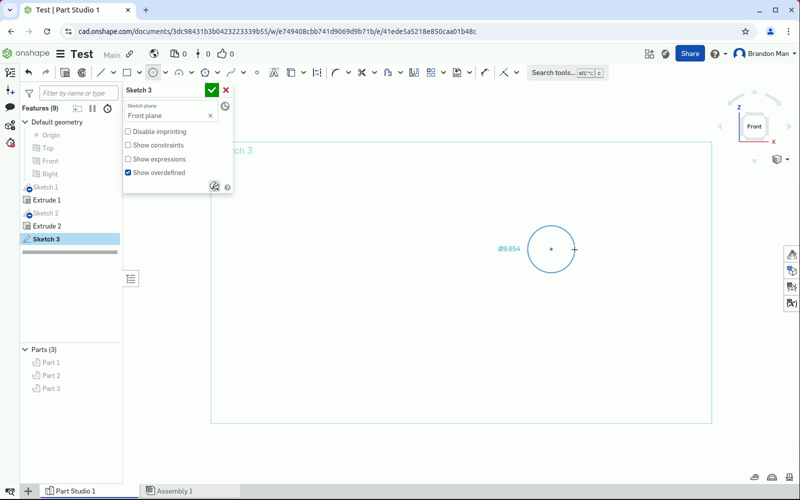
click(574, 249)
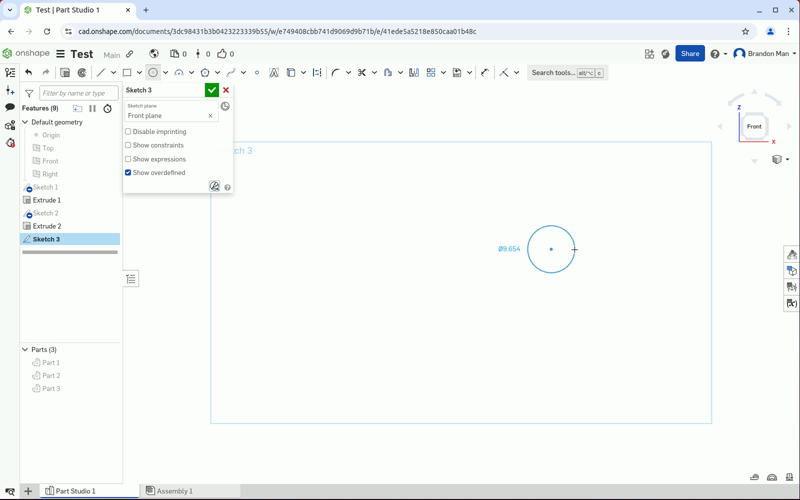
key(esc)
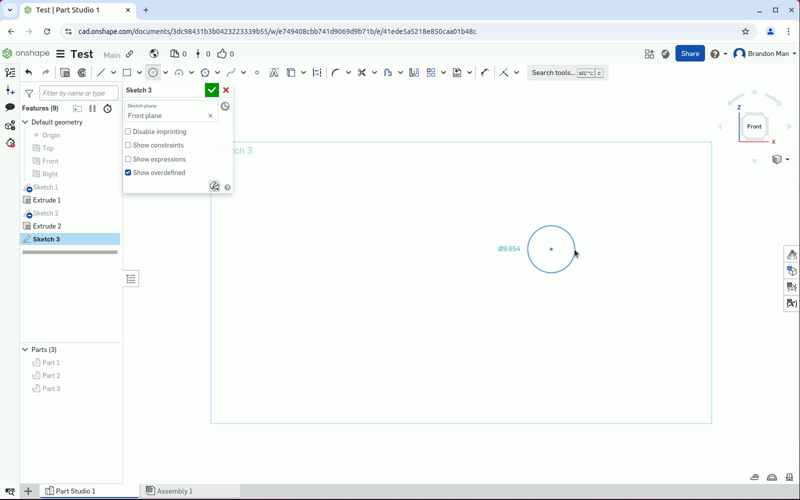
key(c)
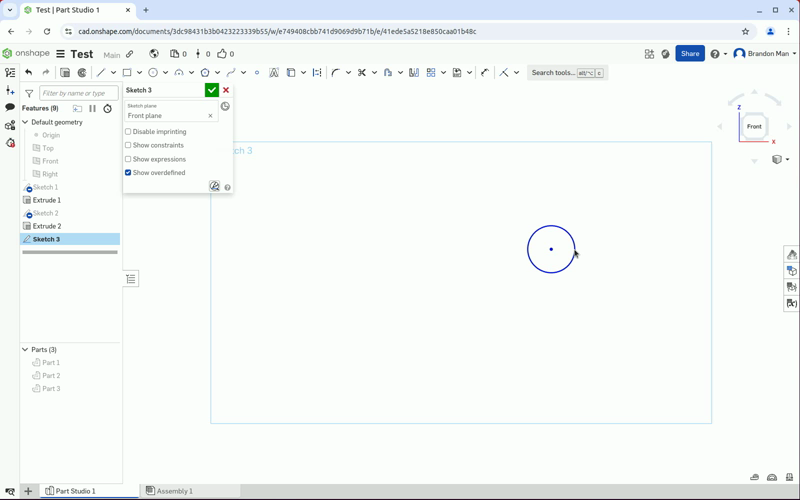
key_down(shift)
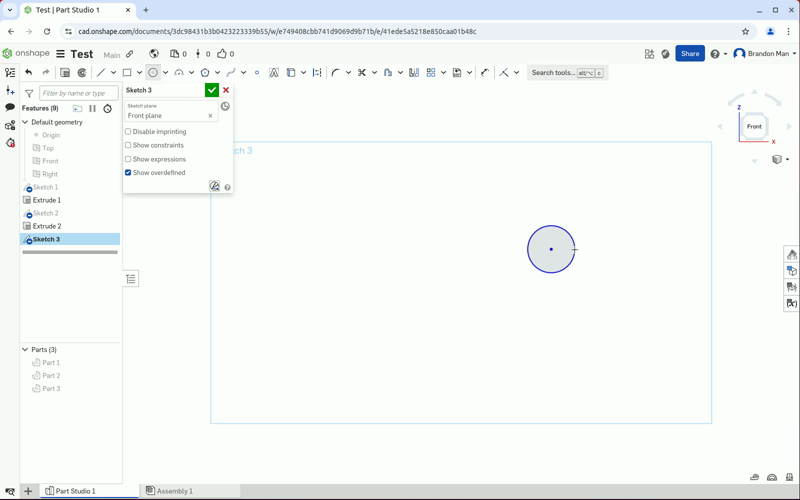
mouse_move(551, 249)
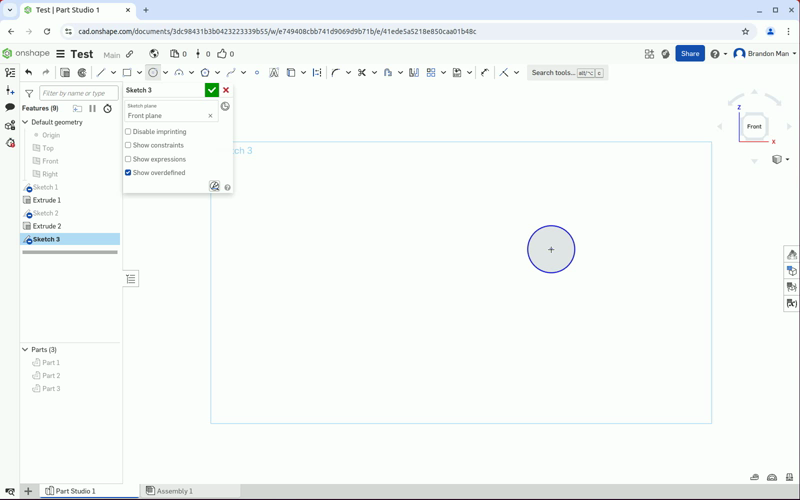
click(551, 249)
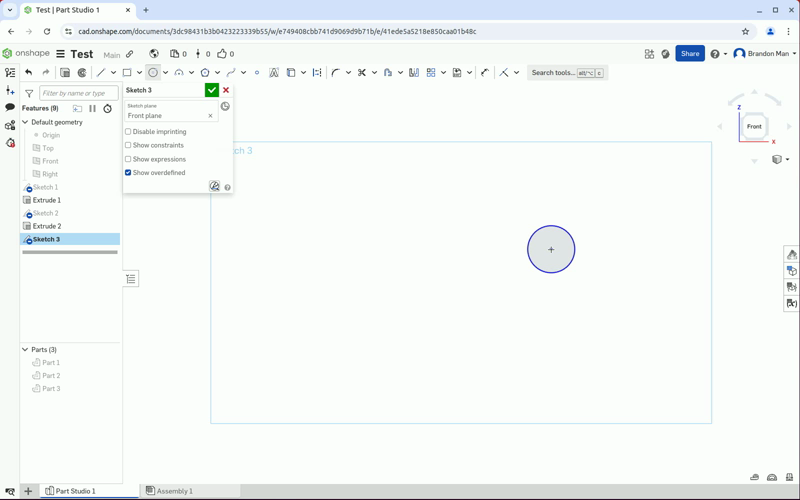
key_up(shift)
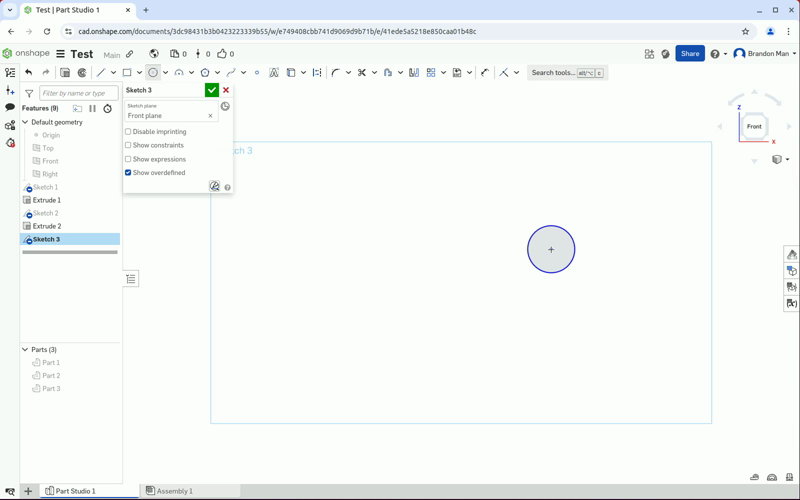
mouse_move(561, 249)
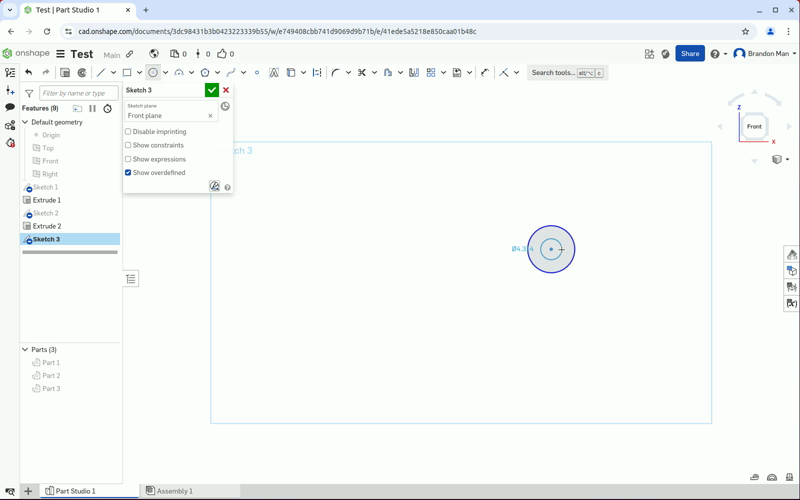
click(561, 249)
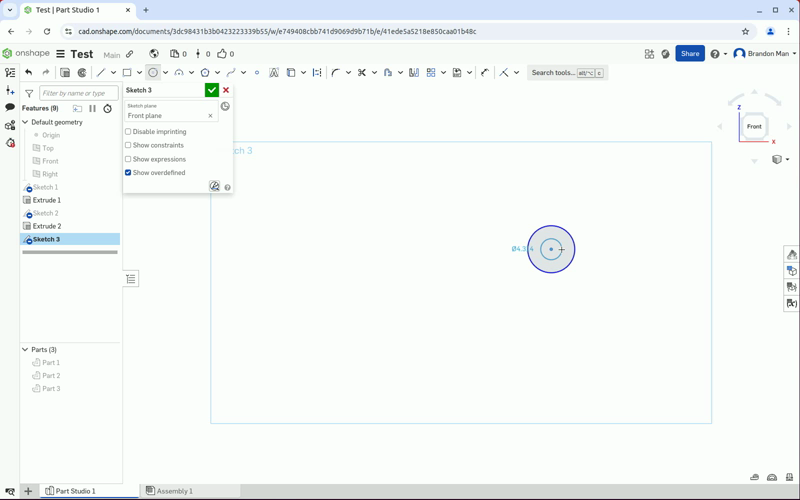
key(esc)
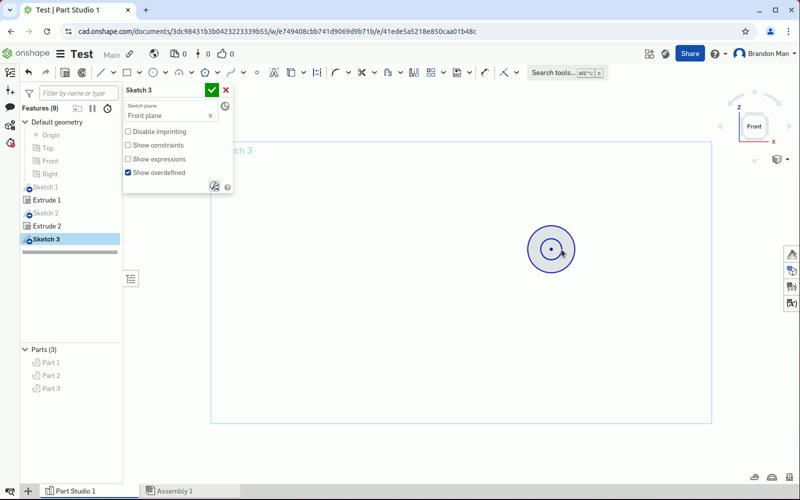
mouse_move(555, 264)
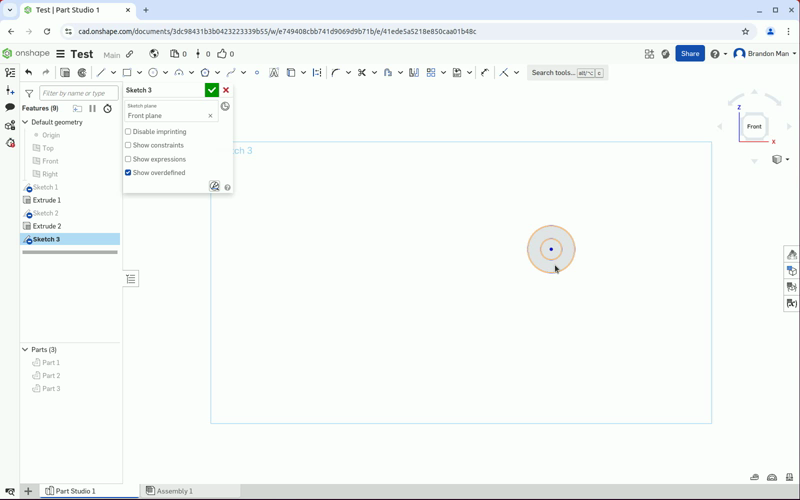
scroll(6)
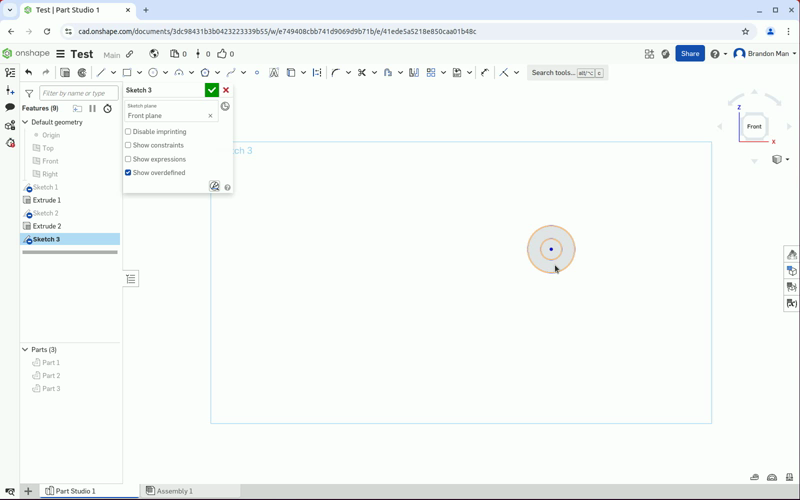
scroll(6)
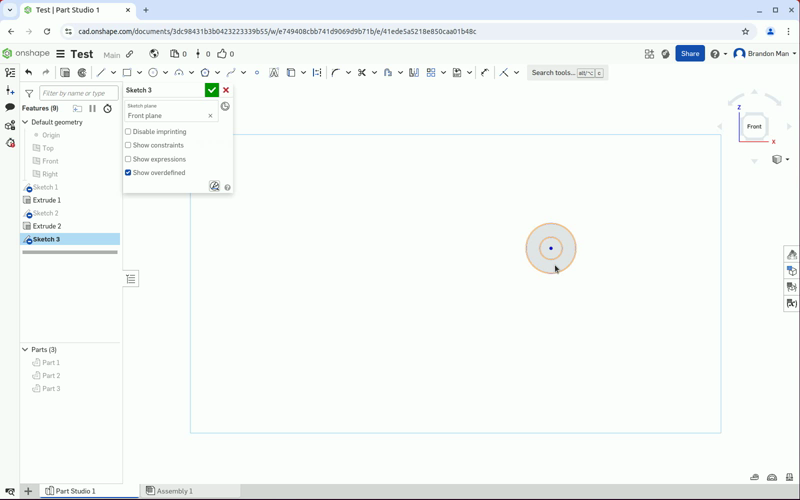
scroll(6)
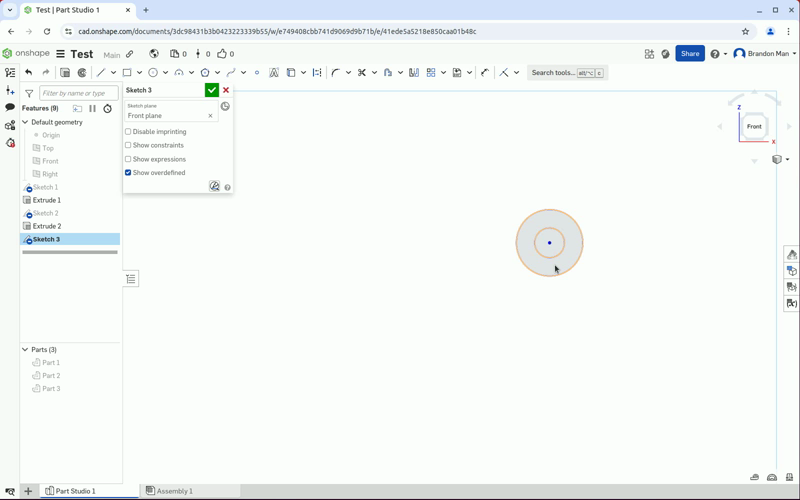
scroll(6)
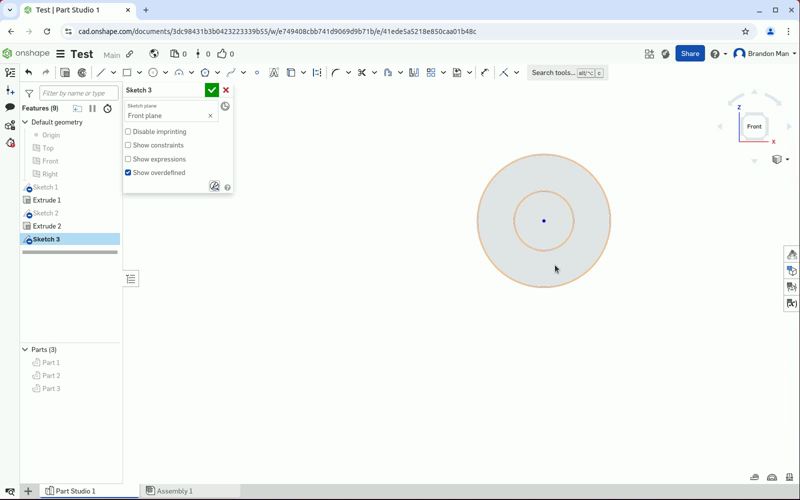
scroll(6)
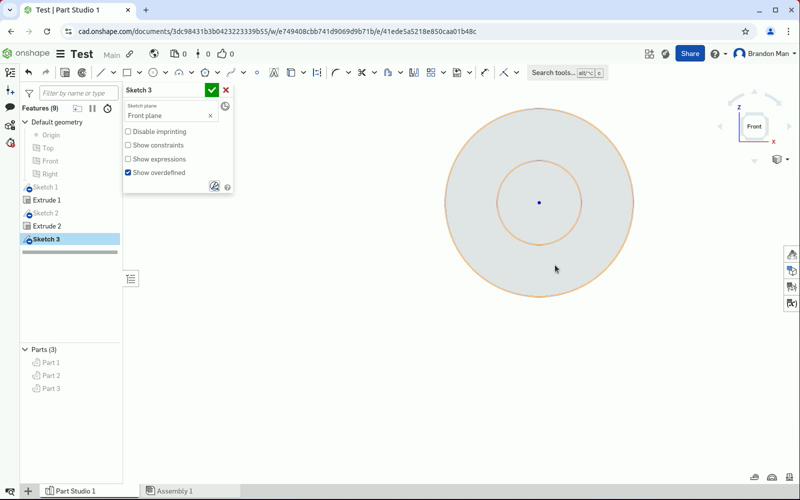
scroll(6)
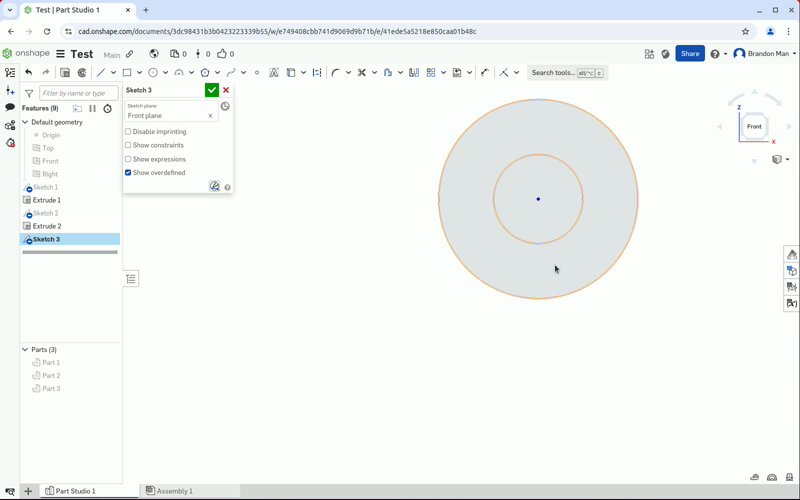
scroll(6)
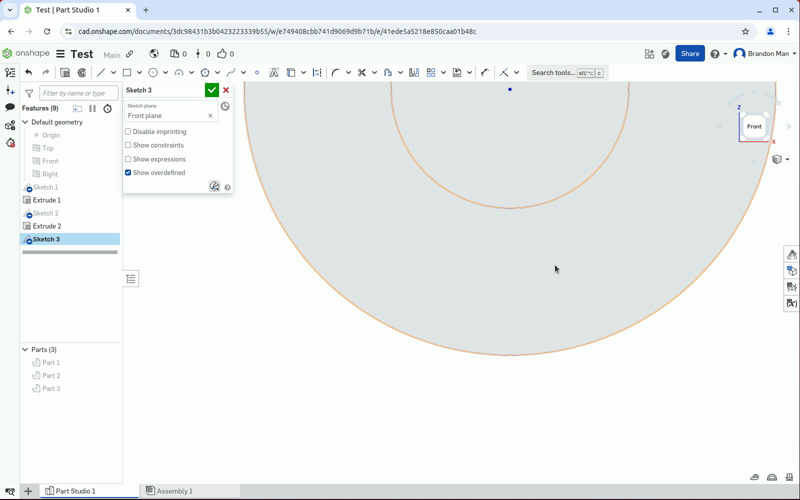
click(555, 264)
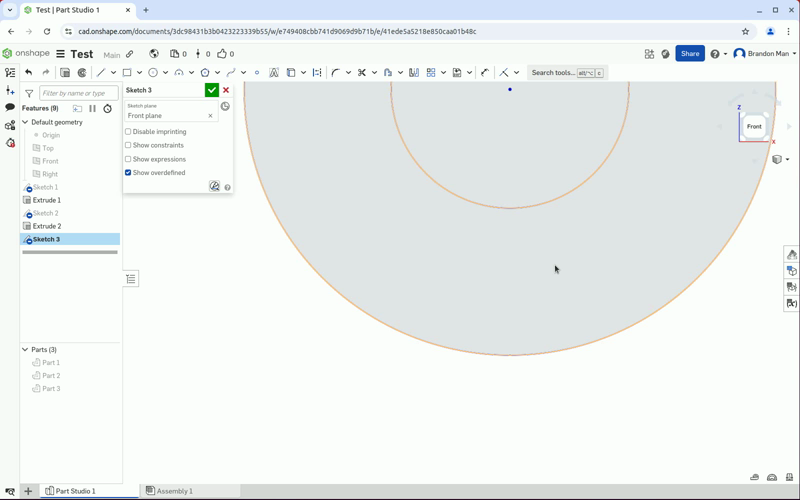
scroll(-6)
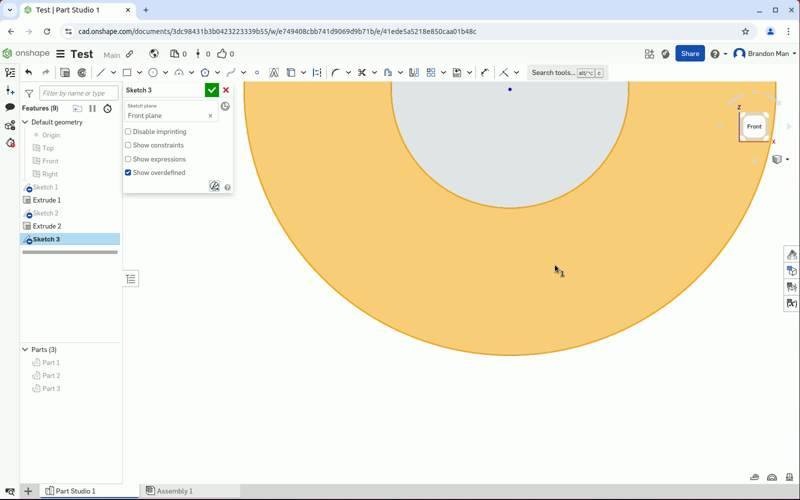
scroll(-6)
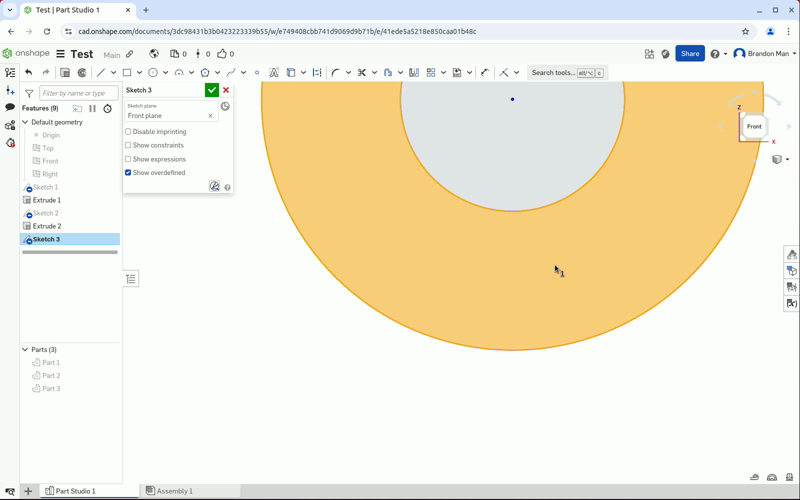
scroll(-6)
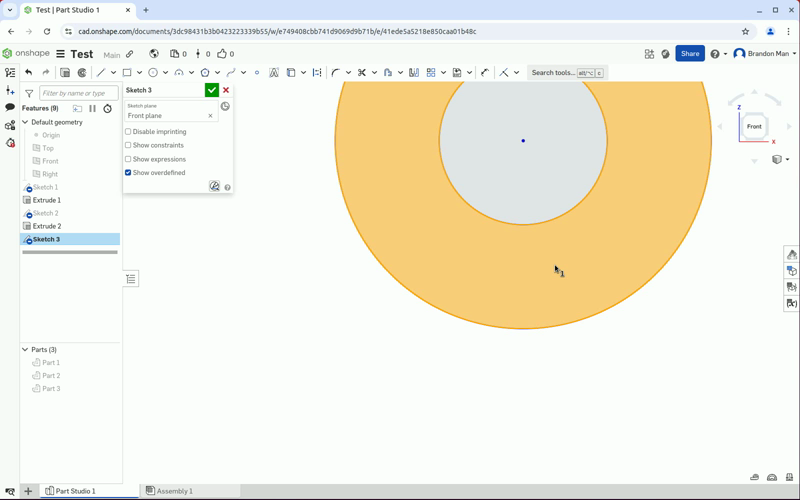
scroll(-6)
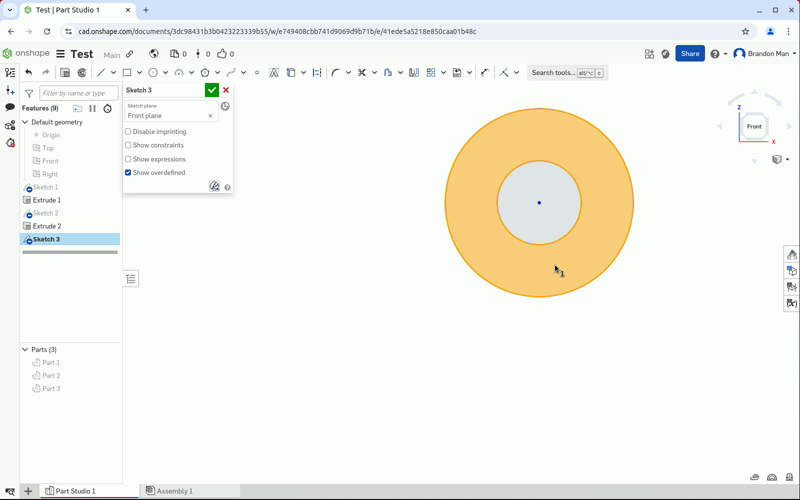
scroll(-6)
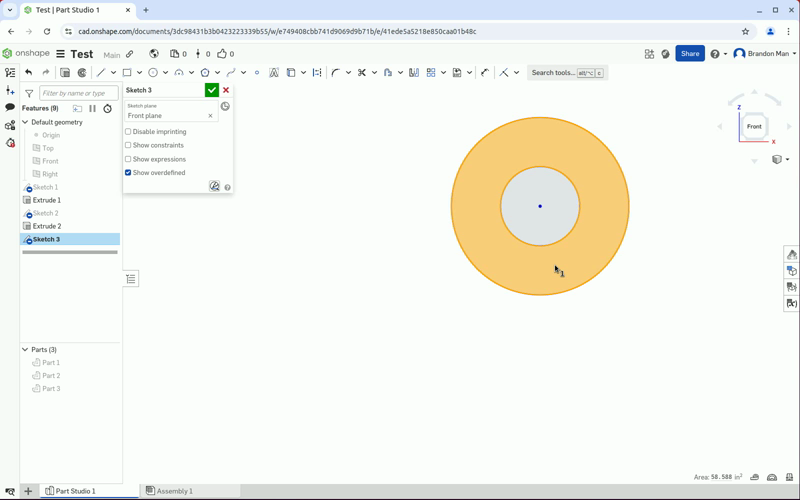
scroll(-6)
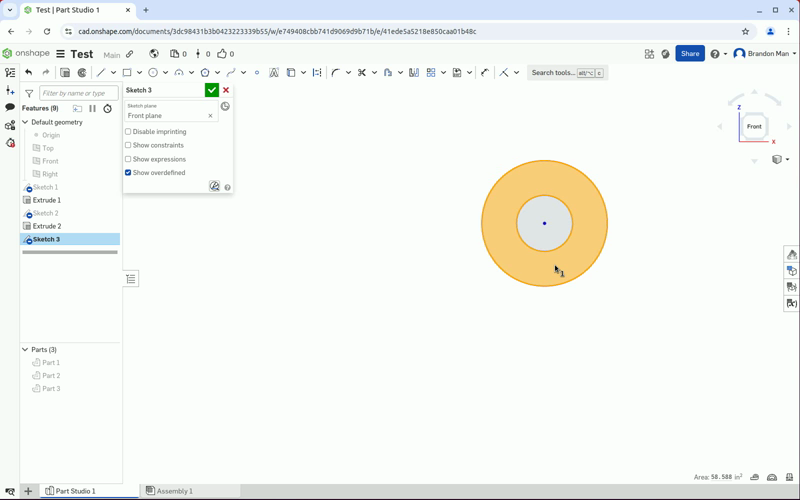
scroll(-6)
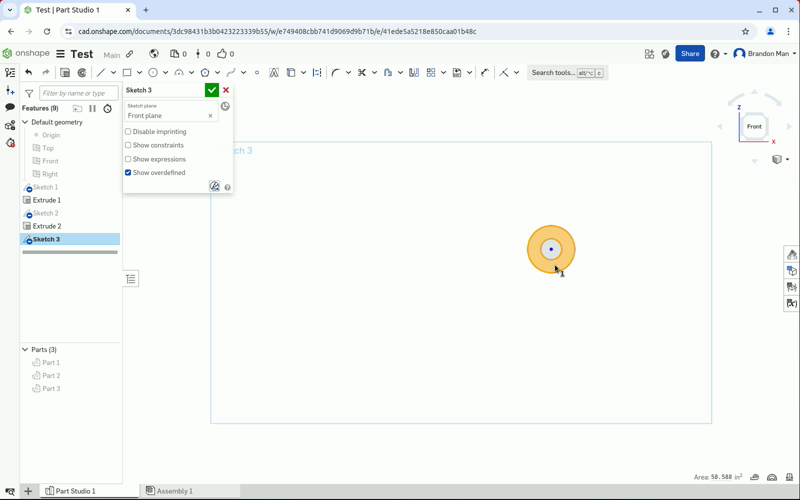
mouse_move(73, 352)
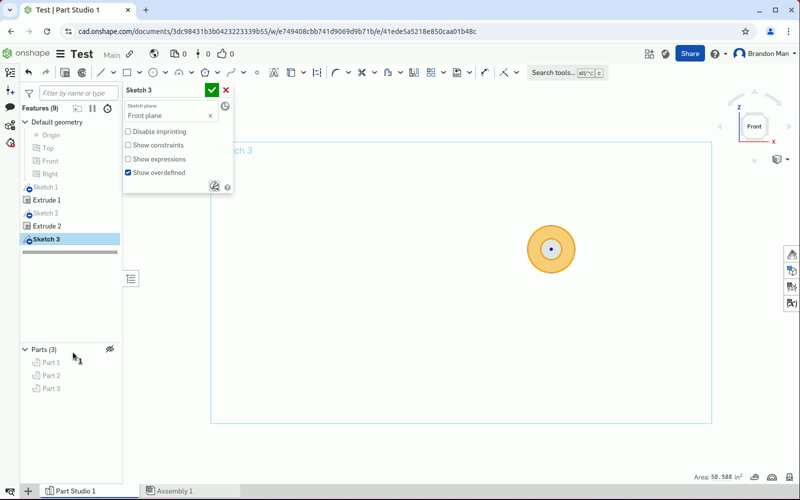
key(shift+y)
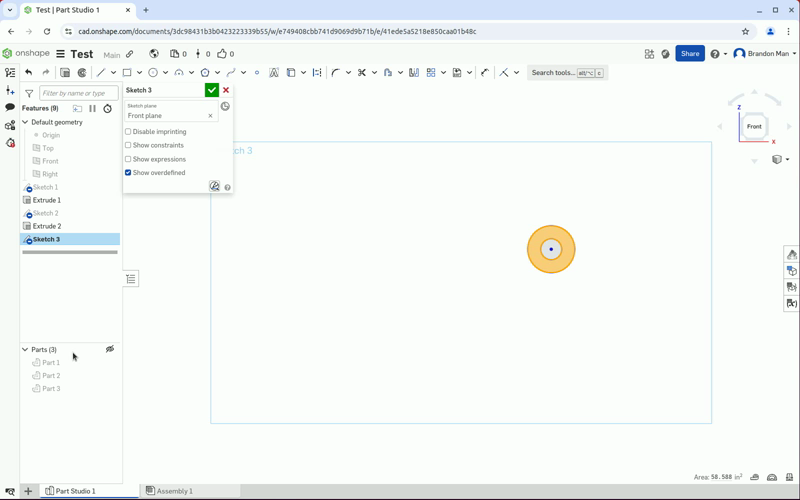
key(shift+e)
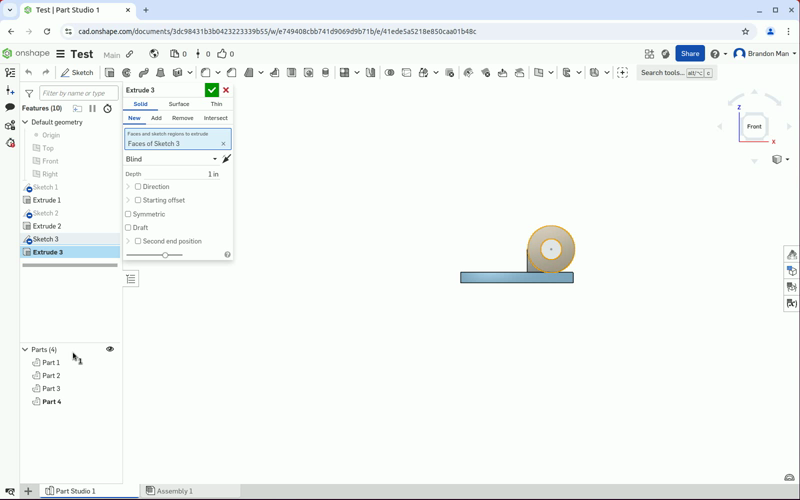
mouse_move(143, 106)
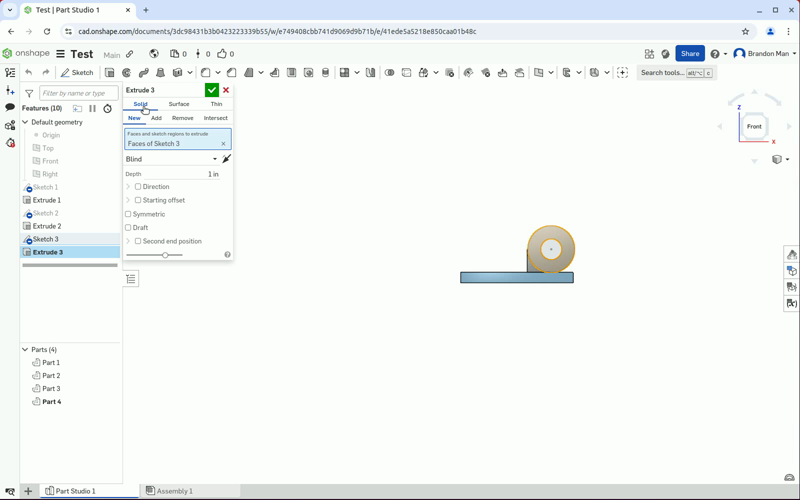
click(143, 106)
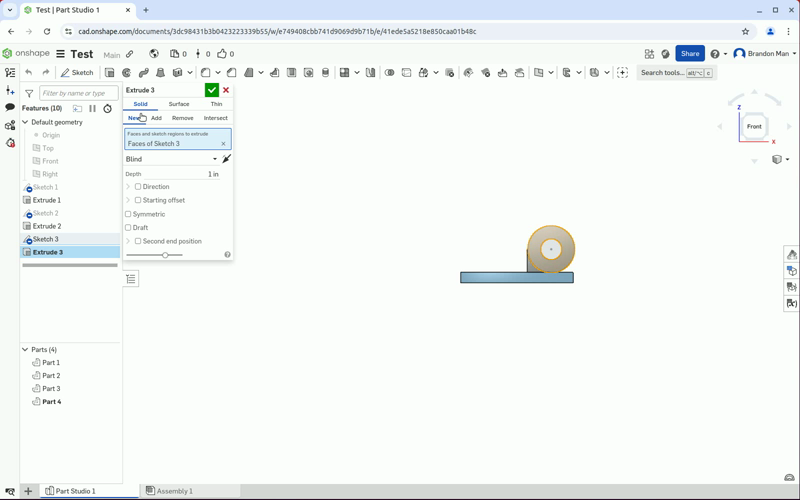
mouse_move(137, 120)
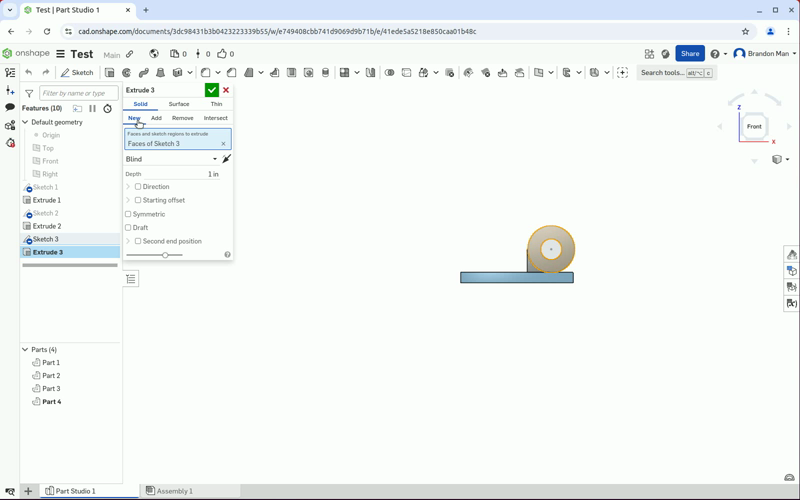
click(137, 120)
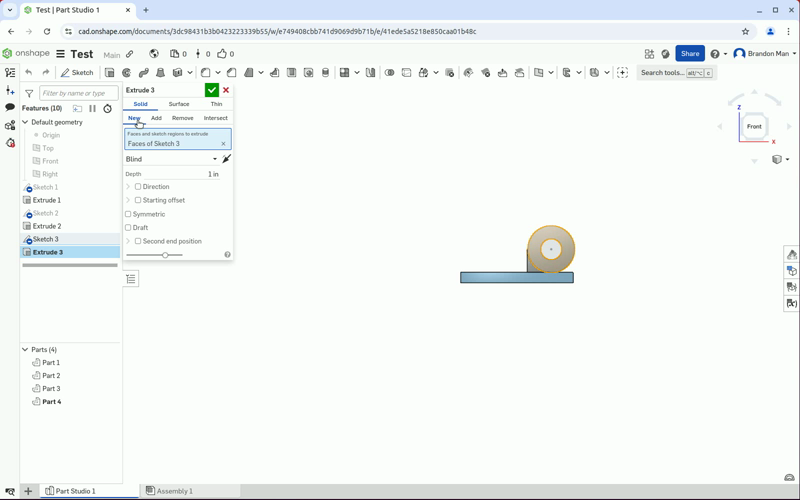
key(tab, 4)
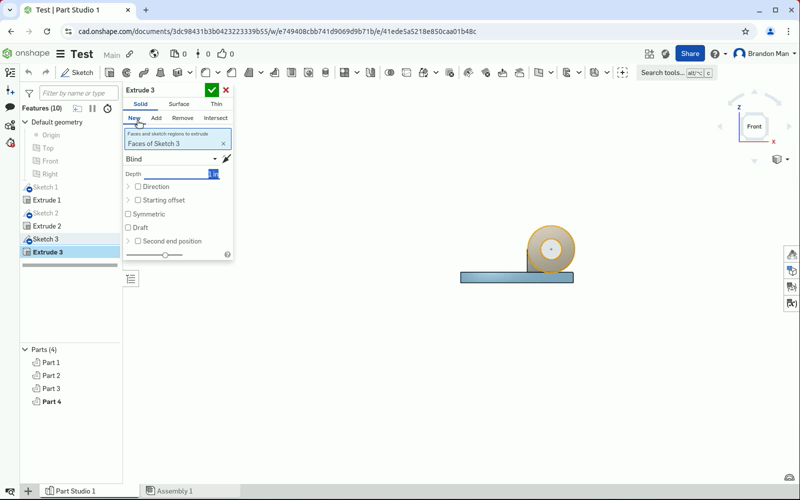
text(13.721)
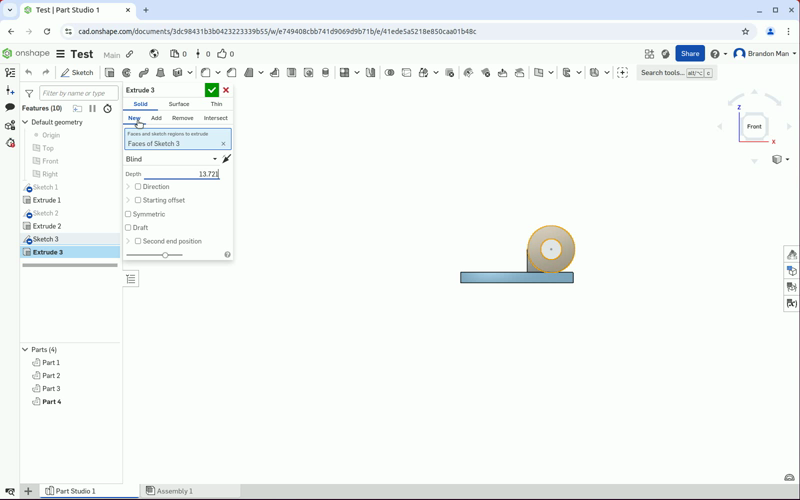
key(enter)
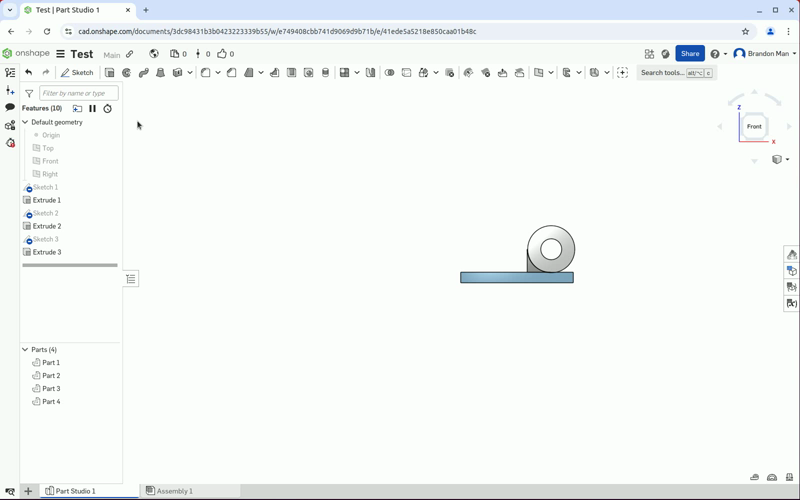
key(shift+h)
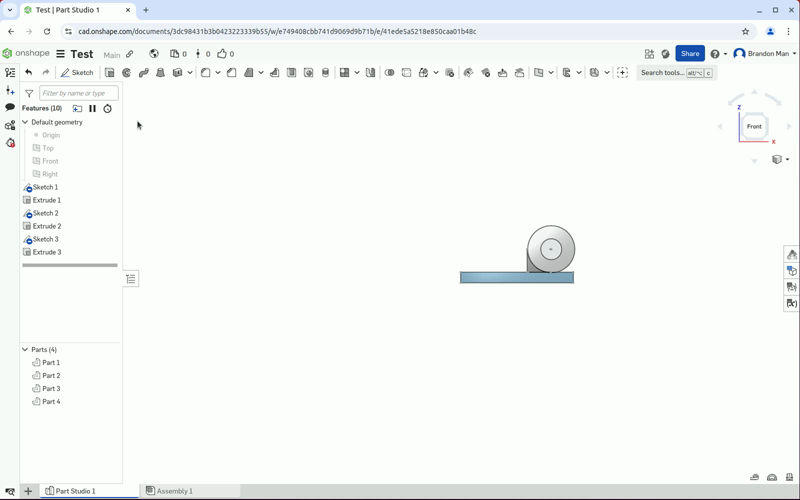
key(shift+h)
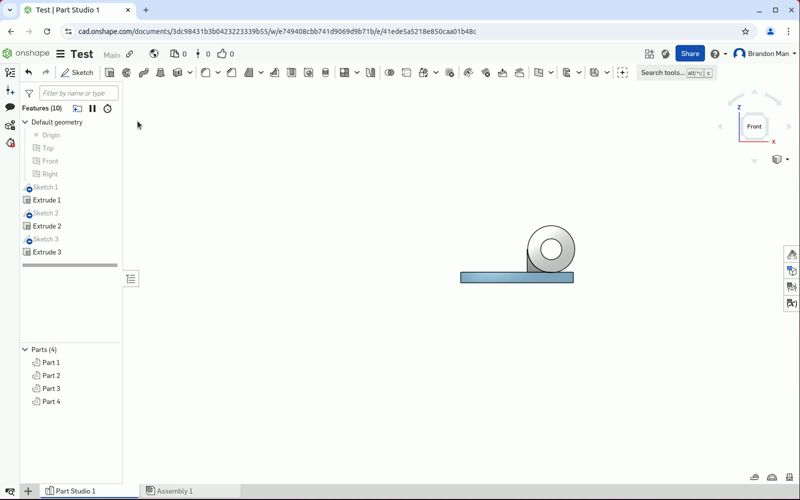
mouse_move(73, 189)
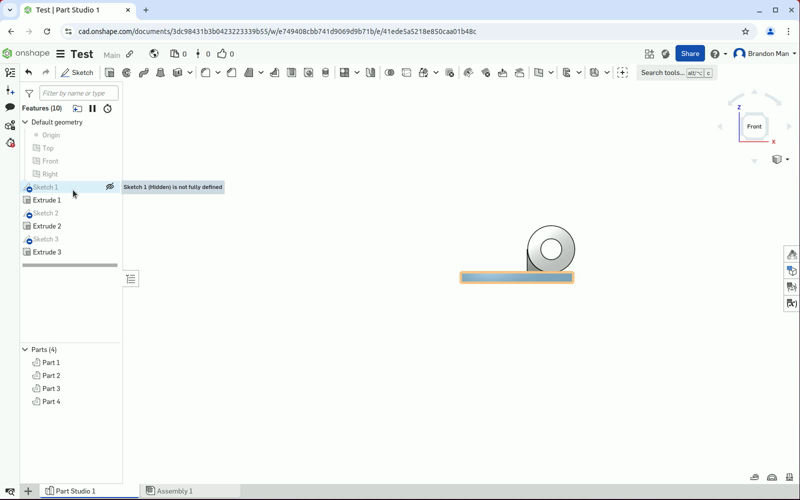
click(73, 189)
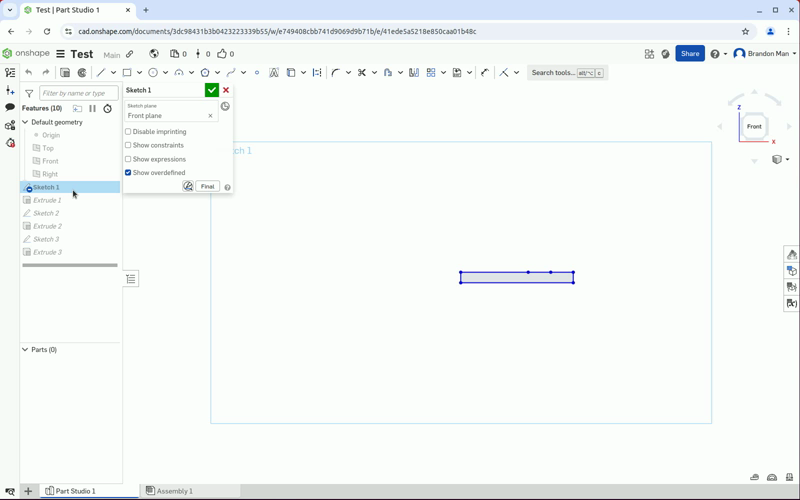
mouse_move(229, 92)
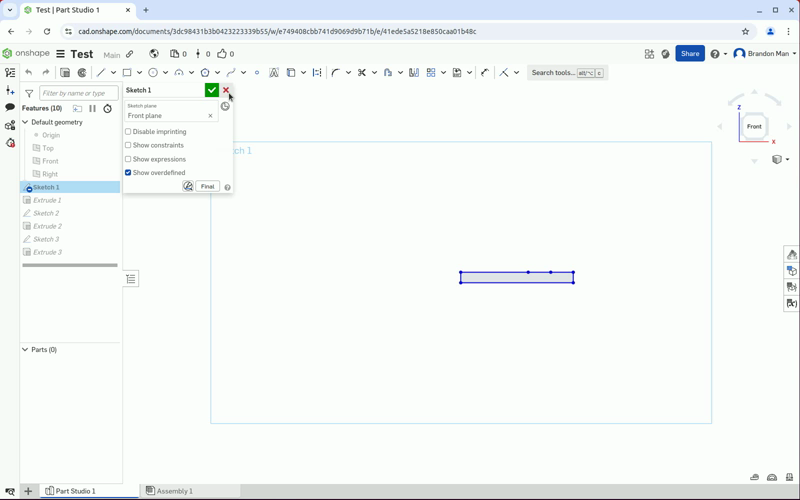
click(229, 92)
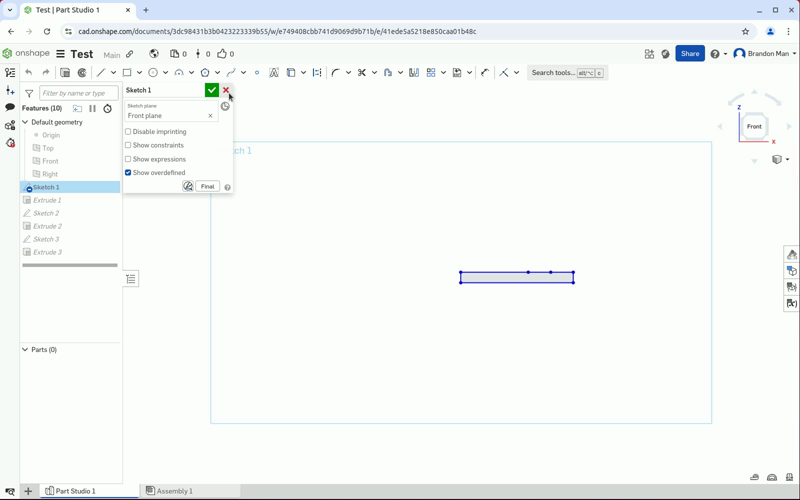
key(shift+s)
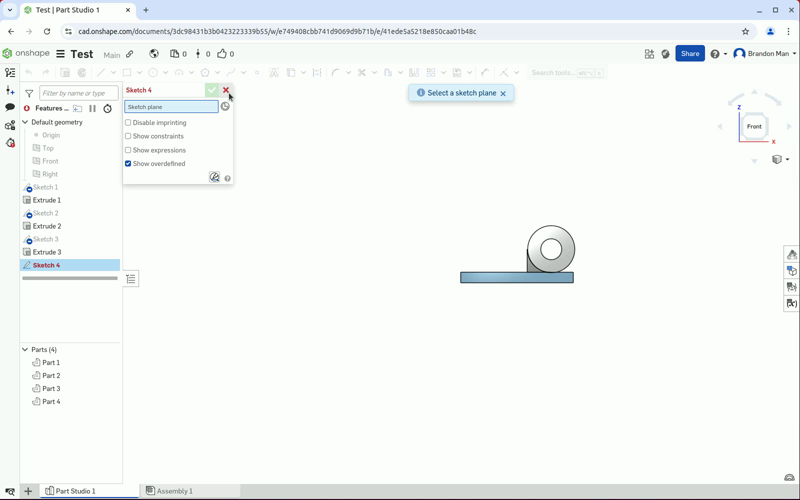
mouse_move(73, 163)
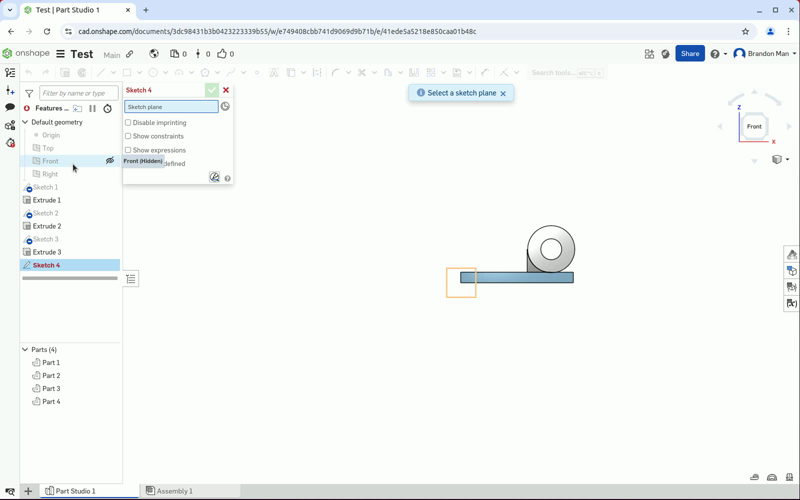
click(73, 163)
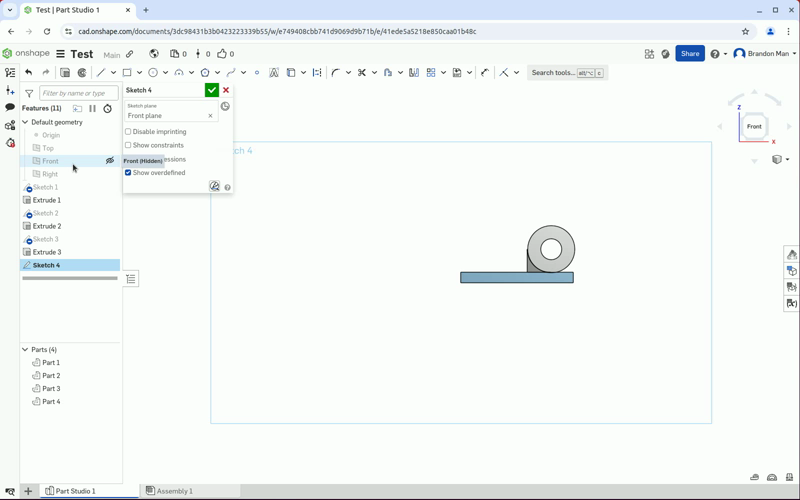
mouse_move(73, 352)
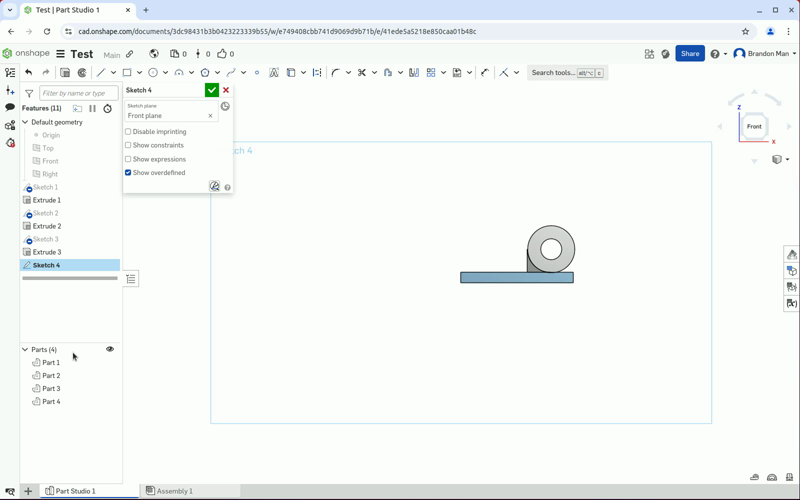
key(y)
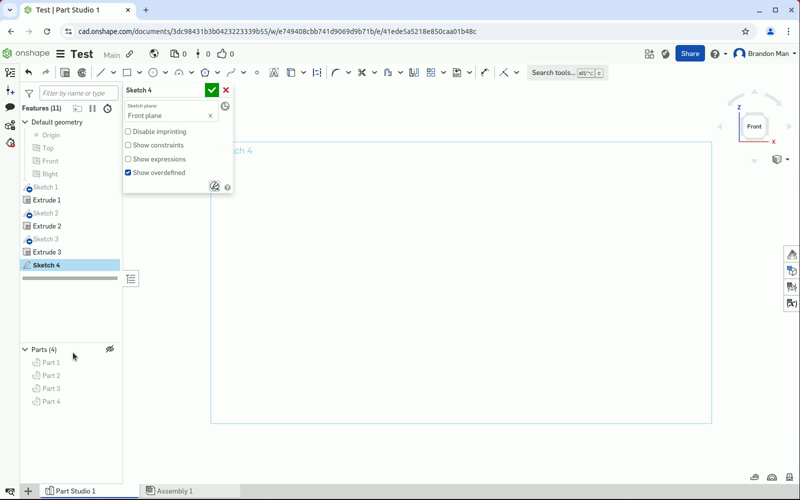
key(l)
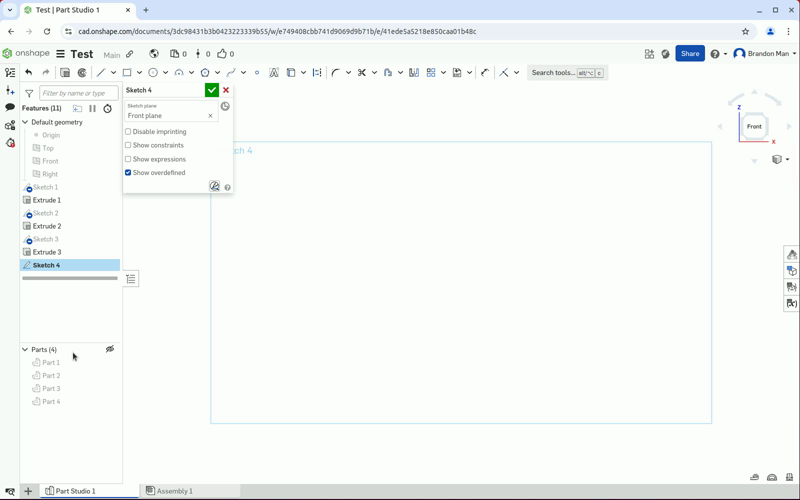
key_down(shift)
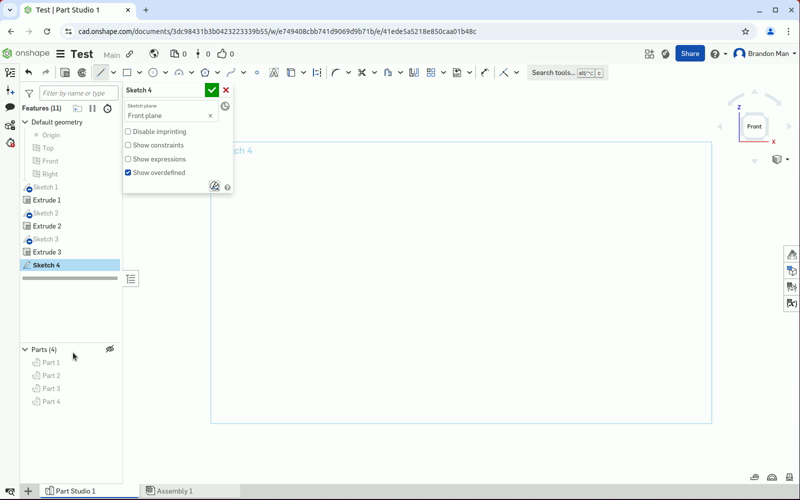
mouse_move(551, 272)
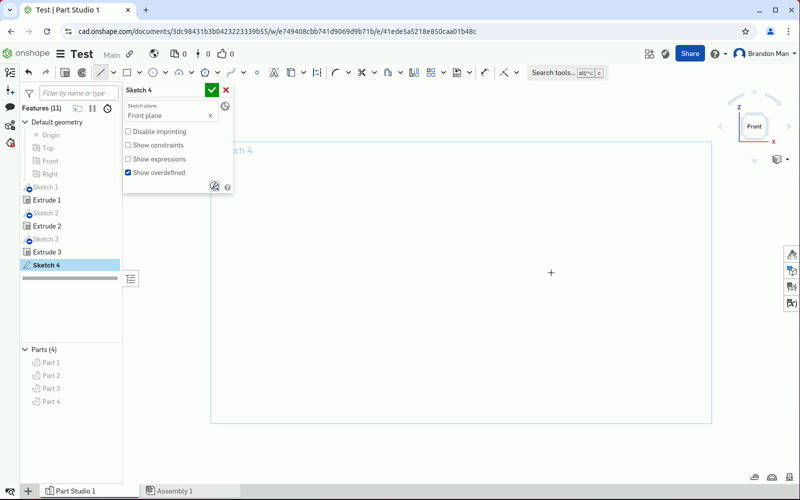
click(551, 272)
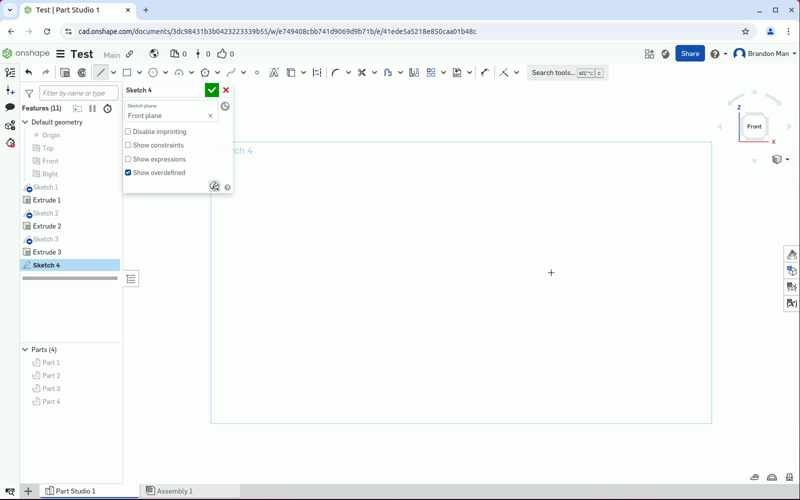
key_up(shift)
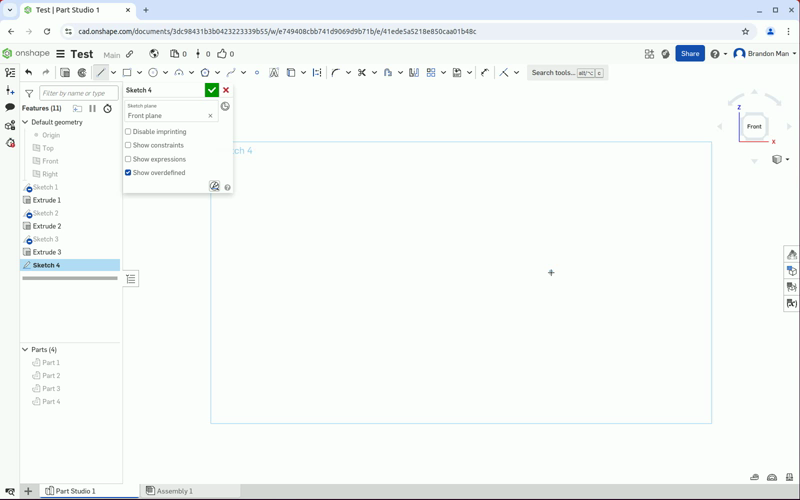
key_down(shift)
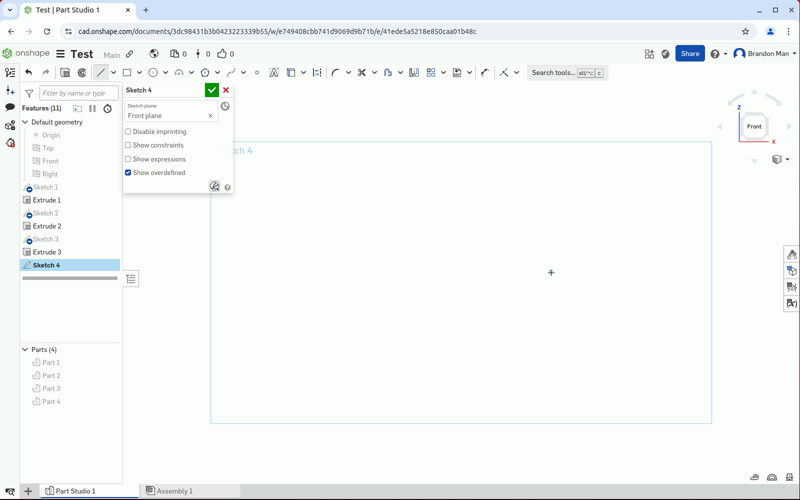
mouse_move(581, 272)
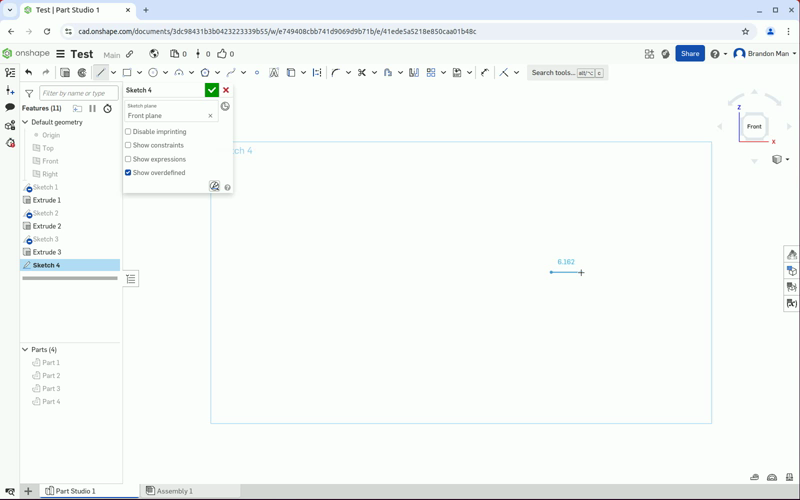
mouse_move(574, 272)
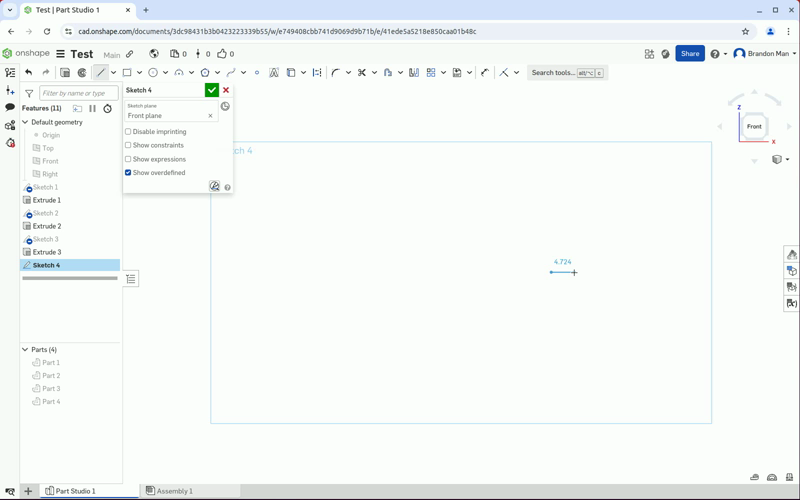
click(574, 272)
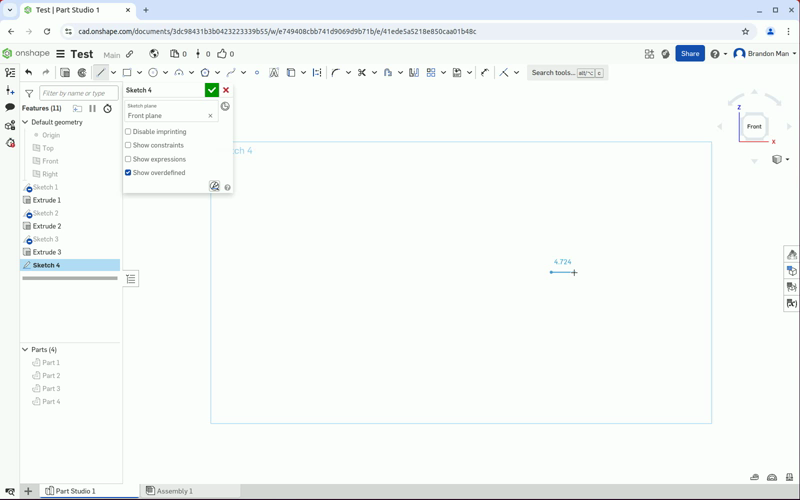
key_up(shift)
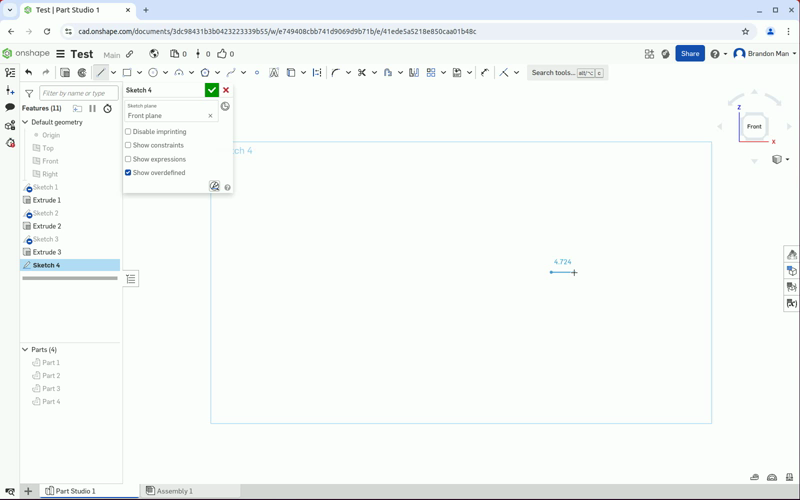
key_down(shift)
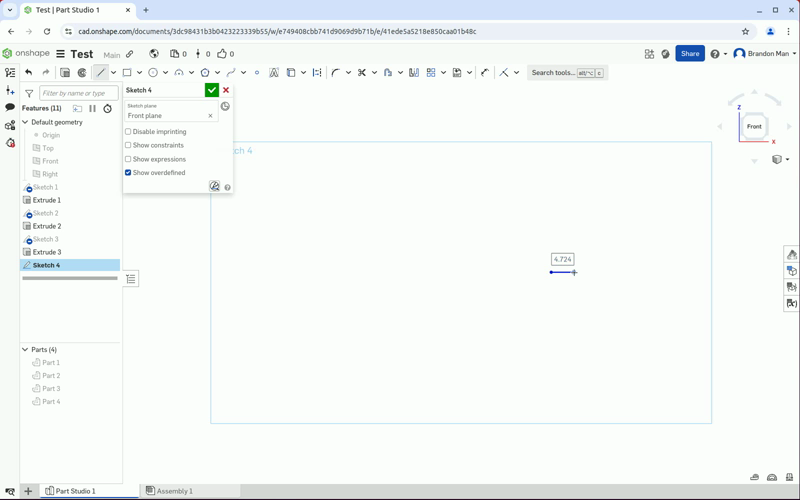
mouse_move(589, 272)
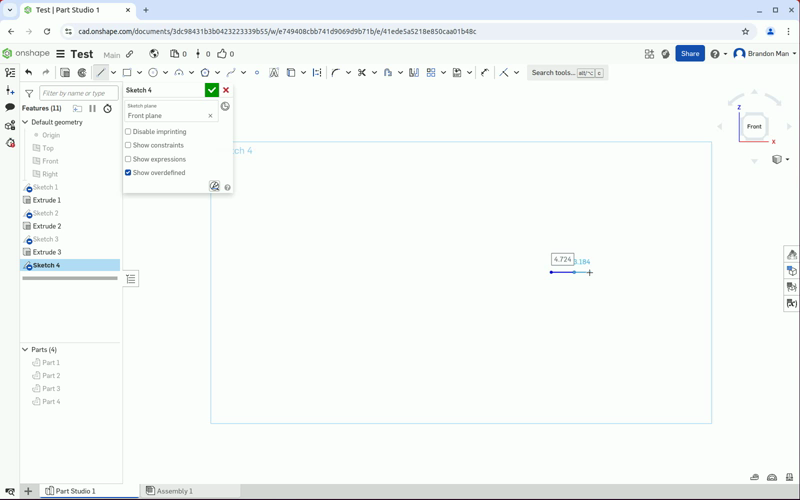
mouse_move(574, 249)
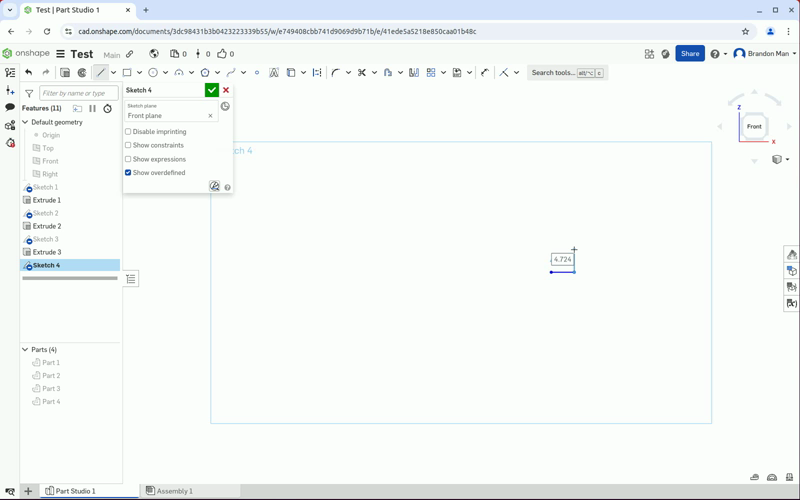
click(574, 249)
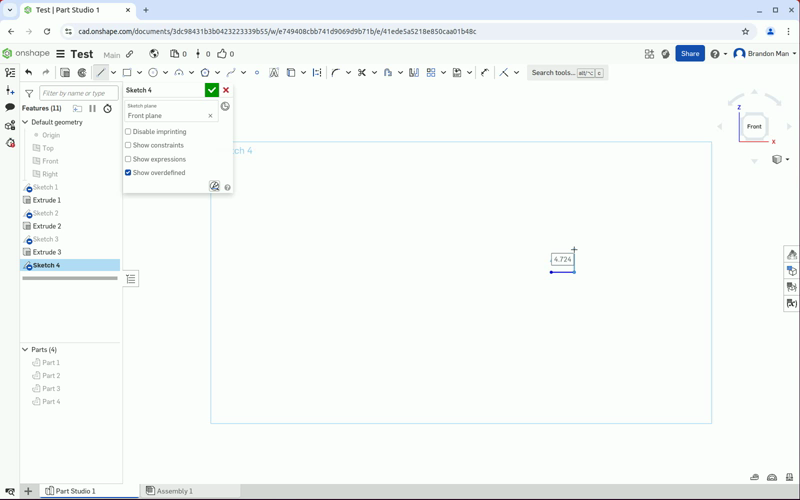
key_up(shift)
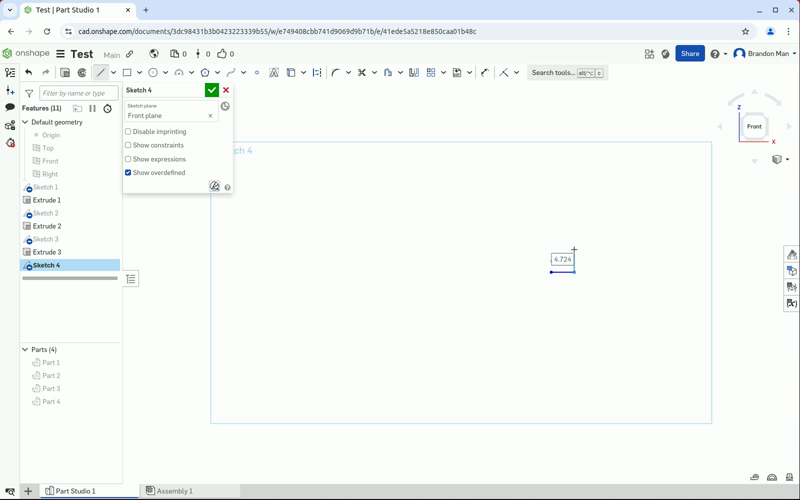
key(esc)
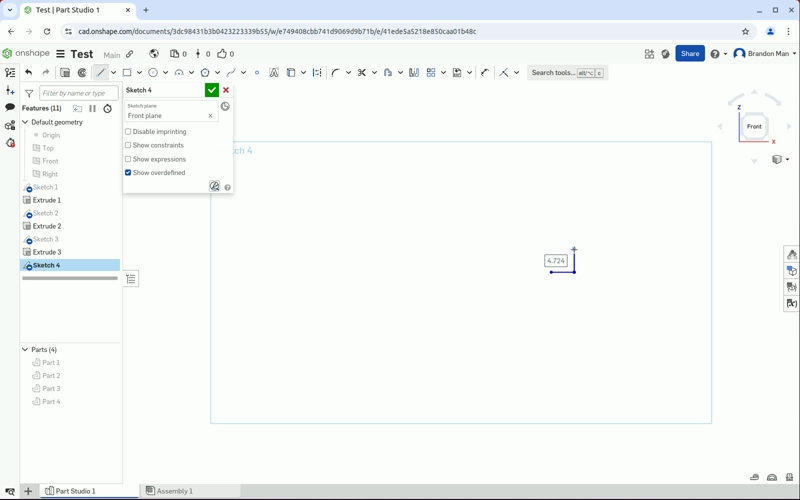
key(a)
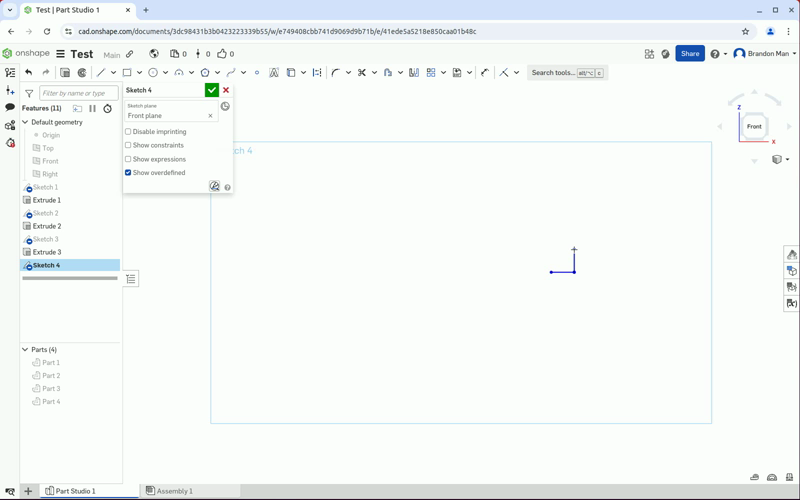
mouse_move(574, 249)
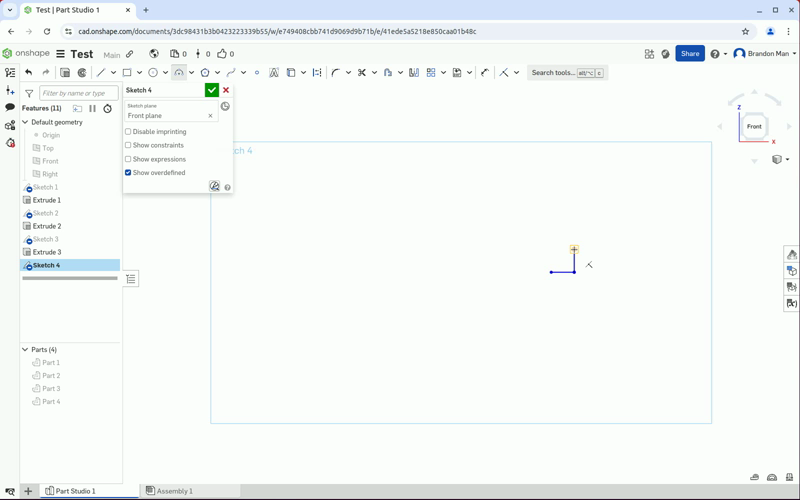
click(574, 249)
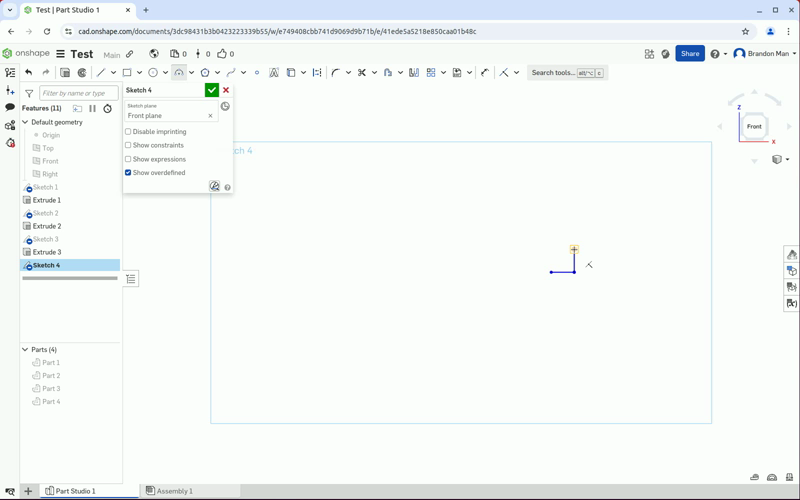
mouse_move(551, 272)
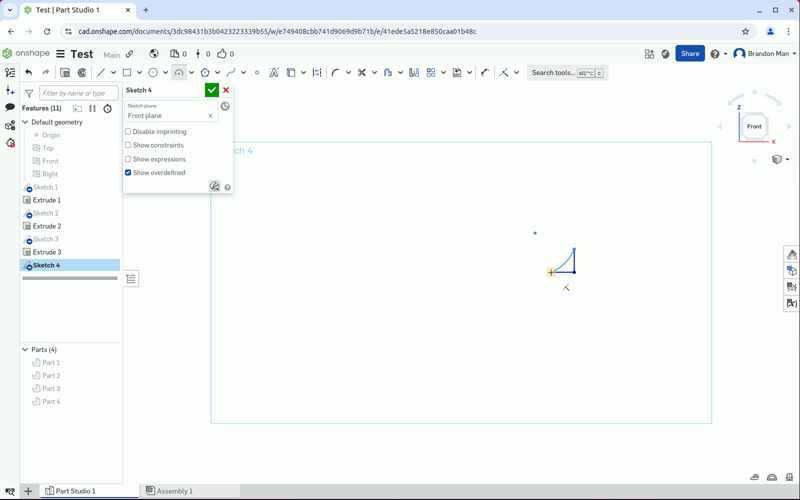
click(551, 272)
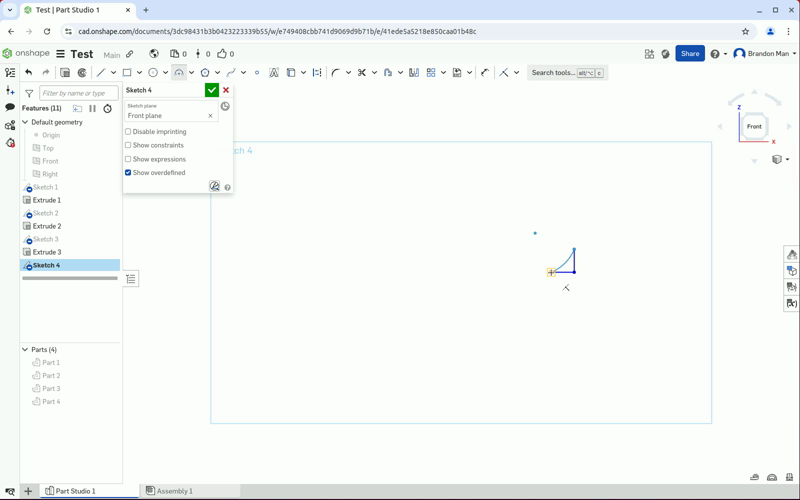
key_down(shift)
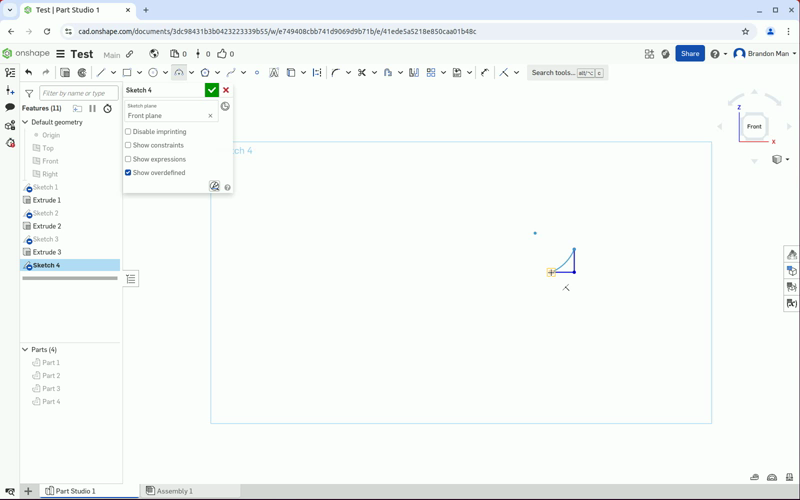
mouse_move(567, 265)
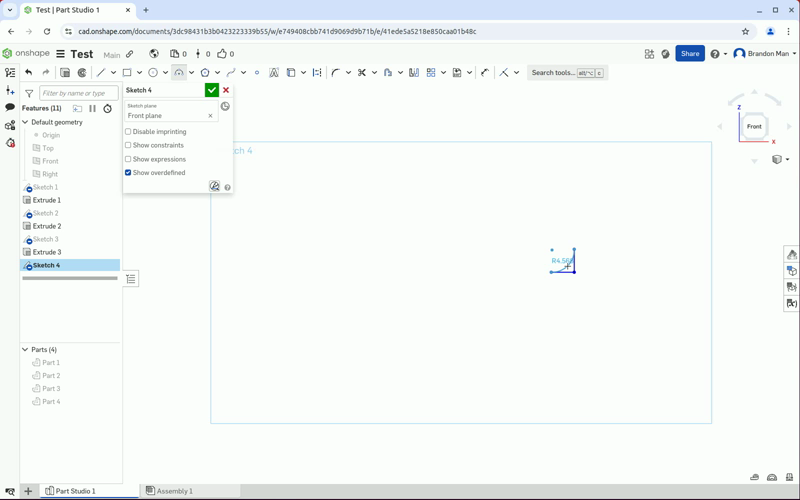
click(567, 265)
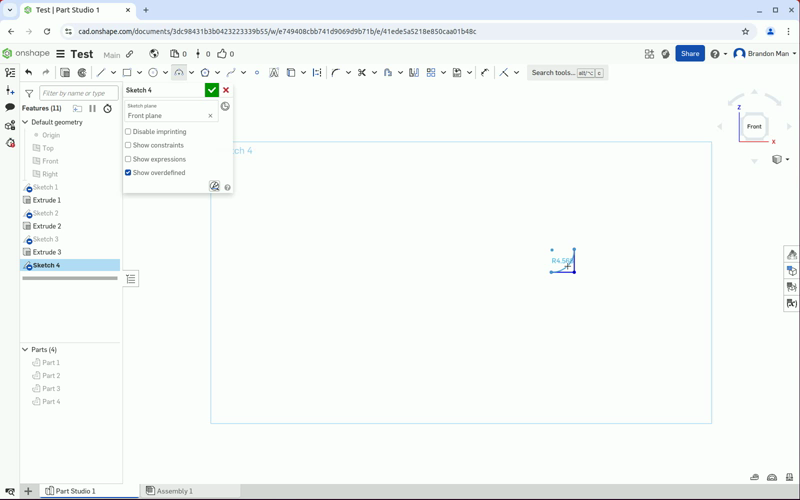
key_up(shift)
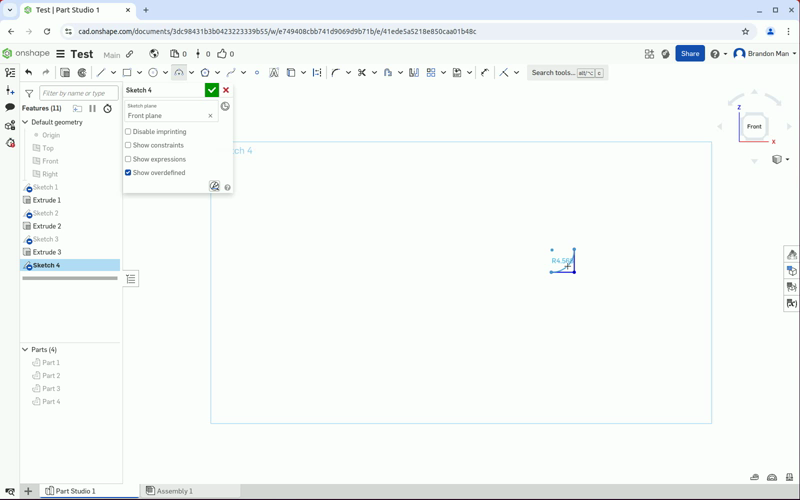
key(esc)
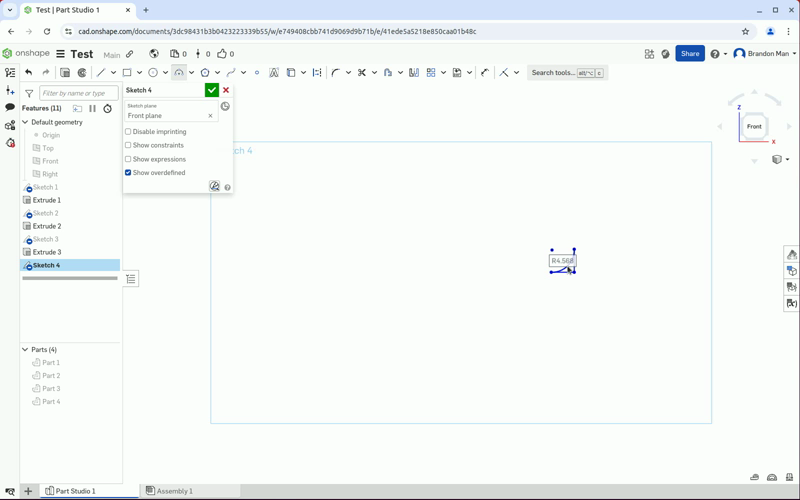
mouse_move(567, 268)
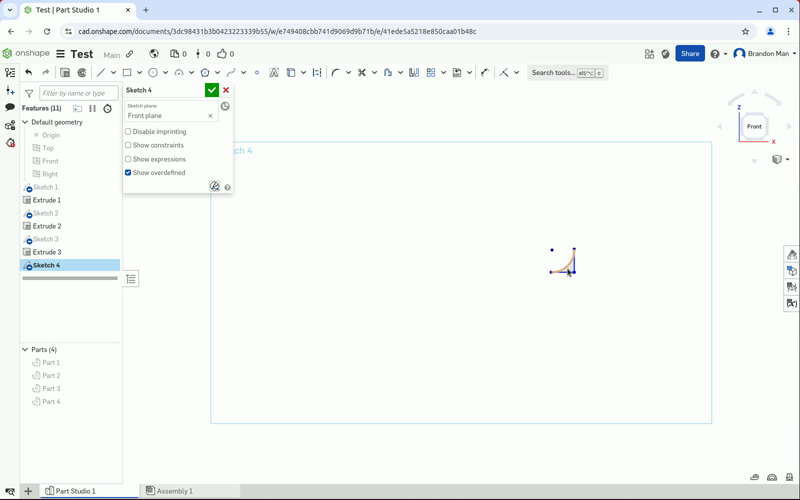
scroll(6)
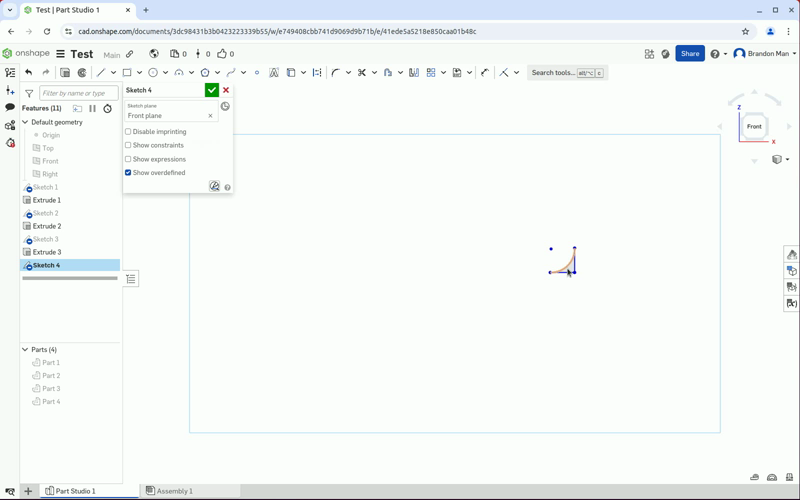
scroll(6)
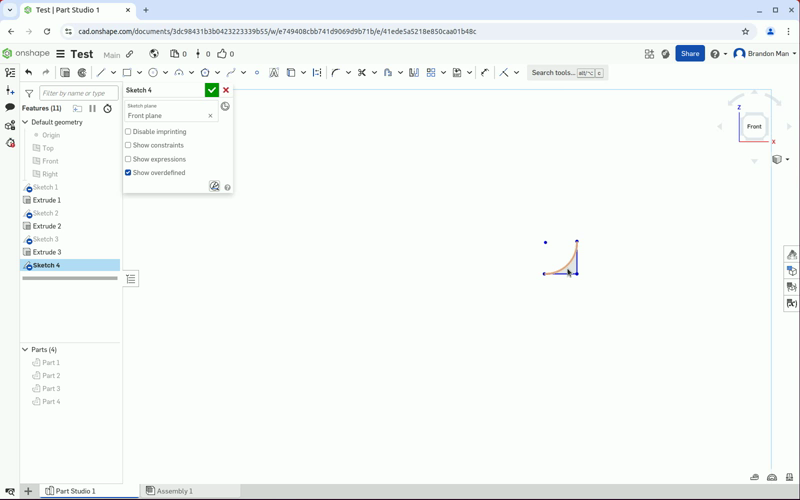
scroll(6)
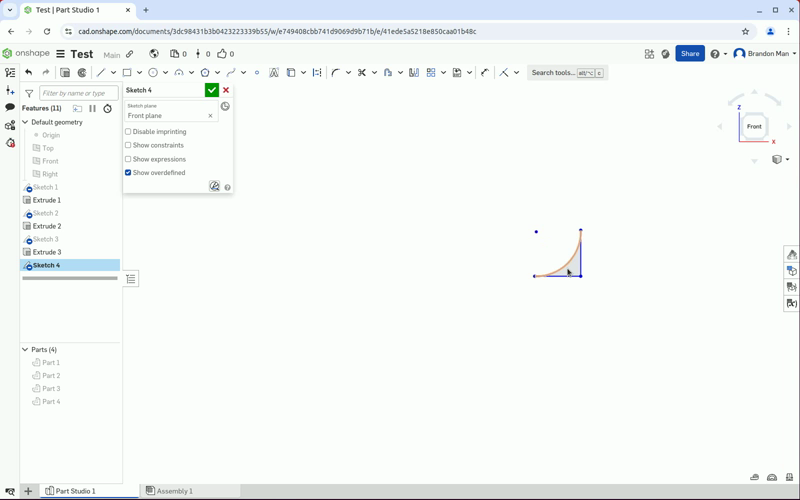
scroll(6)
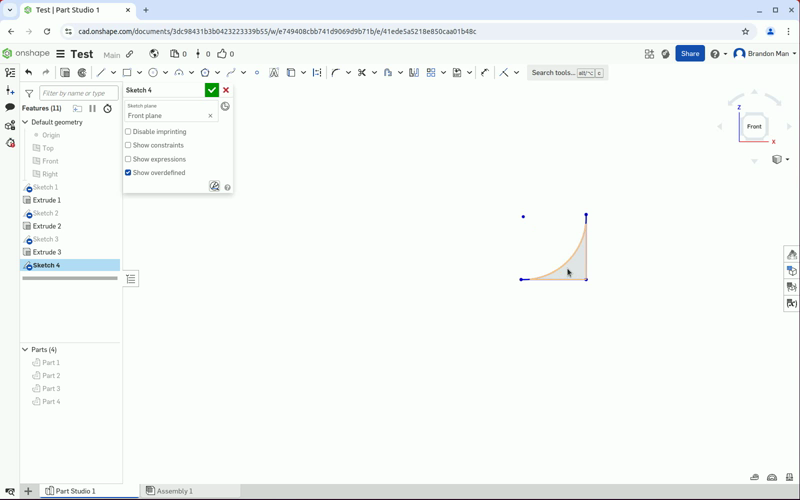
scroll(6)
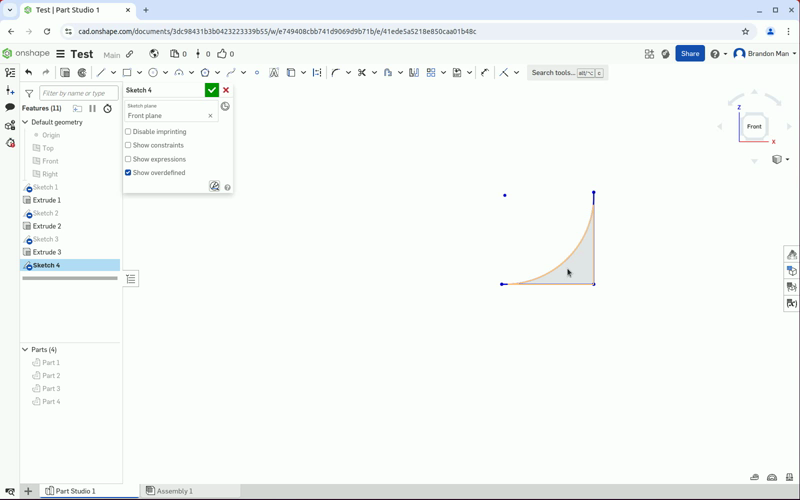
scroll(6)
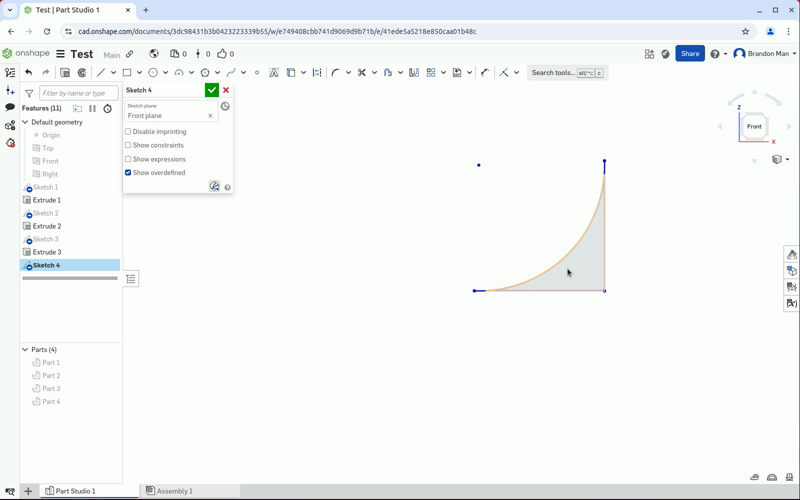
scroll(6)
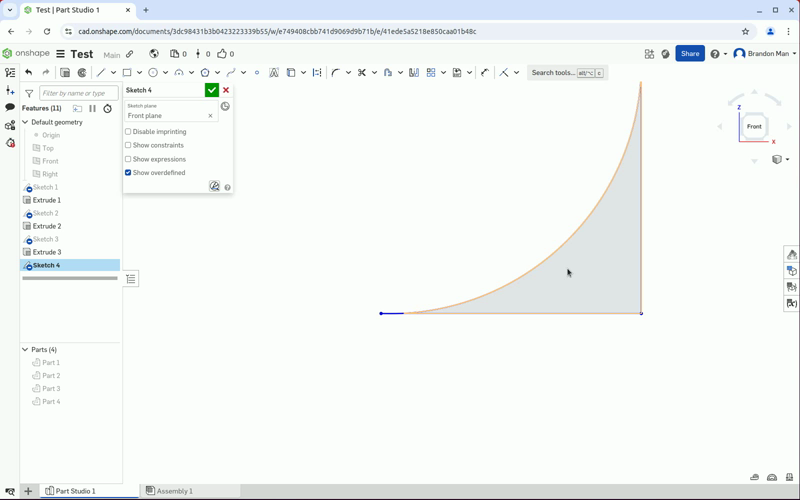
click(567, 268)
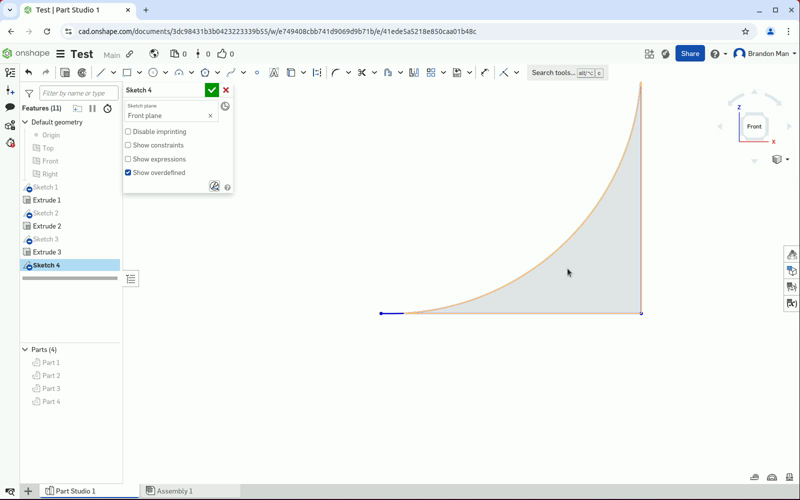
scroll(-6)
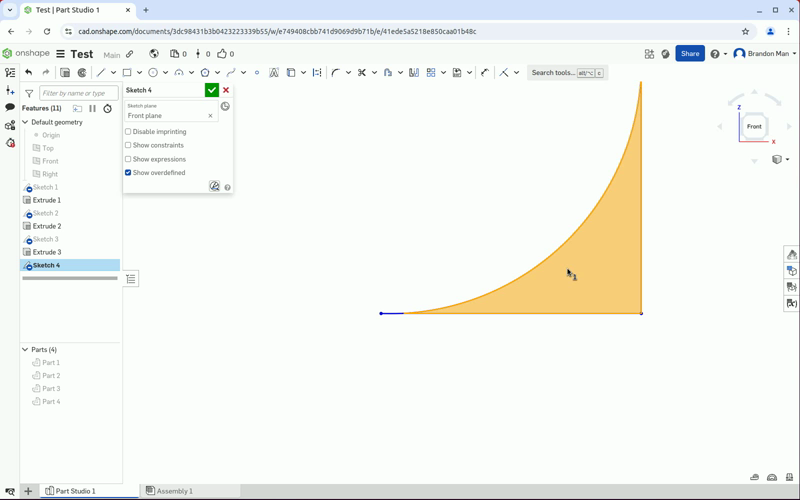
scroll(-6)
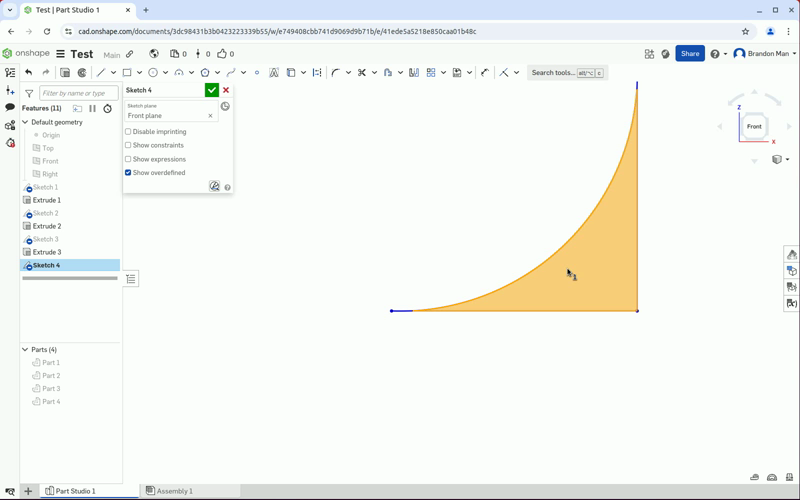
scroll(-6)
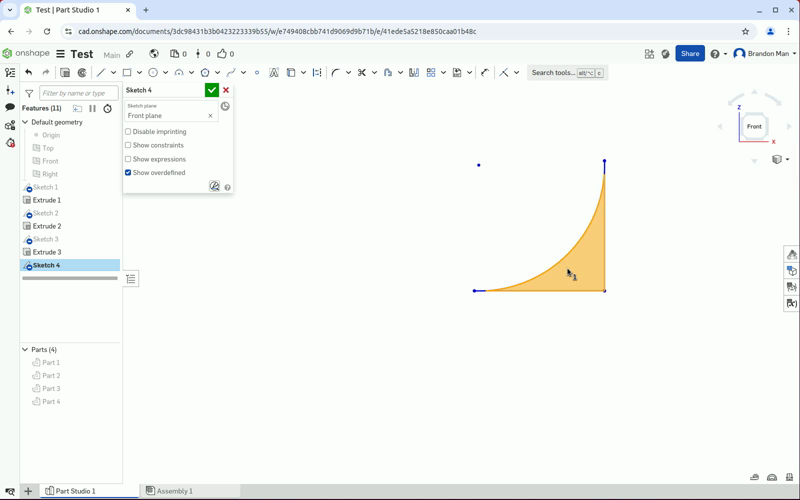
scroll(-6)
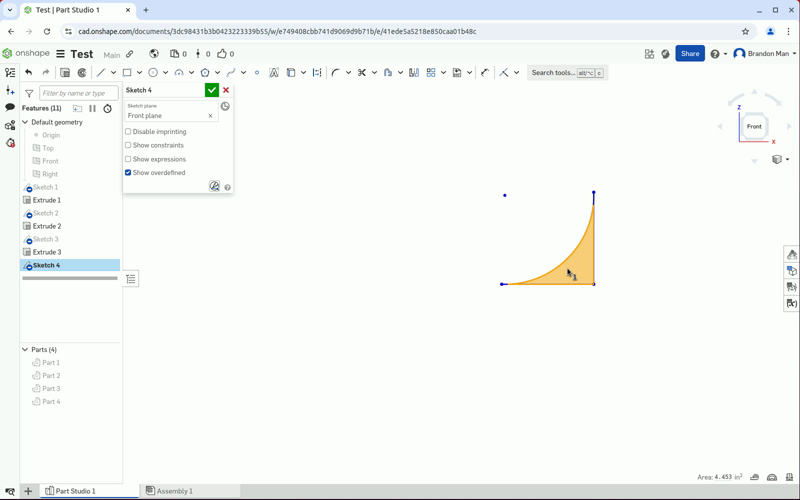
scroll(-6)
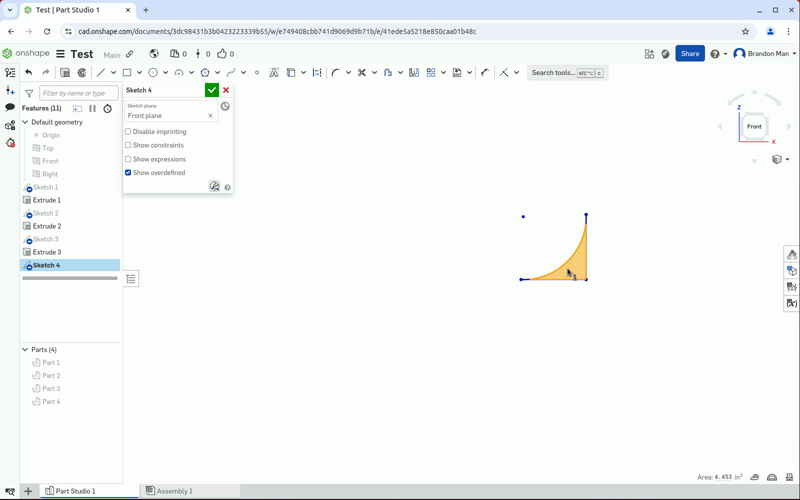
scroll(-6)
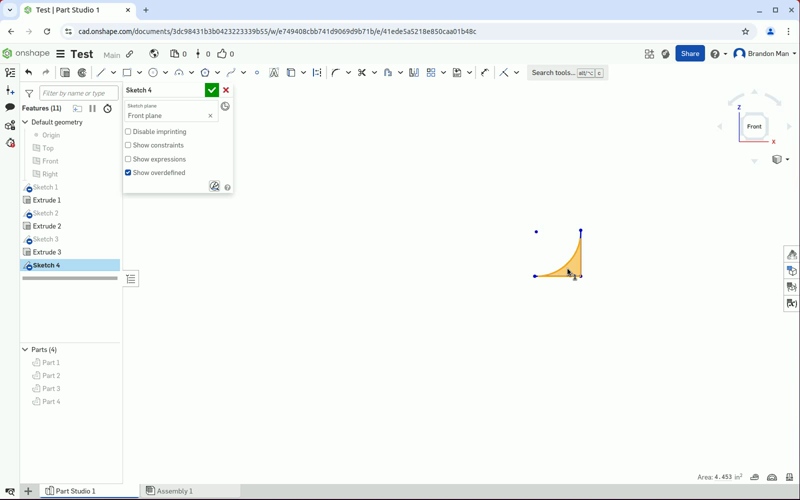
scroll(-6)
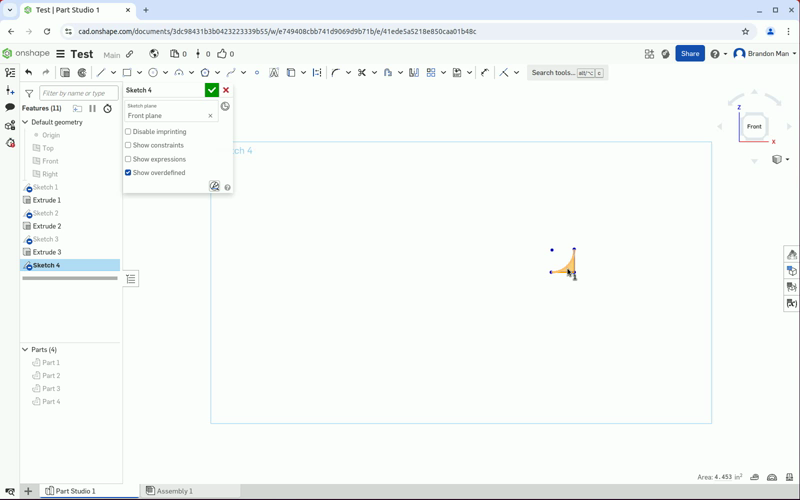
mouse_move(73, 352)
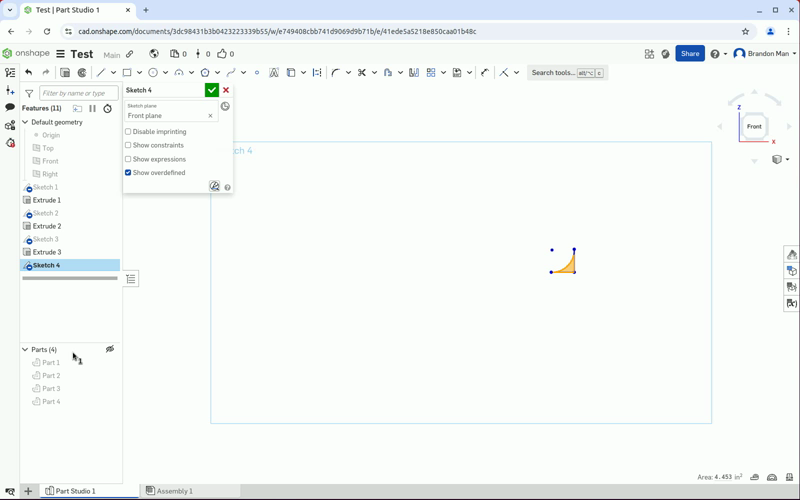
key(shift+y)
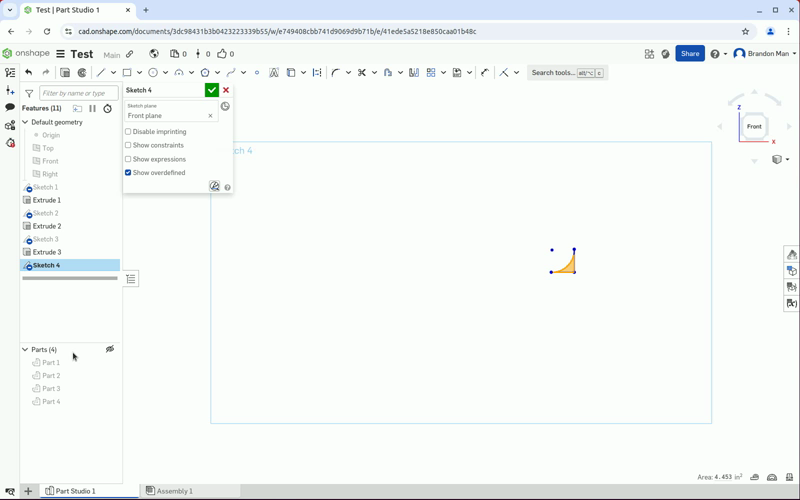
key(shift+e)
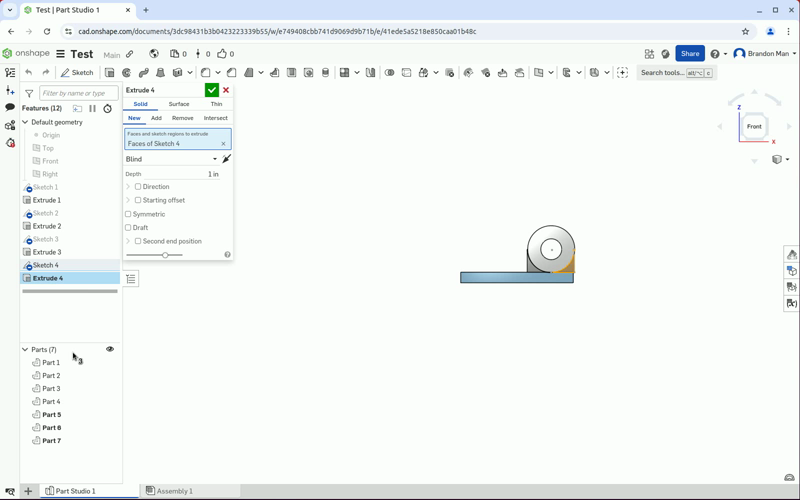
mouse_move(143, 106)
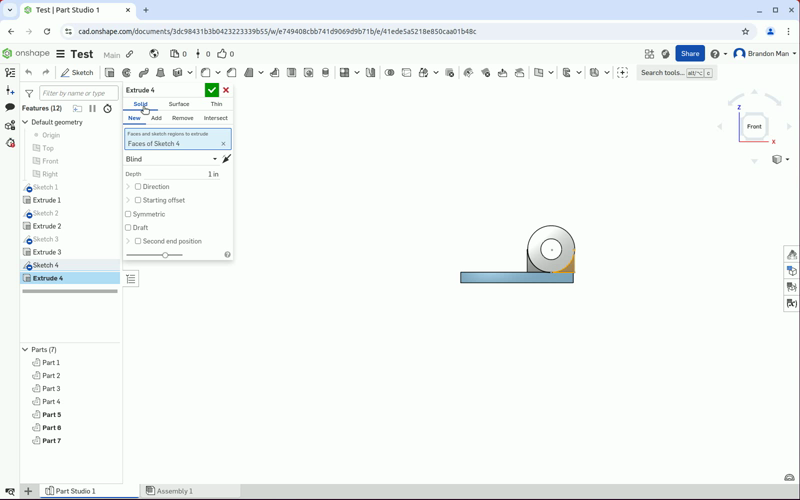
click(143, 106)
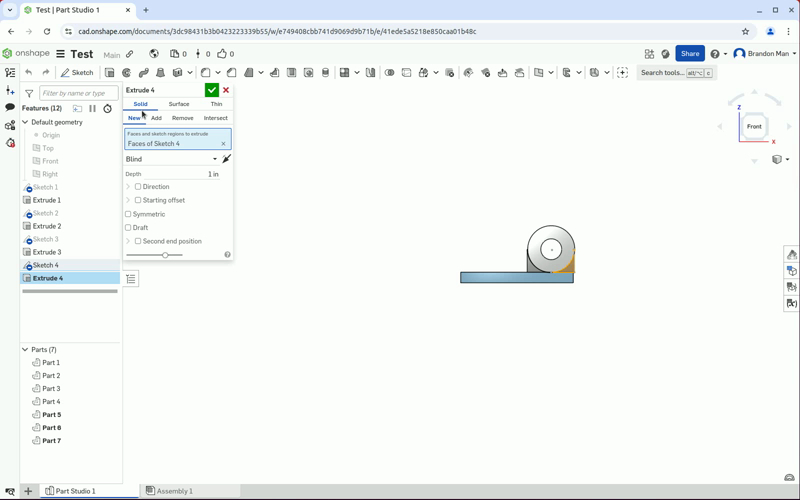
mouse_move(137, 120)
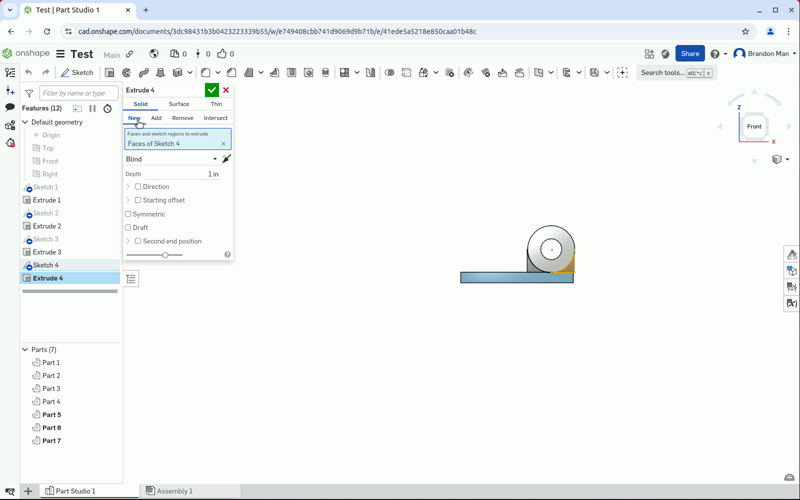
click(137, 120)
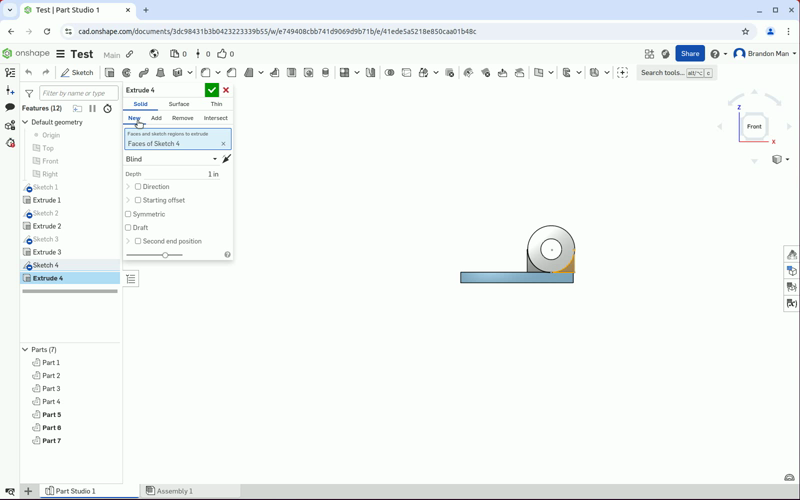
key(tab, 4)
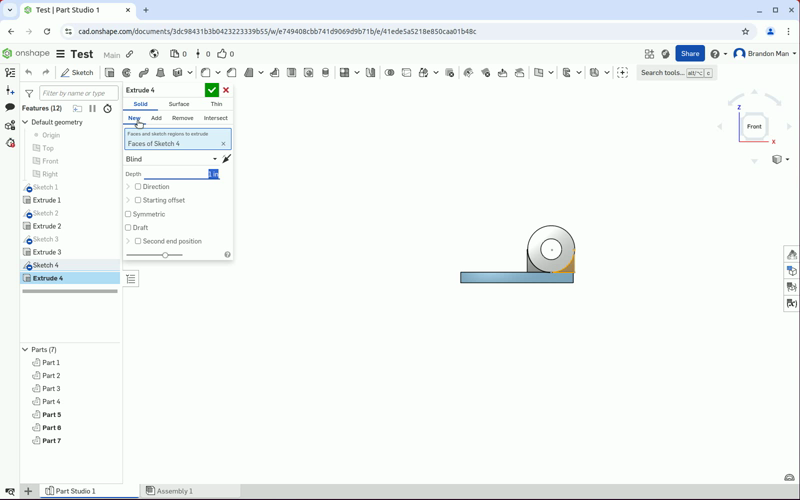
text(13.721)
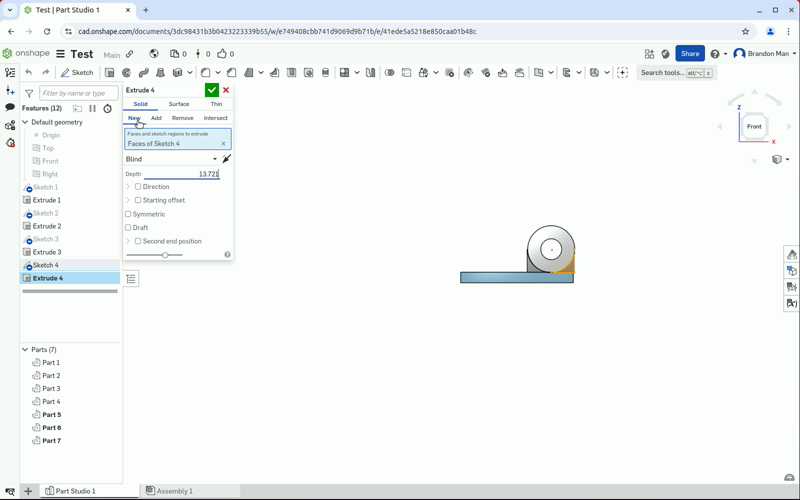
key(enter)
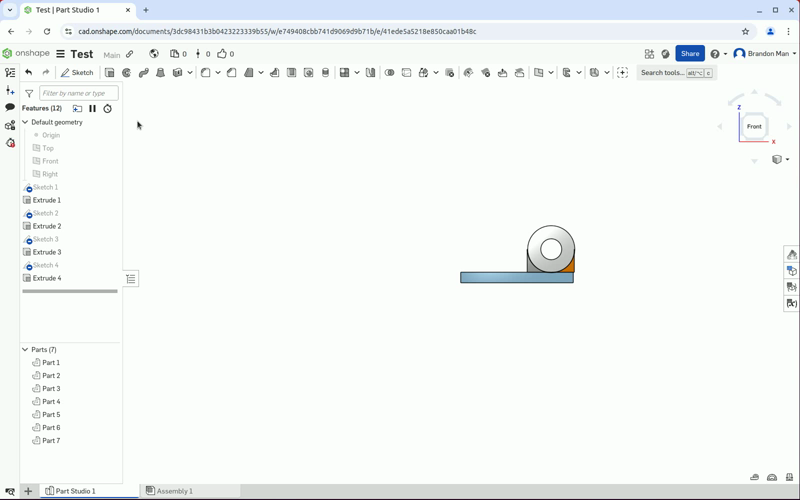
key(shift+h)
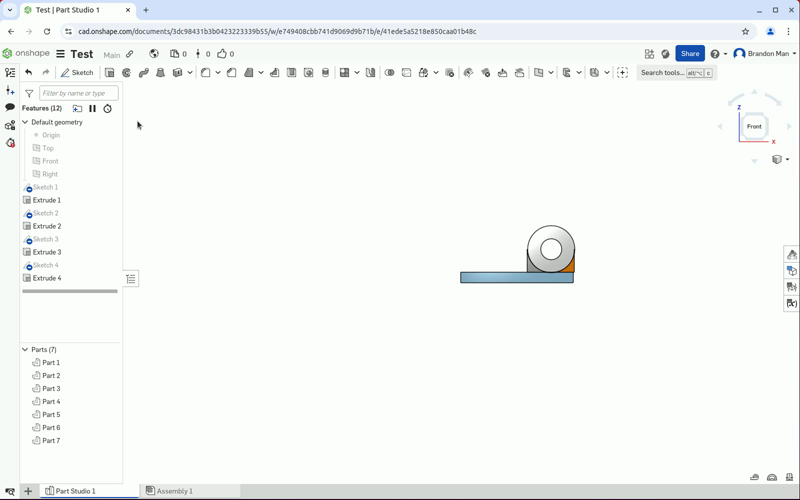
key(shift+h)
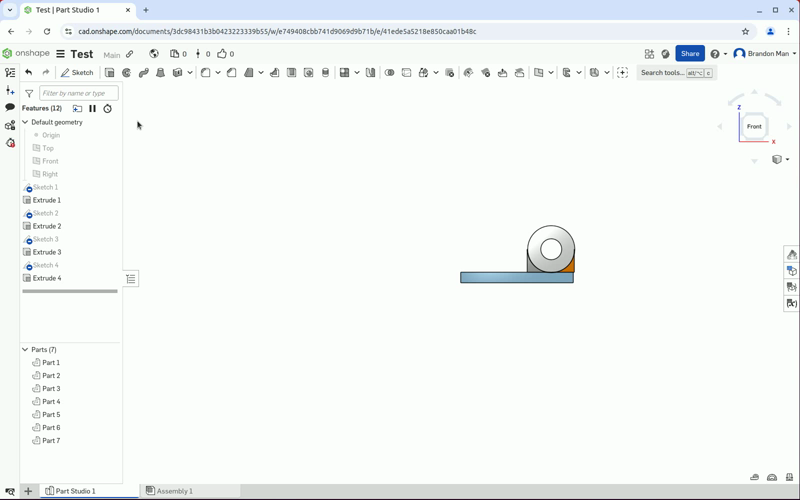
mouse_move(73, 189)
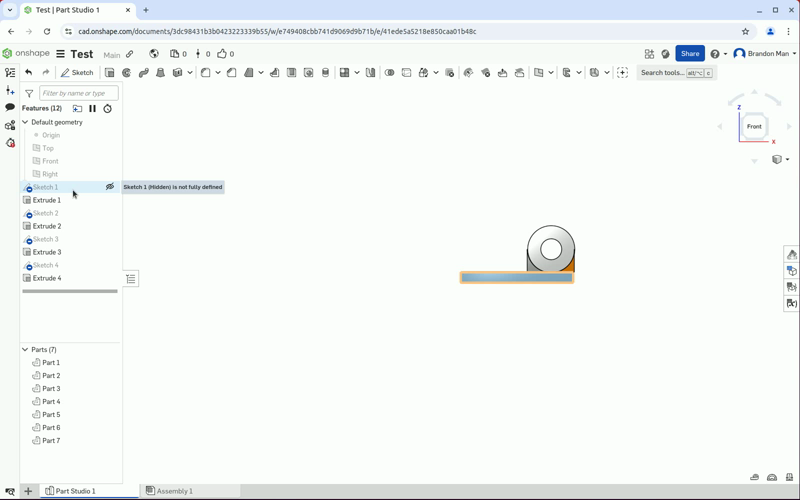
click(73, 189)
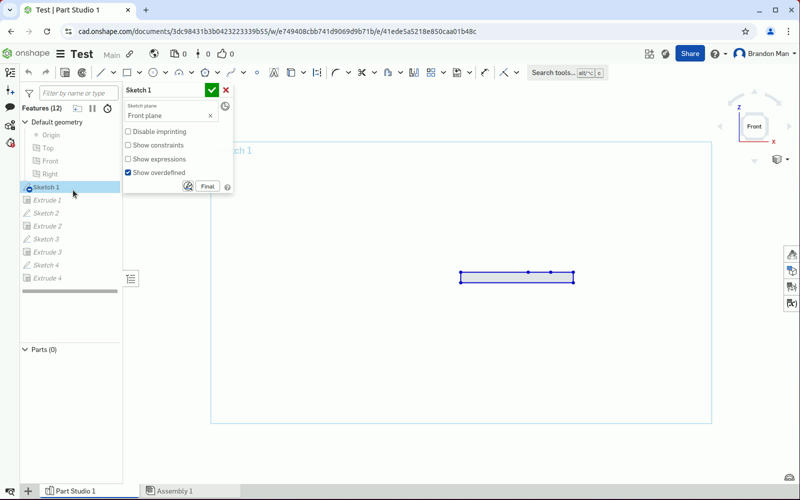
mouse_move(229, 92)
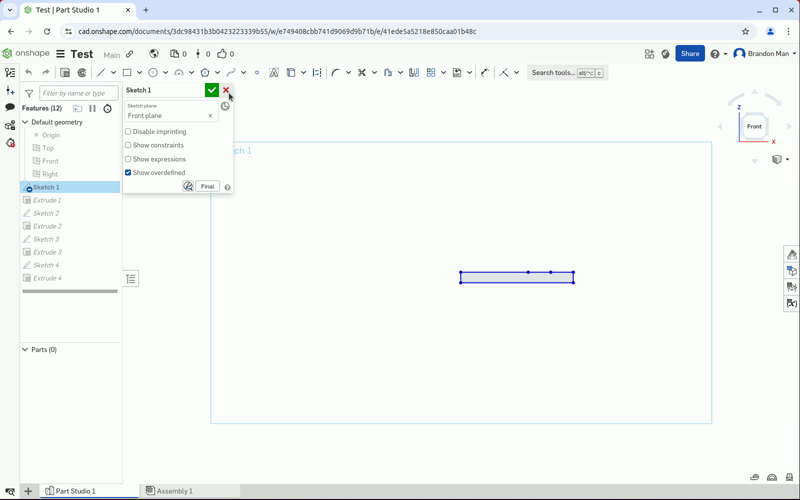
click(229, 92)
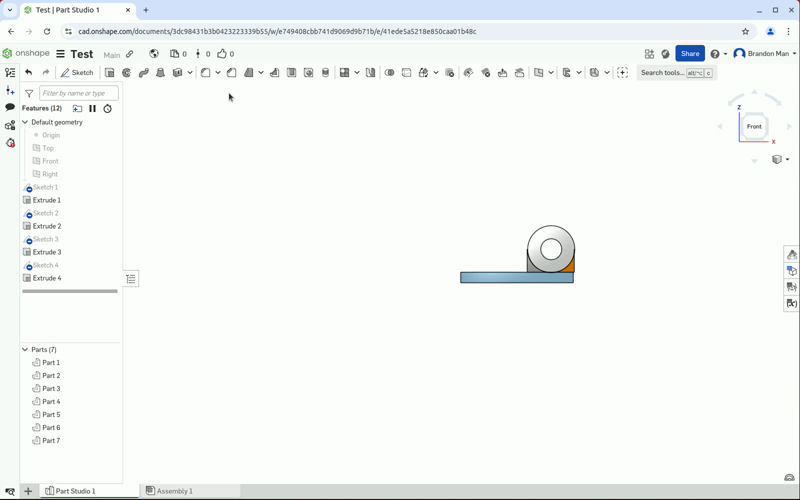
mouse_move(73, 352)
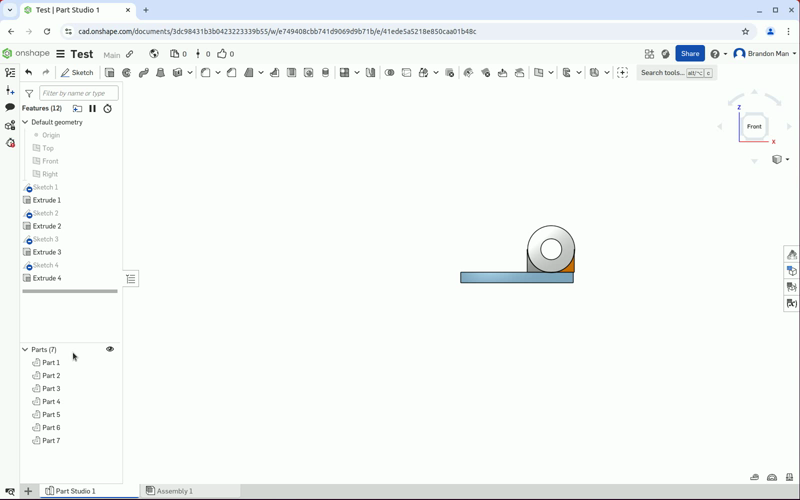
key(y)
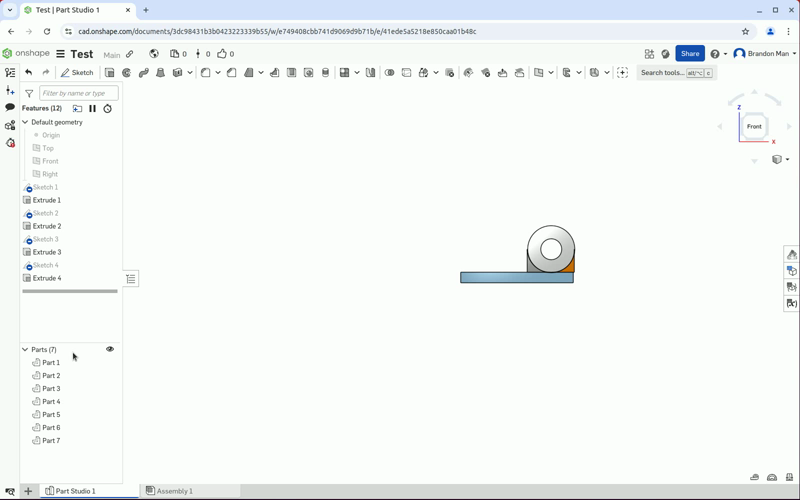
key(shift+p)
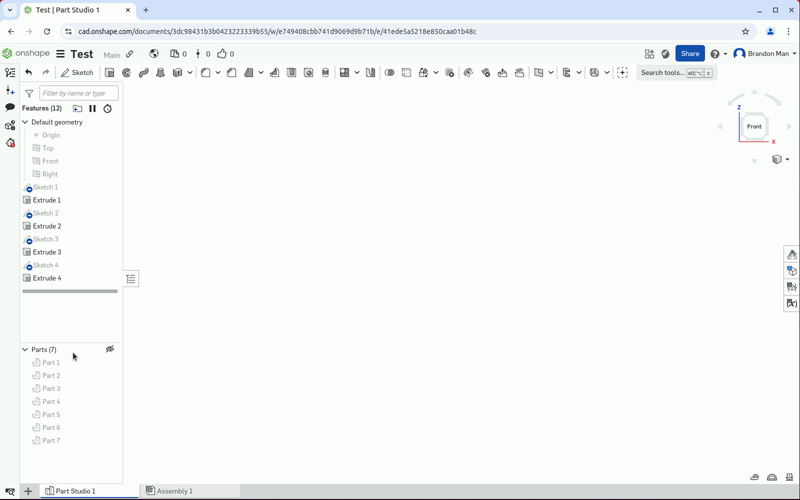
key(space)
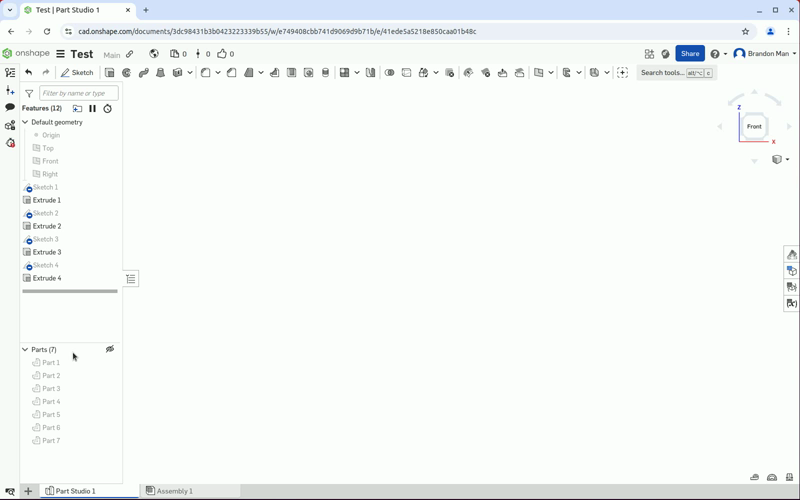
key_down(shift)
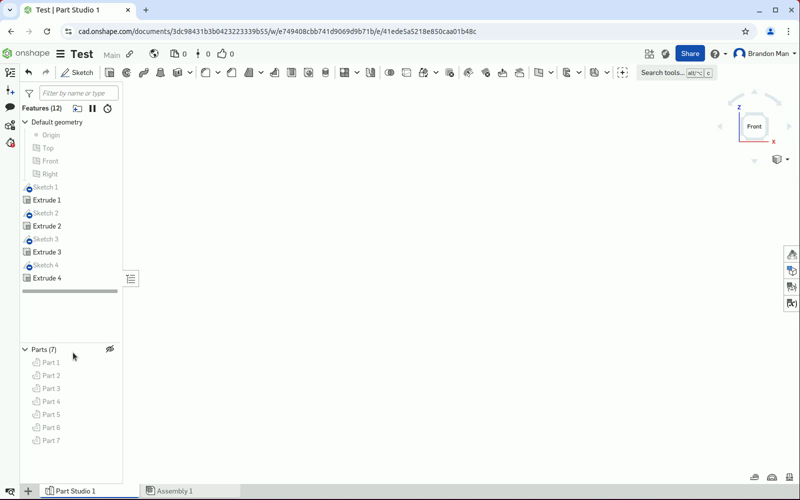
key(down)
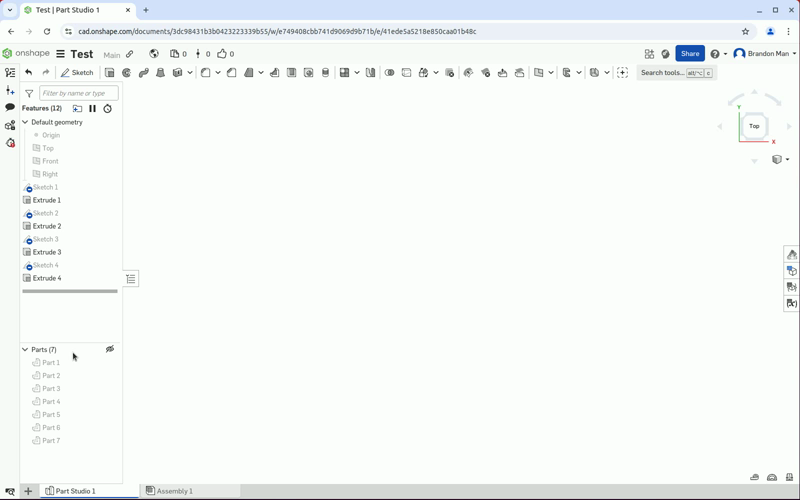
key_up(shift)
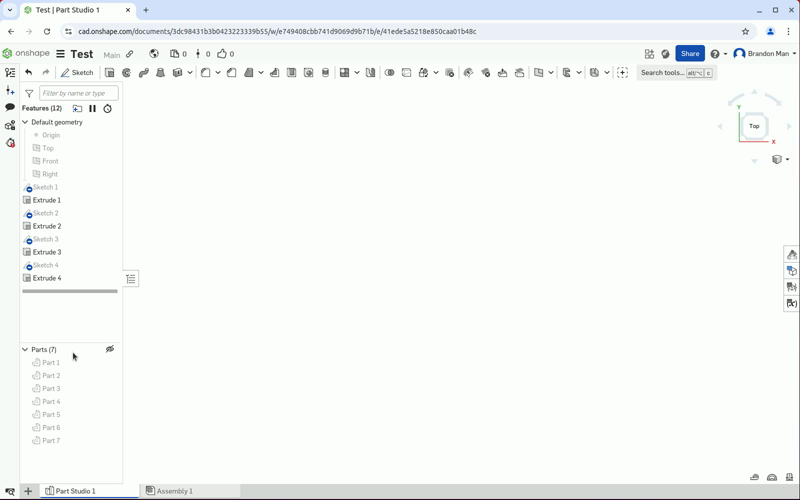
mouse_move(73, 352)
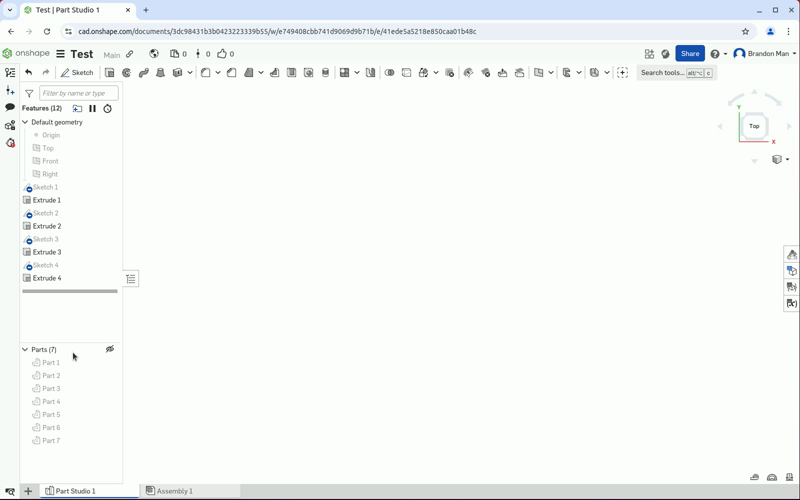
key(shift+y)
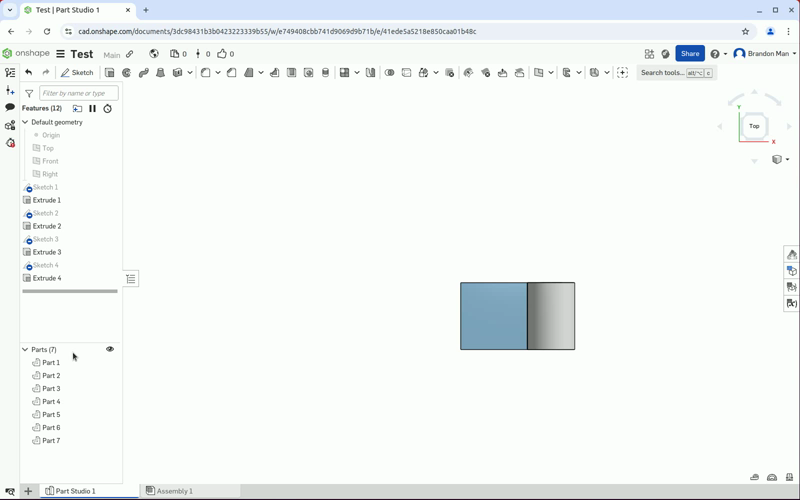
mouse_move(541, 75)
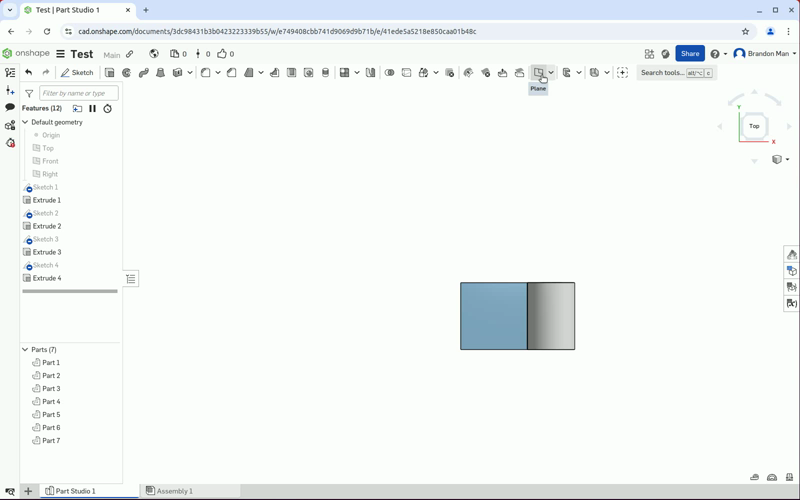
click(541, 75)
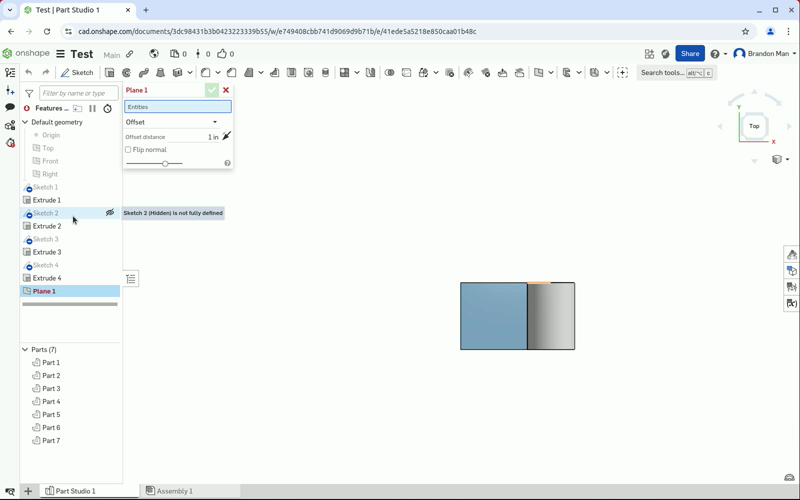
scroll(3)
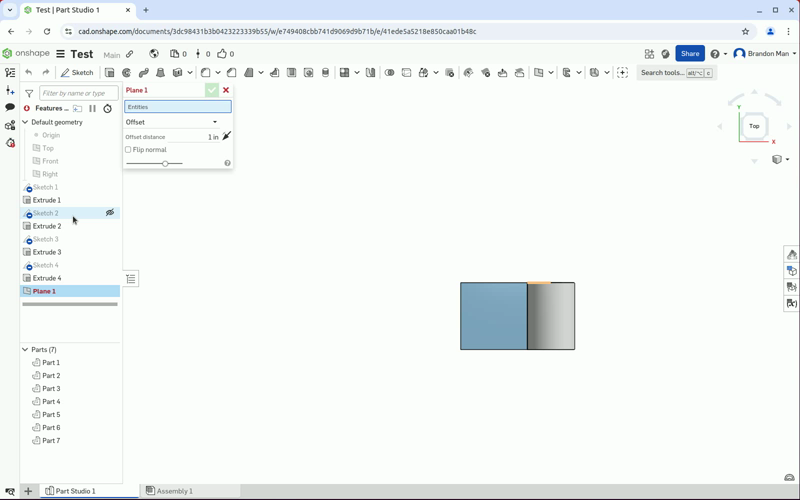
mouse_move(73, 150)
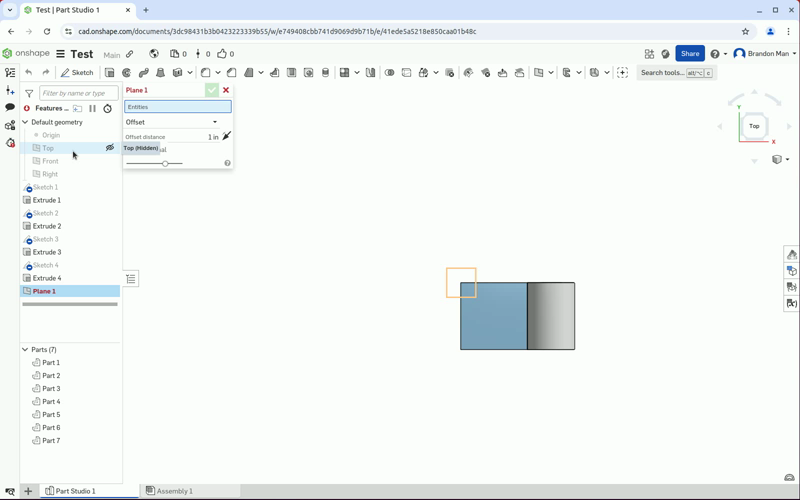
click(73, 150)
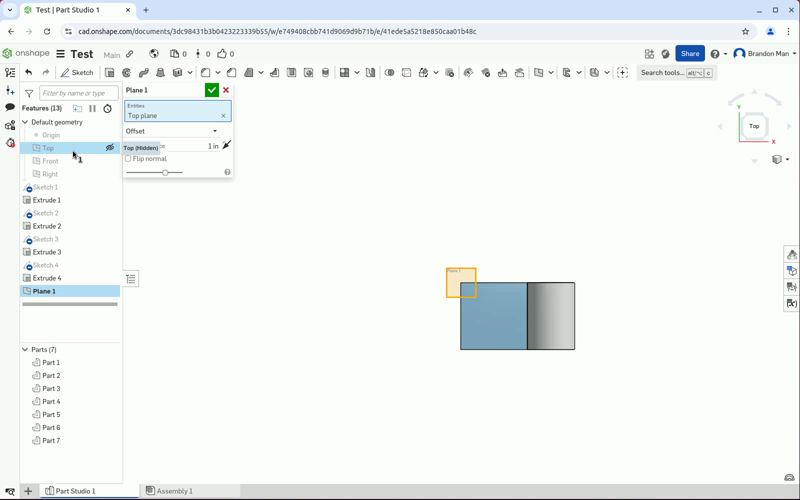
key(tab, 2)
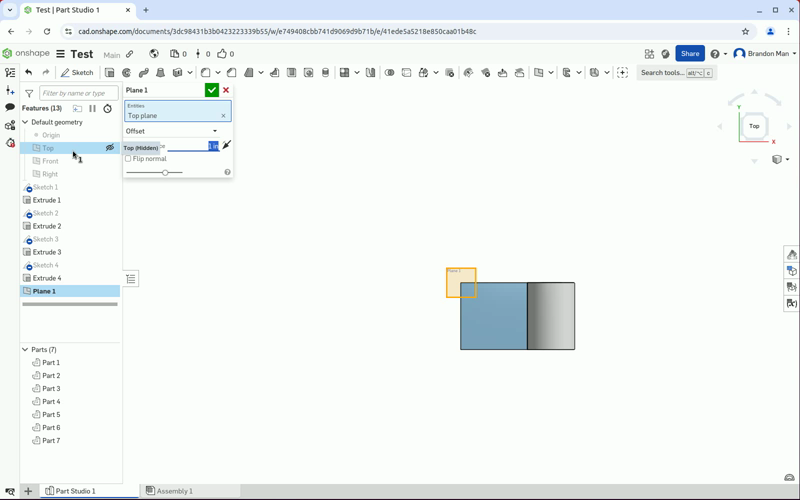
text(2.157)
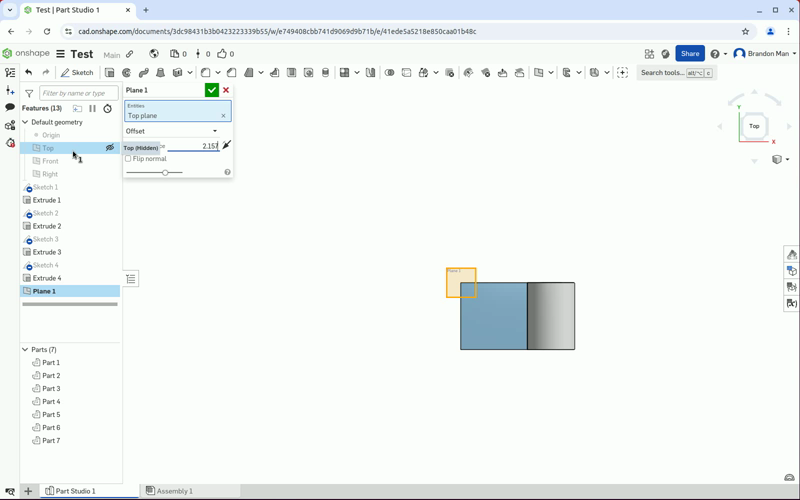
key(enter, 2)
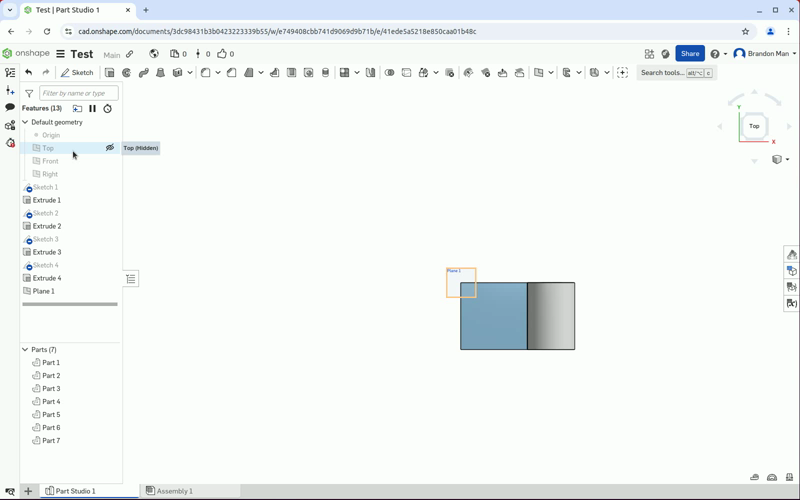
key(shift+s)
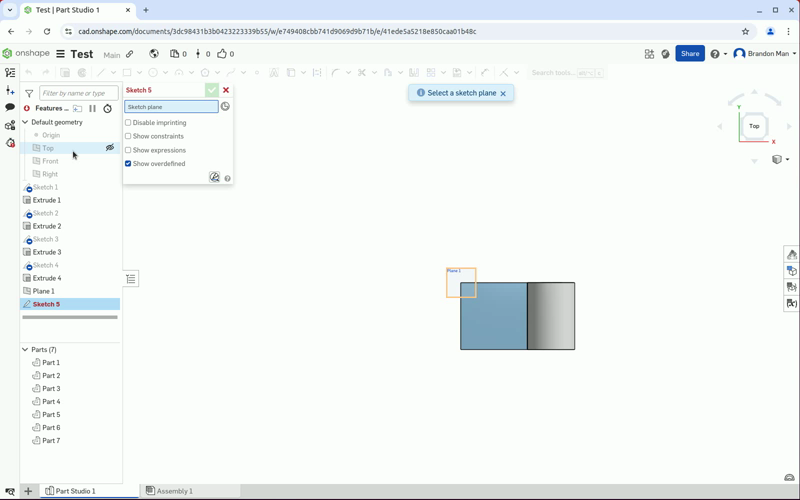
mouse_move(73, 293)
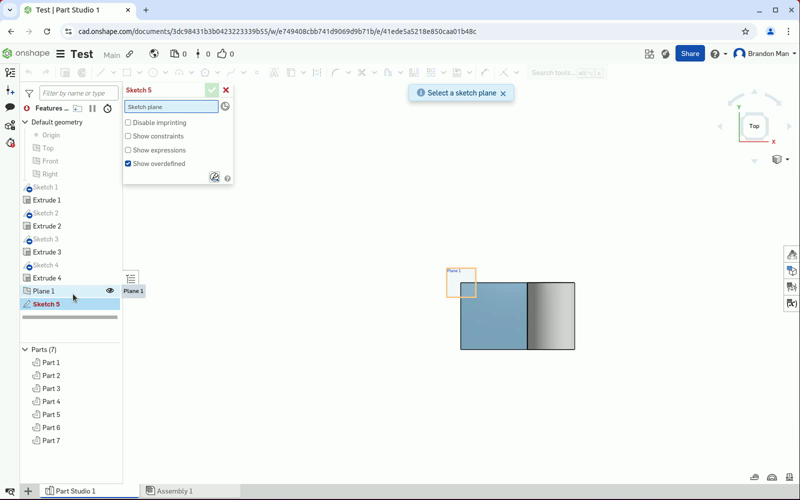
click(73, 293)
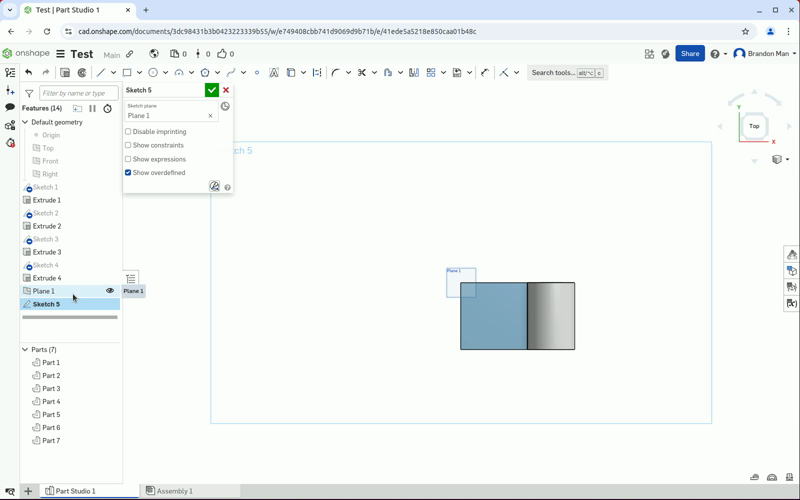
mouse_move(73, 352)
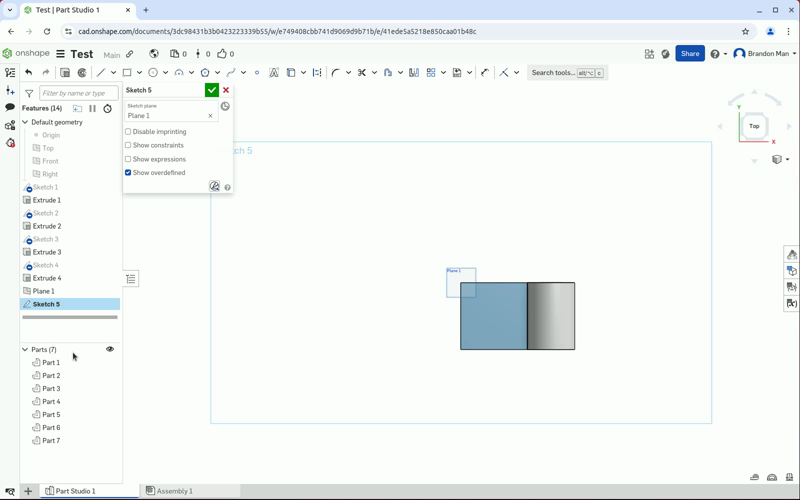
key(y)
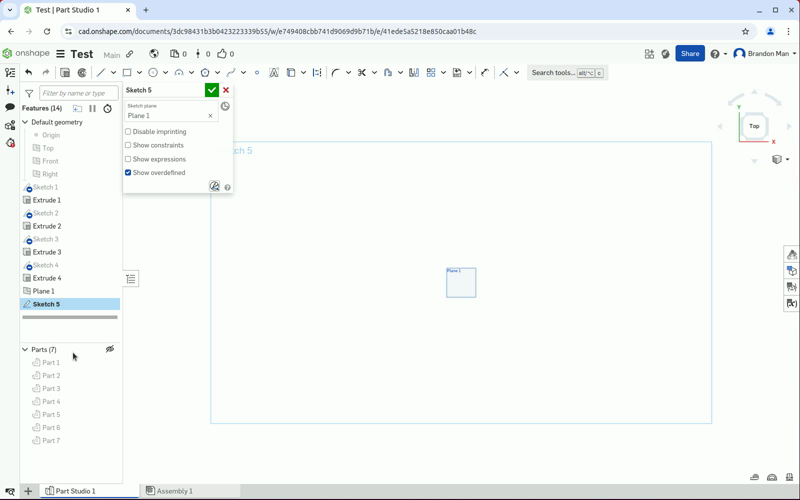
key(a)
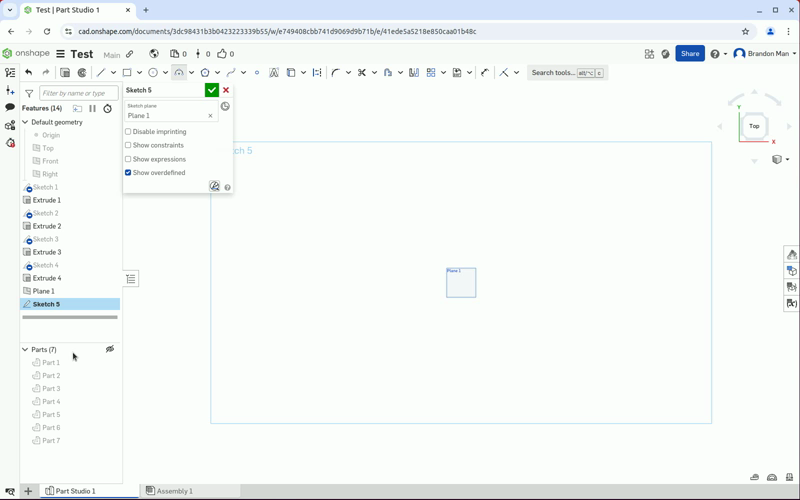
key_down(shift)
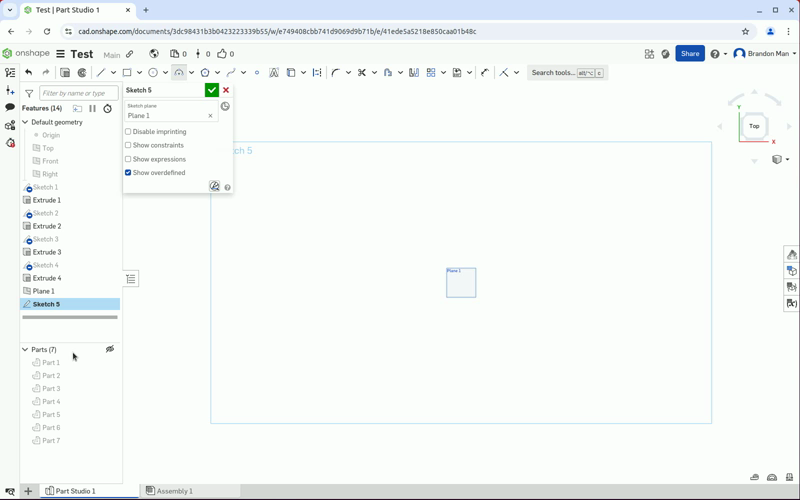
mouse_move(473, 316)
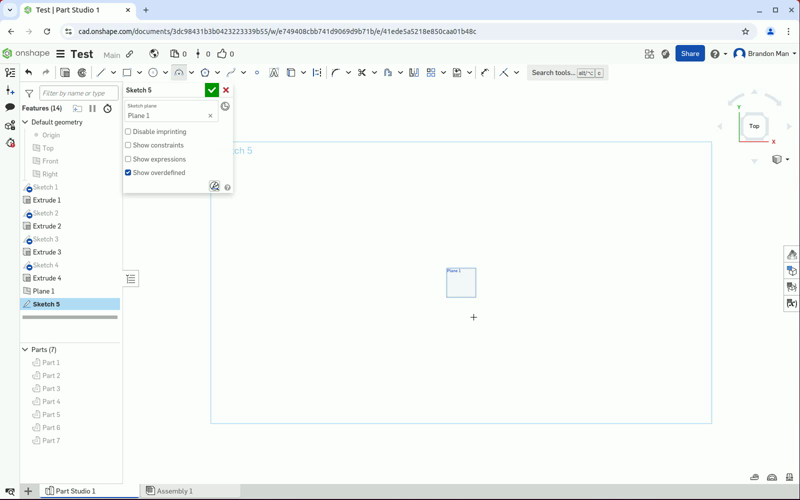
click(473, 316)
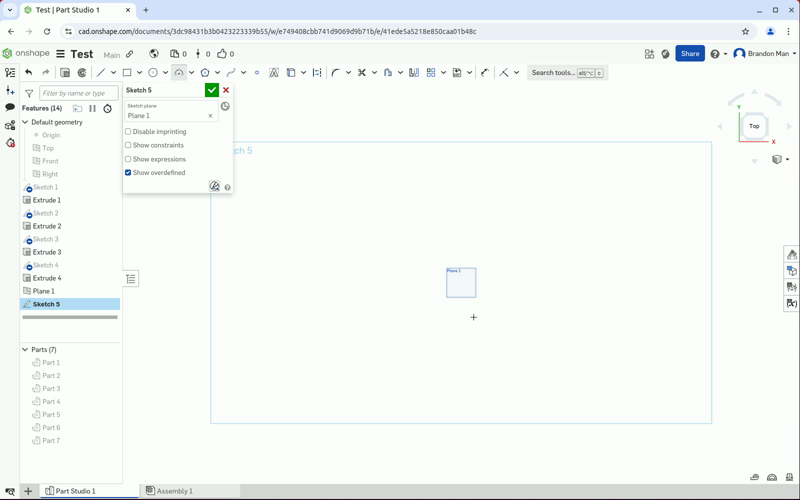
key_up(shift)
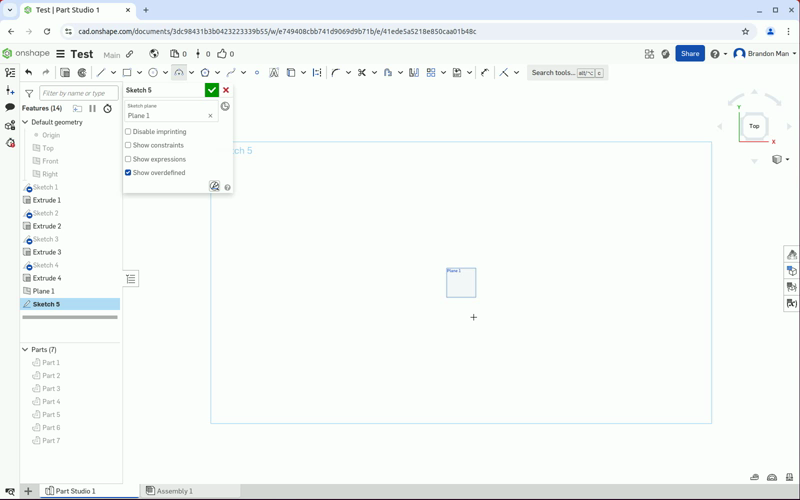
key_down(shift)
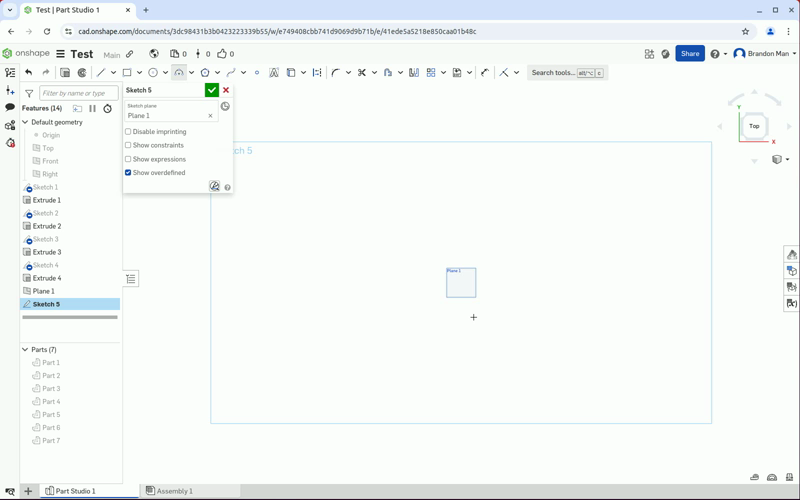
mouse_move(487, 316)
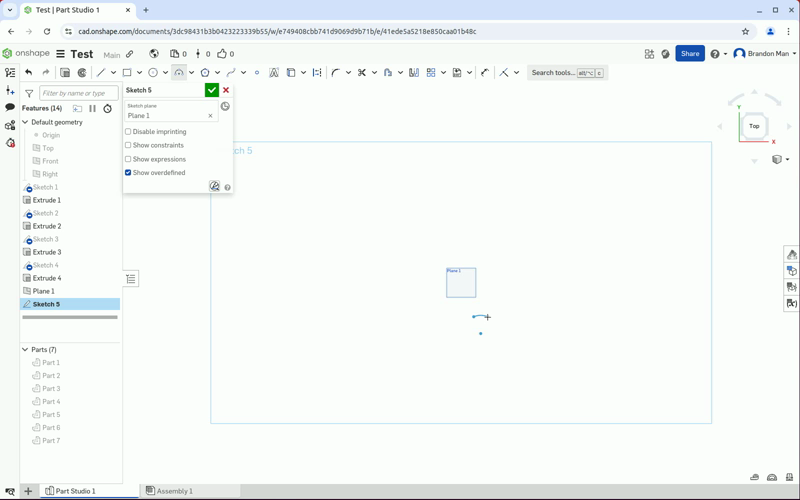
click(487, 316)
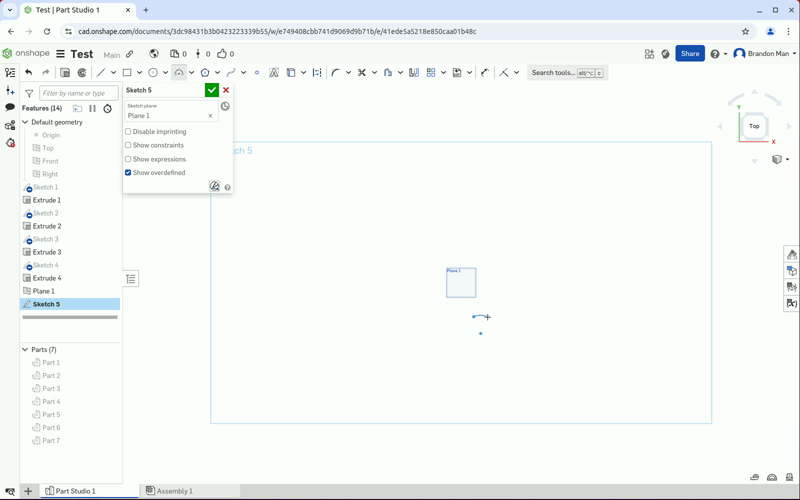
mouse_move(480, 324)
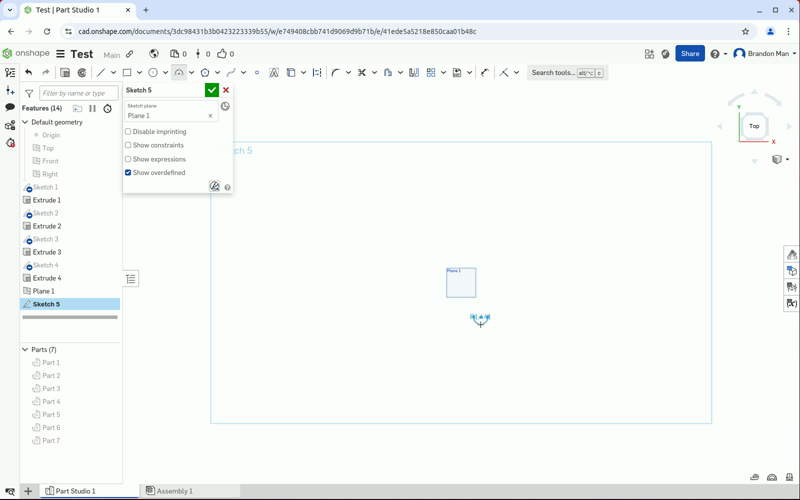
click(480, 324)
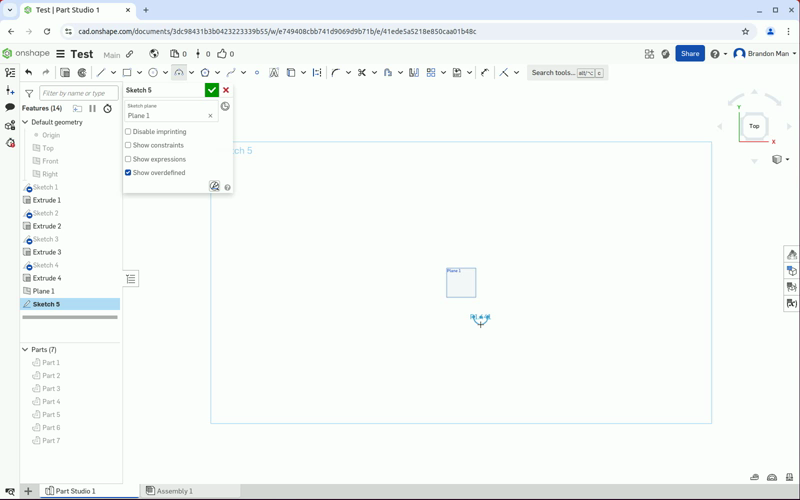
key_up(shift)
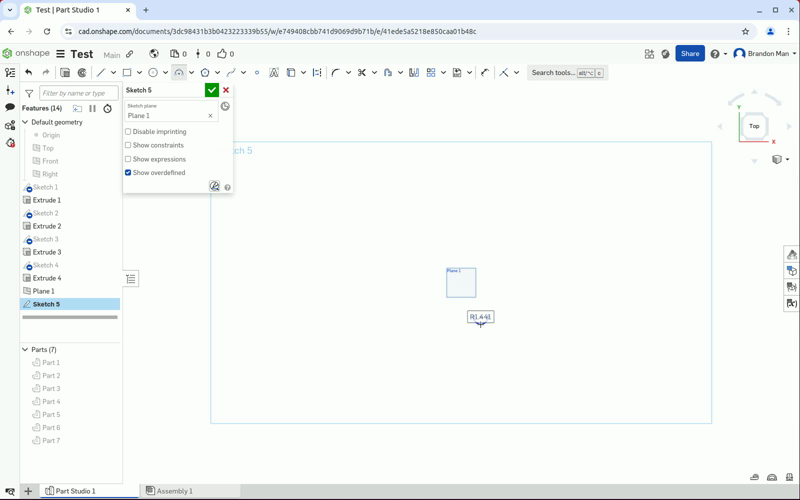
key(esc)
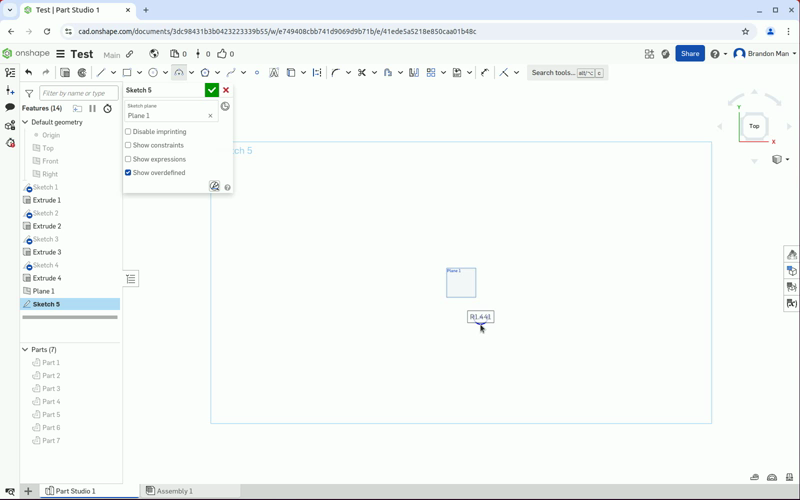
key(l)
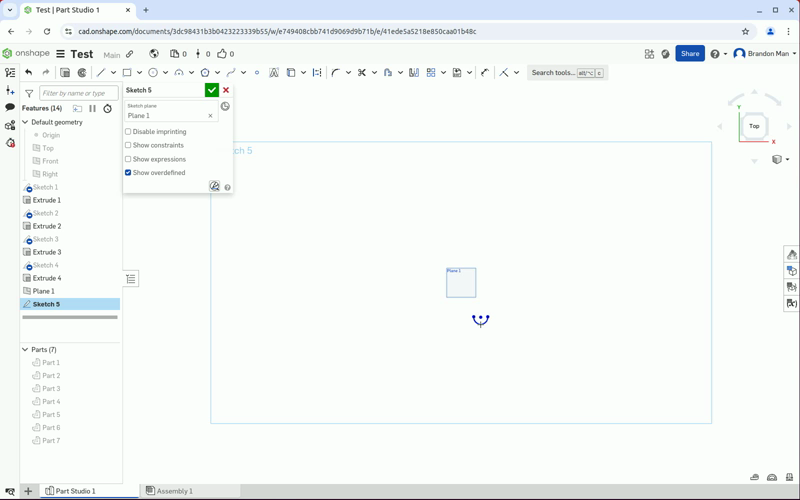
mouse_move(487, 316)
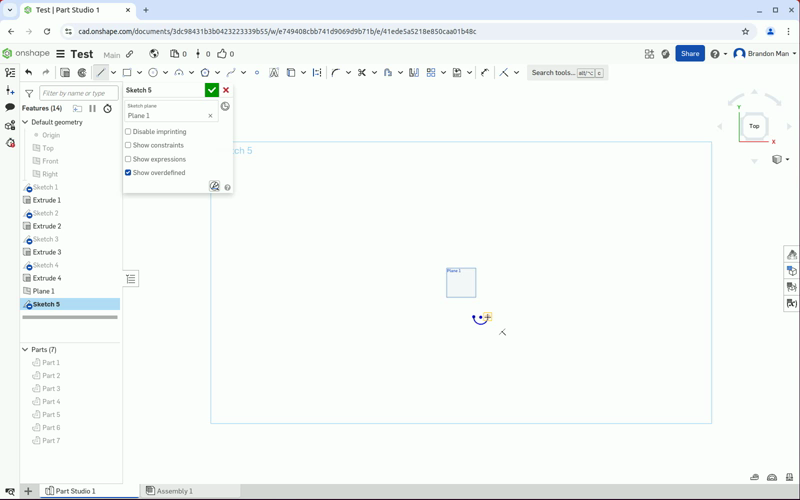
click(487, 316)
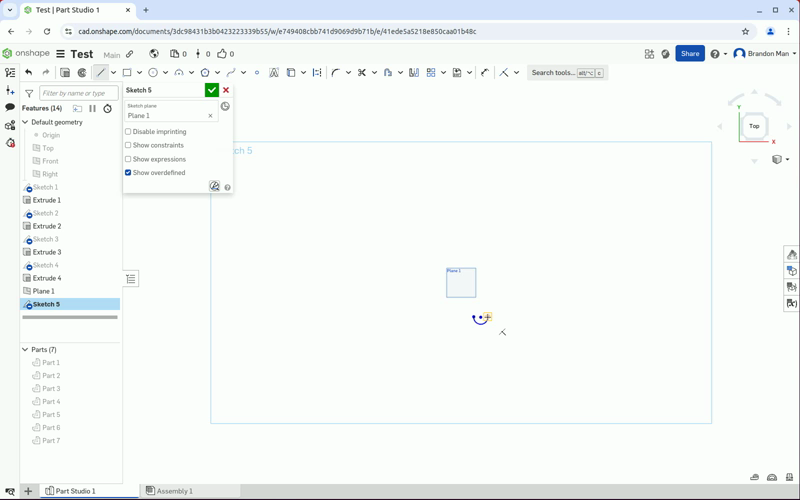
mouse_move(517, 316)
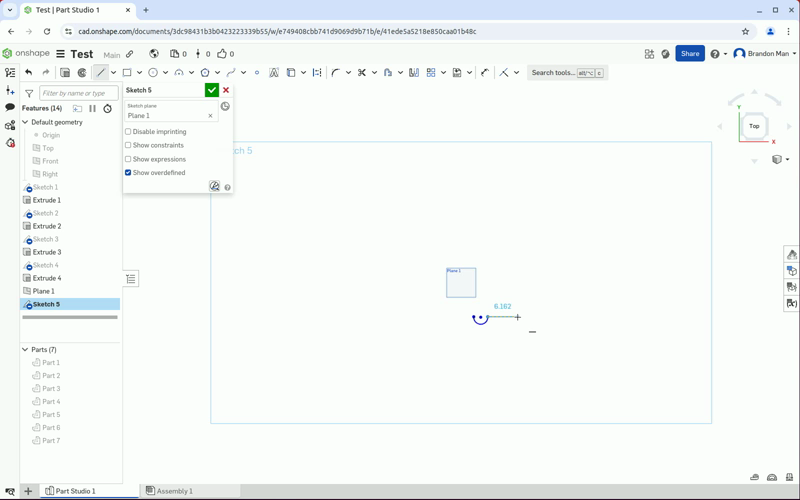
key_down(shift)
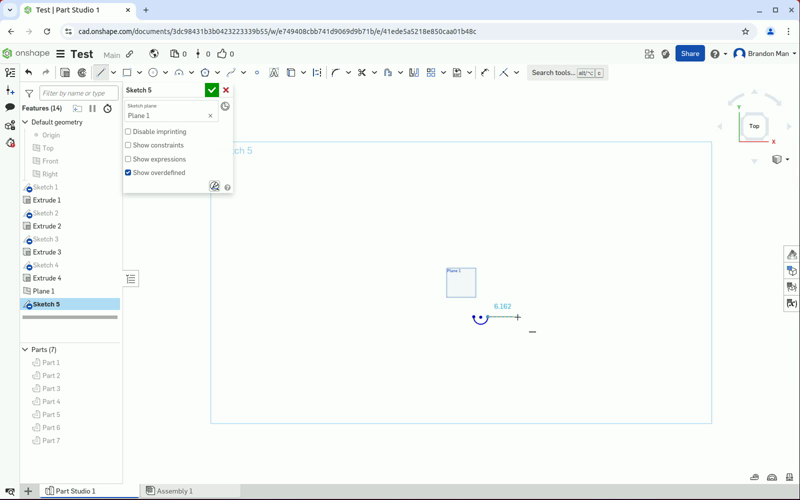
mouse_move(473, 316)
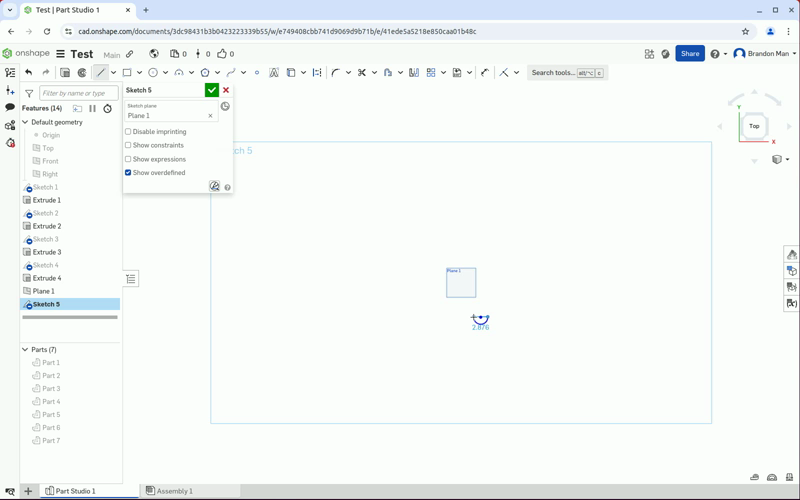
key_up(shift)
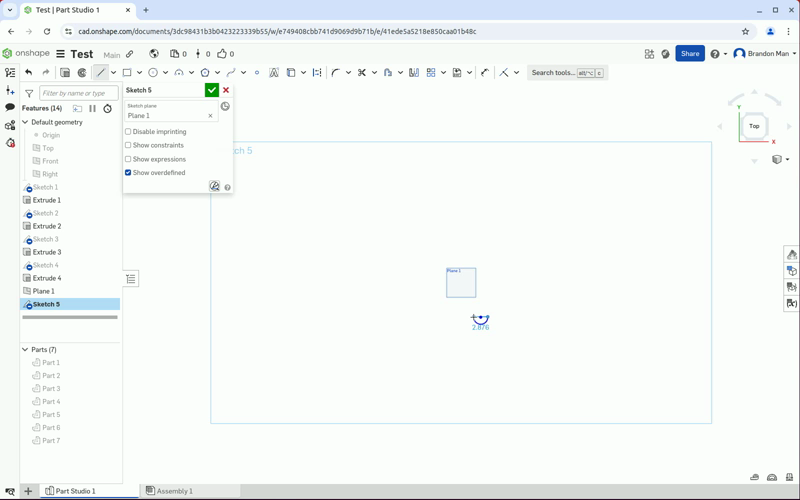
click(473, 316)
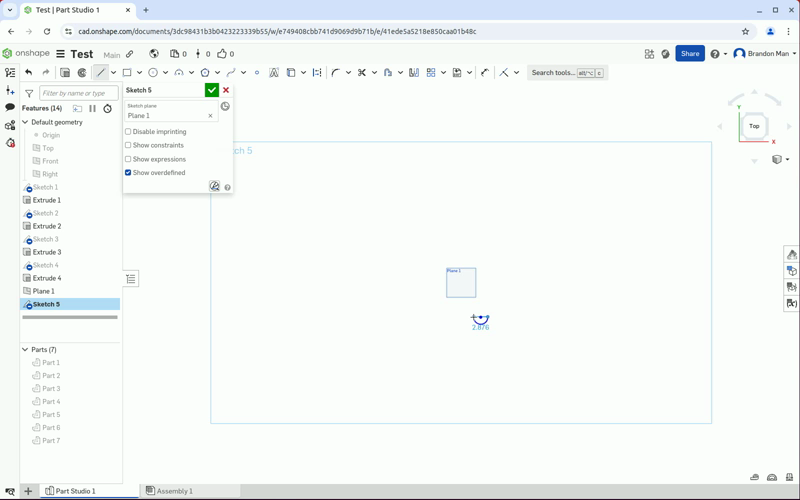
key(esc)
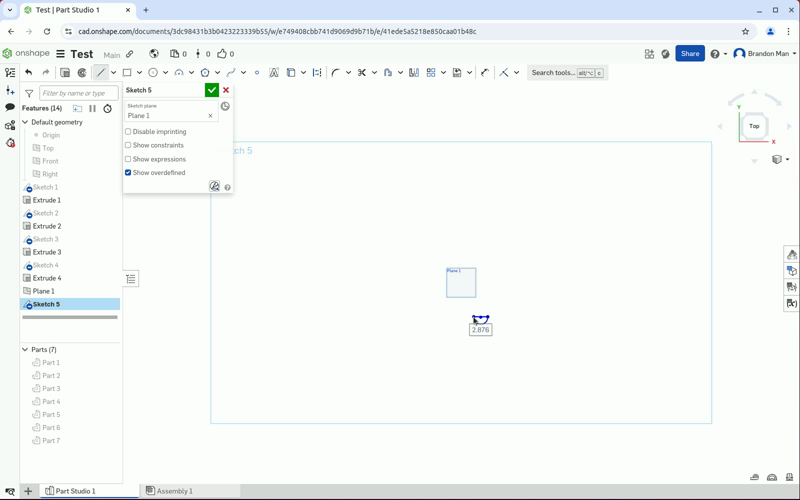
mouse_move(477, 319)
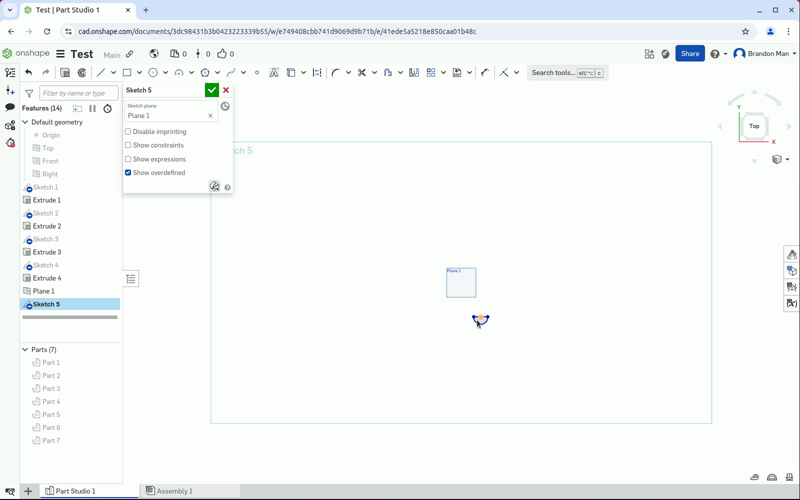
scroll(6)
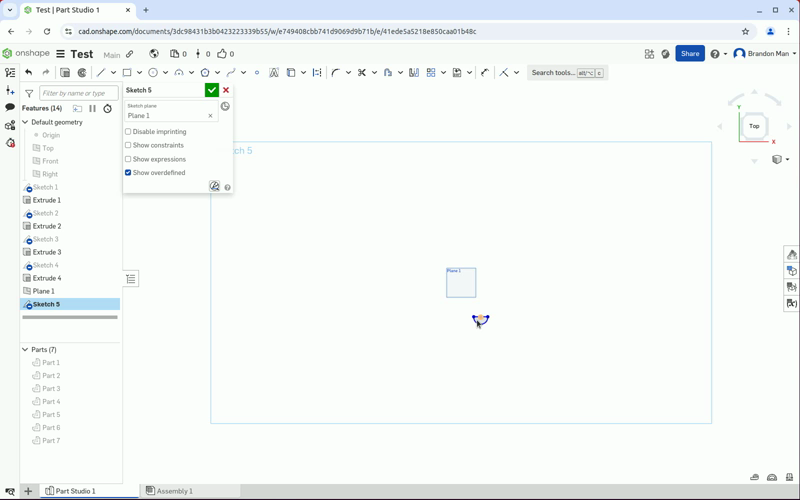
scroll(6)
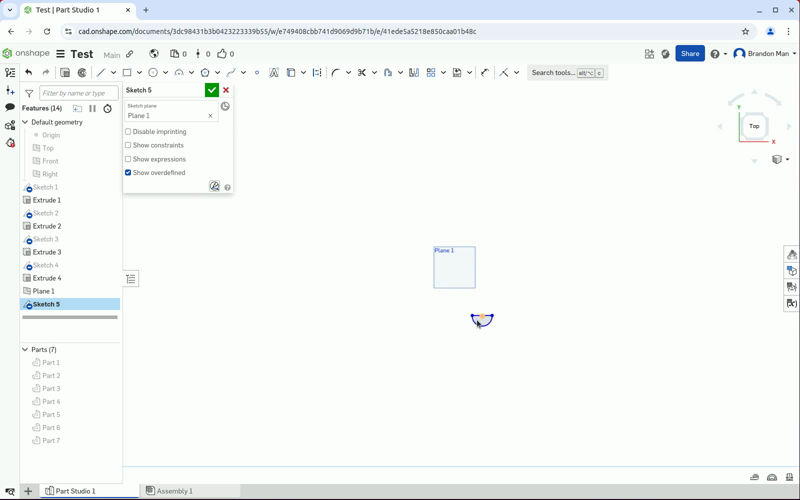
scroll(6)
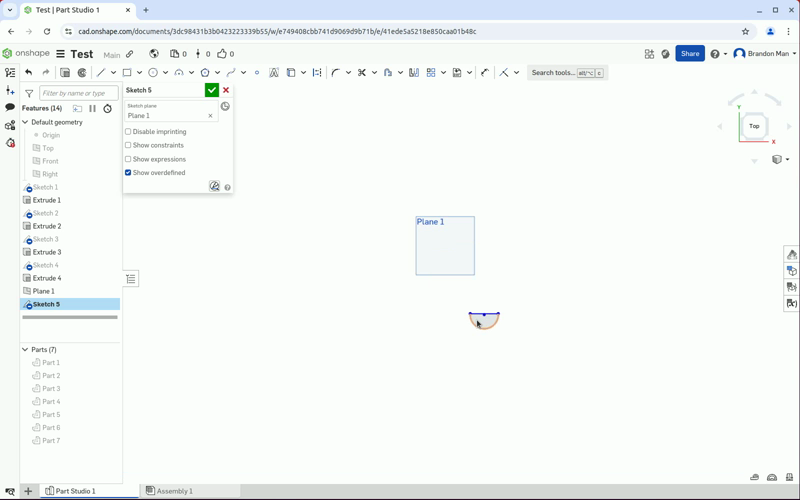
scroll(6)
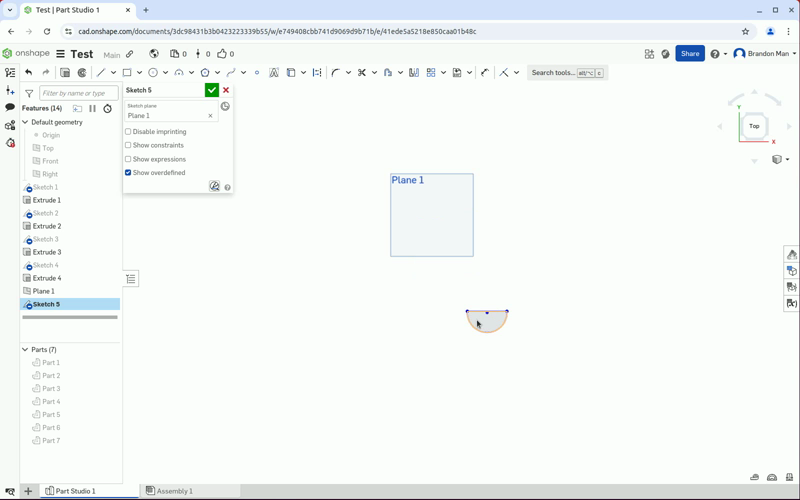
scroll(6)
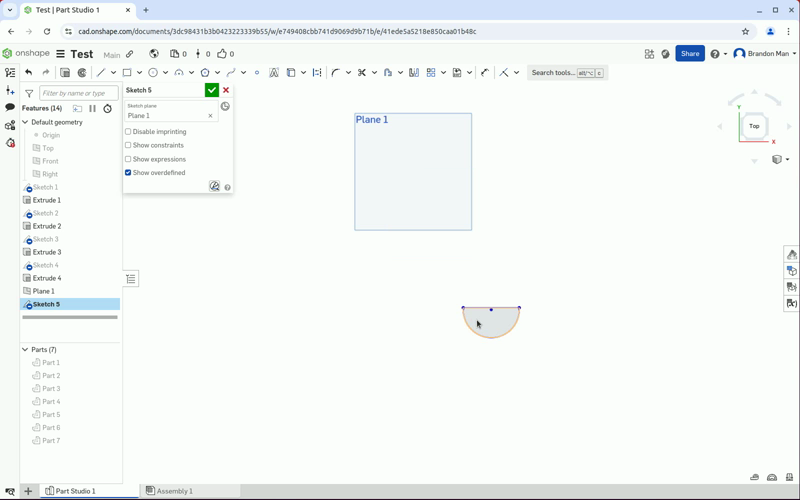
scroll(6)
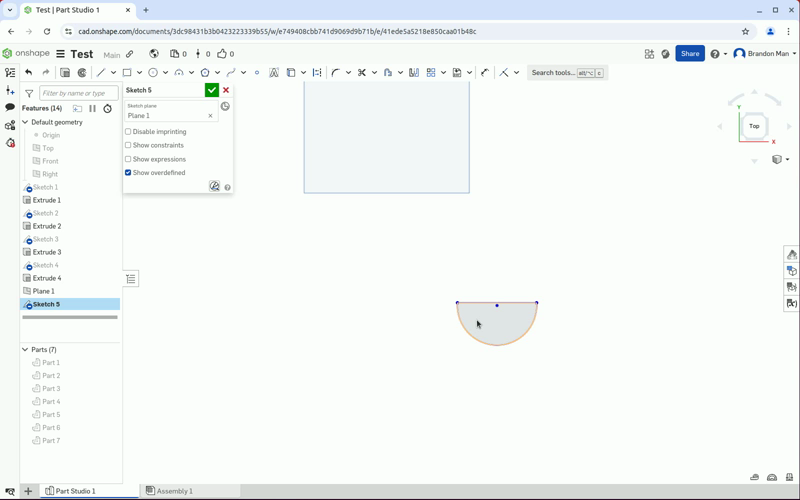
scroll(6)
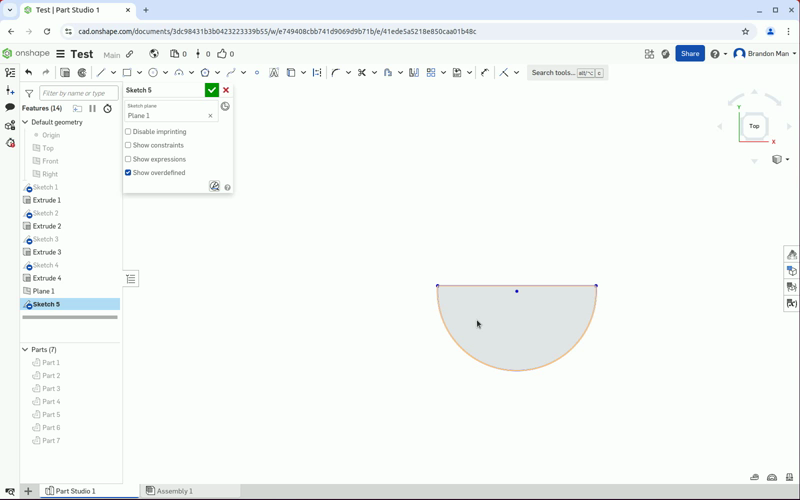
click(477, 319)
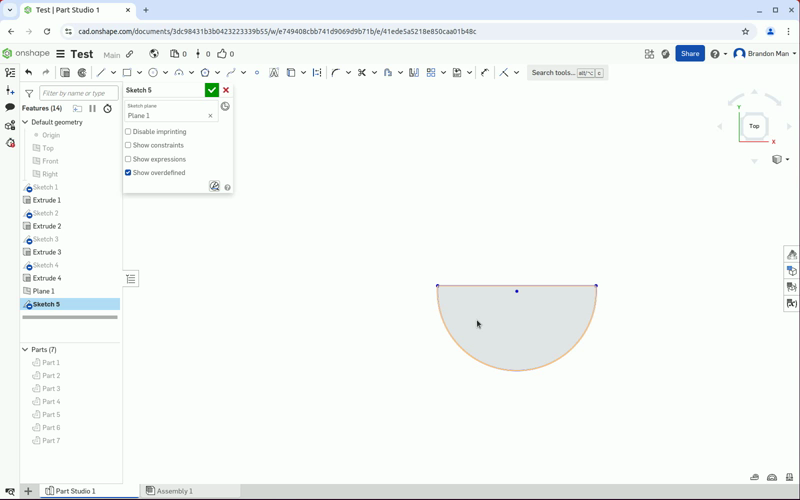
scroll(-6)
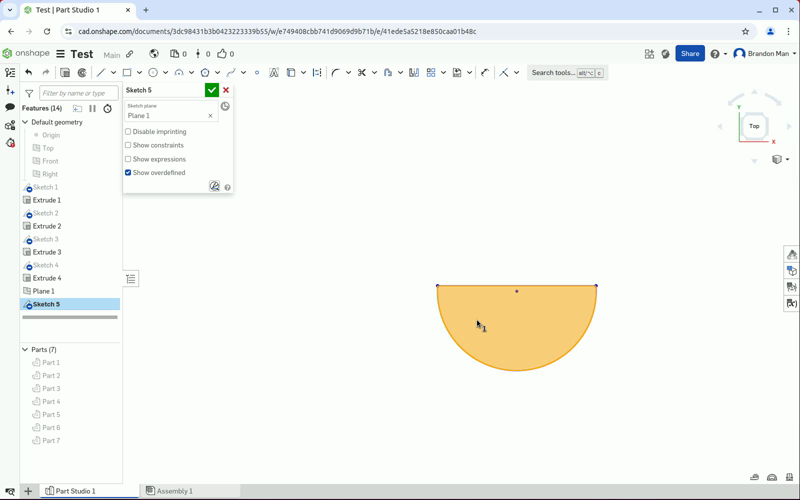
scroll(-6)
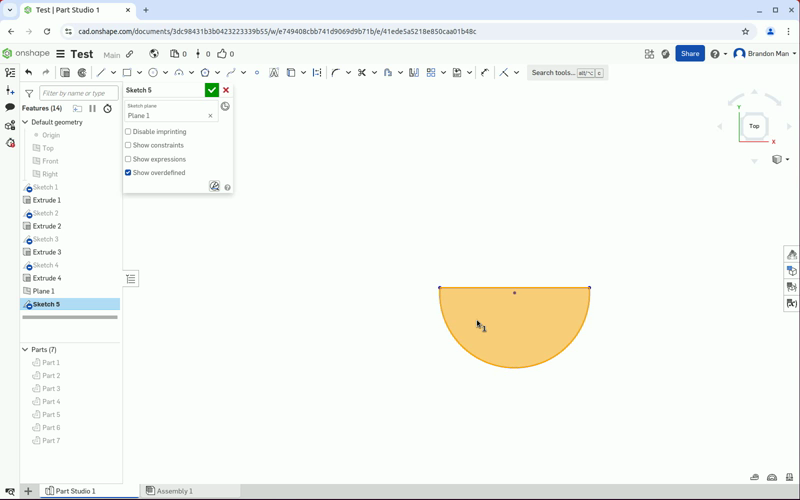
scroll(-6)
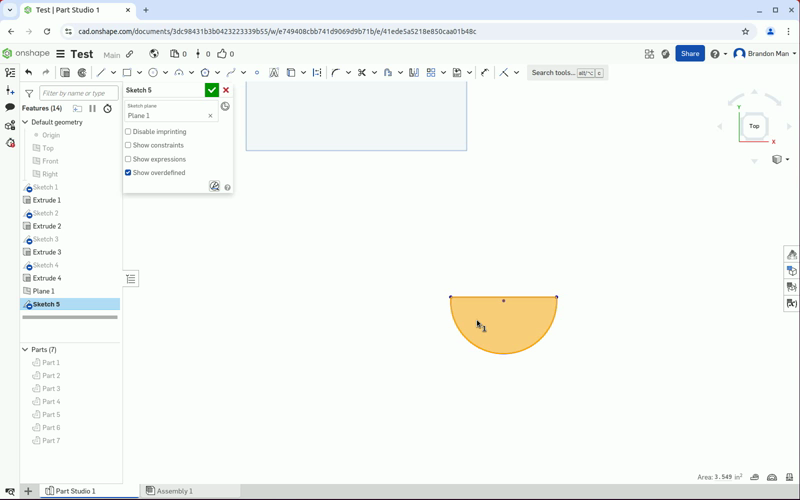
scroll(-6)
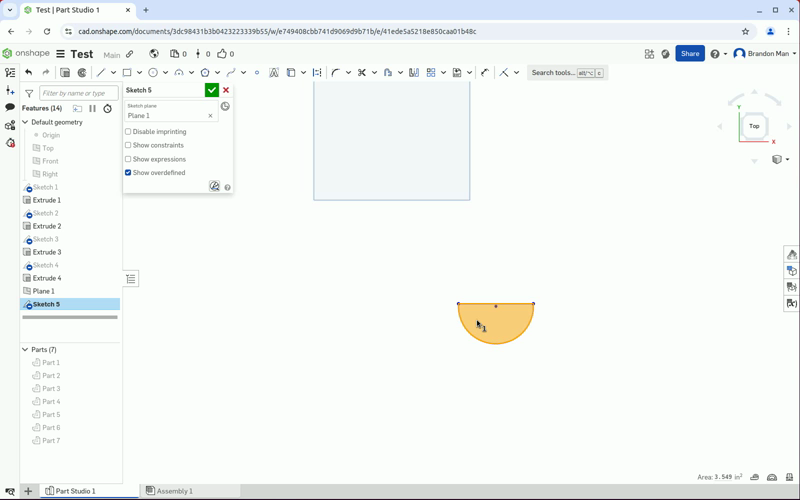
scroll(-6)
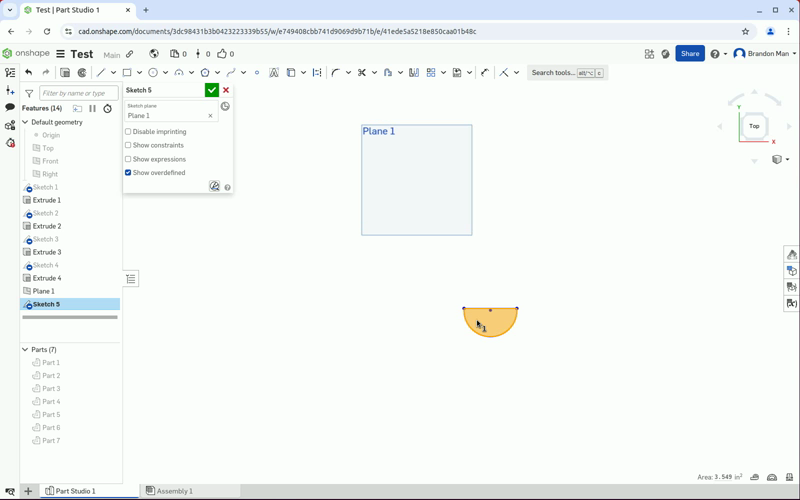
scroll(-6)
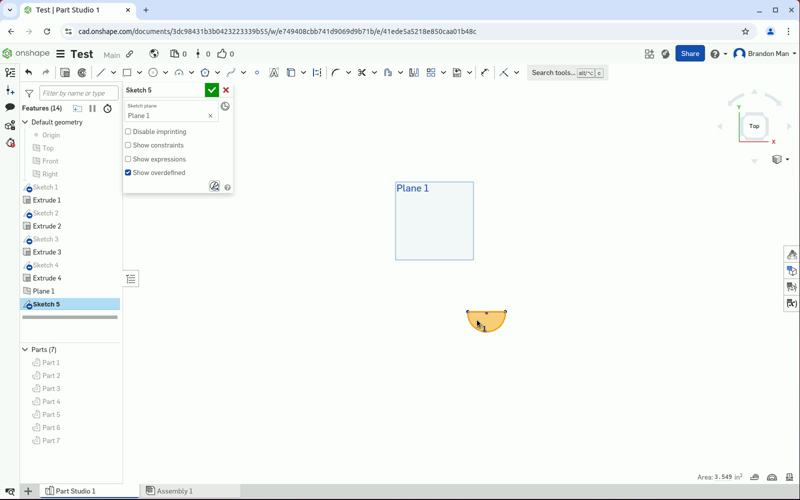
scroll(-6)
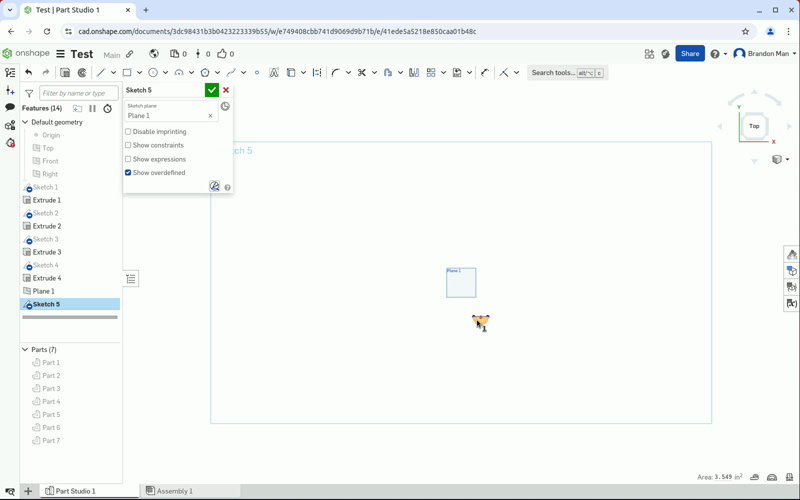
mouse_move(73, 352)
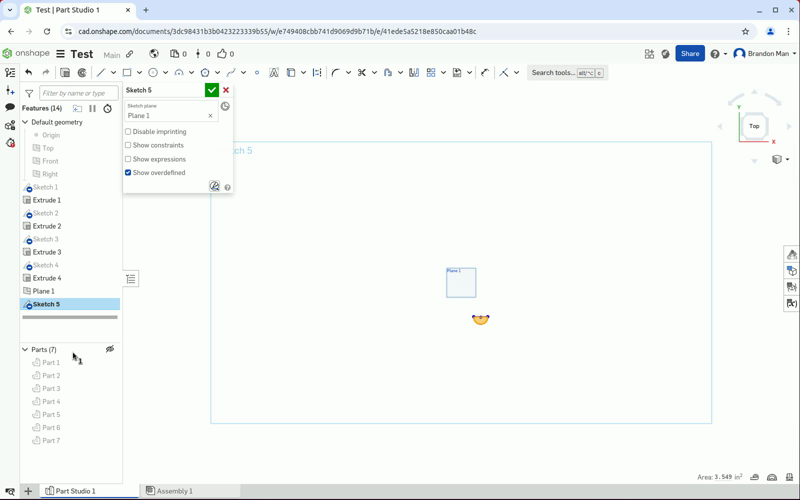
key(shift+y)
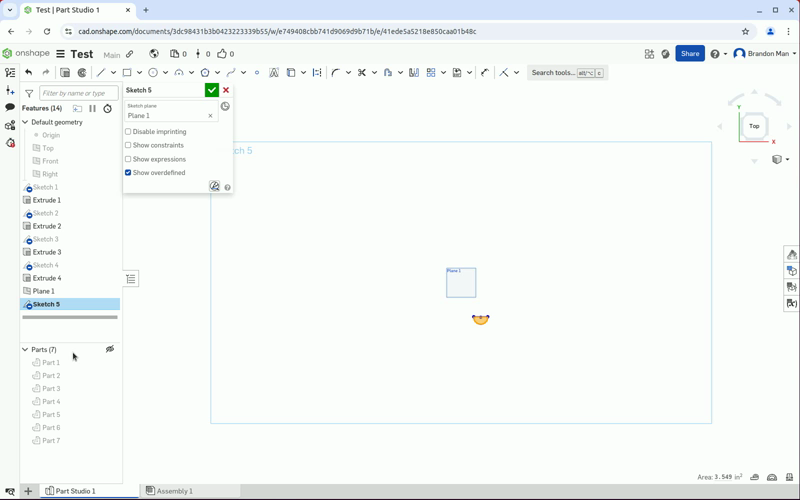
key(shift+e)
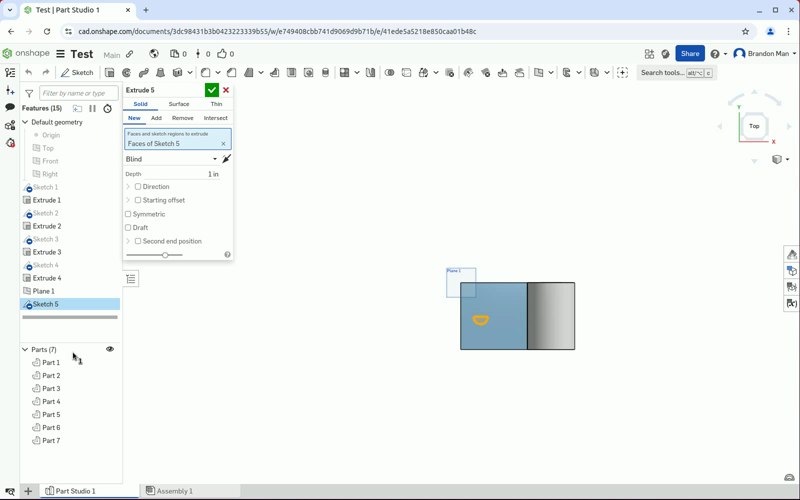
mouse_move(143, 106)
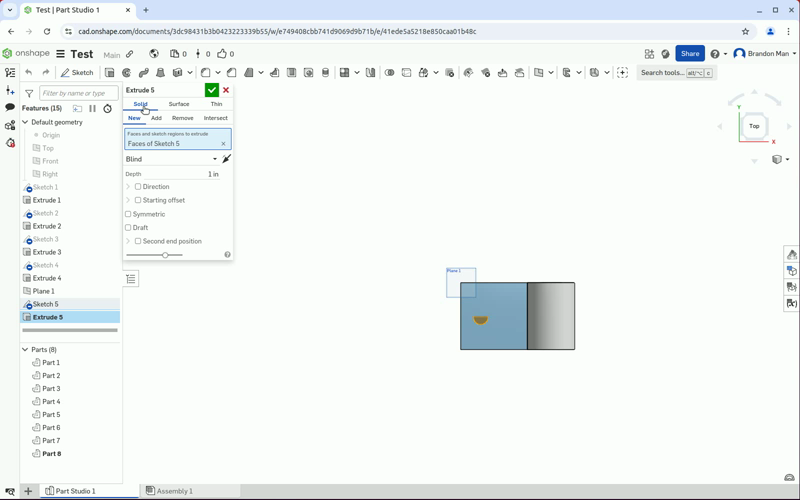
click(143, 106)
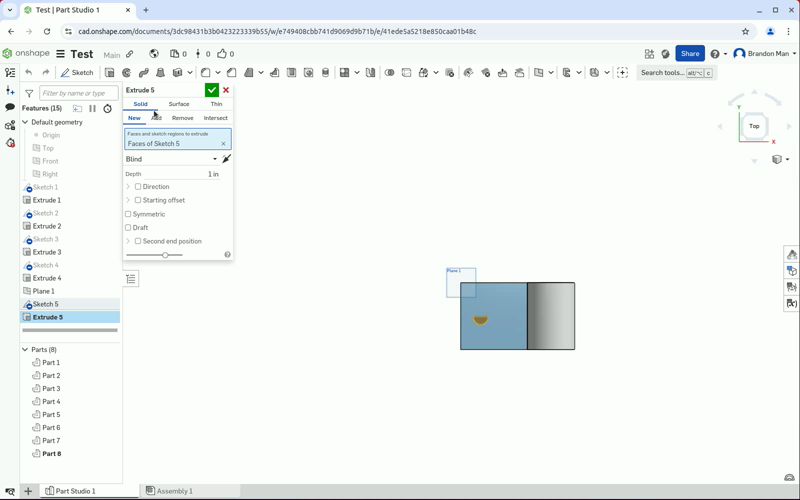
mouse_move(186, 120)
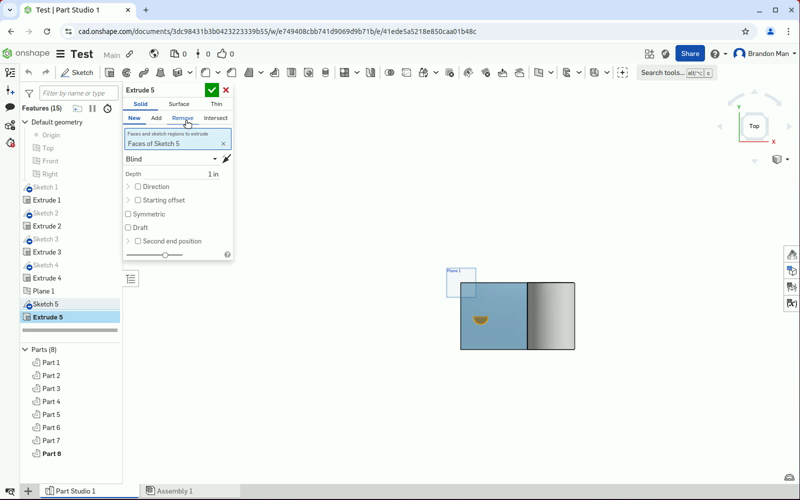
click(186, 120)
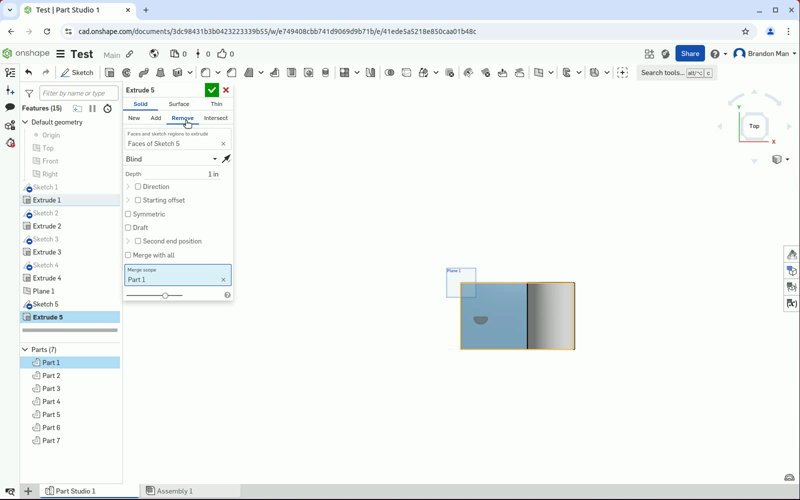
key(tab, 4)
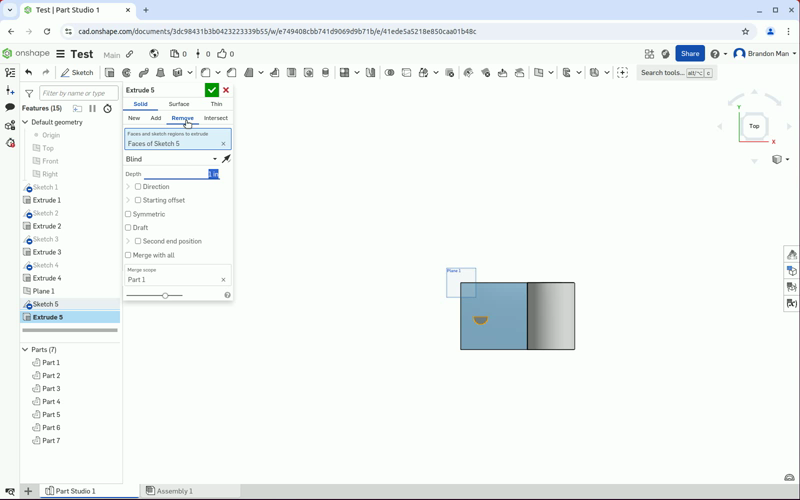
text(13.721)
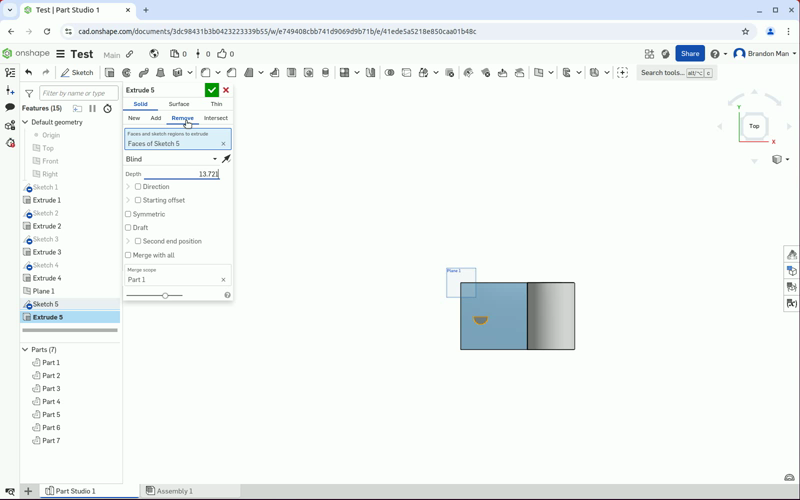
key(tab, 6)
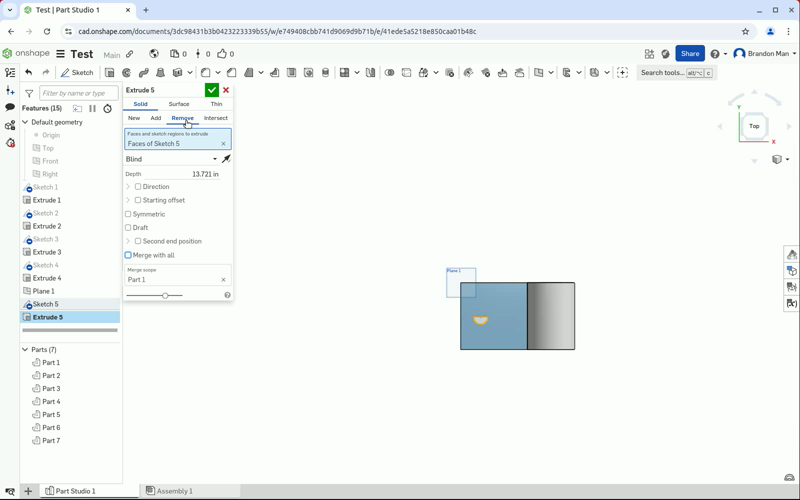
key(space)
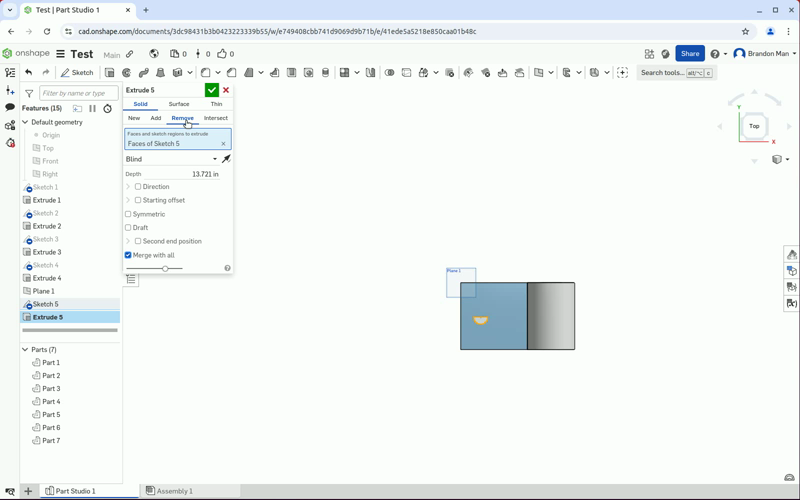
key(enter)
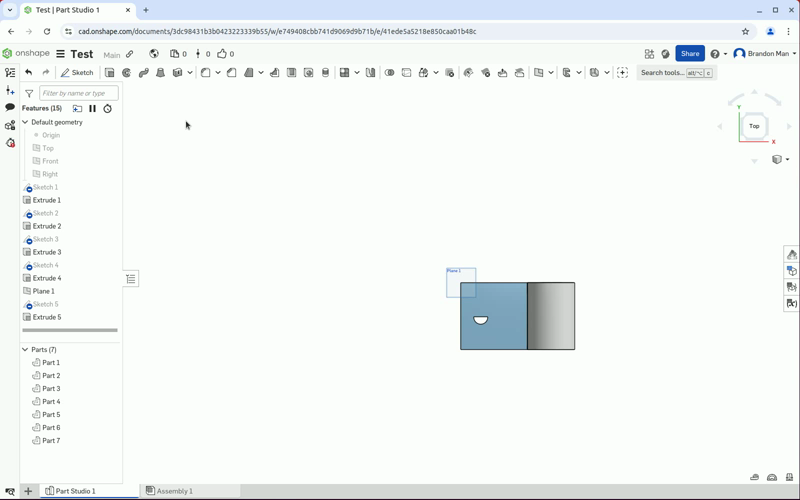
key(shift+h)
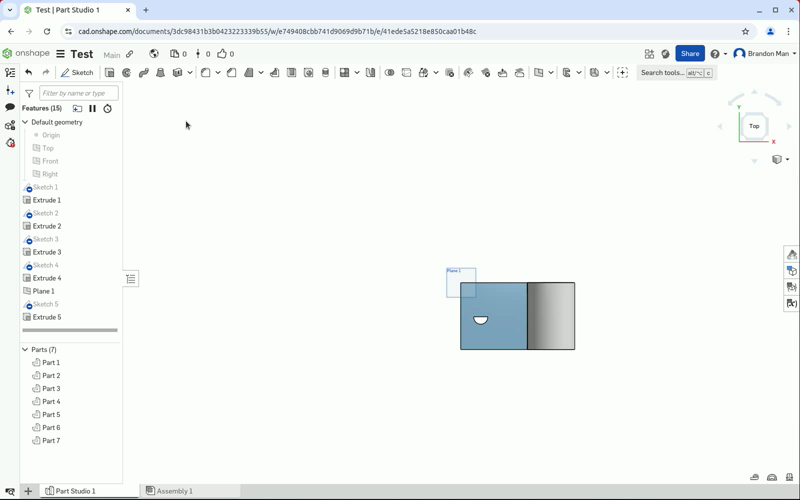
key(shift+h)
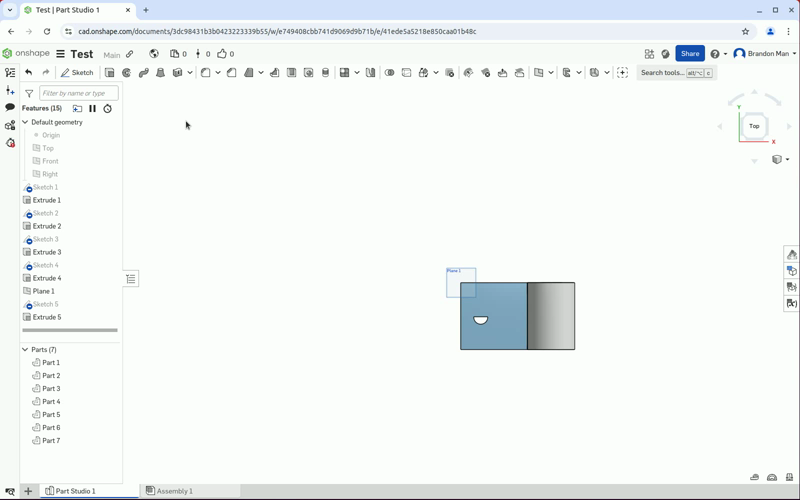
mouse_move(73, 189)
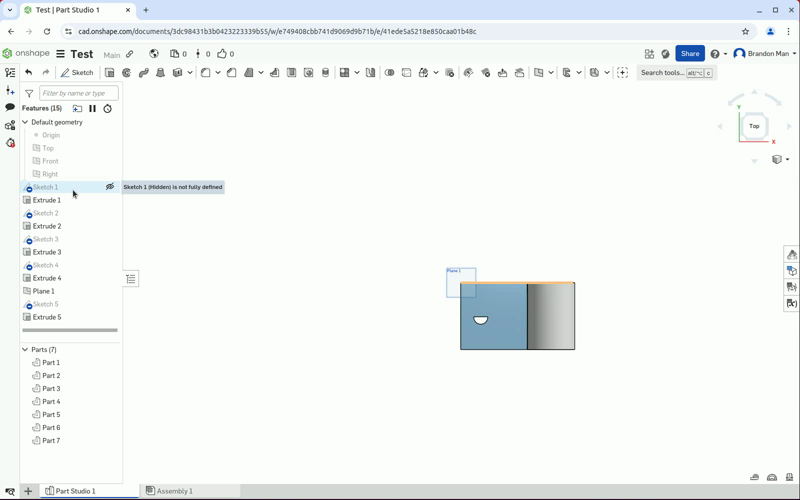
click(73, 189)
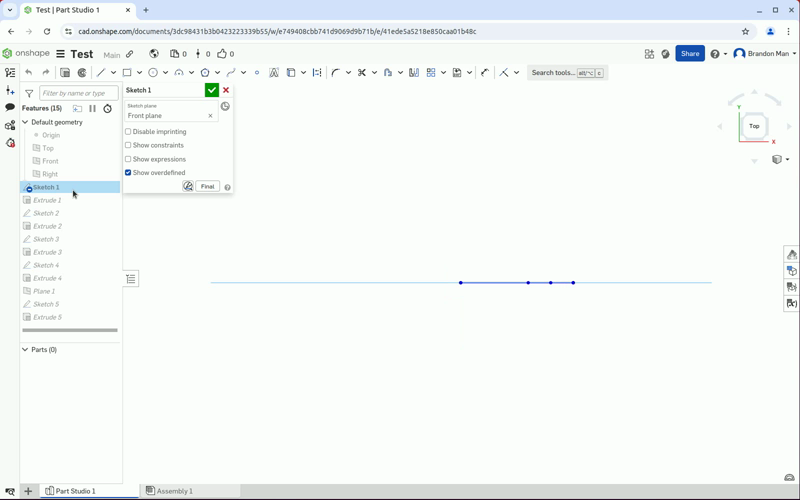
mouse_move(229, 92)
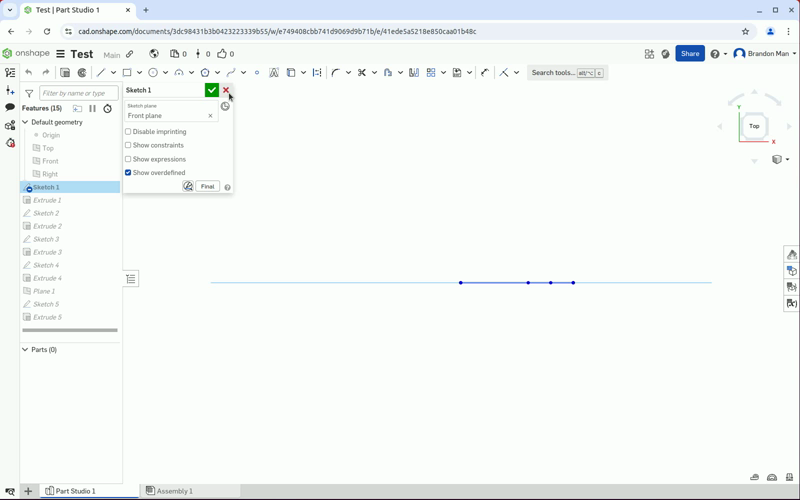
click(229, 92)
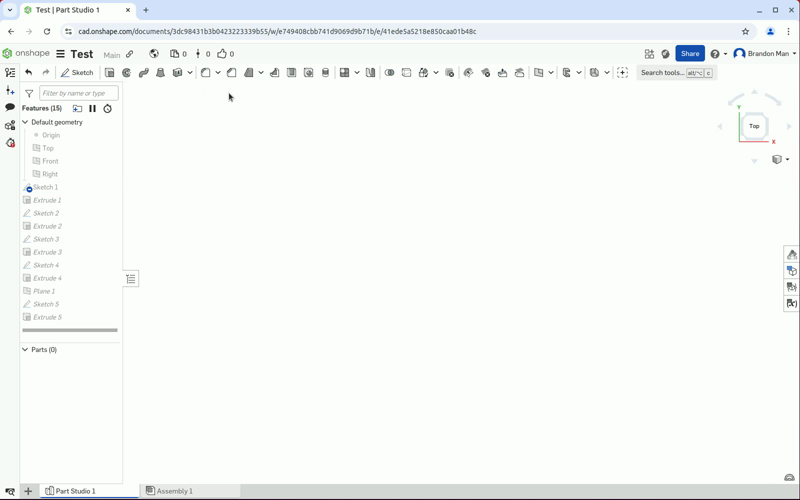
key(shift+s)
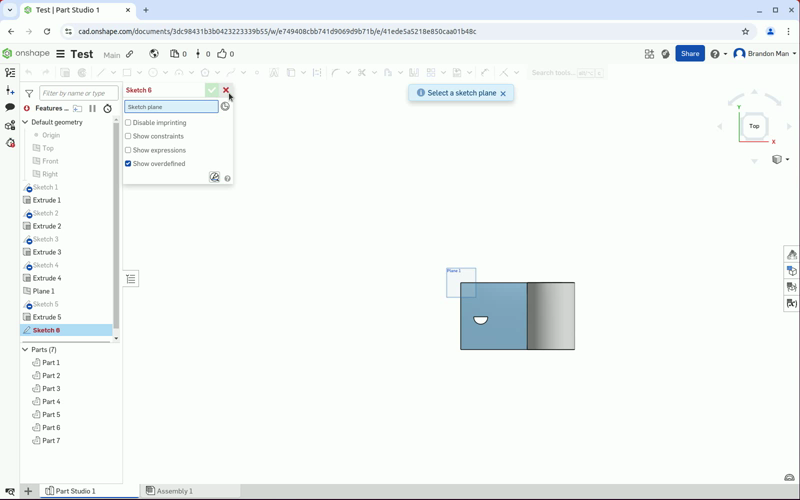
mouse_move(69, 293)
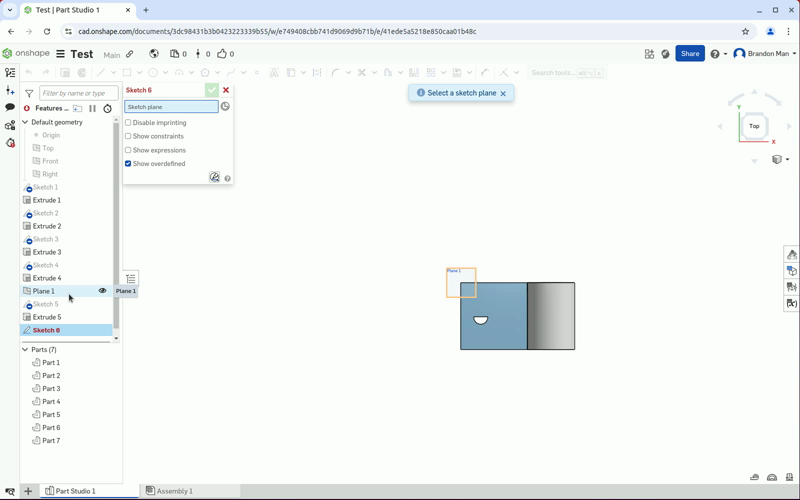
click(69, 293)
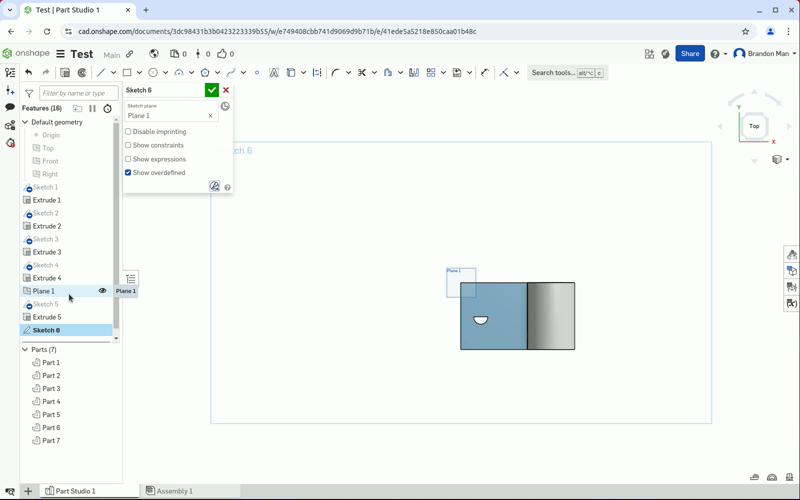
mouse_move(73, 352)
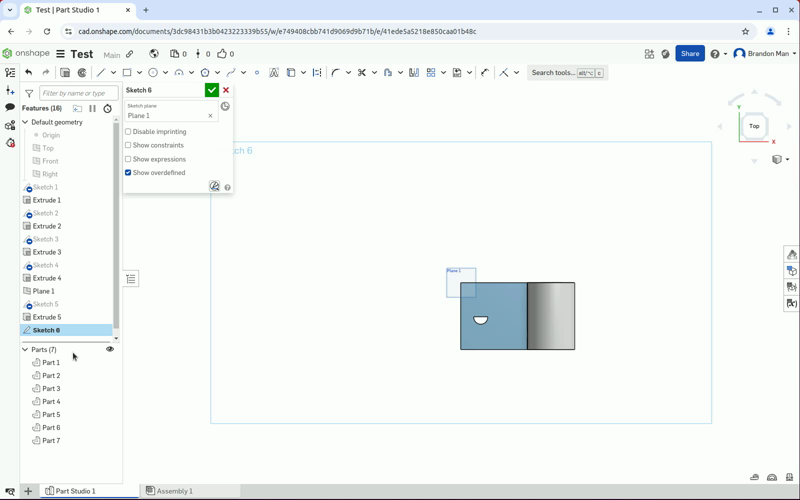
key(y)
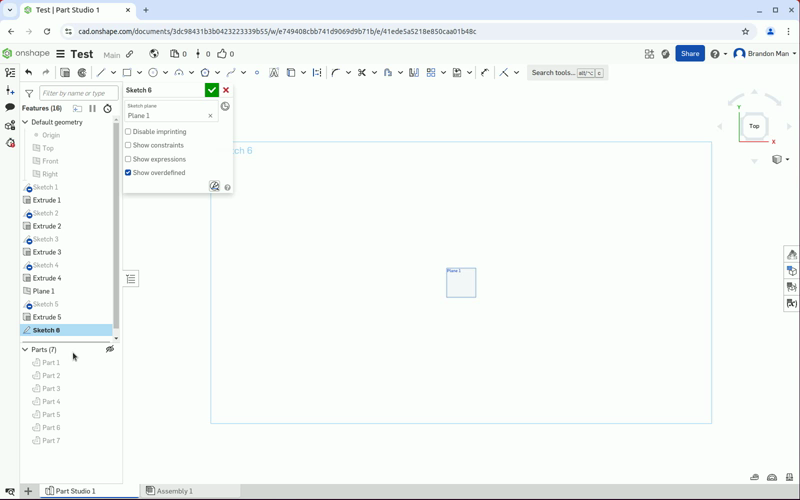
key(l)
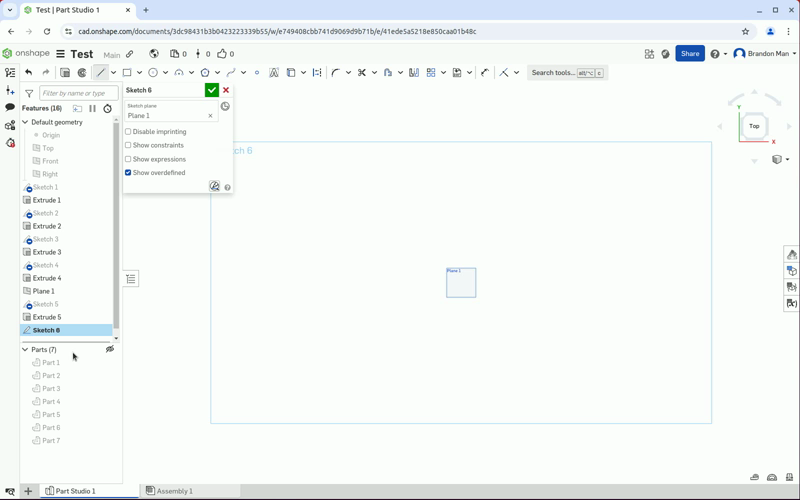
key_down(shift)
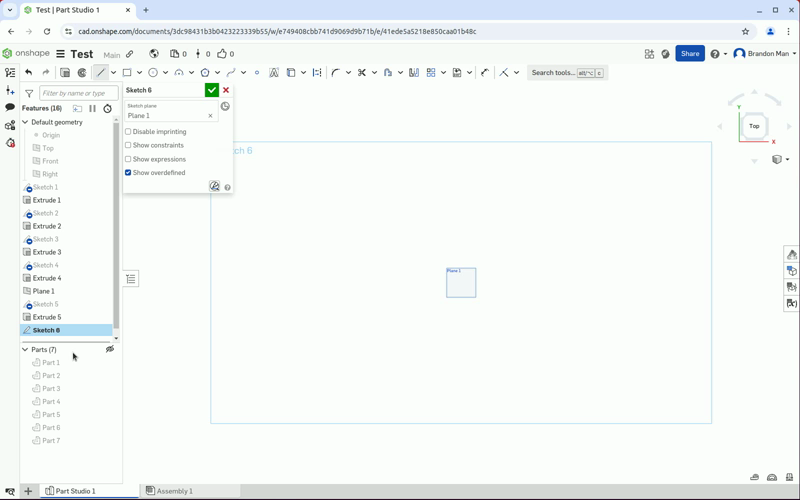
mouse_move(473, 316)
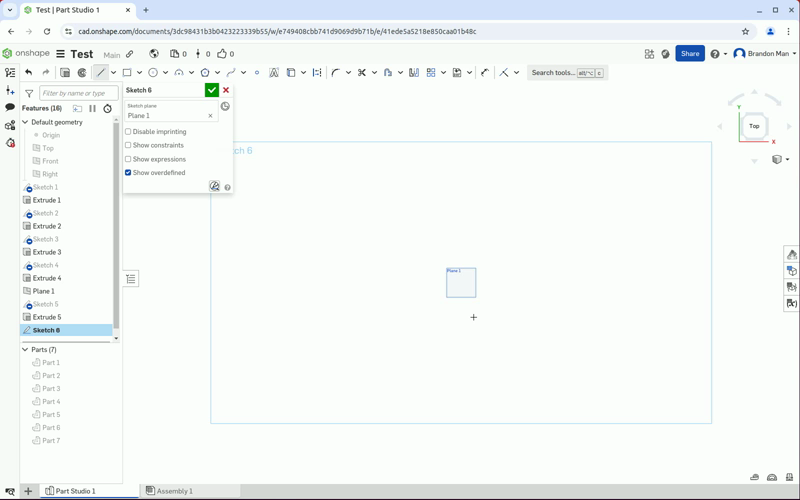
click(473, 316)
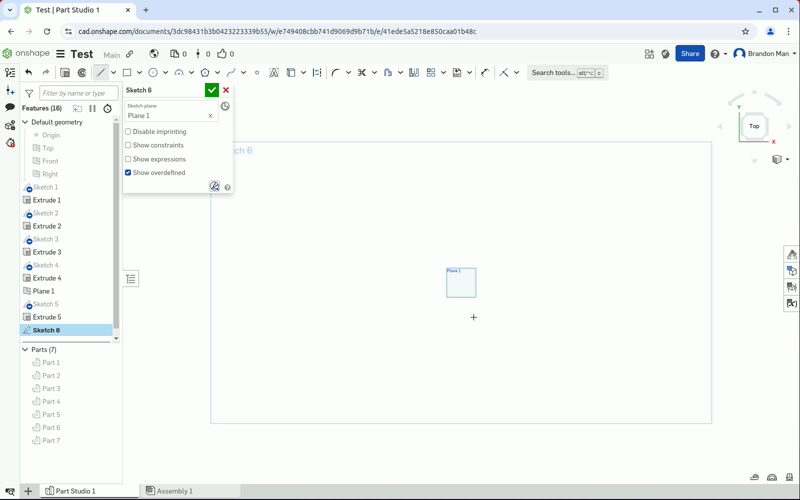
key_up(shift)
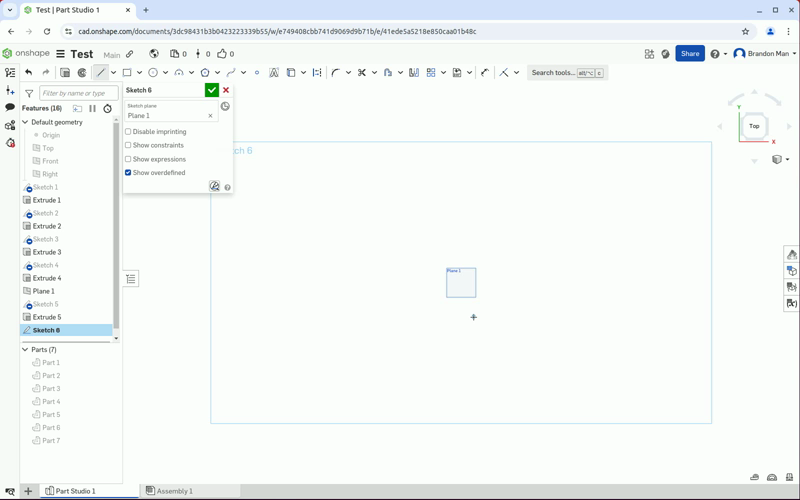
key_down(shift)
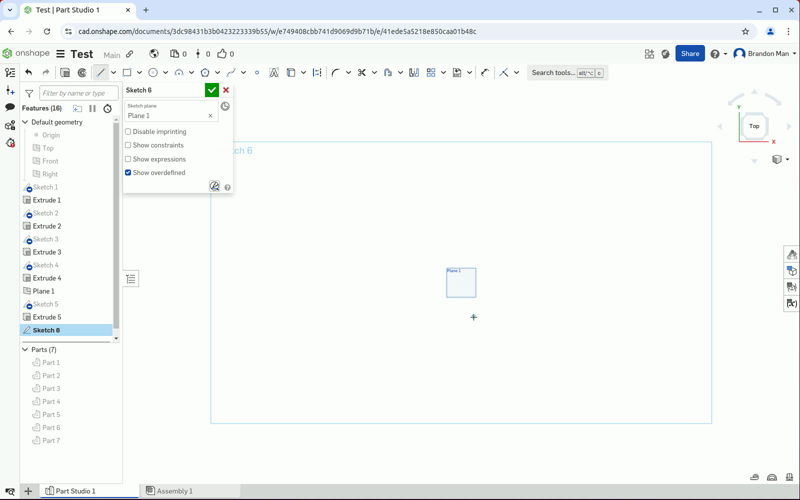
mouse_move(503, 316)
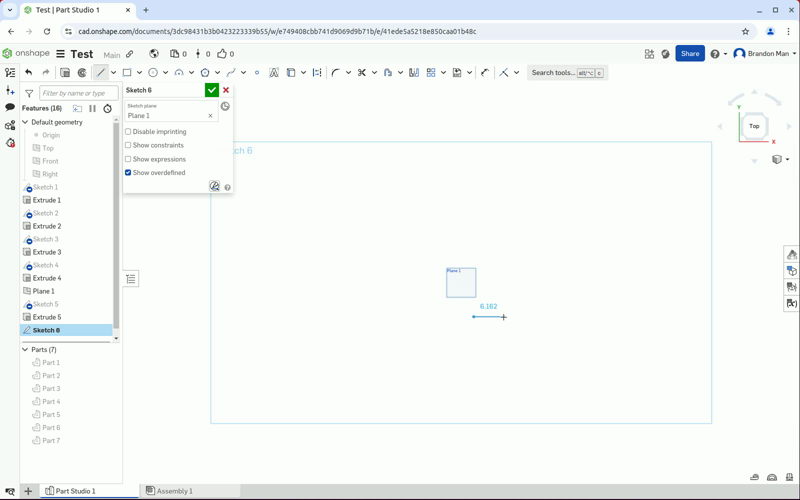
mouse_move(487, 316)
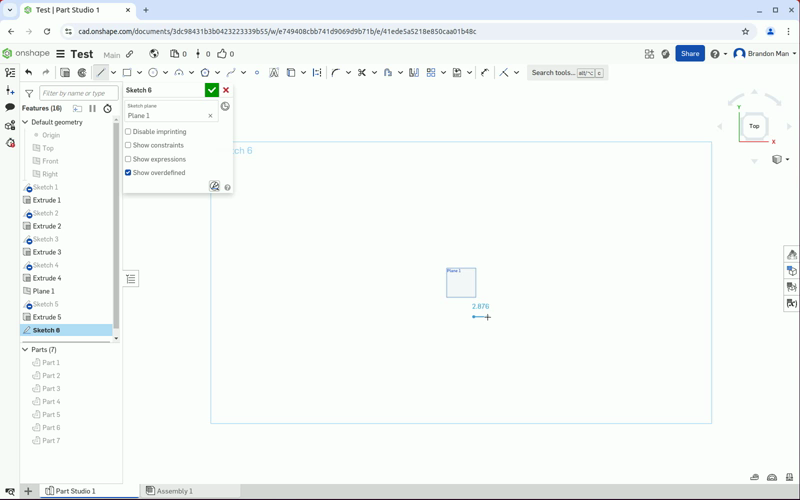
click(487, 316)
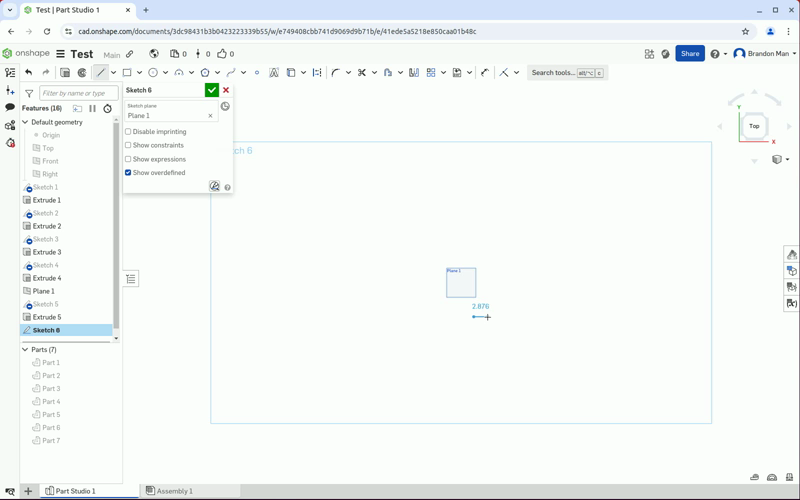
key_up(shift)
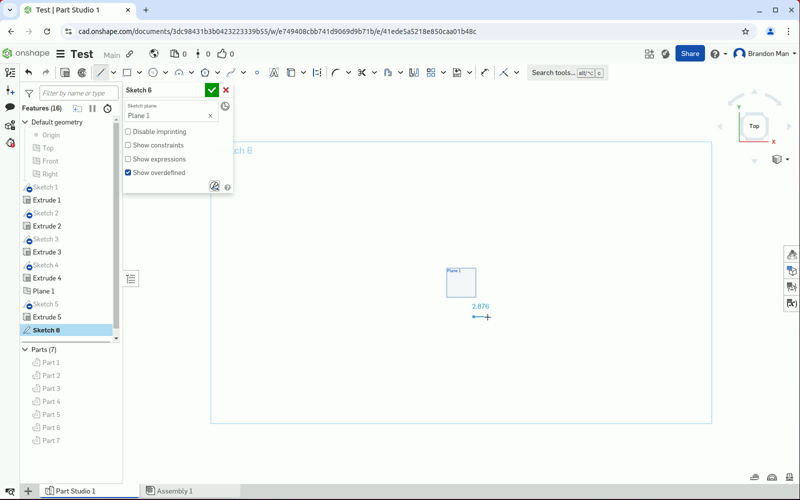
key(esc)
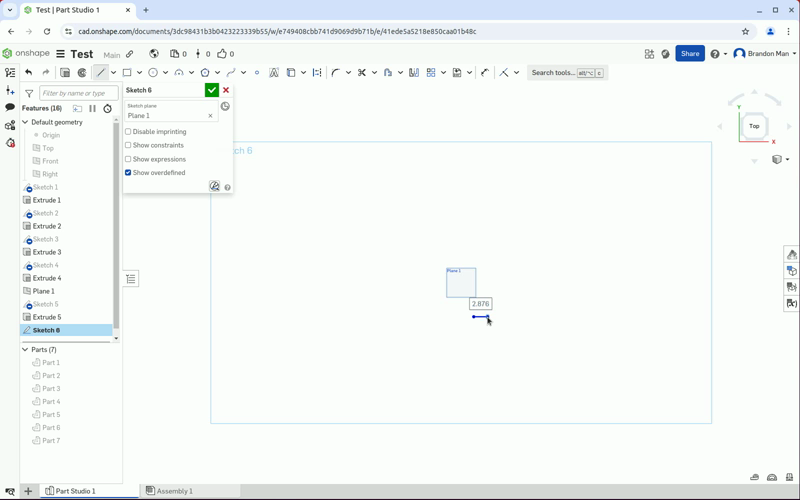
key(a)
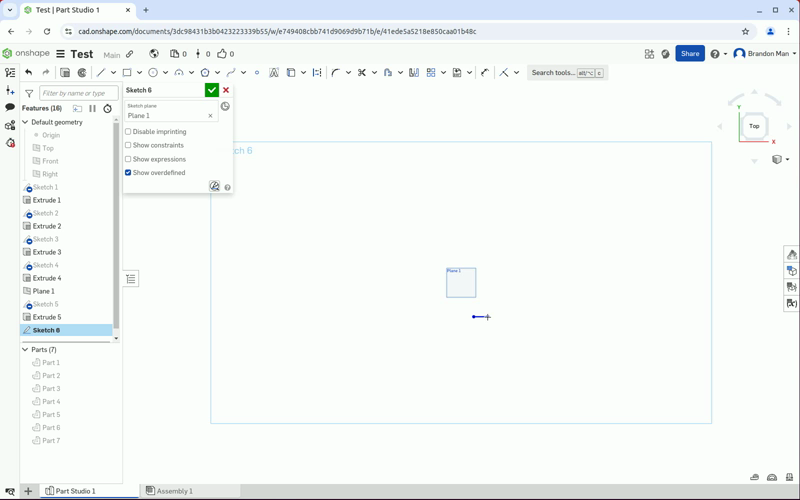
mouse_move(487, 316)
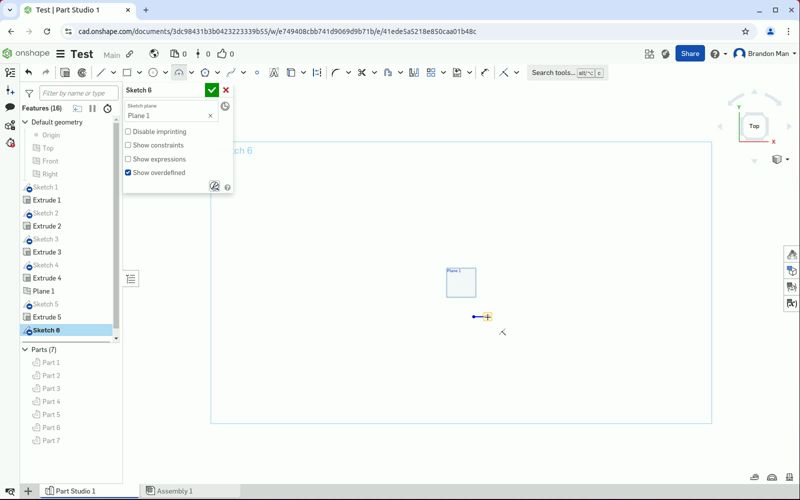
click(487, 316)
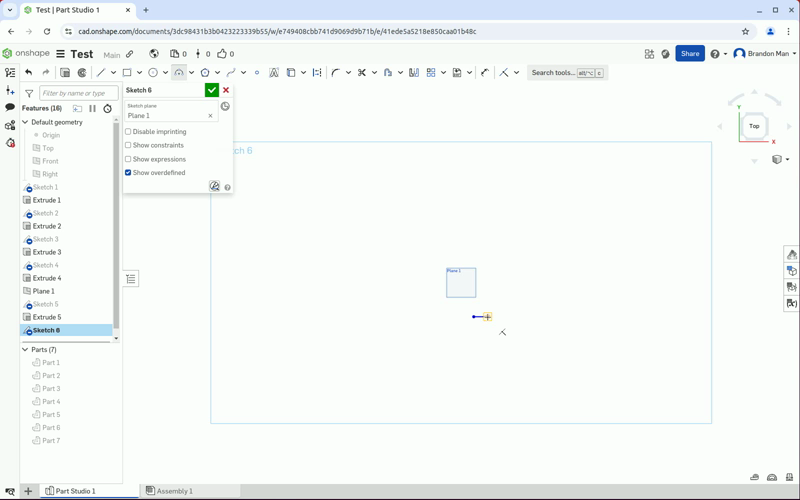
mouse_move(473, 316)
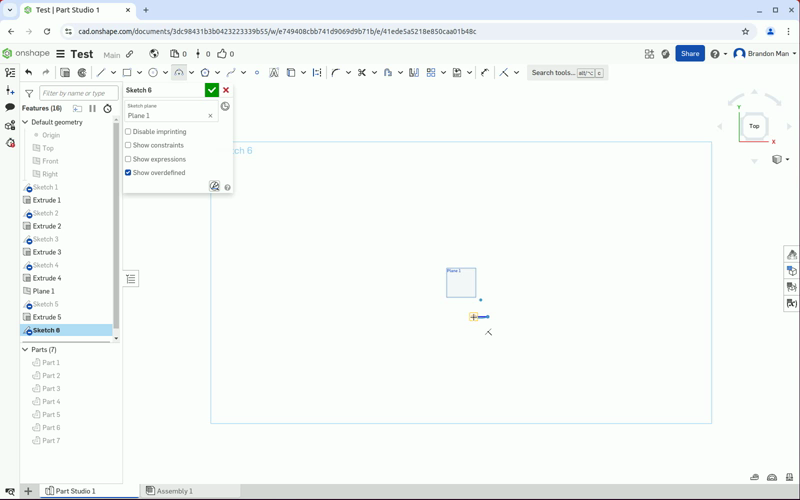
click(473, 316)
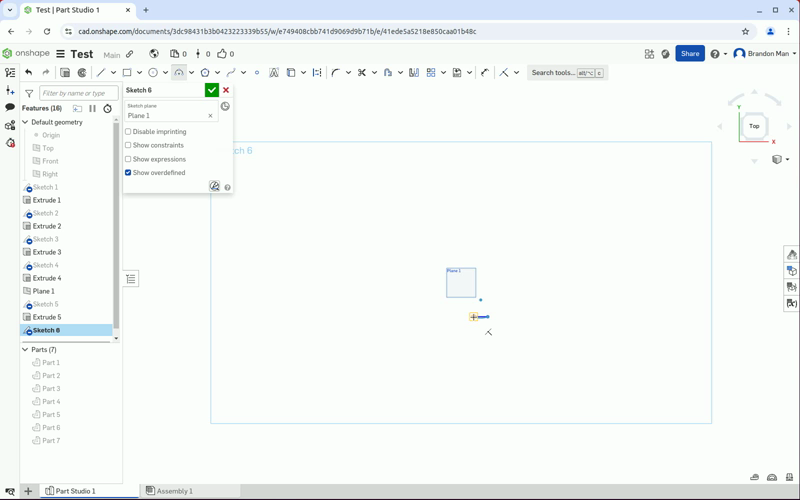
key_down(shift)
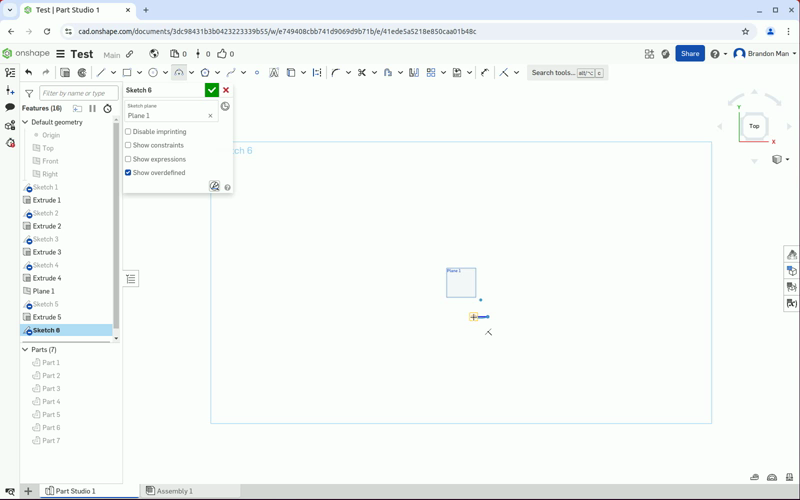
mouse_move(480, 309)
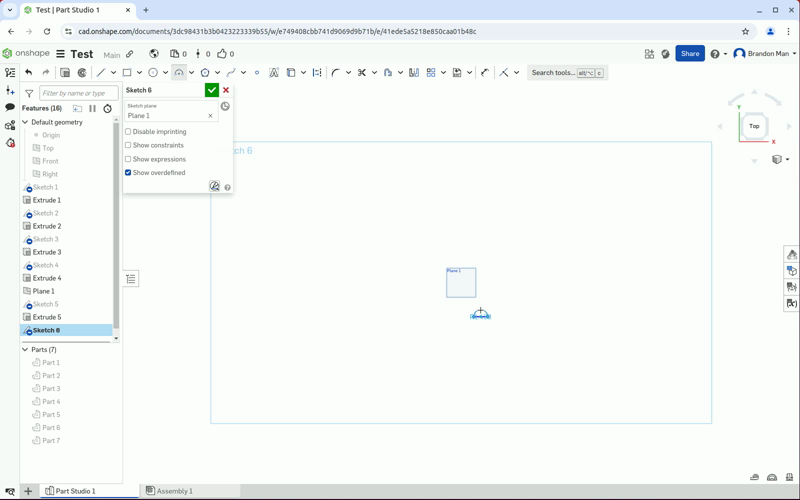
click(480, 309)
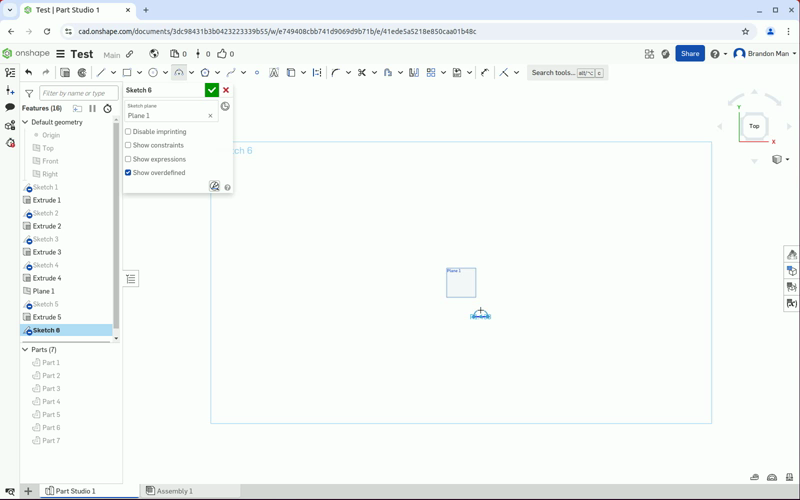
key_up(shift)
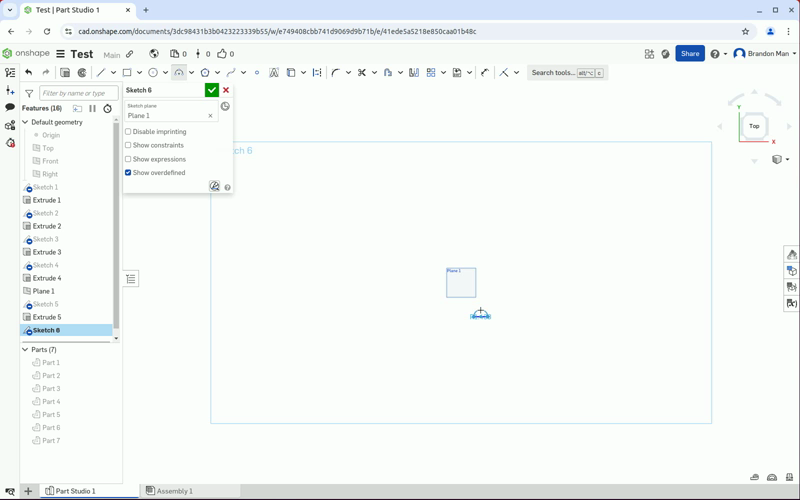
key(esc)
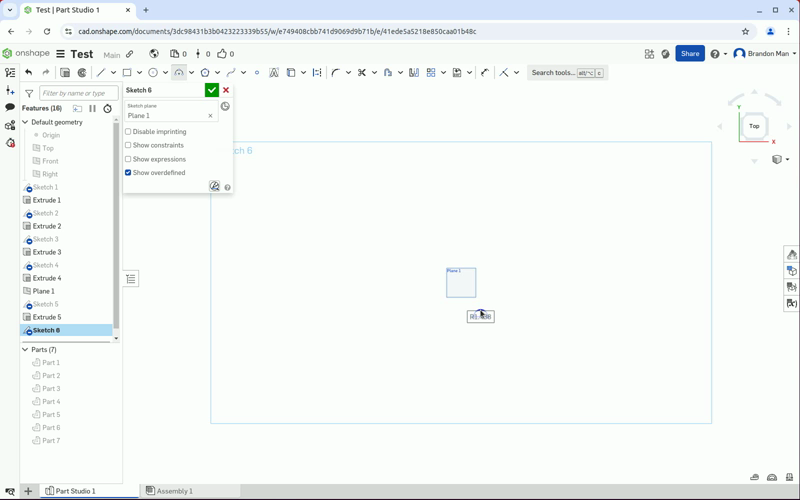
mouse_move(479, 316)
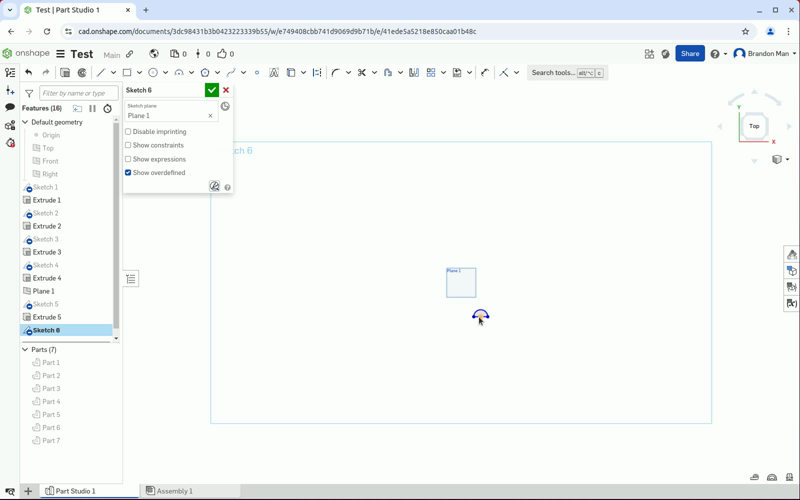
scroll(6)
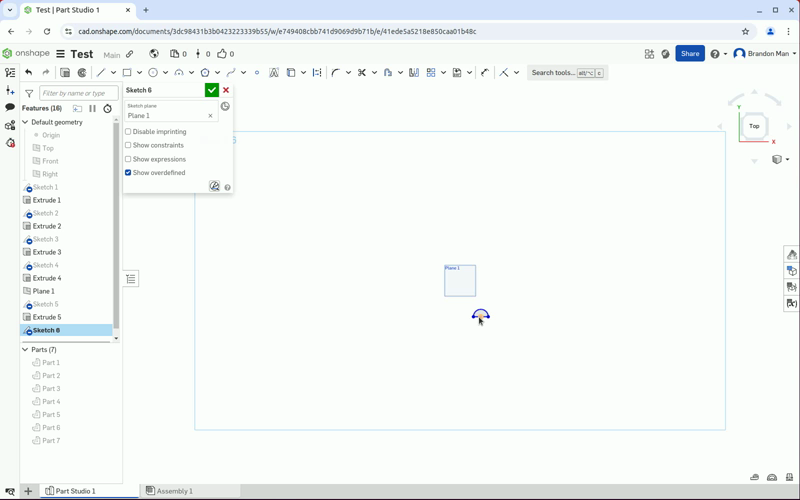
scroll(6)
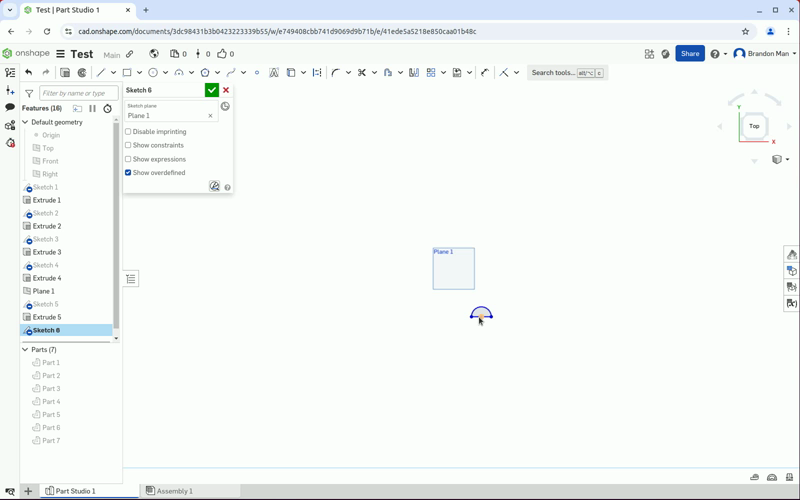
scroll(6)
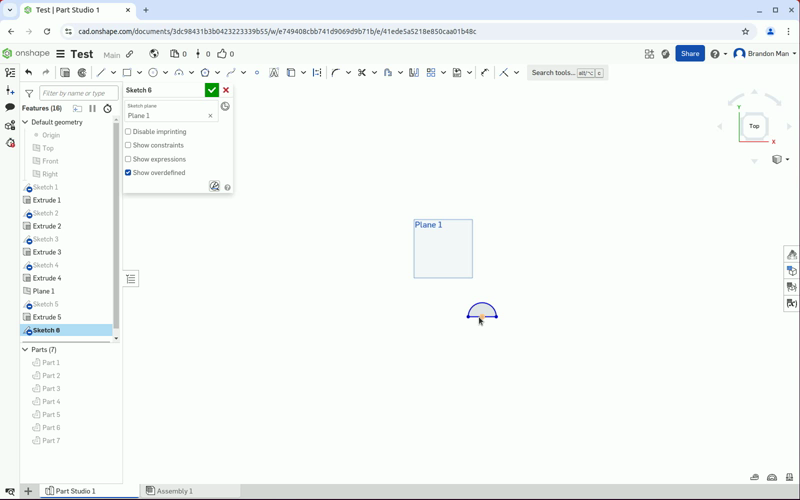
scroll(6)
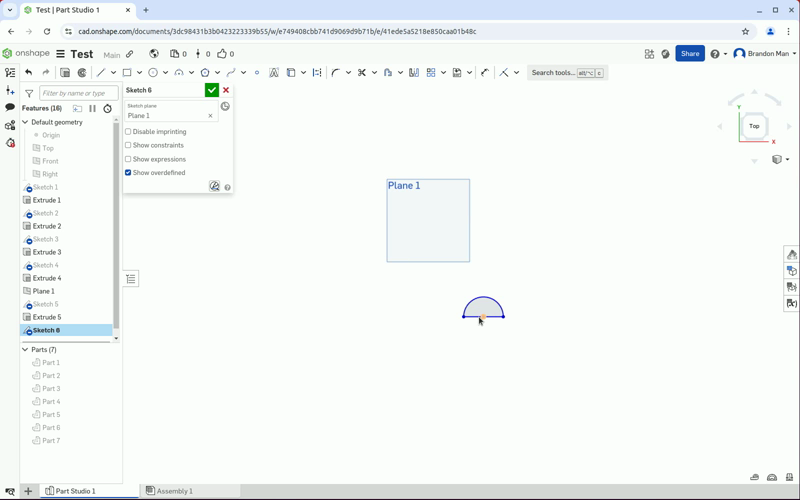
scroll(6)
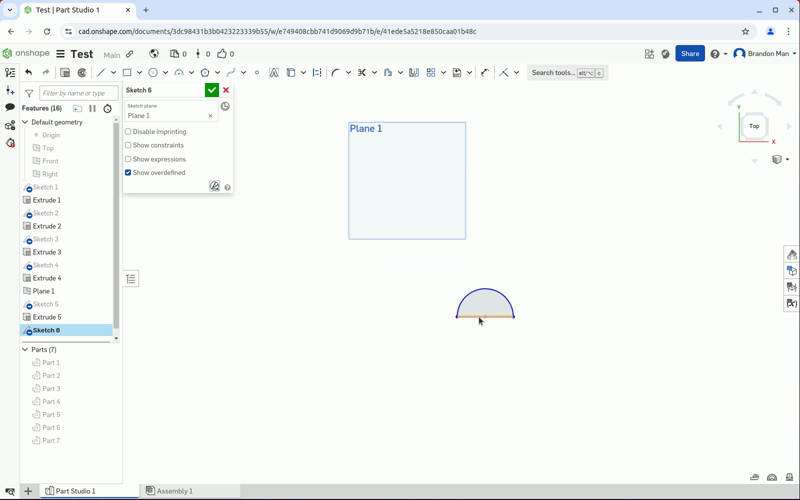
scroll(6)
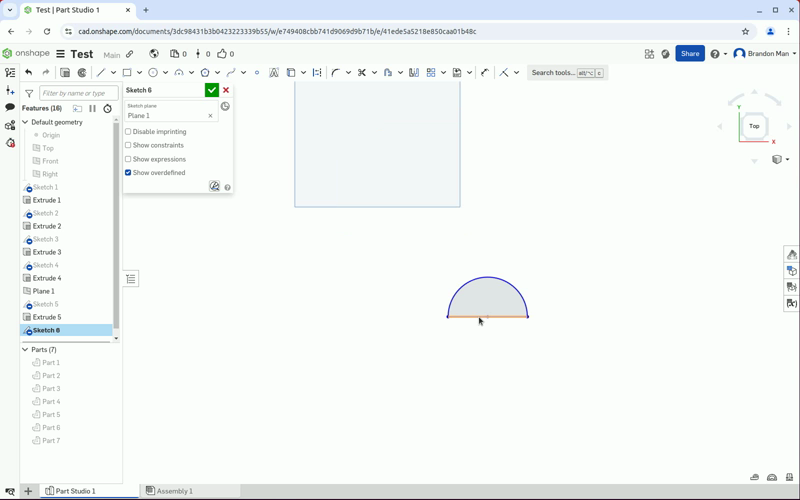
scroll(6)
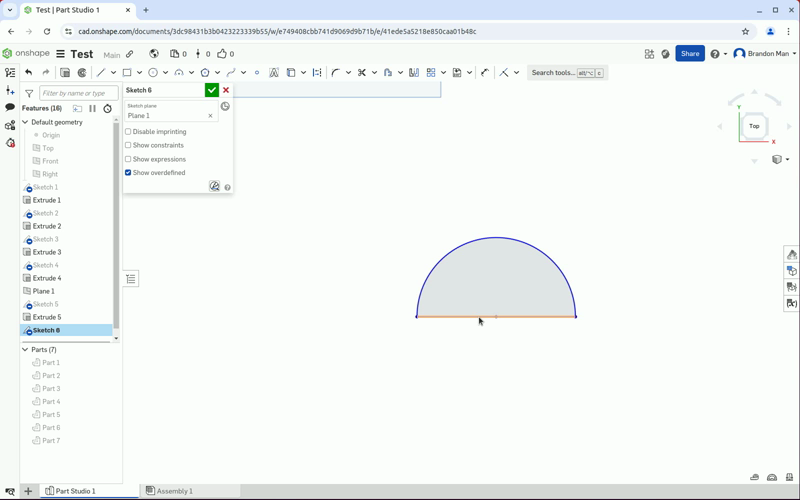
click(479, 316)
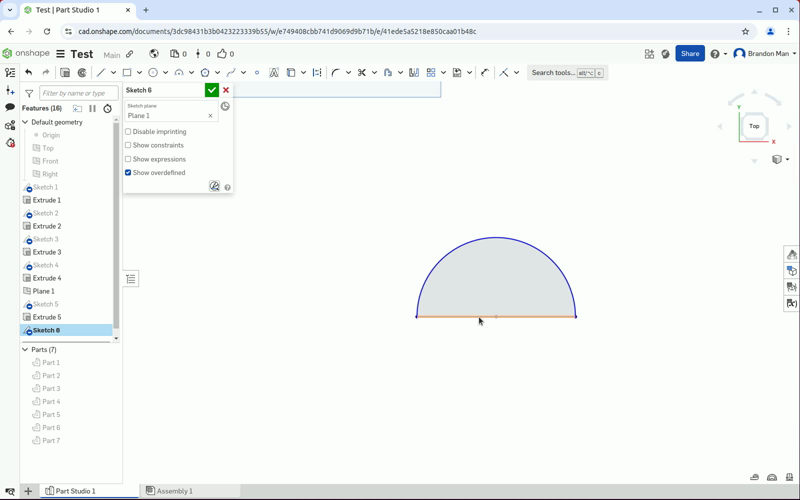
scroll(-6)
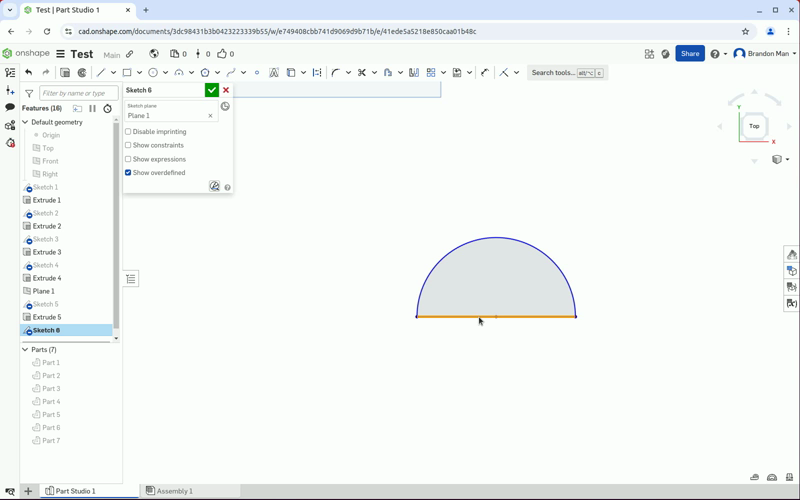
scroll(-6)
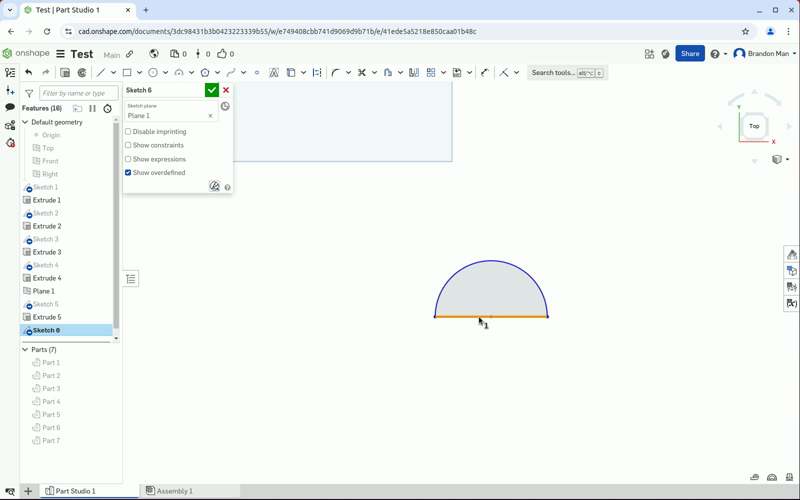
scroll(-6)
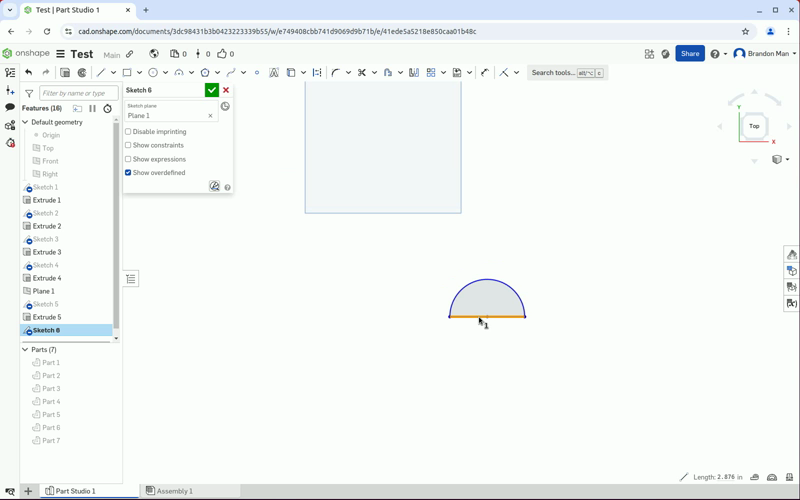
scroll(-6)
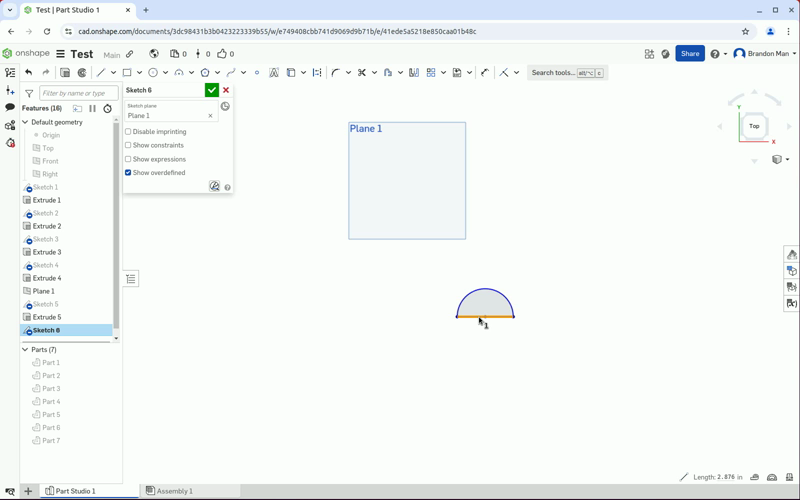
scroll(-6)
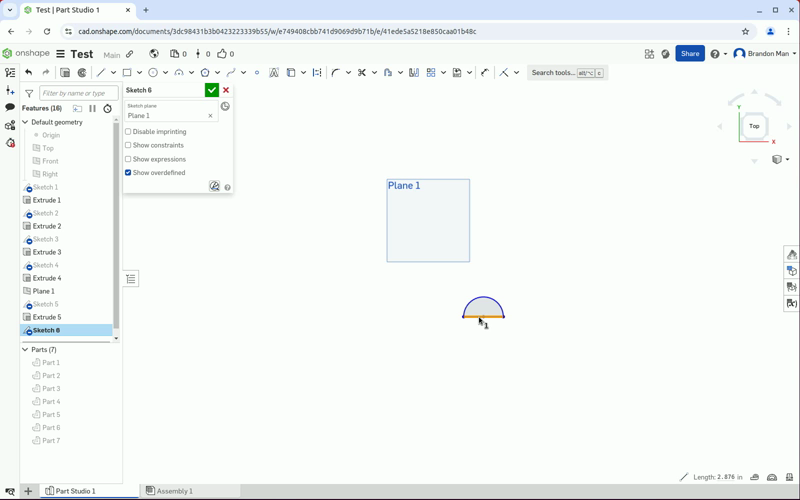
scroll(-6)
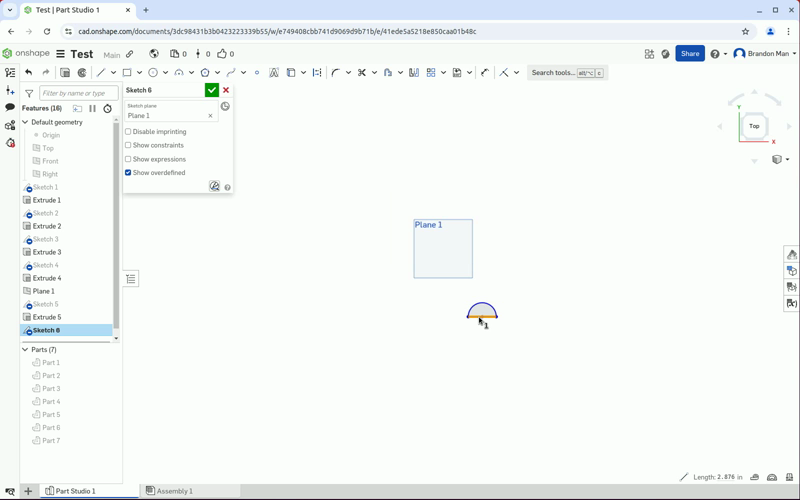
scroll(-6)
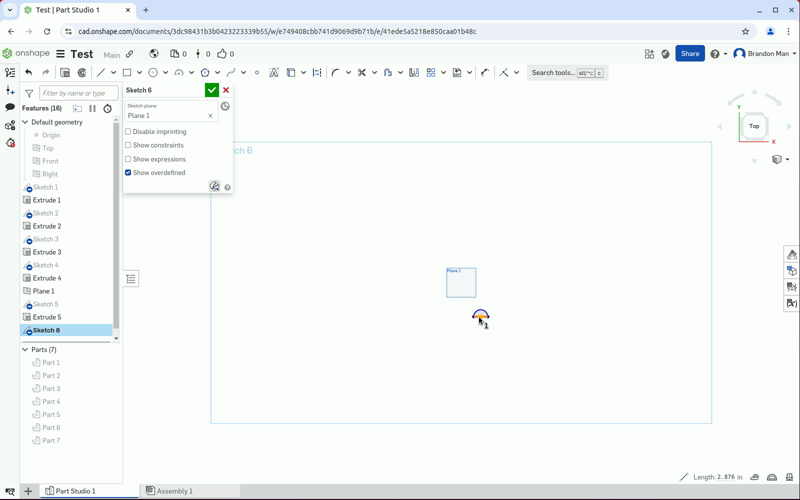
mouse_move(73, 352)
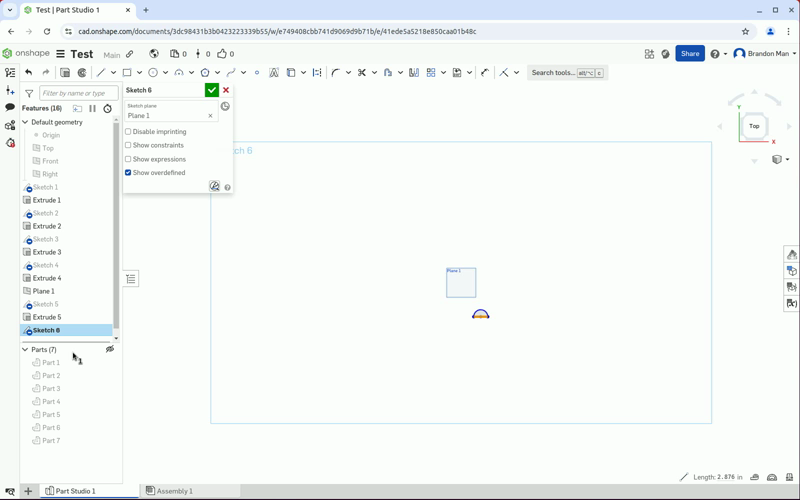
key(shift+y)
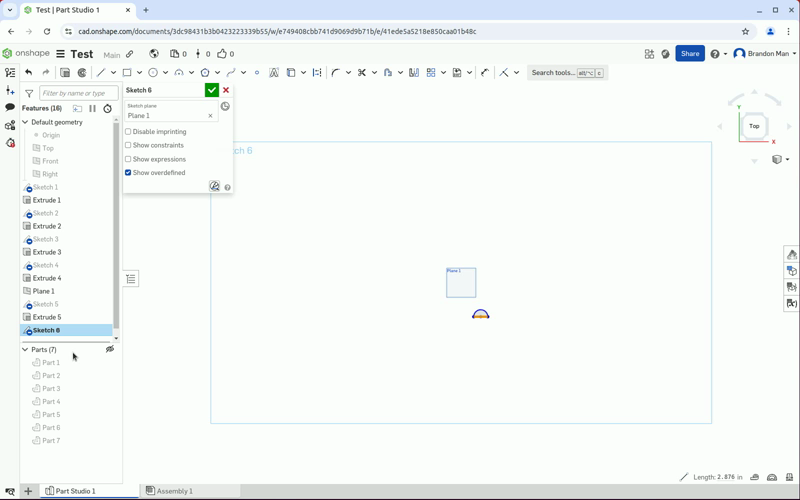
key(shift+e)
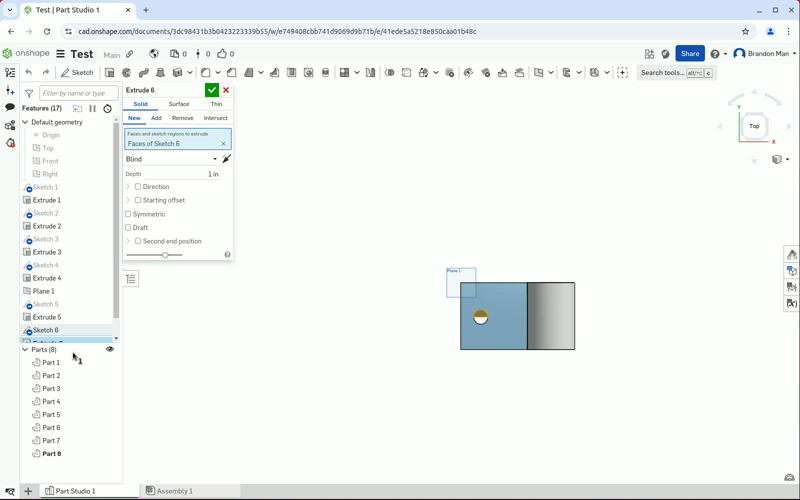
mouse_move(143, 106)
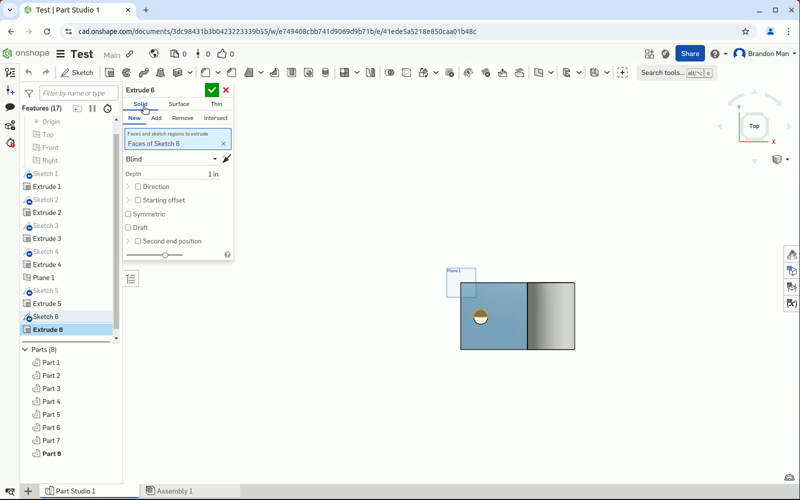
click(143, 106)
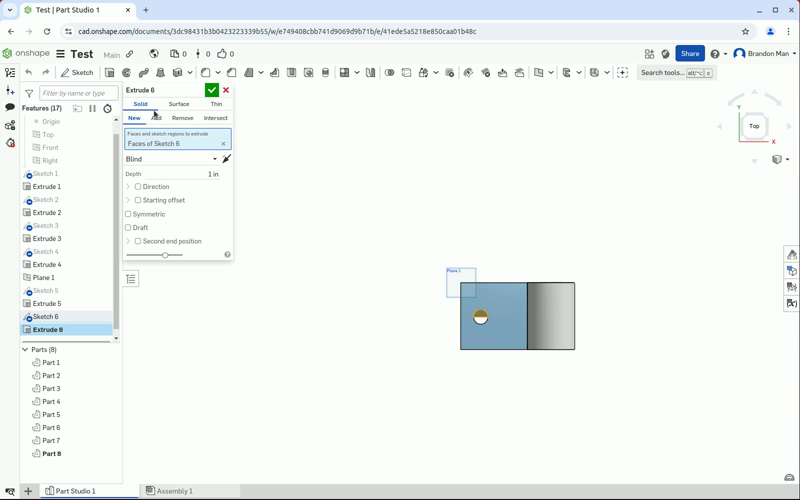
mouse_move(186, 120)
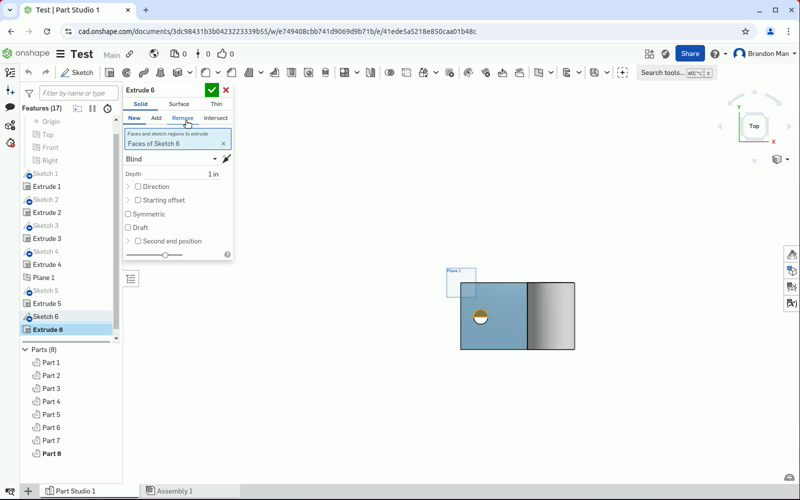
click(186, 120)
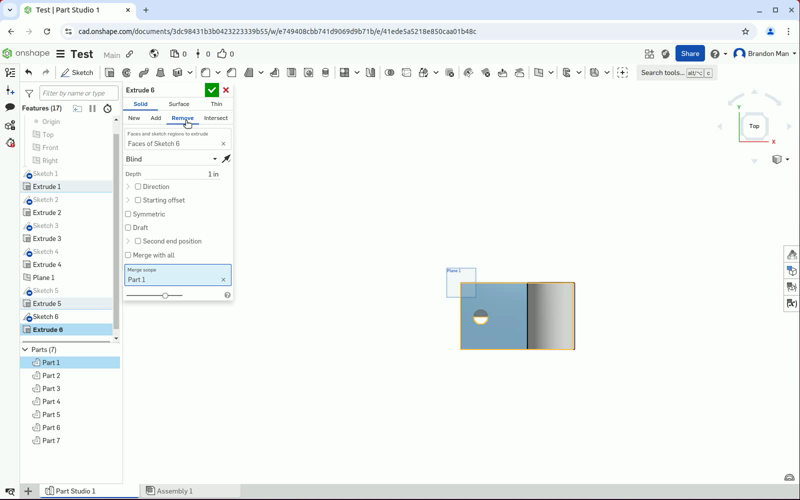
key(tab, 4)
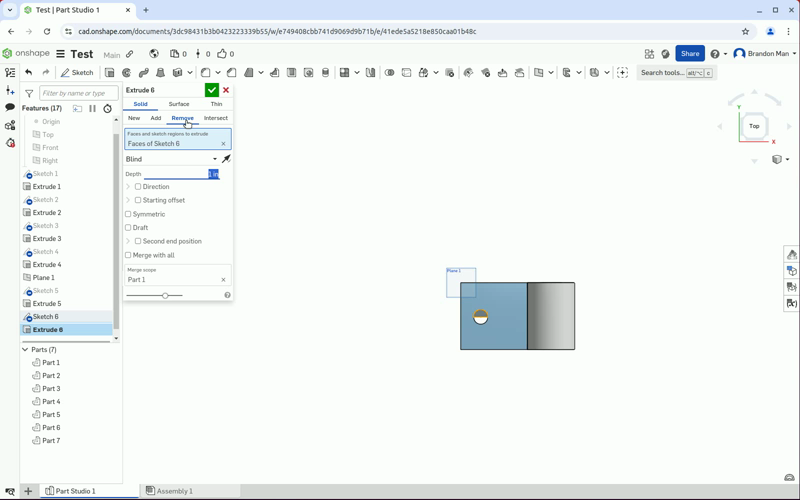
text(13.721)
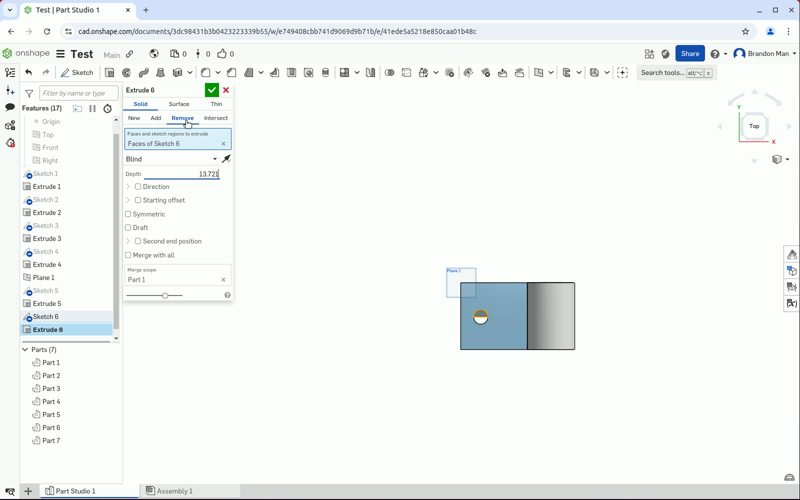
key(tab, 6)
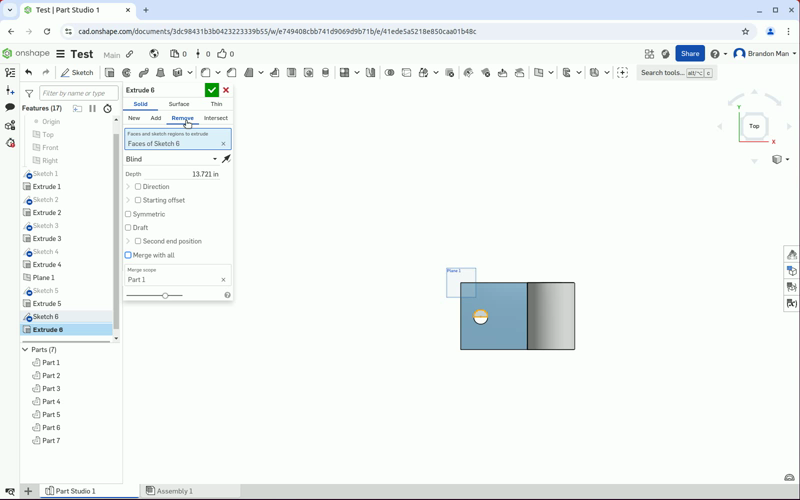
key(space)
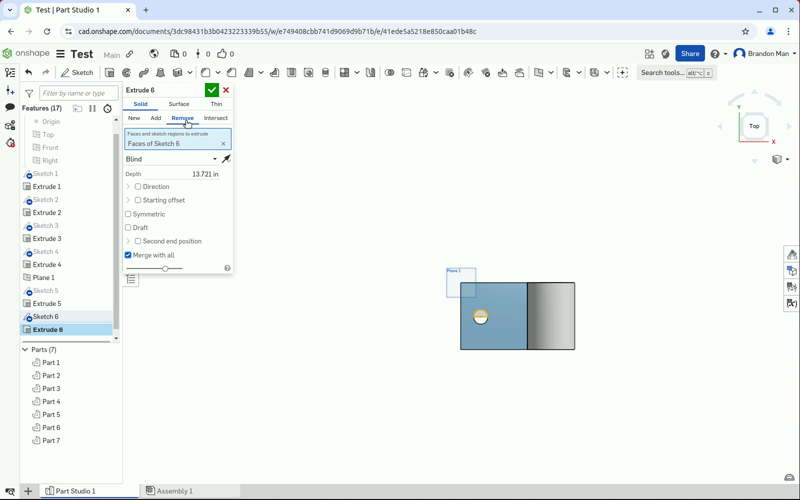
key(enter)
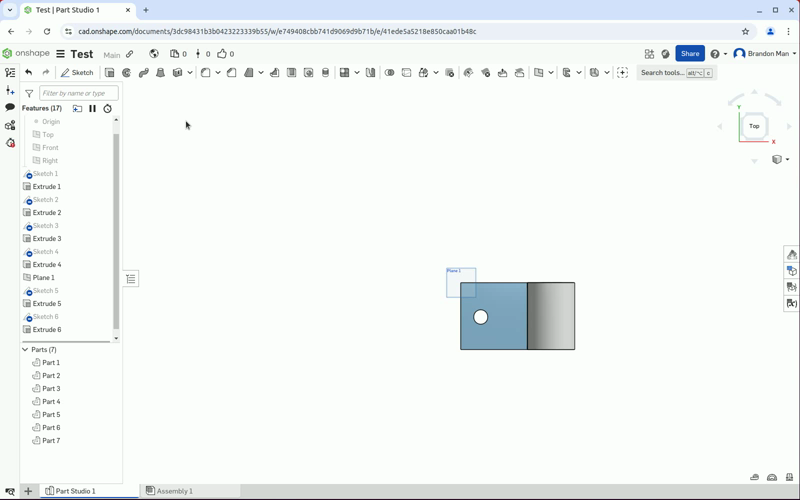
key(shift+h)
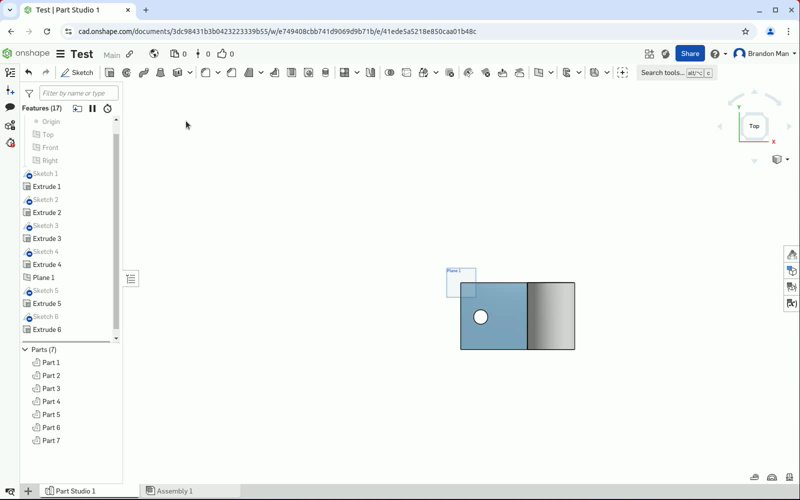
key(shift+h)
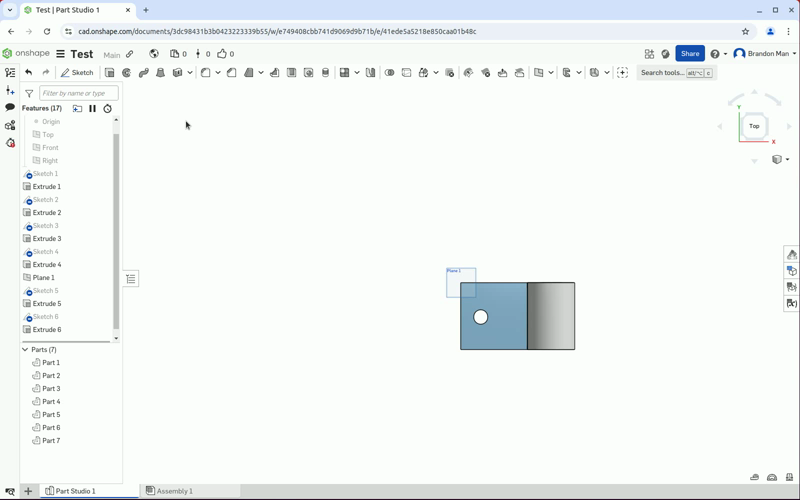
mouse_move(69, 176)
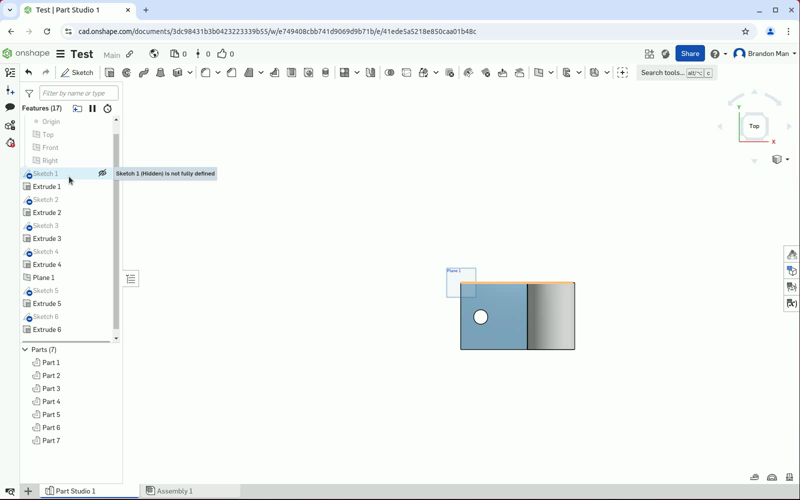
click(69, 176)
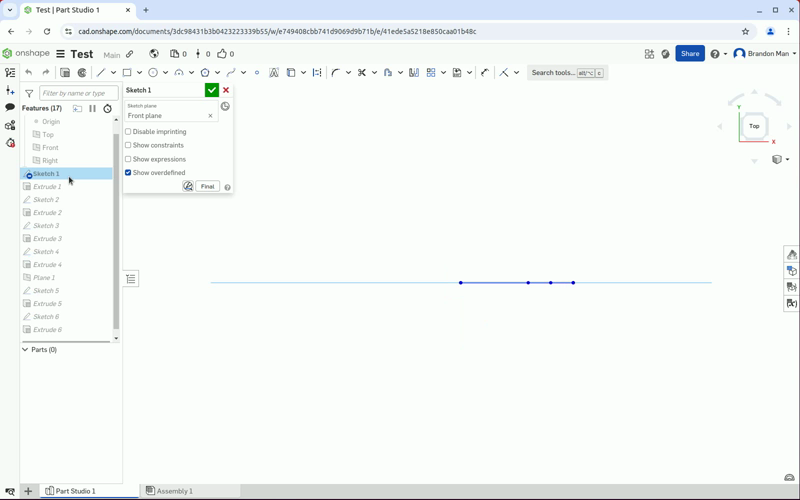
mouse_move(229, 92)
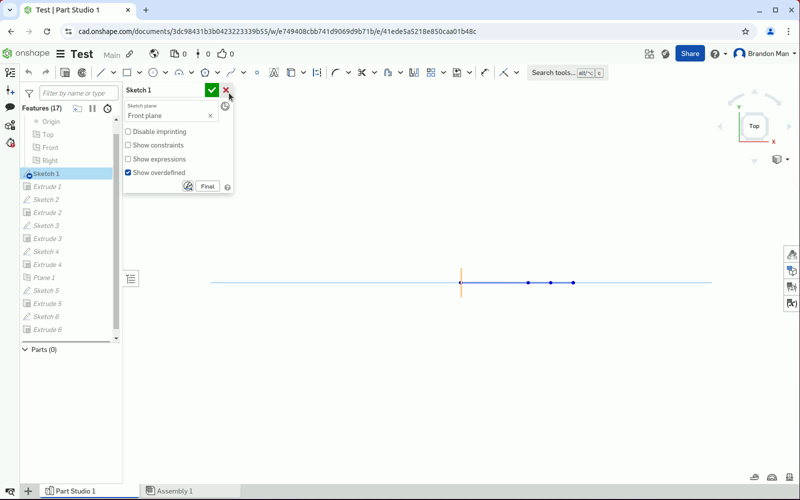
click(229, 92)
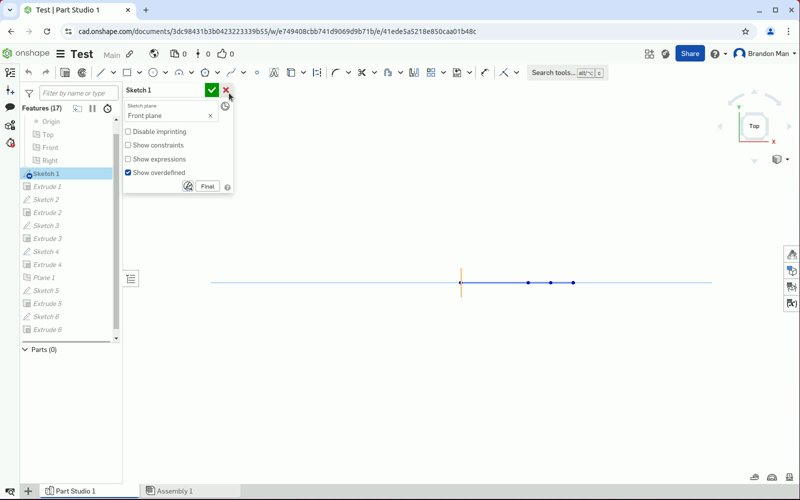
key(shift+s)
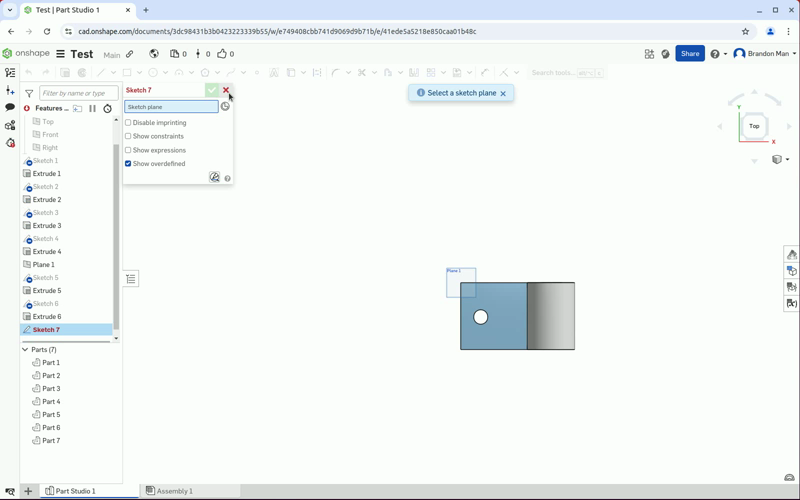
mouse_move(69, 267)
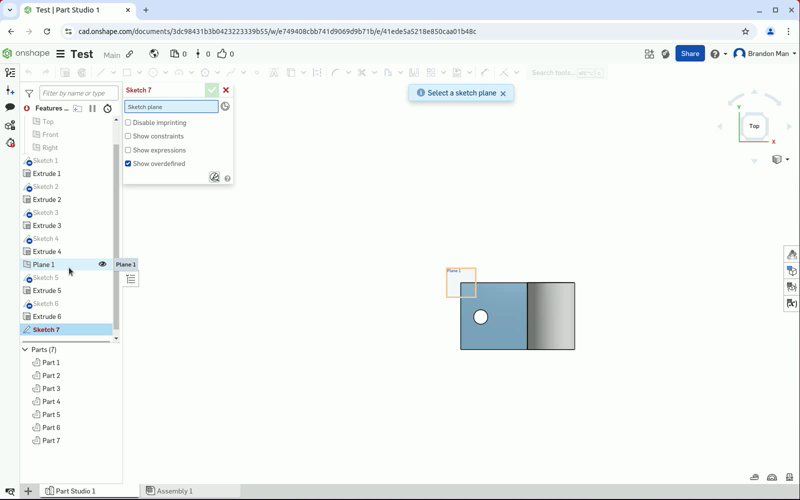
click(69, 267)
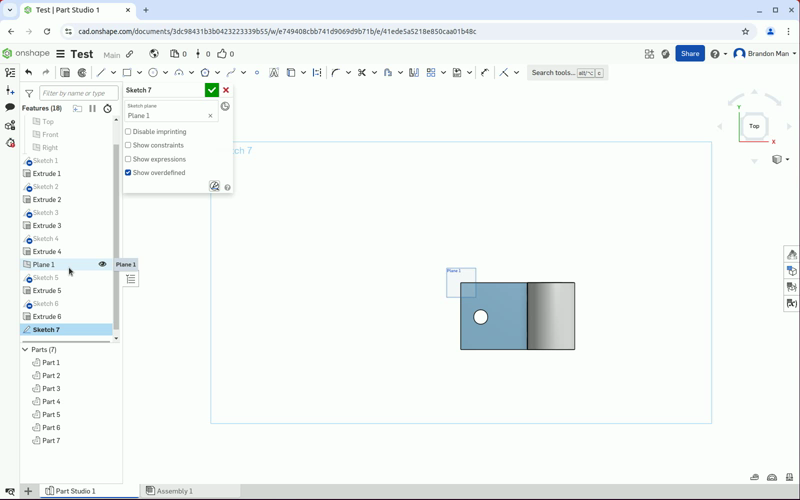
mouse_move(73, 352)
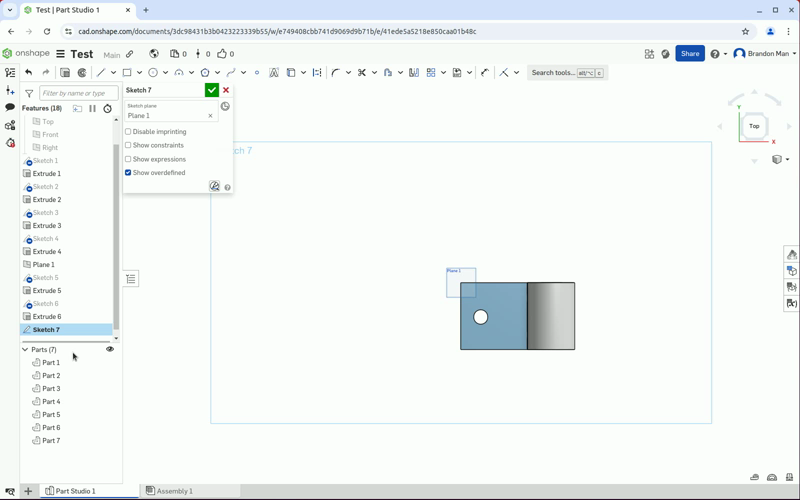
key(y)
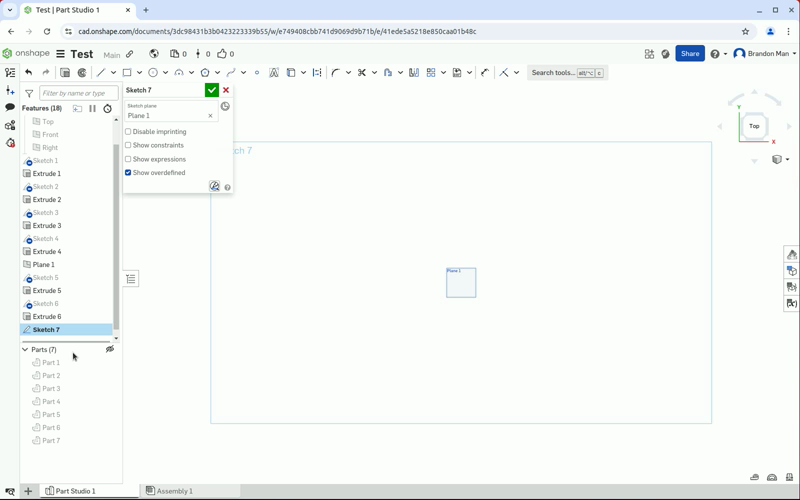
key(a)
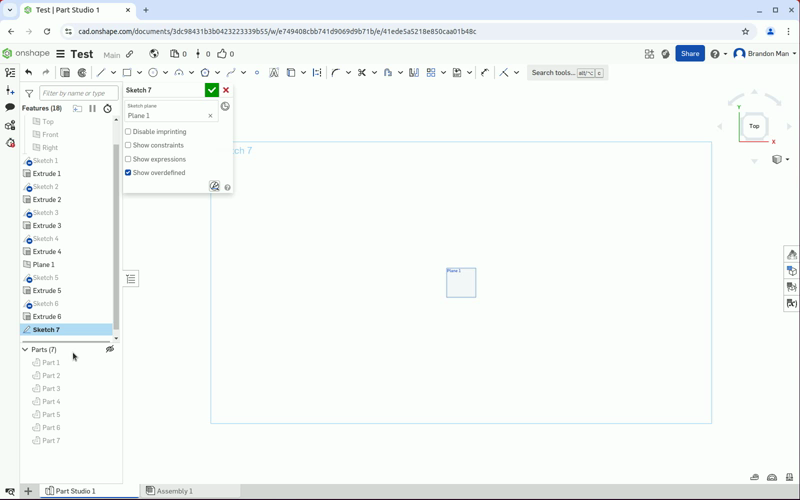
key_down(shift)
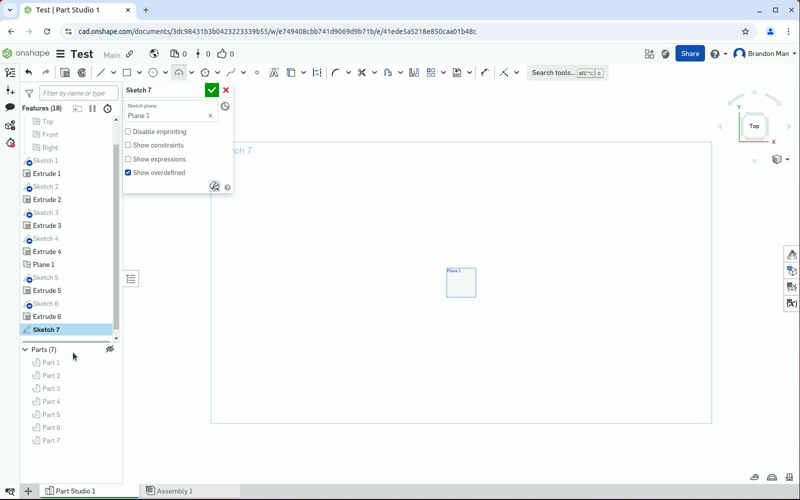
mouse_move(500, 316)
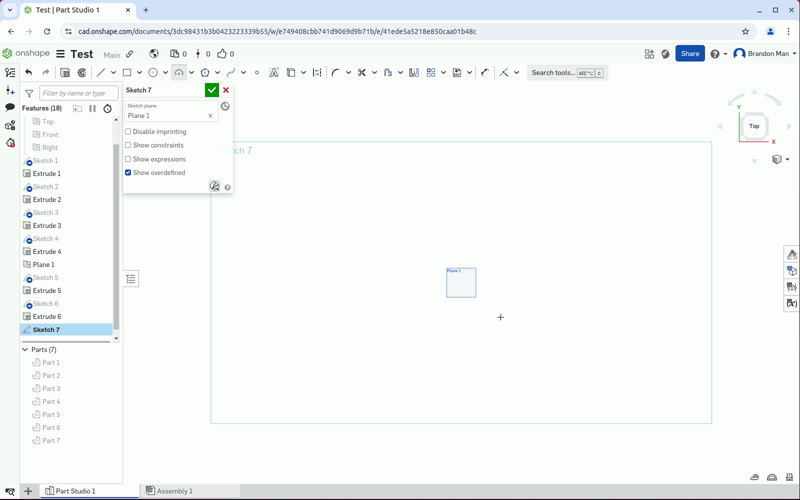
click(500, 316)
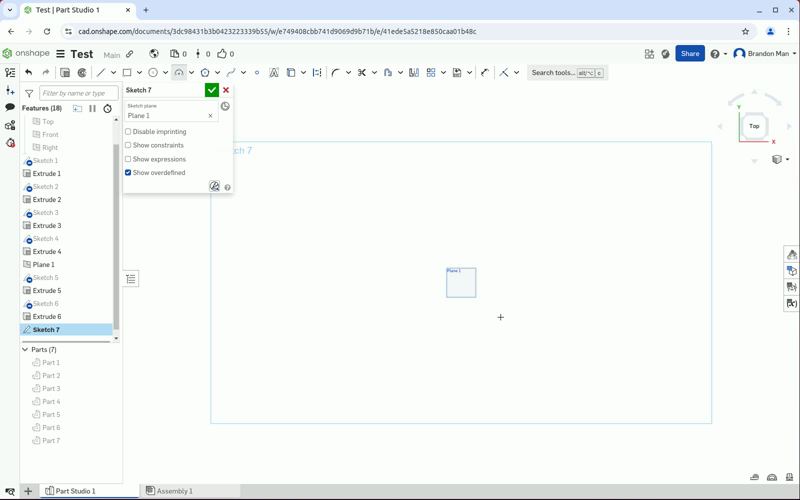
key_up(shift)
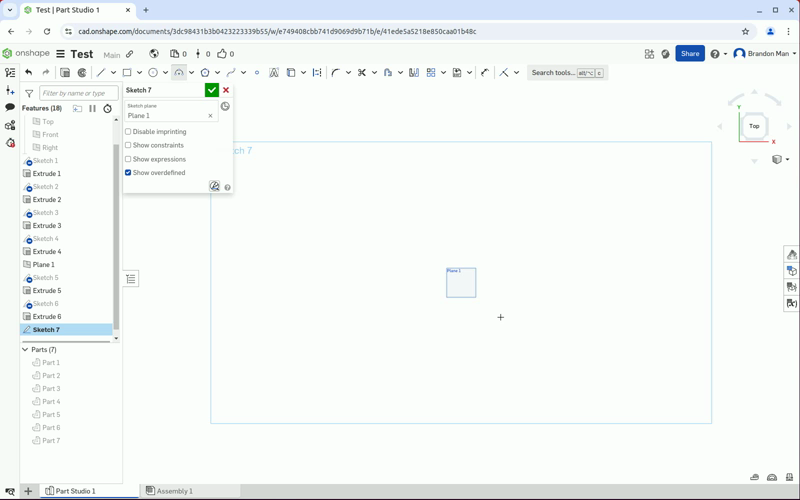
key_down(shift)
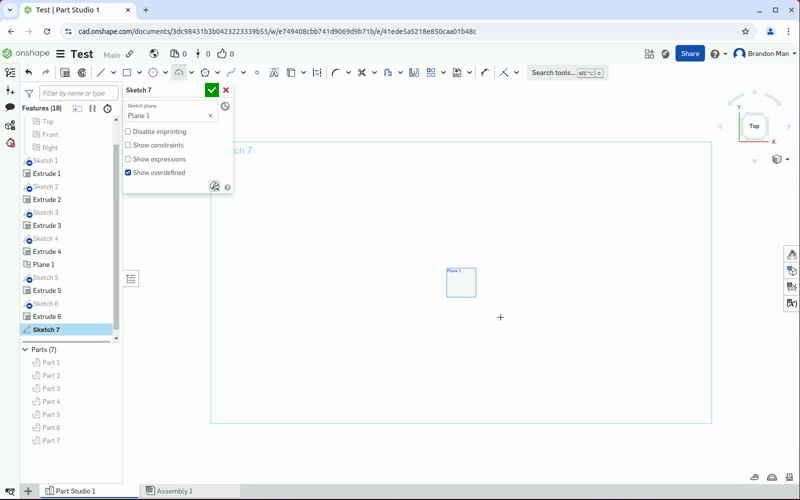
mouse_move(514, 316)
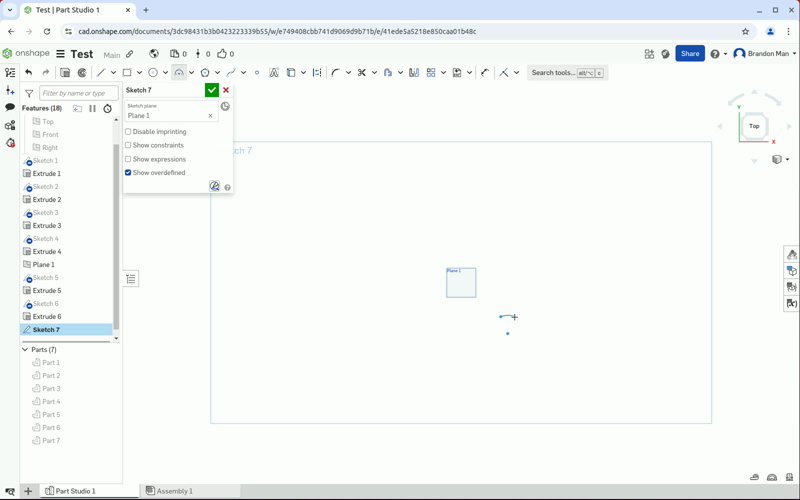
click(514, 316)
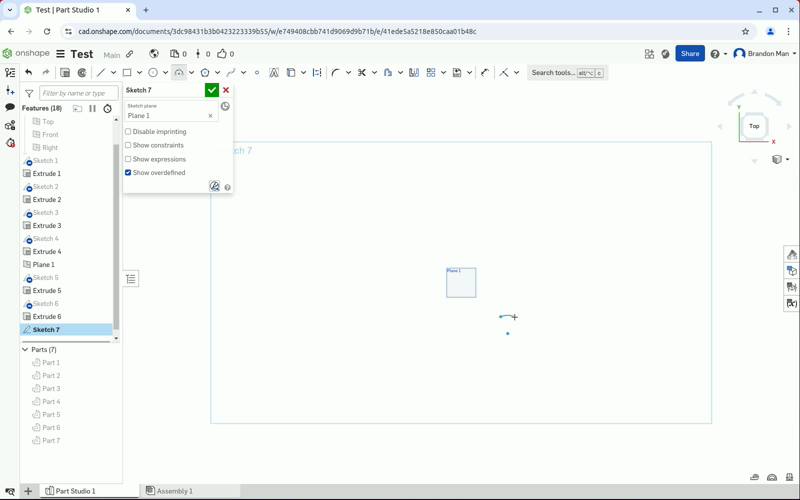
mouse_move(507, 324)
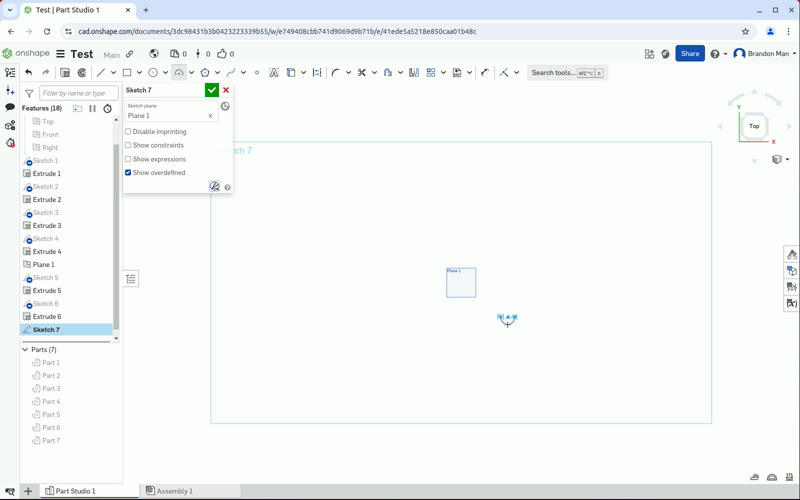
click(507, 324)
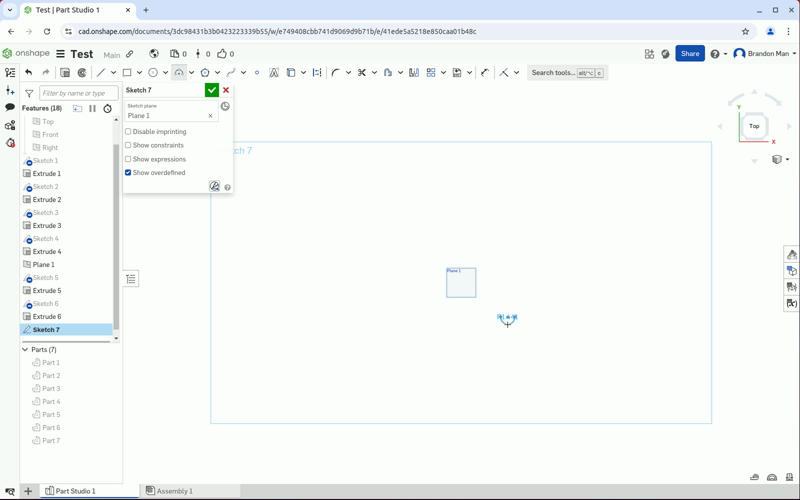
key_up(shift)
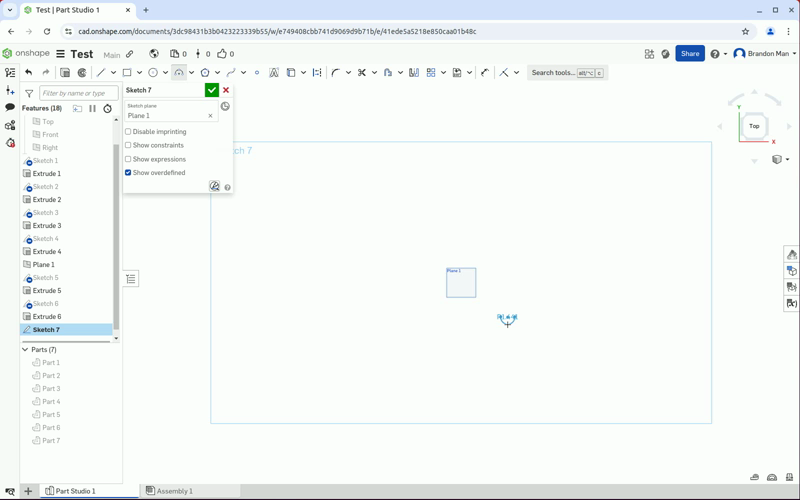
key(esc)
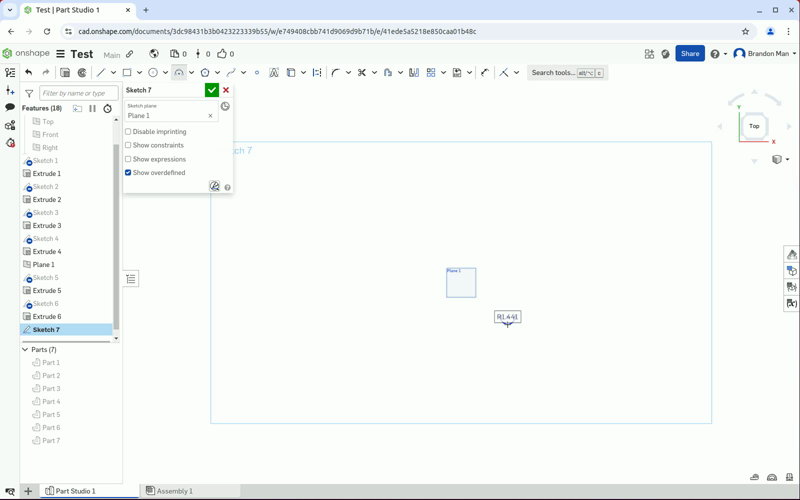
key(l)
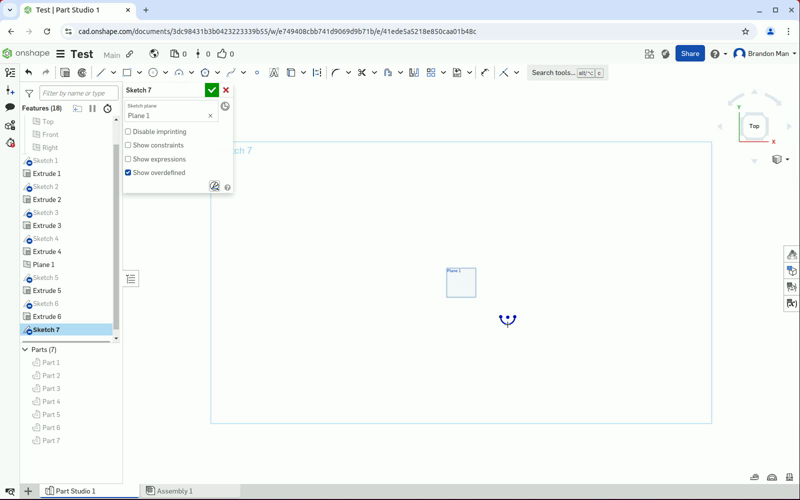
mouse_move(514, 316)
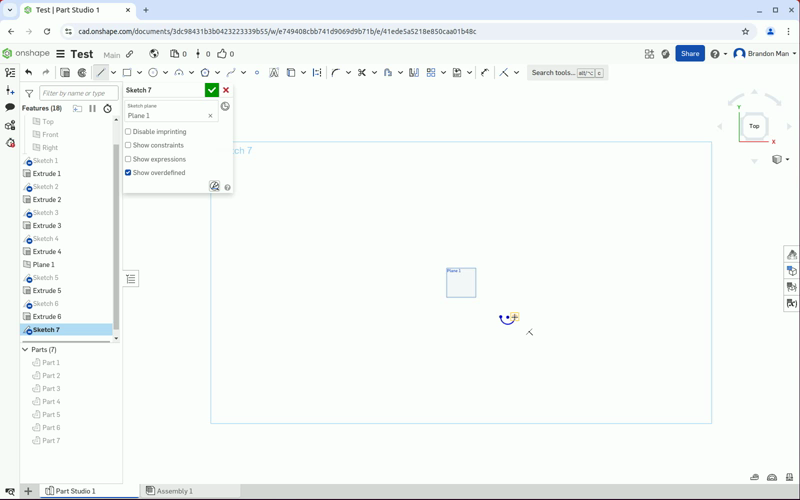
click(514, 316)
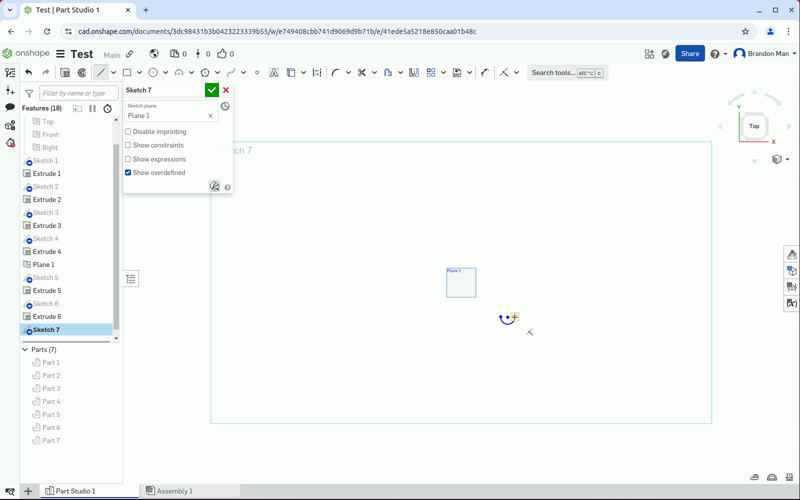
mouse_move(544, 316)
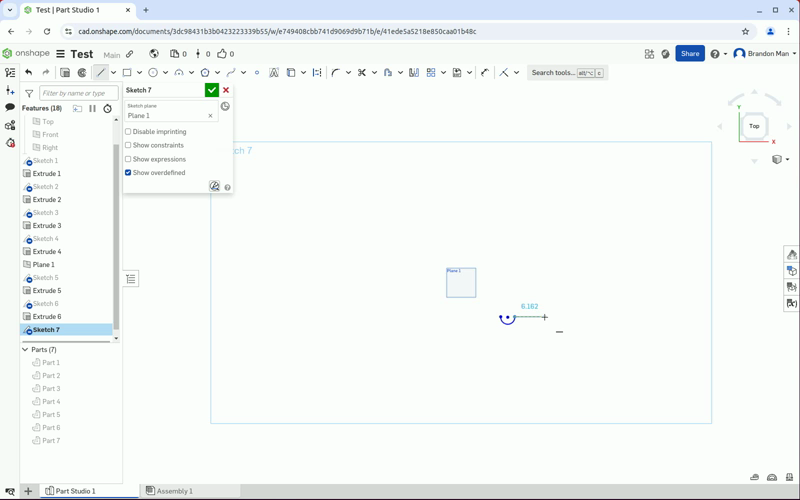
key_down(shift)
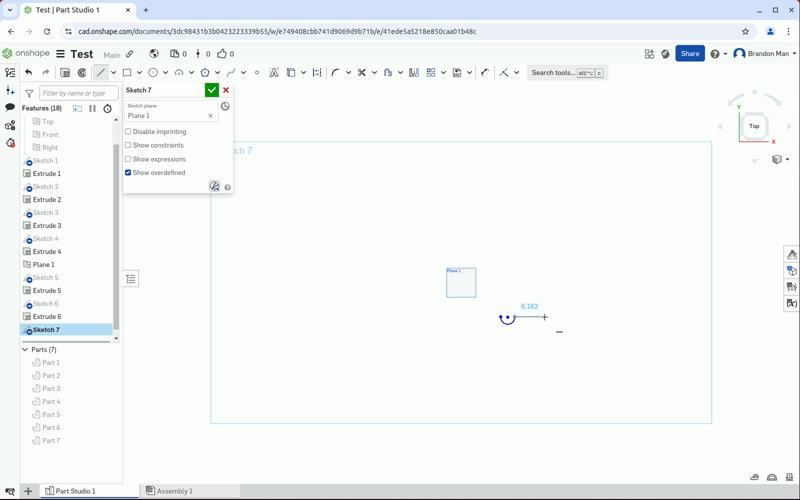
mouse_move(500, 316)
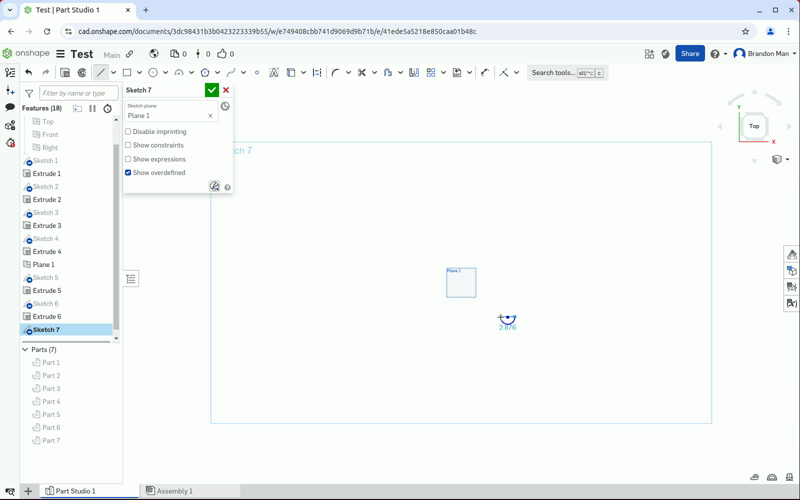
key_up(shift)
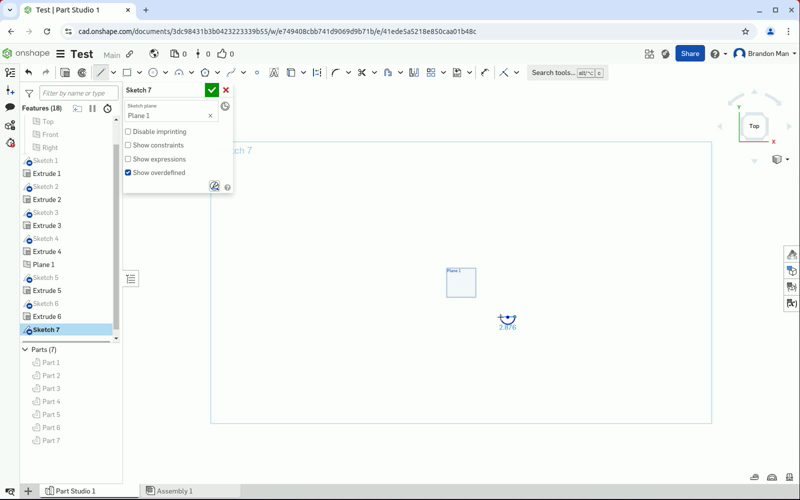
click(500, 316)
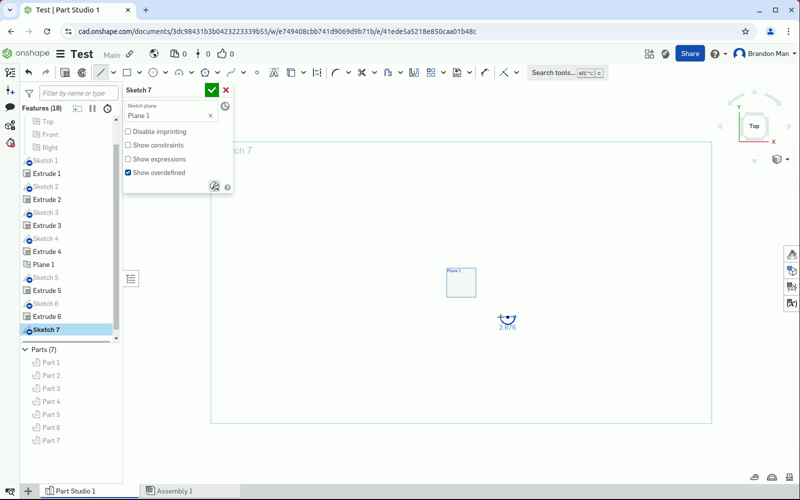
key(esc)
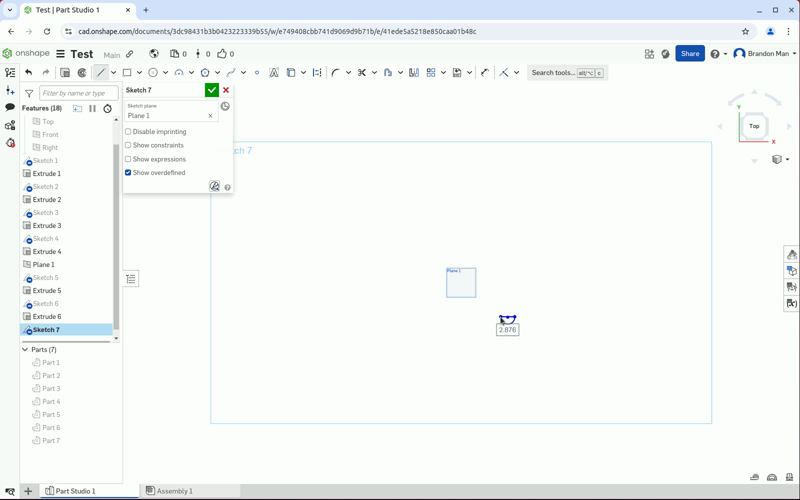
mouse_move(504, 318)
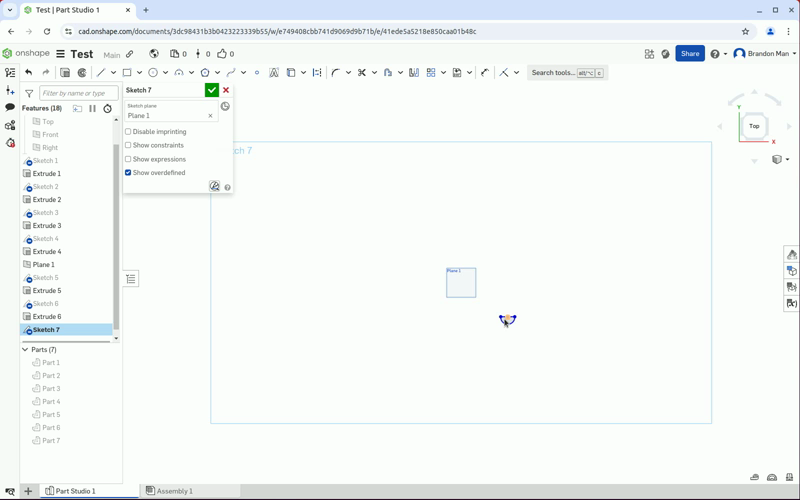
scroll(6)
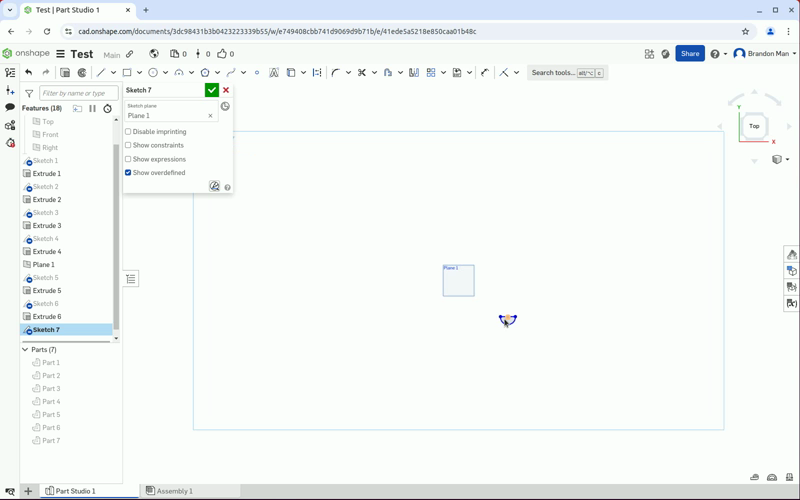
scroll(6)
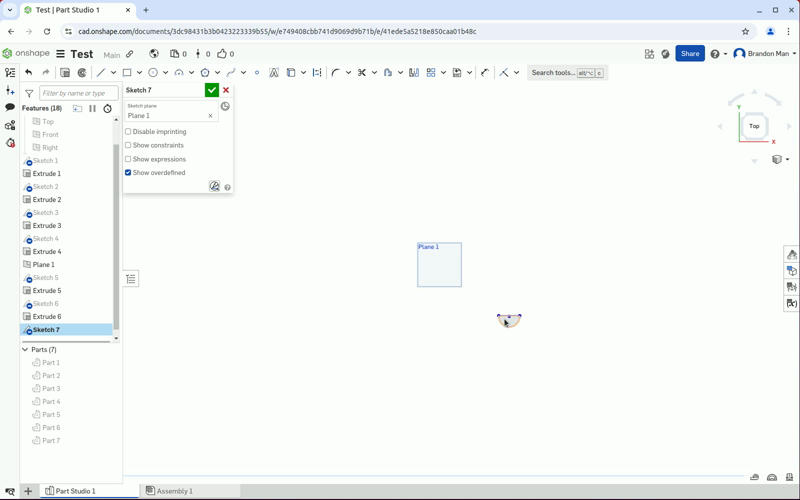
scroll(6)
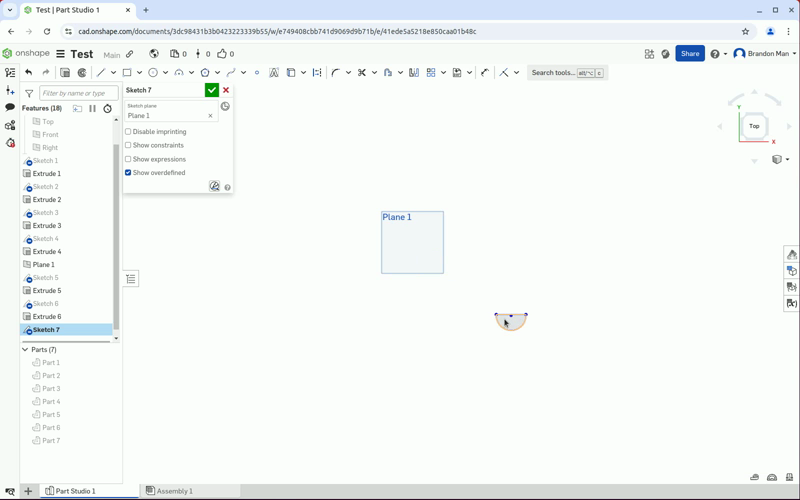
scroll(6)
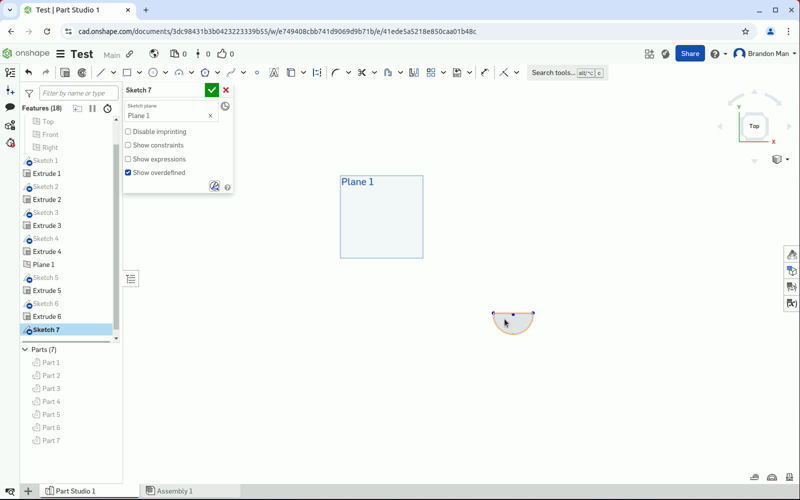
scroll(6)
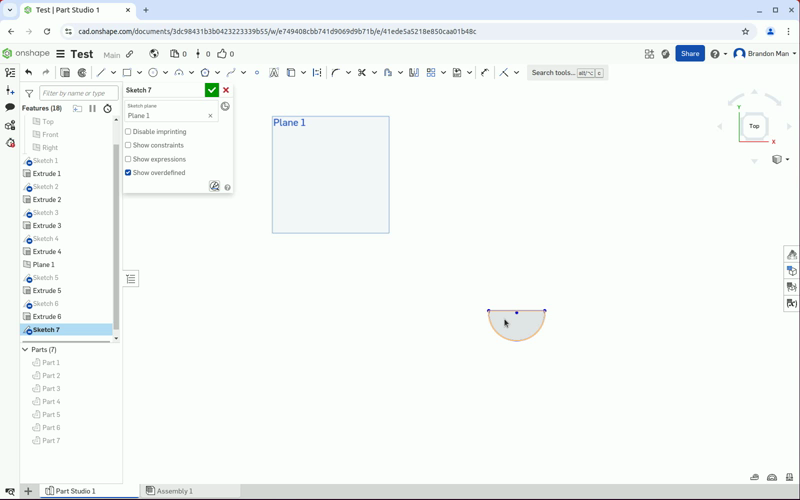
scroll(6)
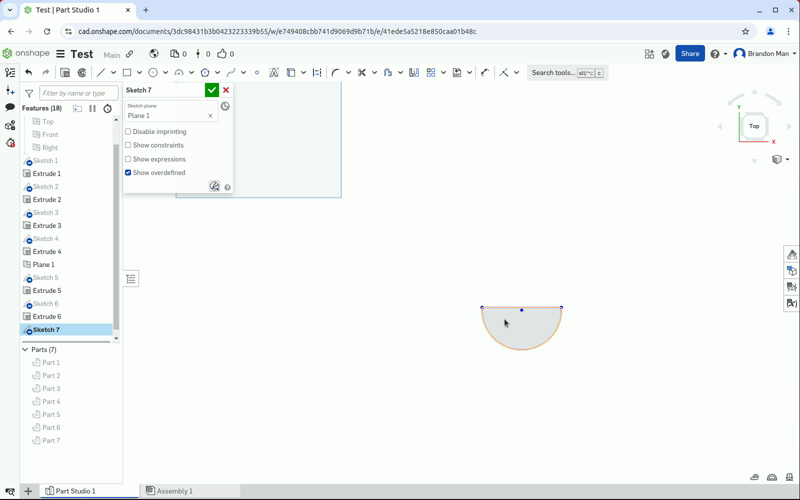
scroll(6)
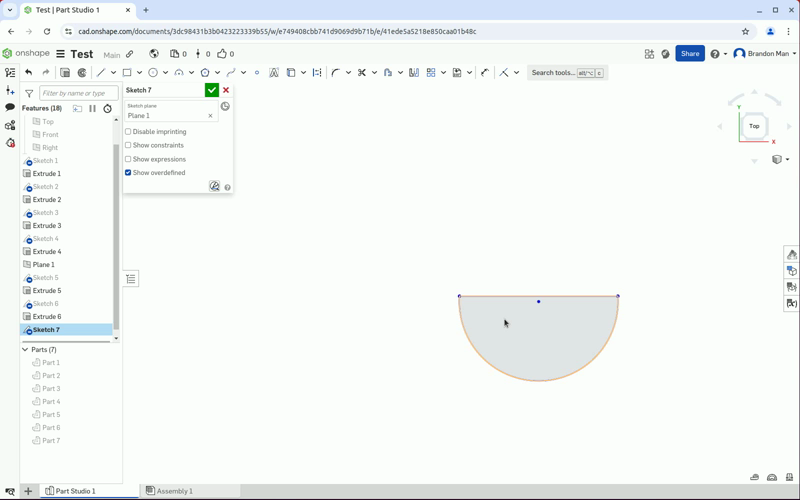
click(504, 318)
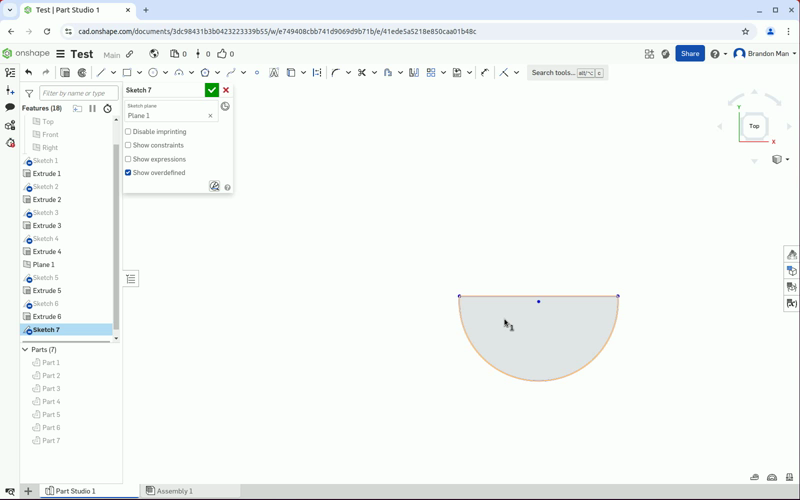
scroll(-6)
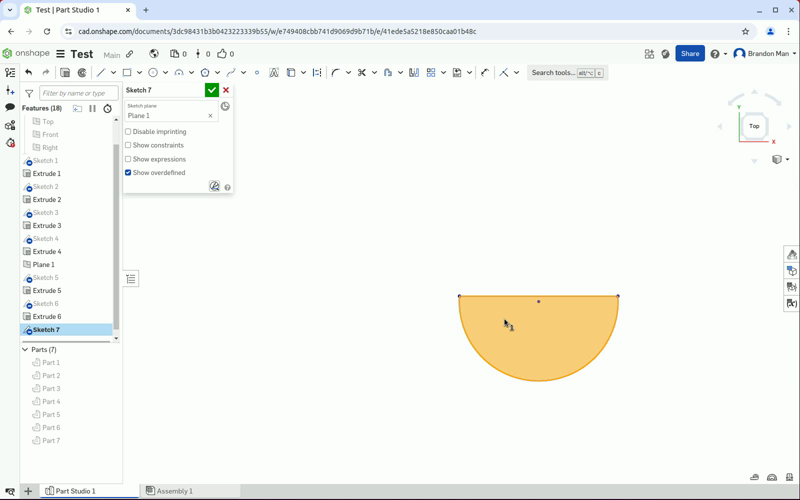
scroll(-6)
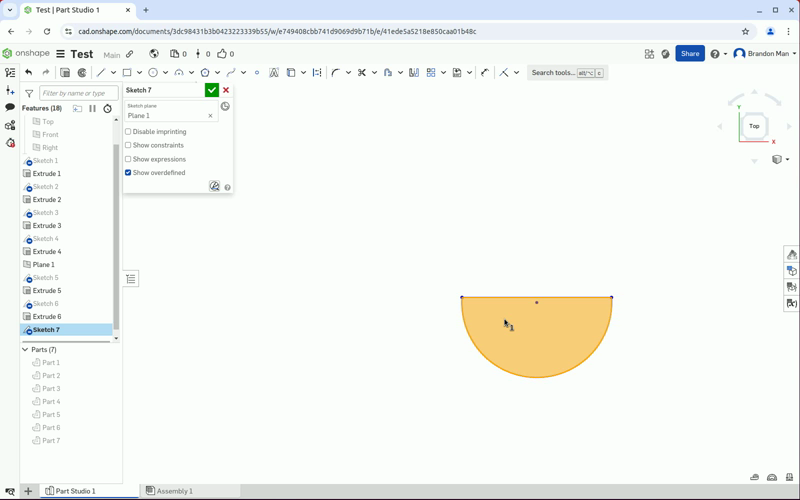
scroll(-6)
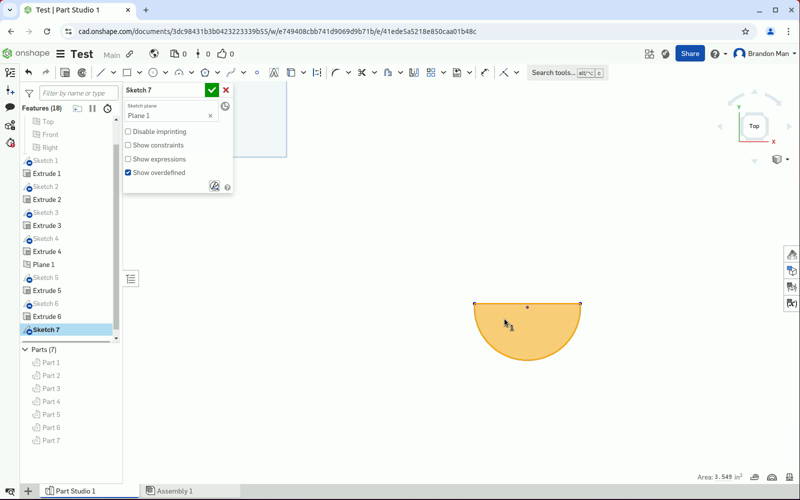
scroll(-6)
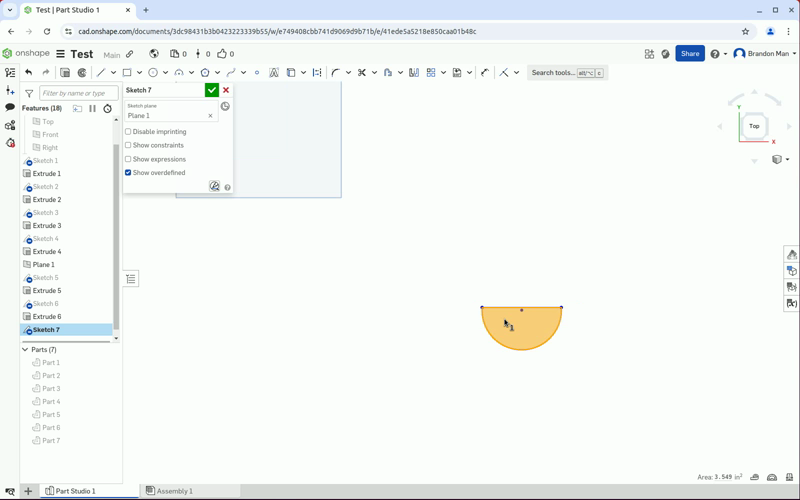
scroll(-6)
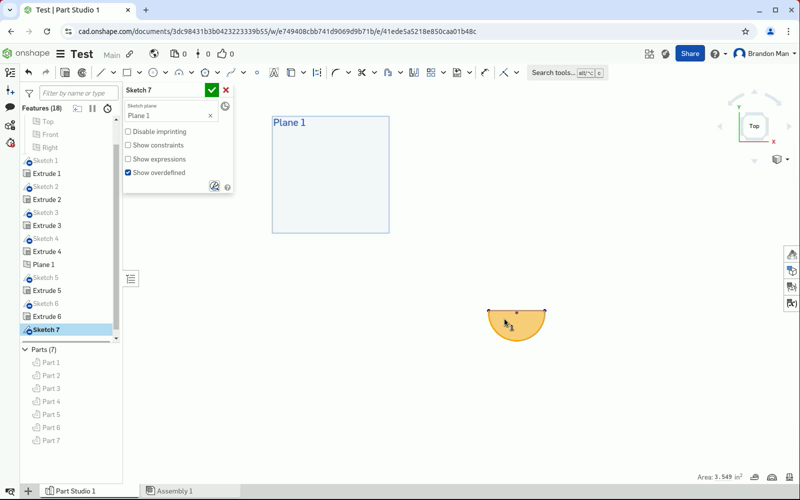
scroll(-6)
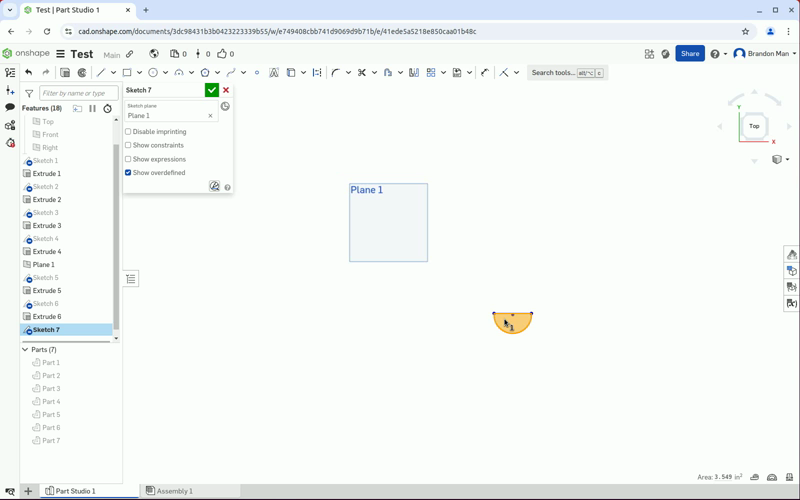
scroll(-6)
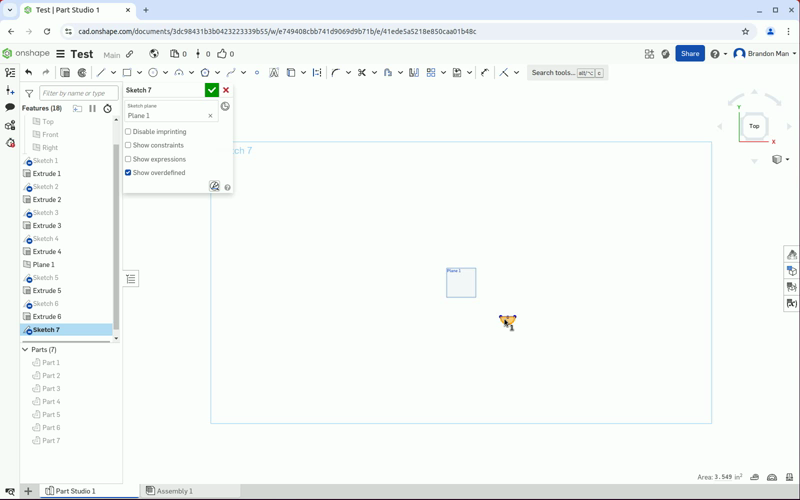
mouse_move(73, 352)
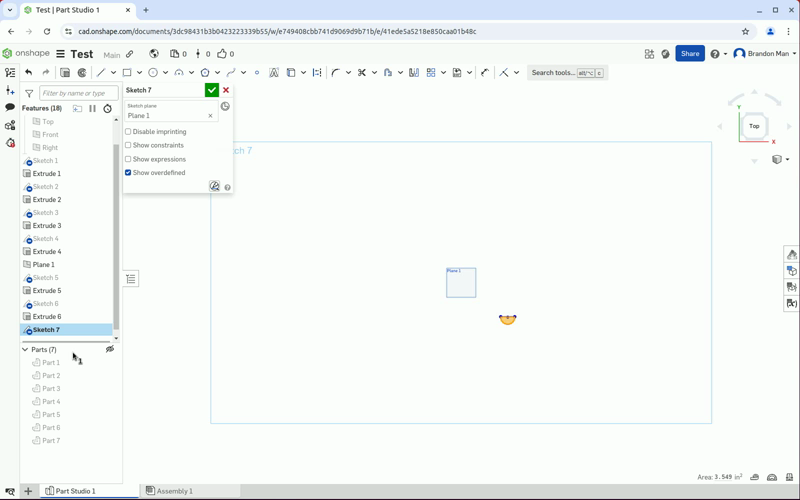
key(shift+y)
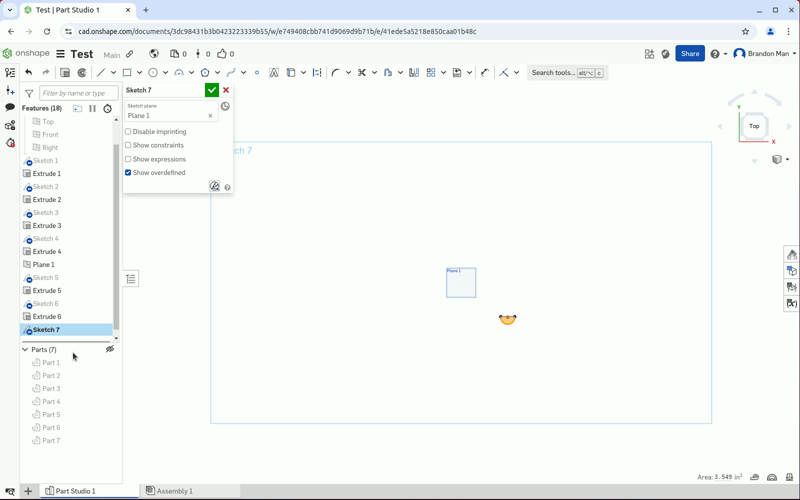
key(shift+e)
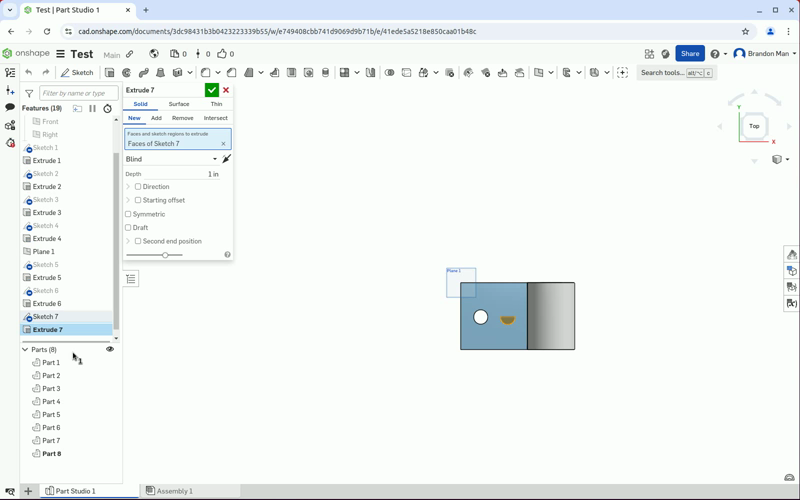
mouse_move(143, 106)
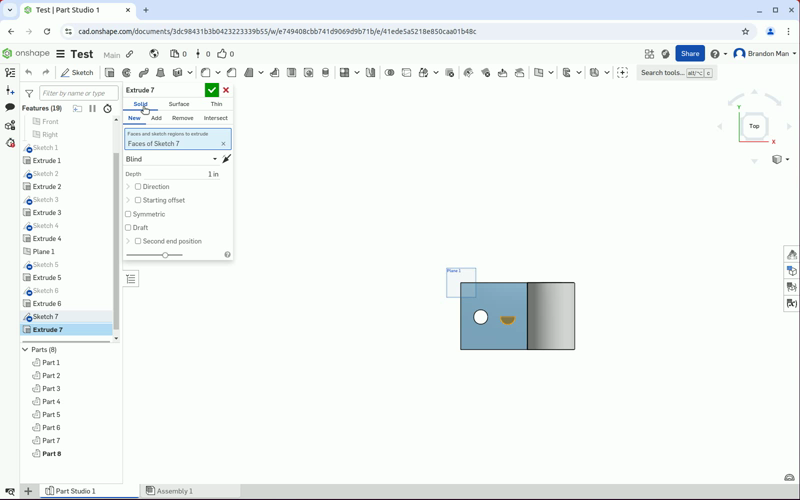
click(143, 106)
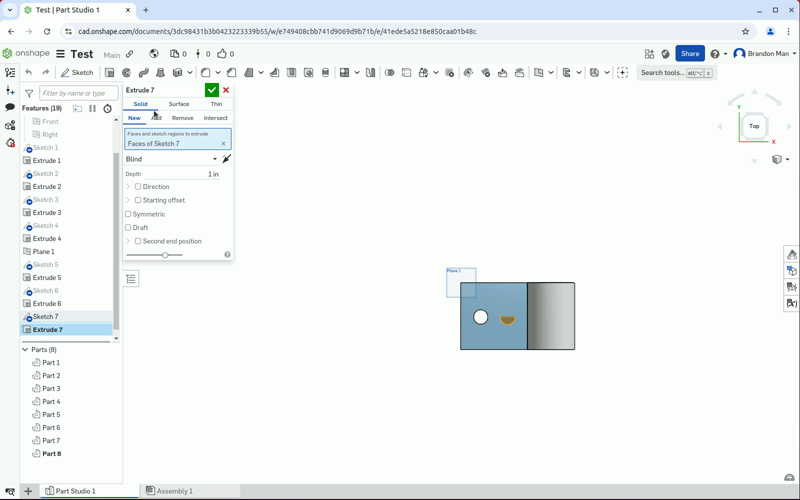
mouse_move(186, 120)
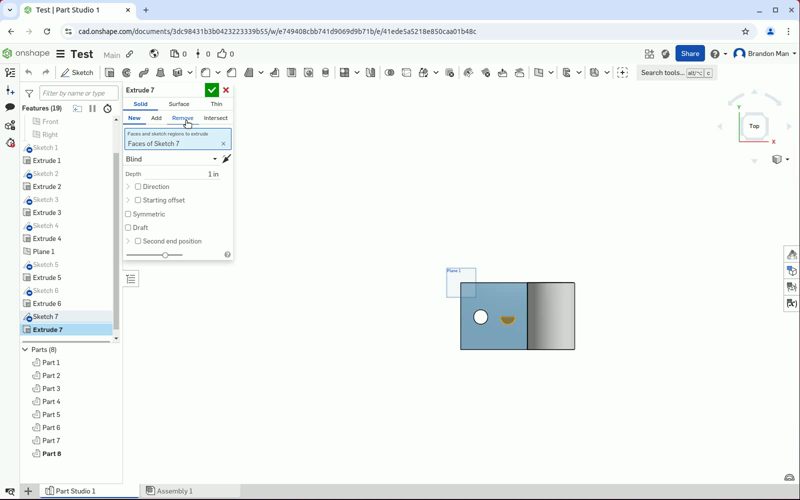
click(186, 120)
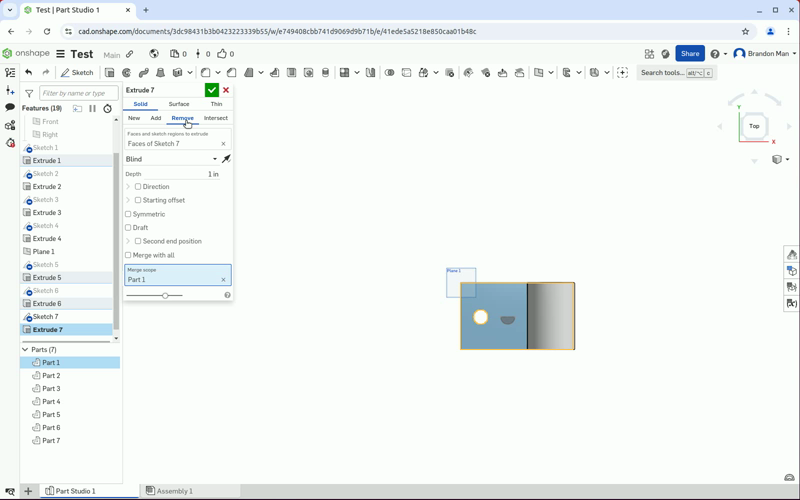
key(tab, 4)
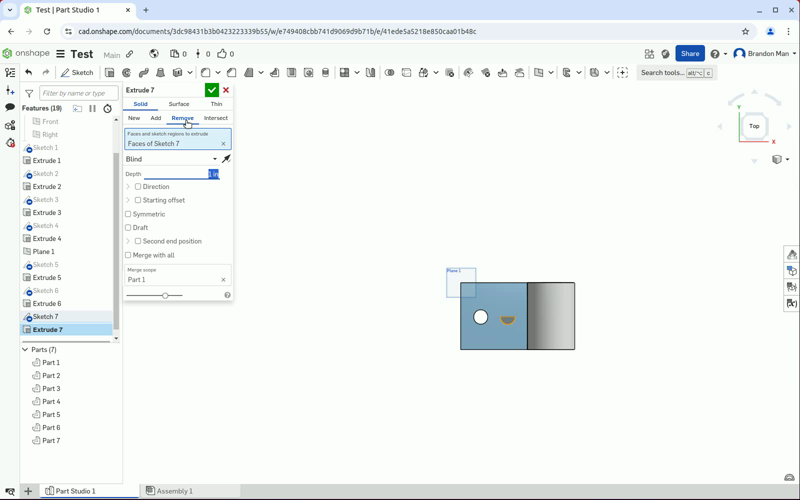
text(13.721)
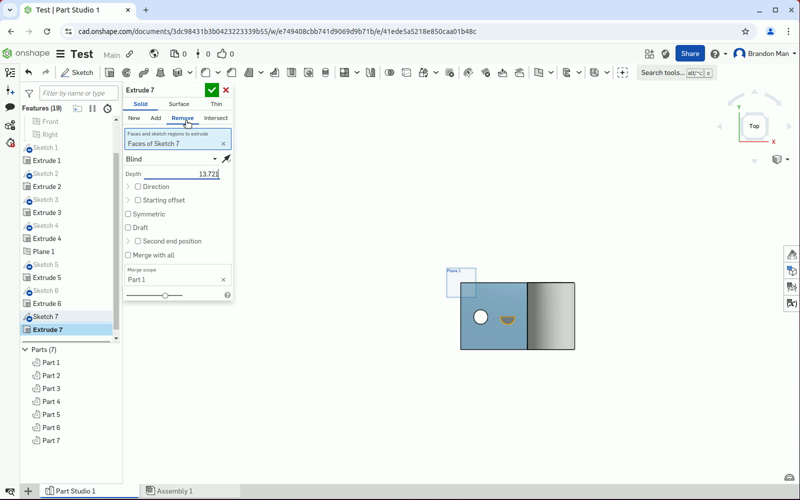
key(tab, 6)
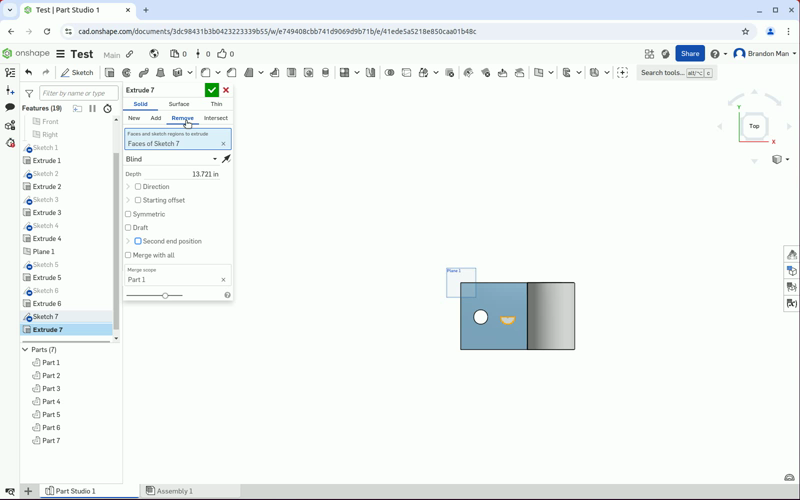
key(space)
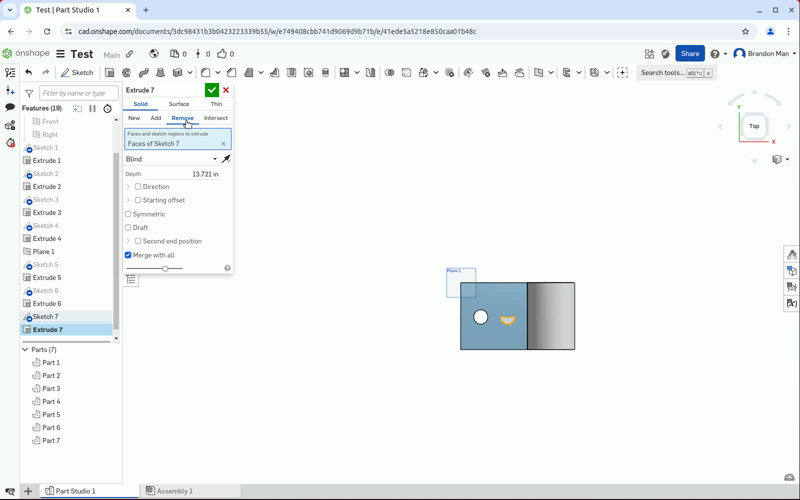
key(enter)
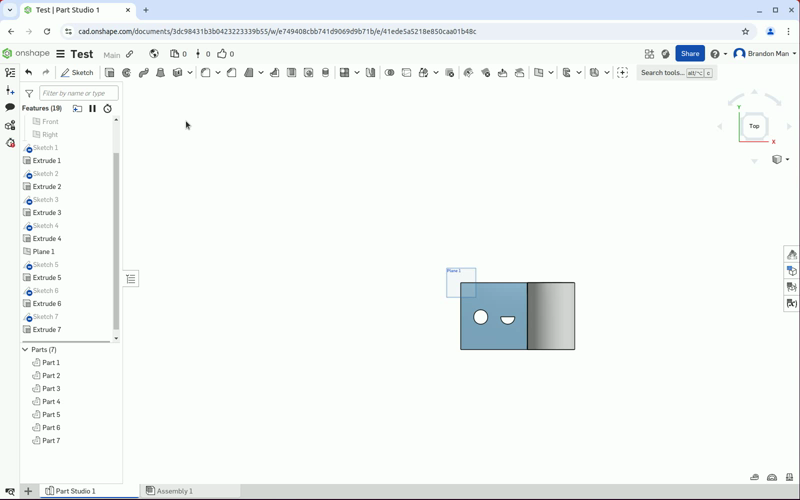
key(shift+h)
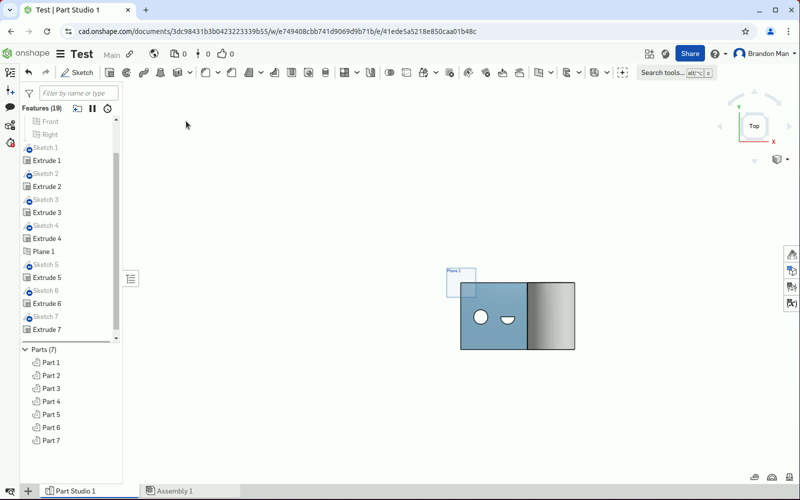
key(shift+h)
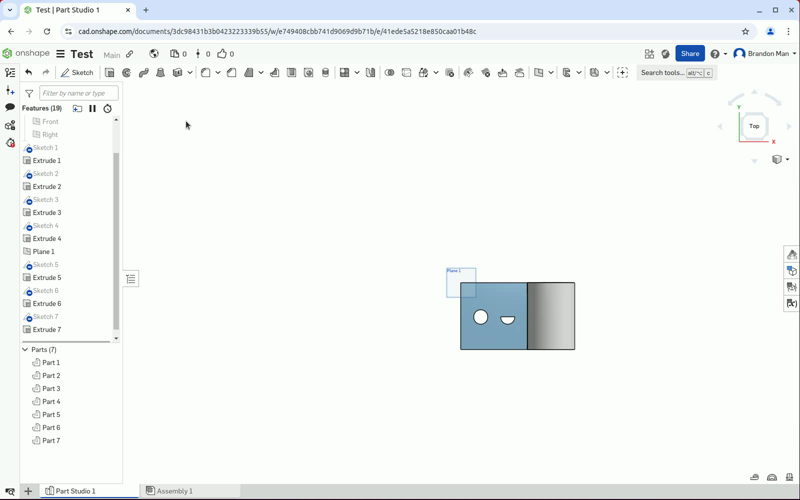
mouse_move(69, 150)
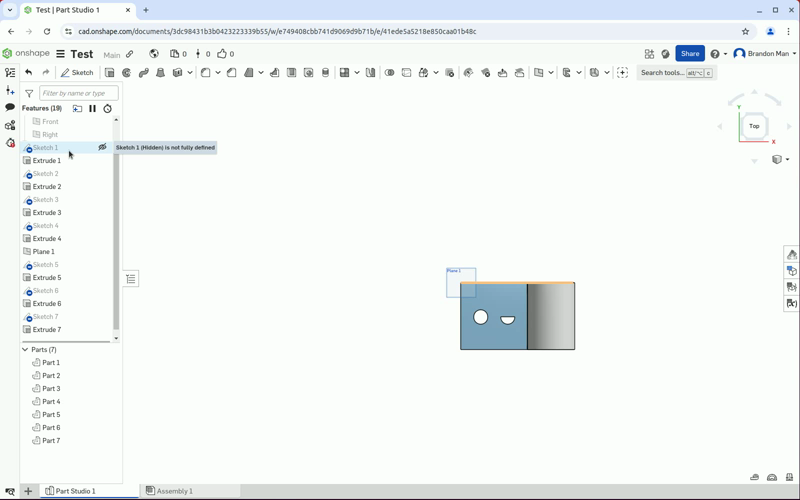
click(69, 150)
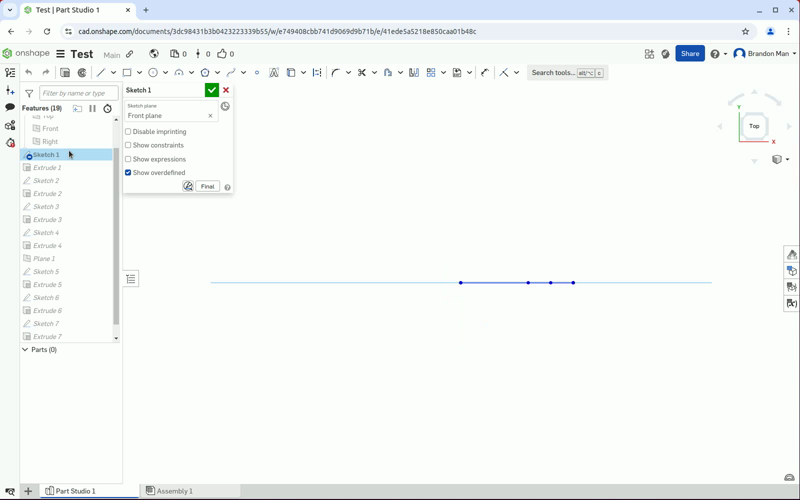
mouse_move(229, 92)
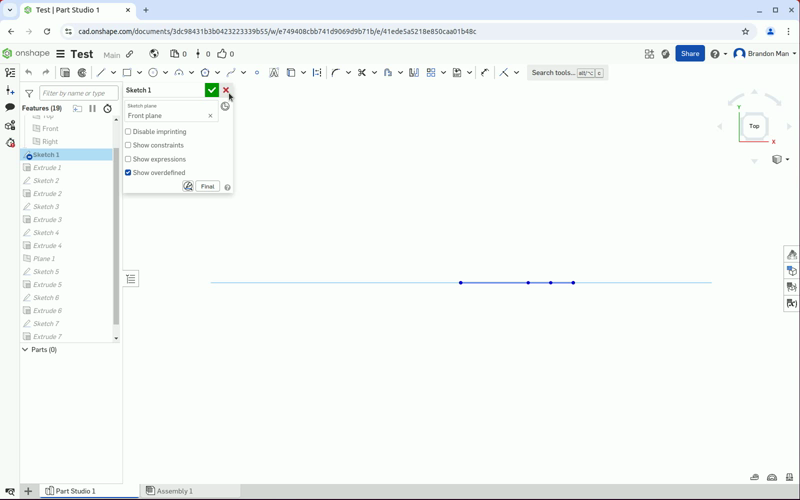
click(229, 92)
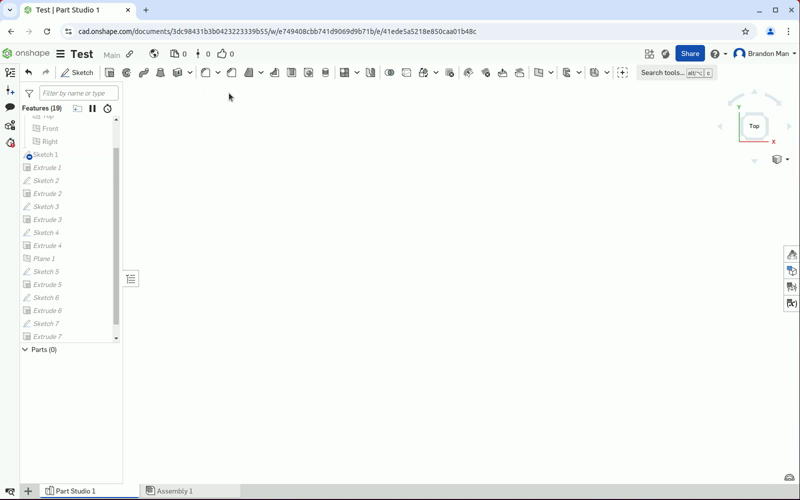
key(shift+s)
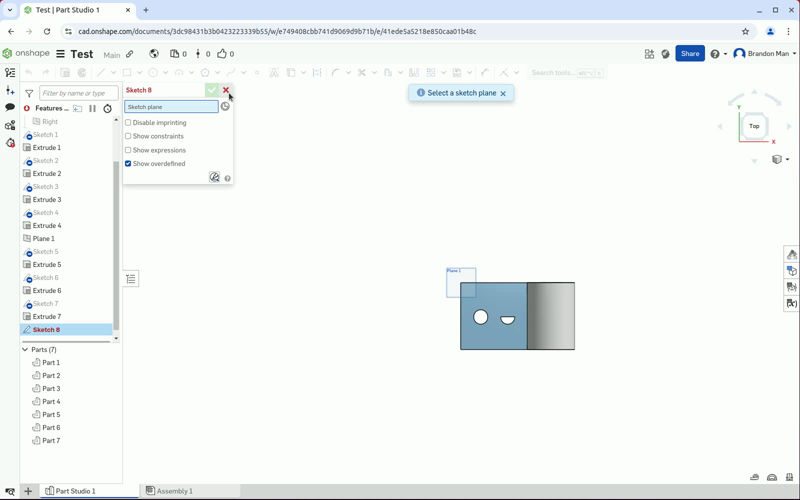
mouse_move(69, 241)
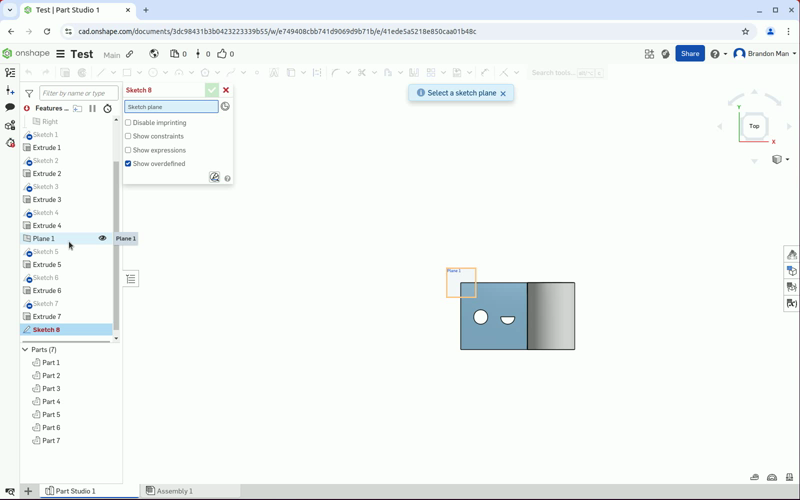
click(69, 241)
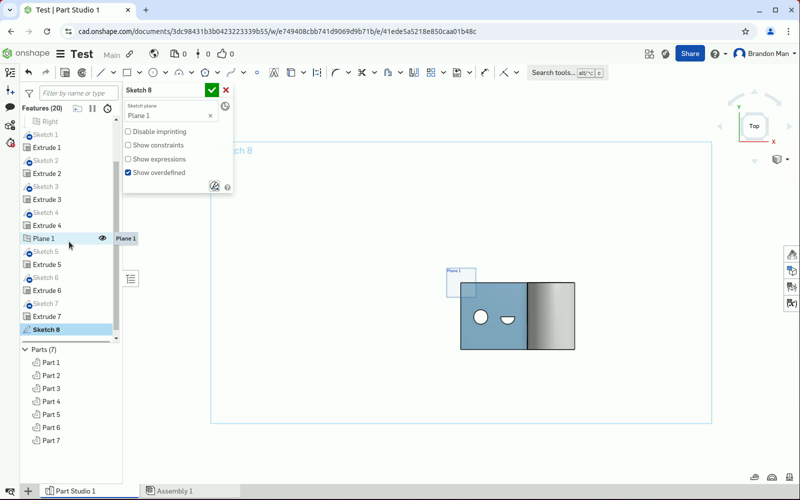
mouse_move(73, 352)
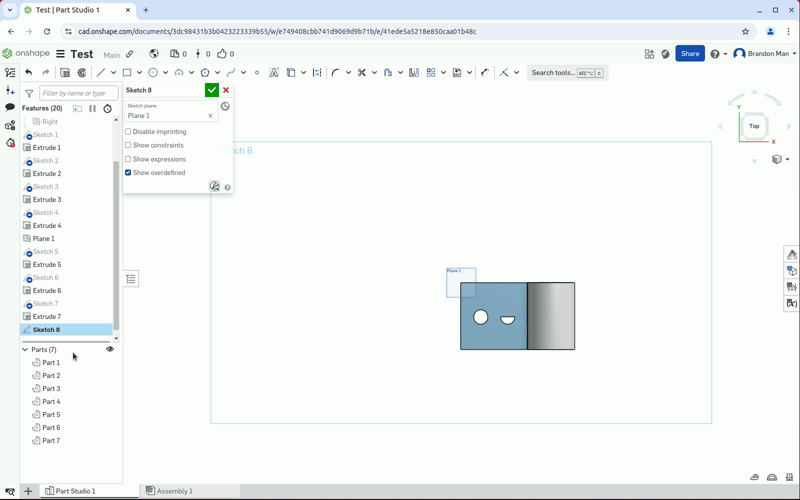
key(y)
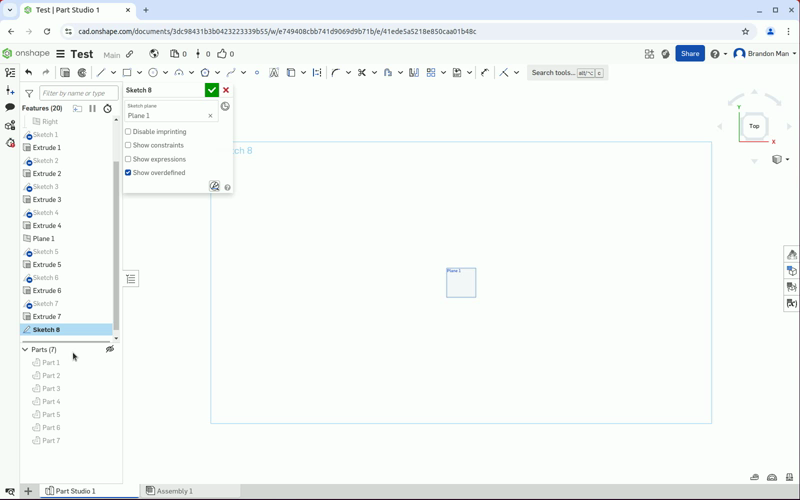
key(l)
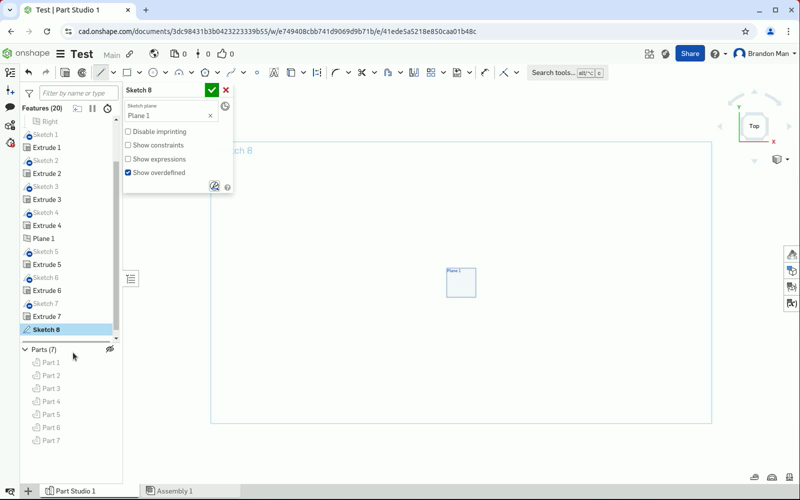
key_down(shift)
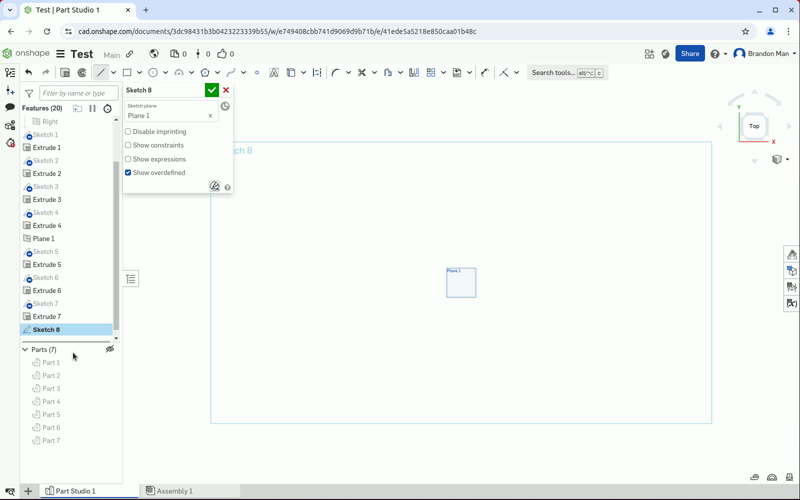
mouse_move(500, 316)
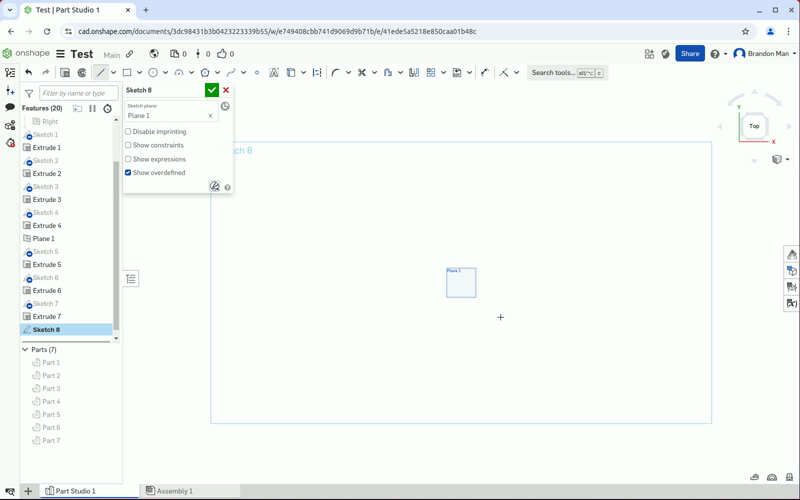
click(500, 316)
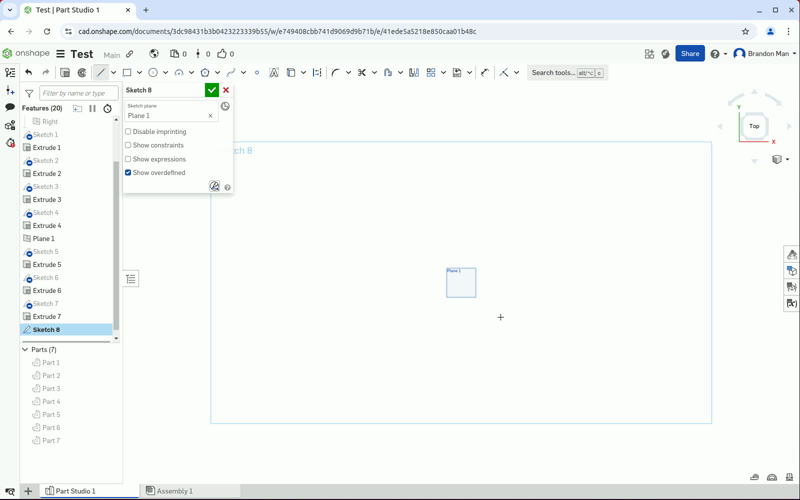
key_up(shift)
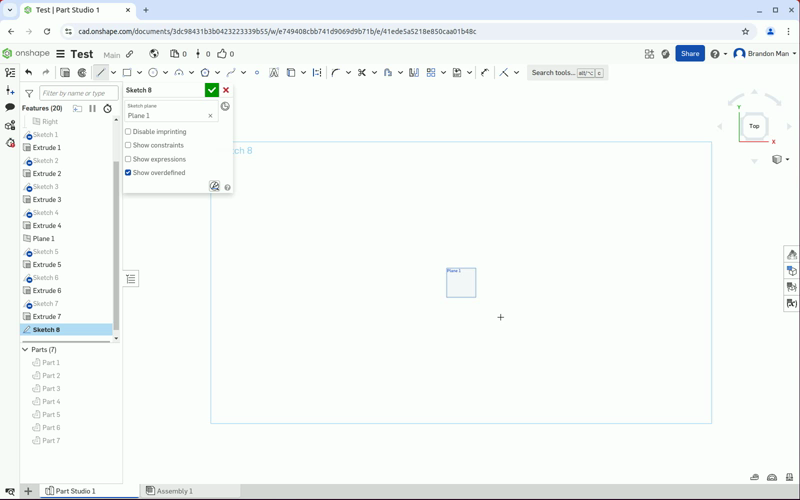
key_down(shift)
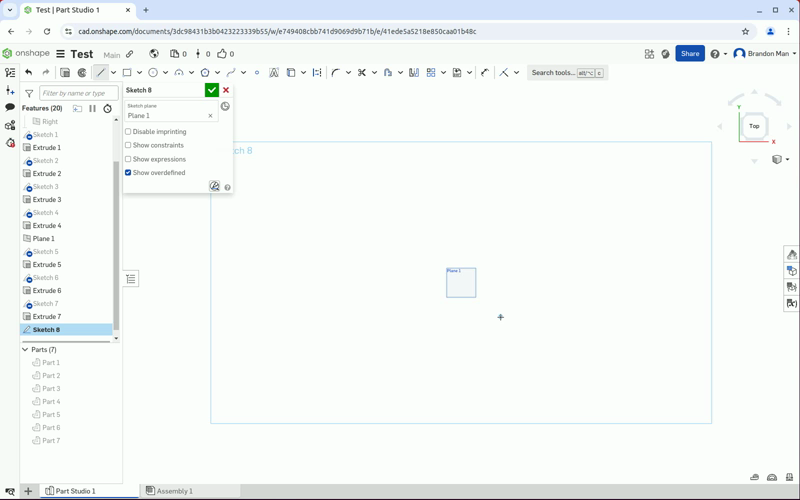
mouse_move(530, 316)
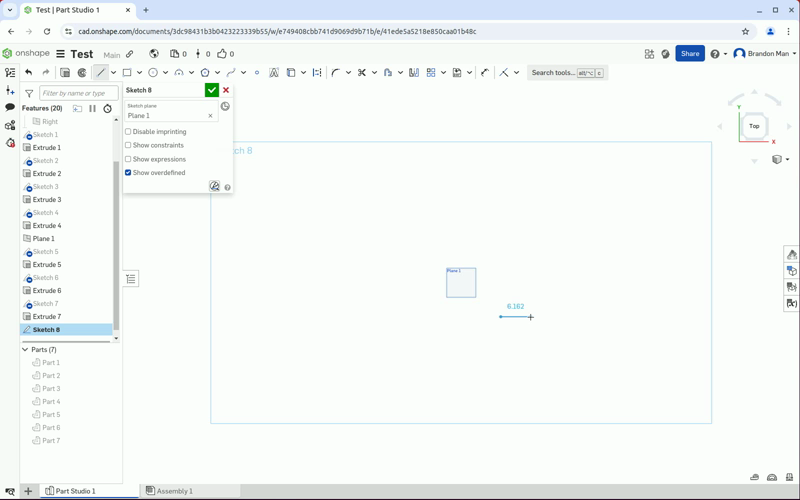
mouse_move(514, 316)
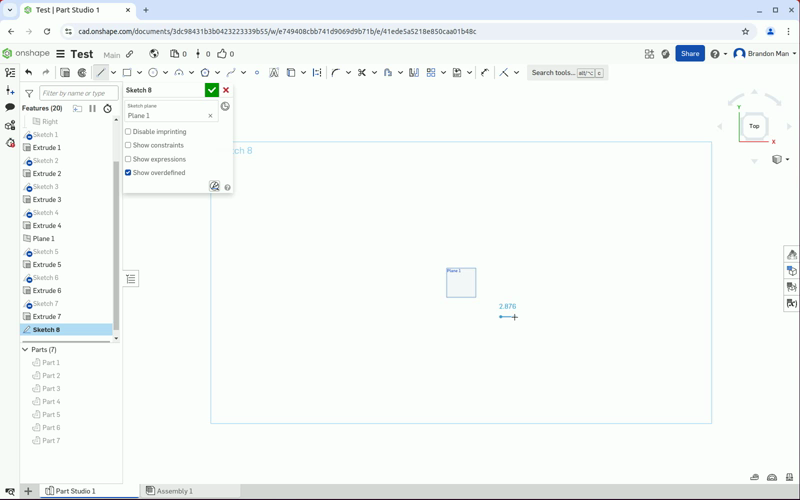
click(514, 316)
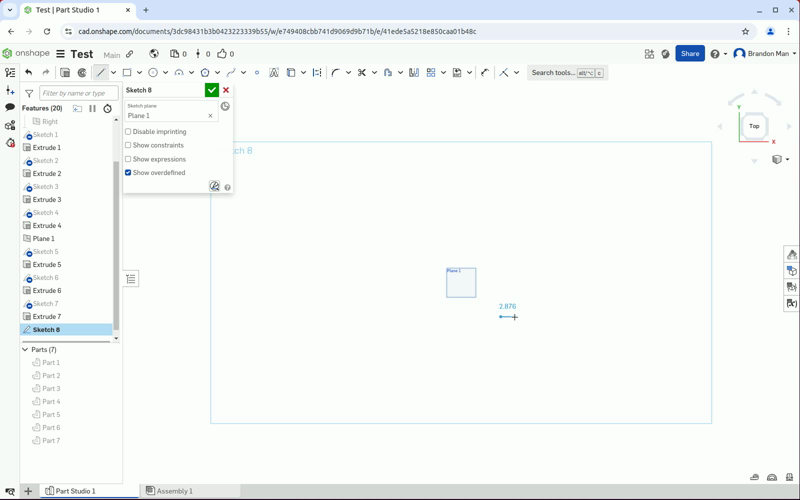
key_up(shift)
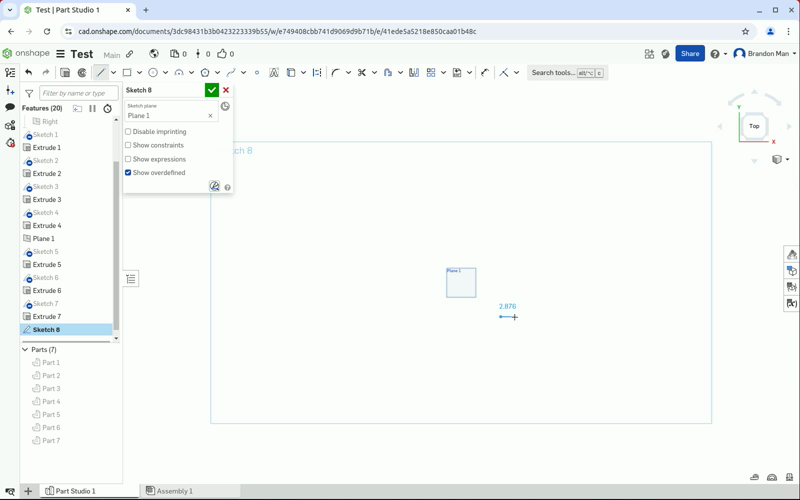
key(esc)
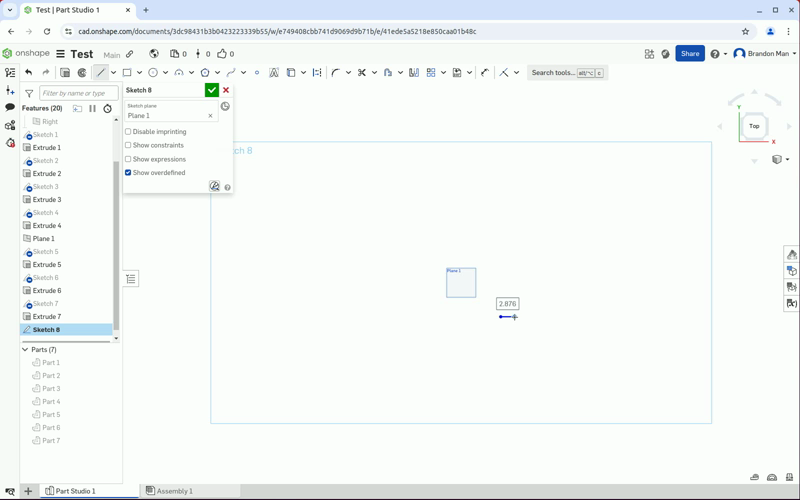
key(a)
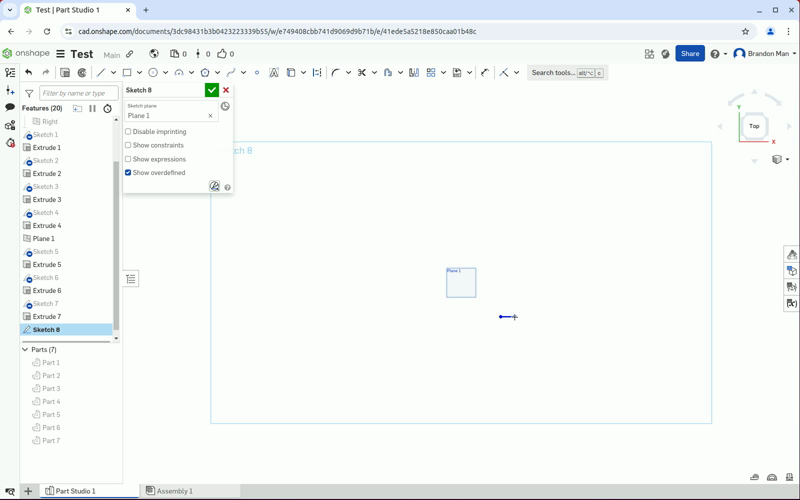
mouse_move(514, 316)
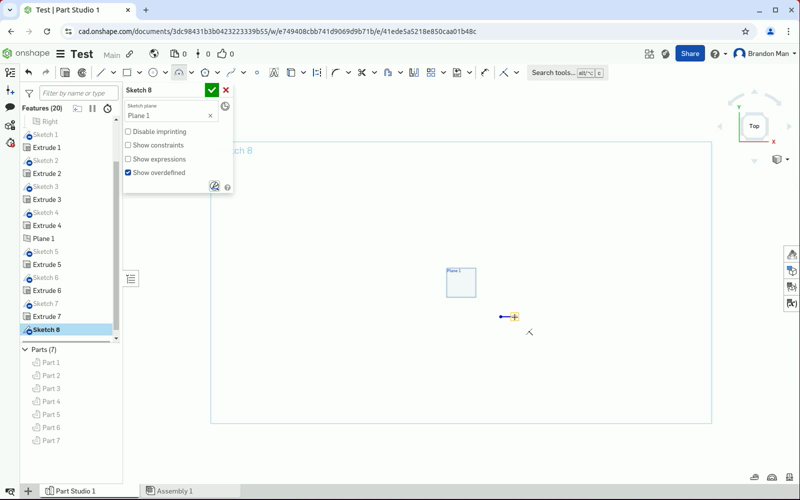
click(514, 316)
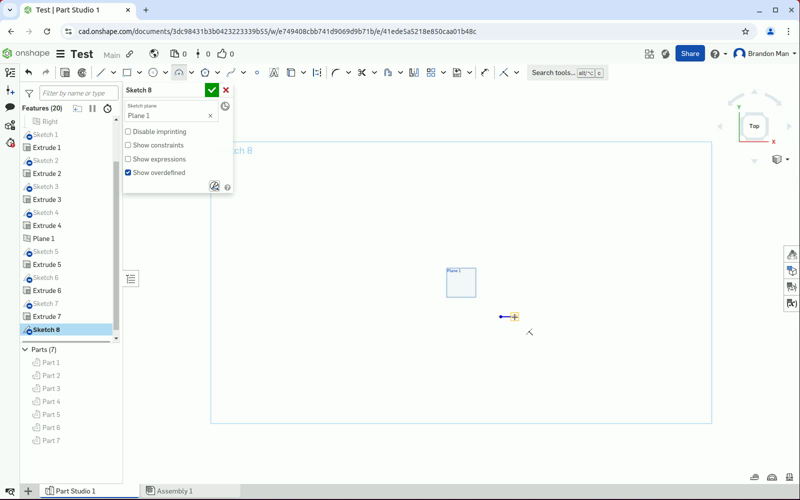
mouse_move(500, 316)
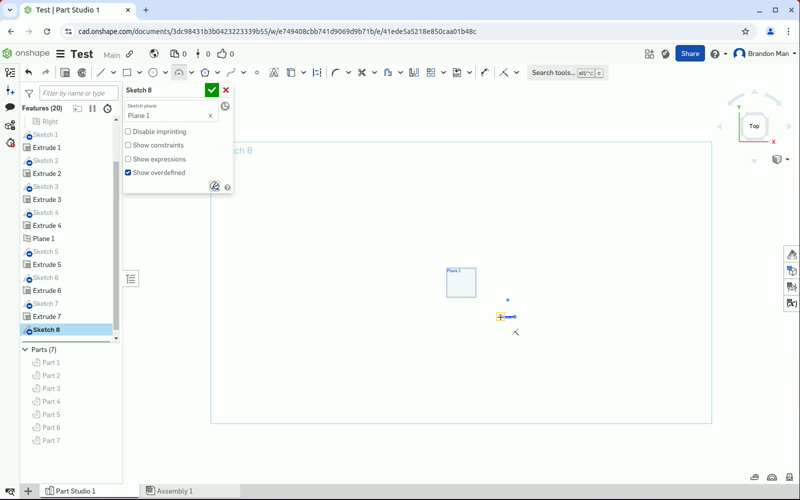
click(500, 316)
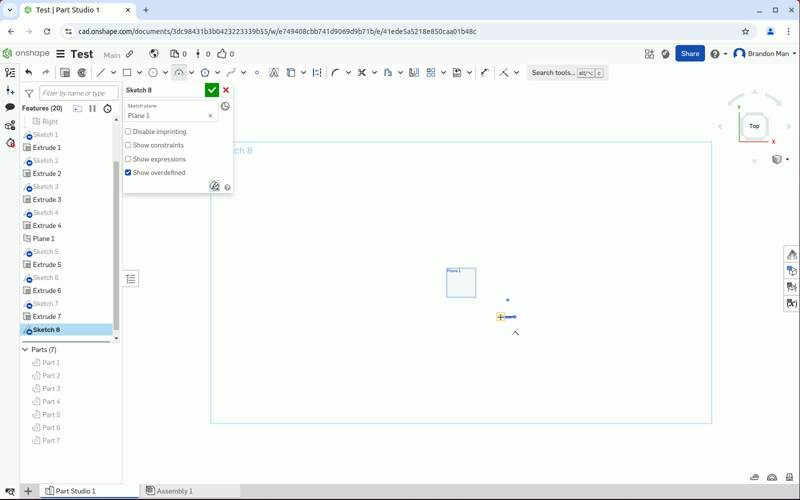
key_down(shift)
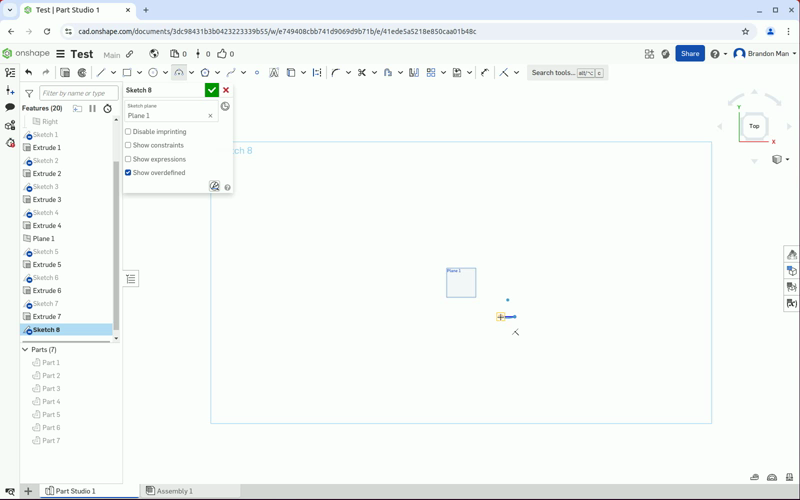
mouse_move(507, 309)
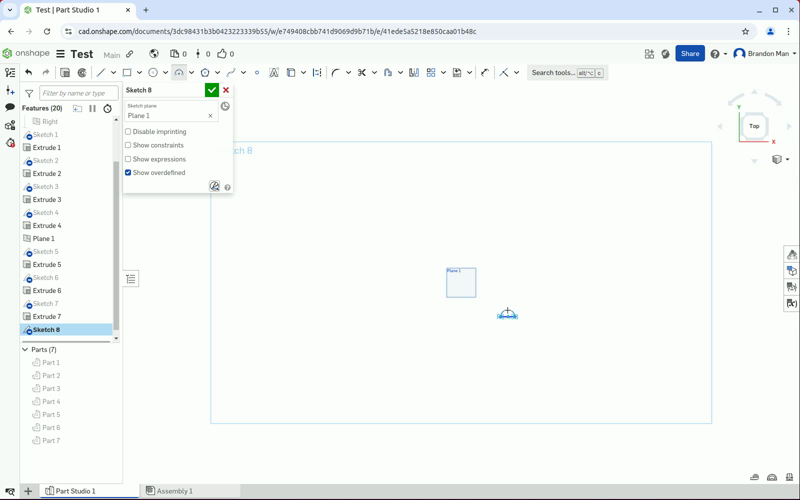
click(507, 309)
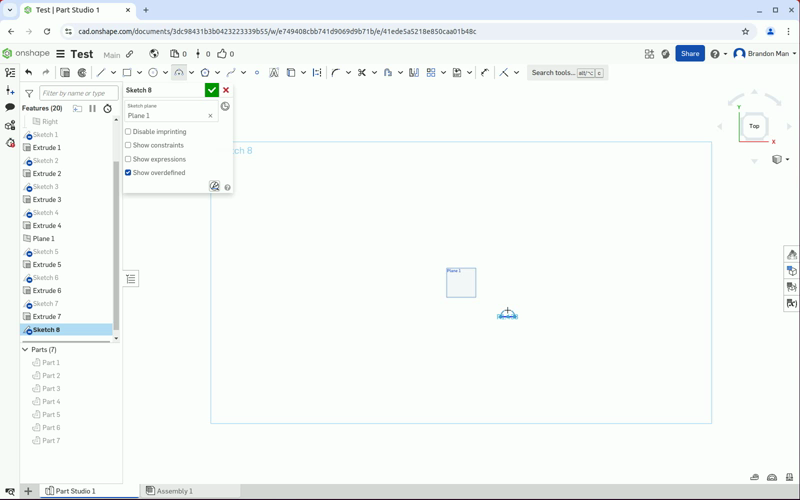
key_up(shift)
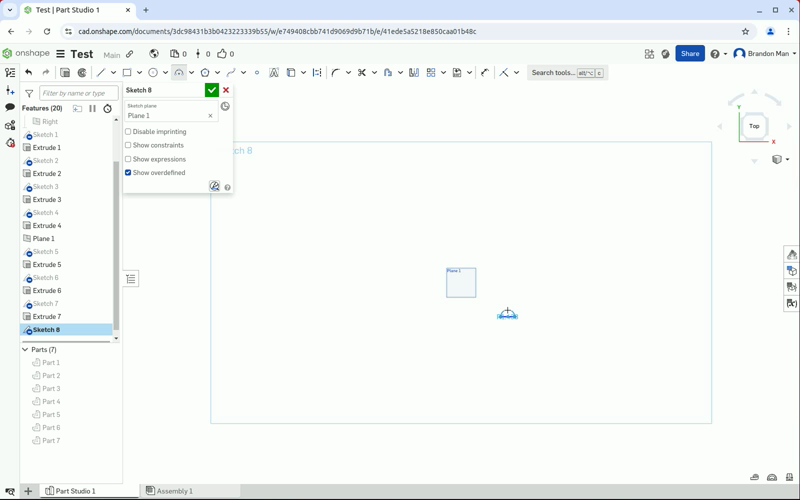
key(esc)
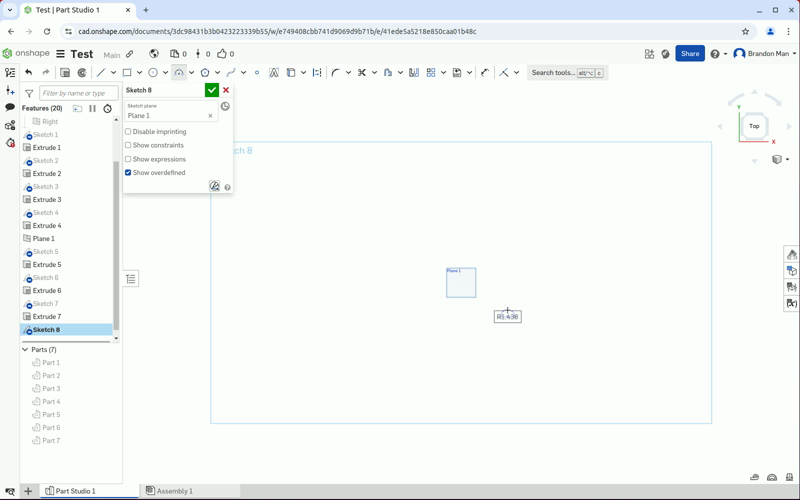
mouse_move(504, 310)
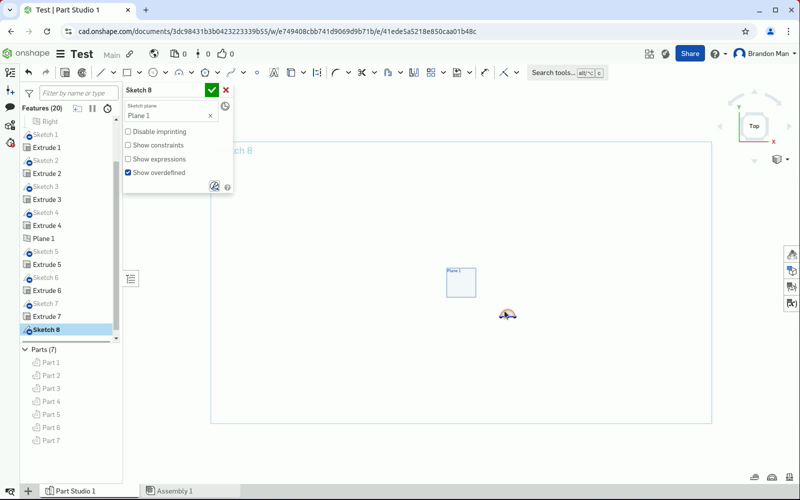
scroll(6)
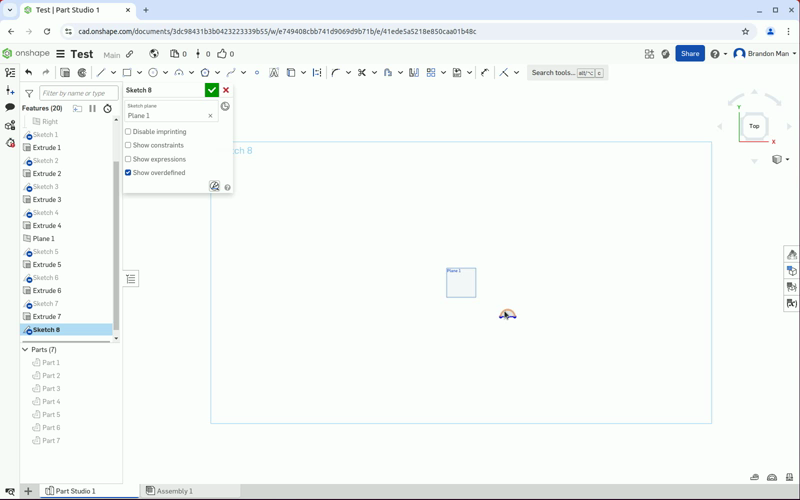
scroll(6)
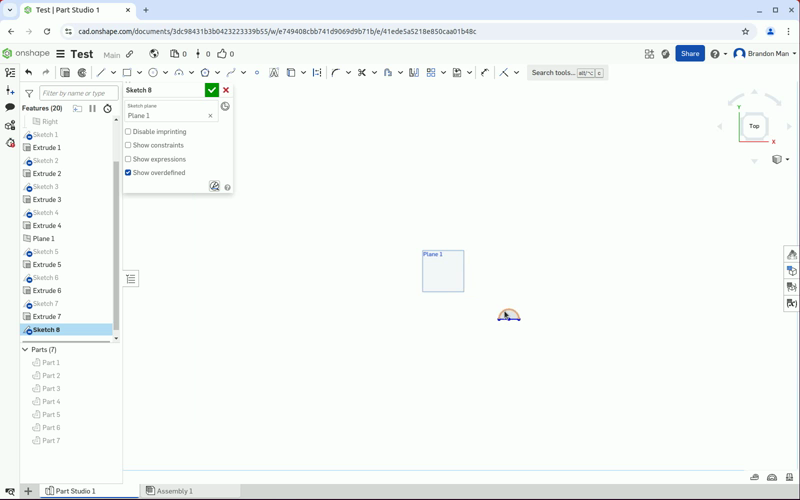
scroll(6)
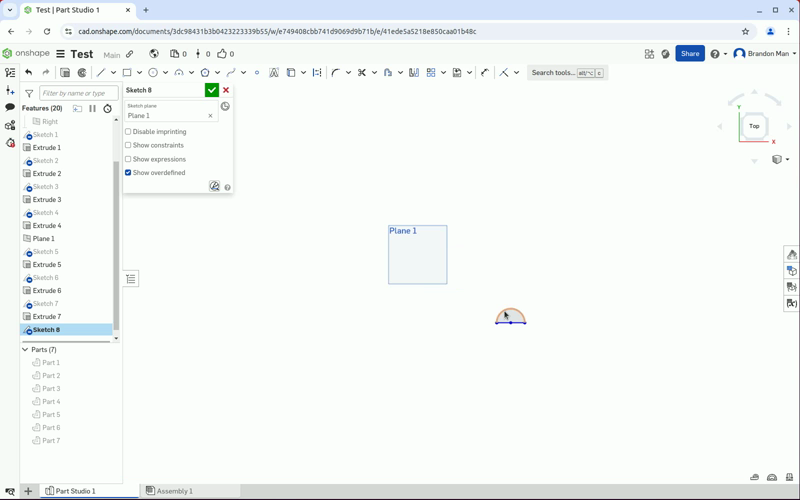
scroll(6)
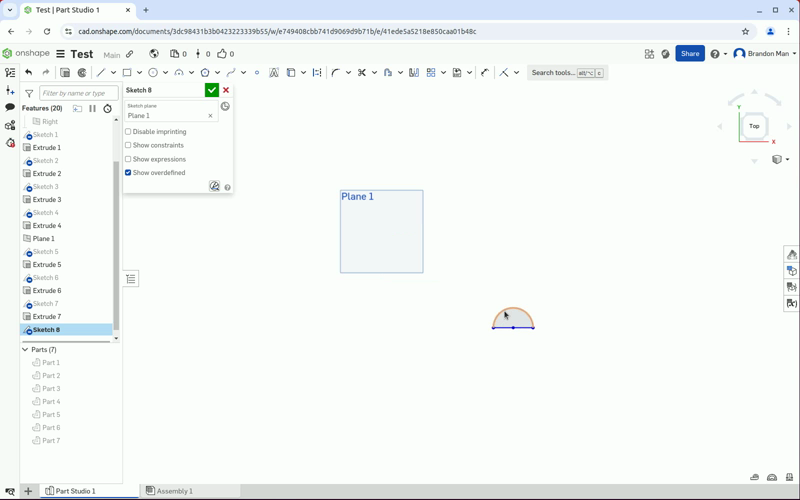
scroll(6)
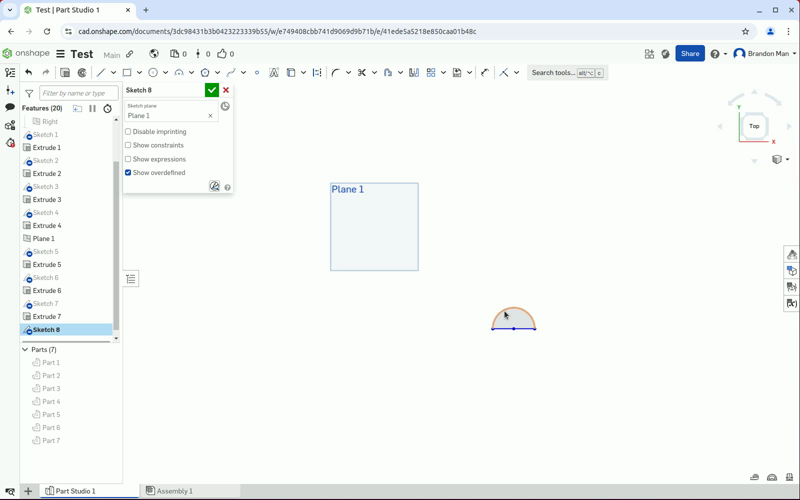
scroll(6)
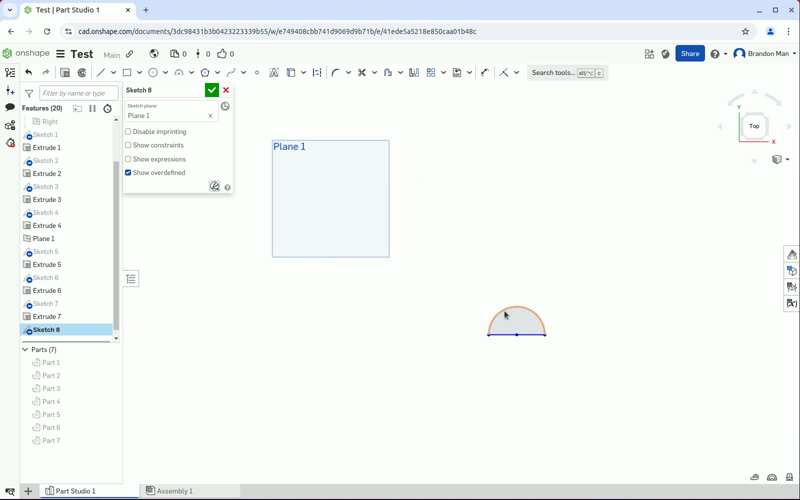
scroll(6)
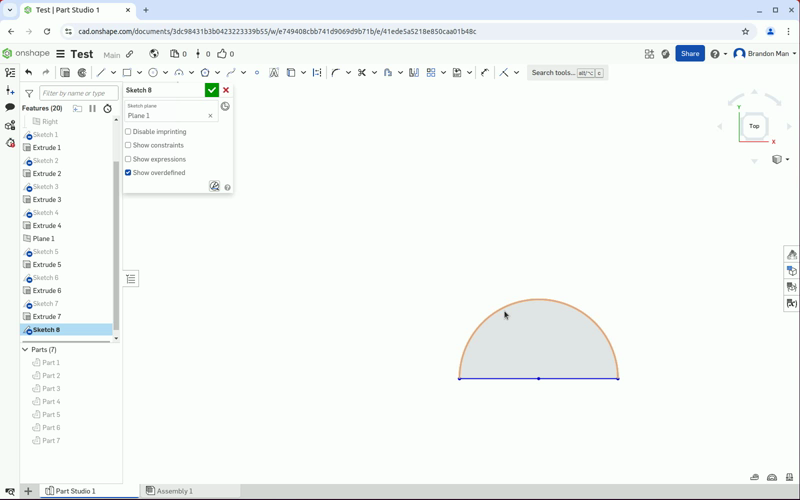
click(504, 310)
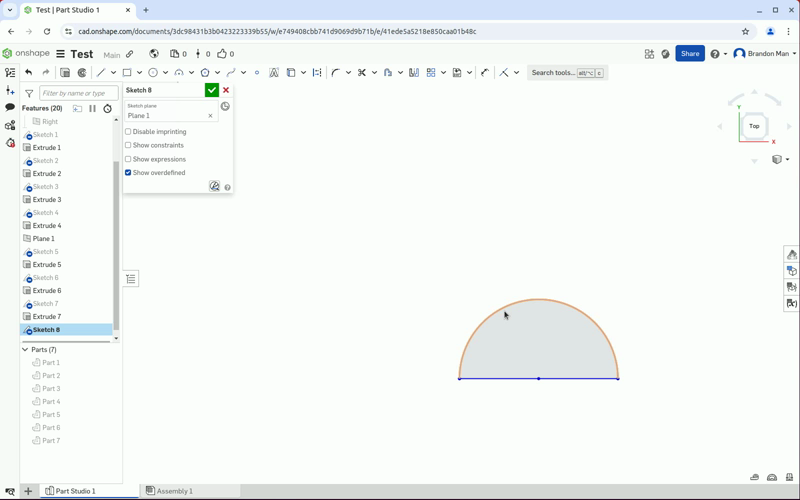
scroll(-6)
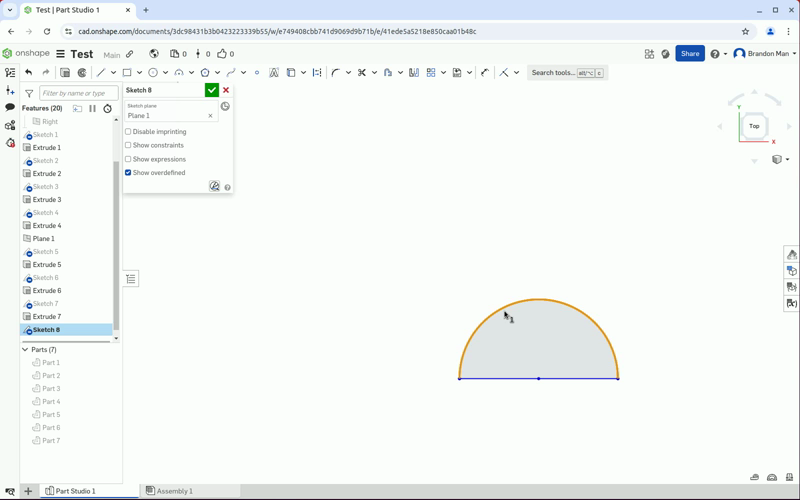
scroll(-6)
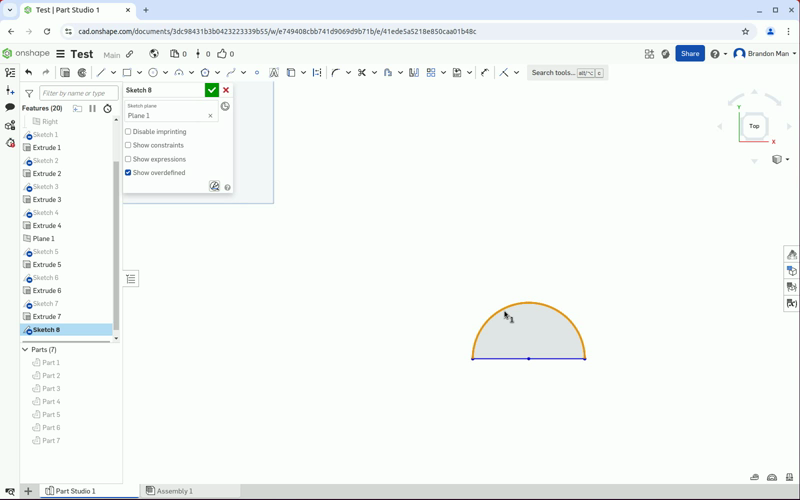
scroll(-6)
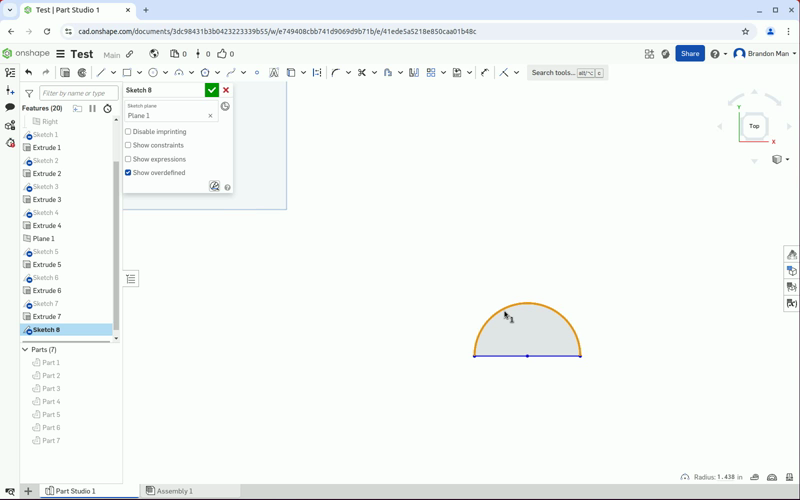
scroll(-6)
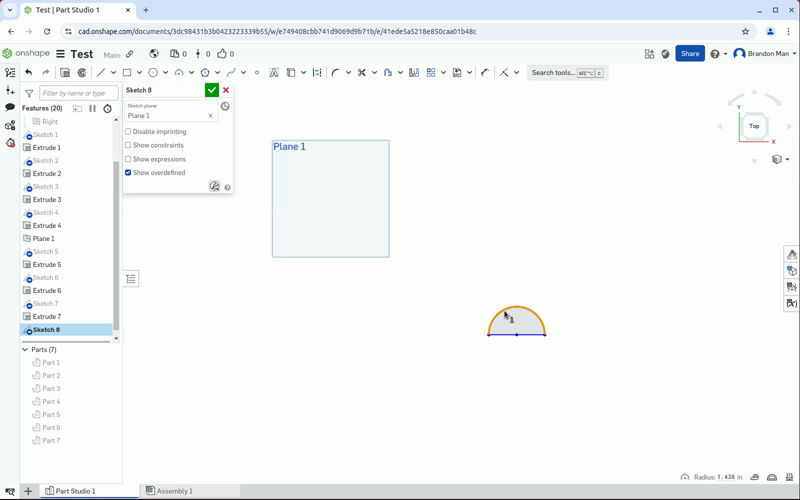
scroll(-6)
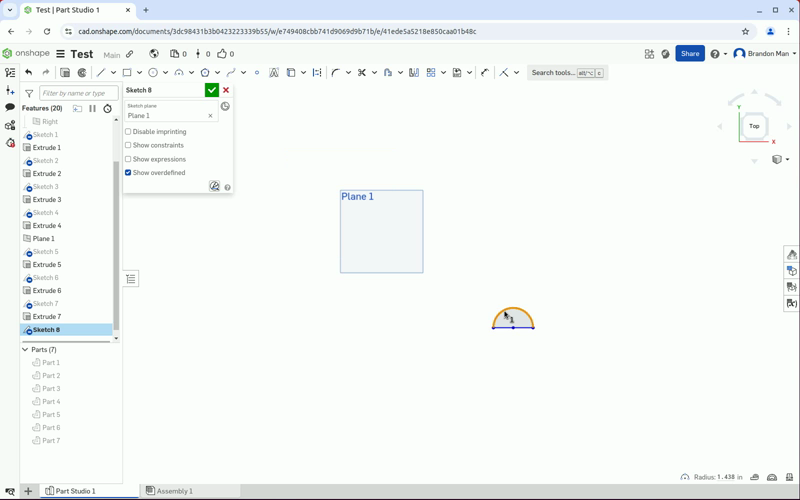
scroll(-6)
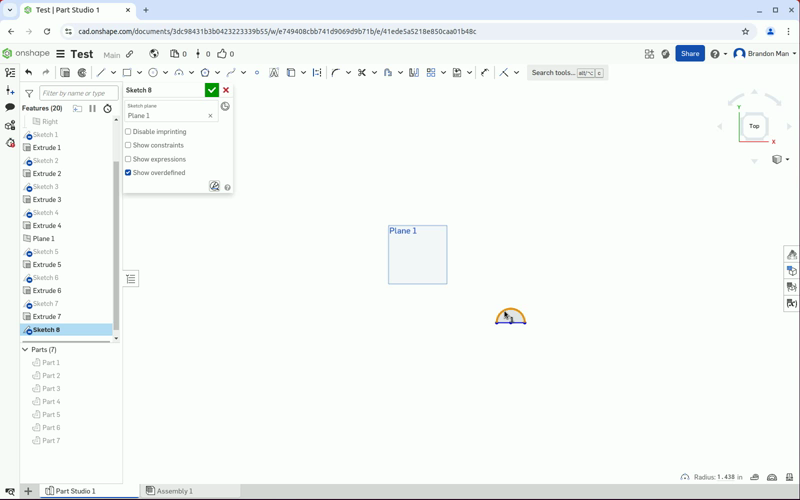
scroll(-6)
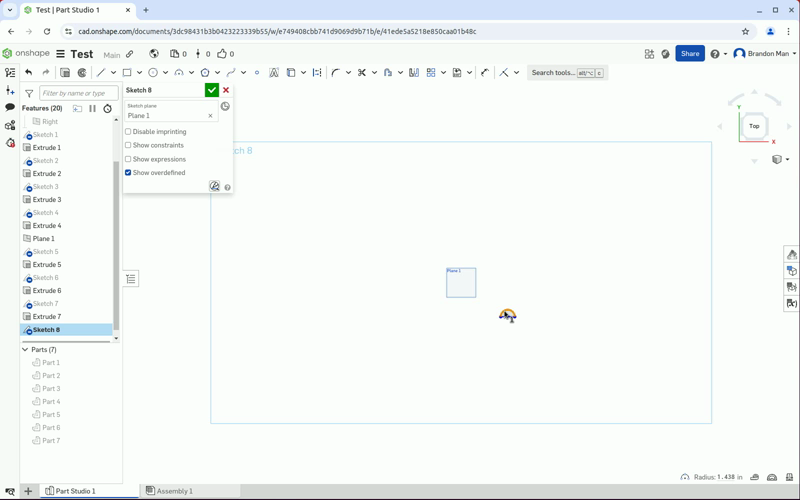
mouse_move(73, 352)
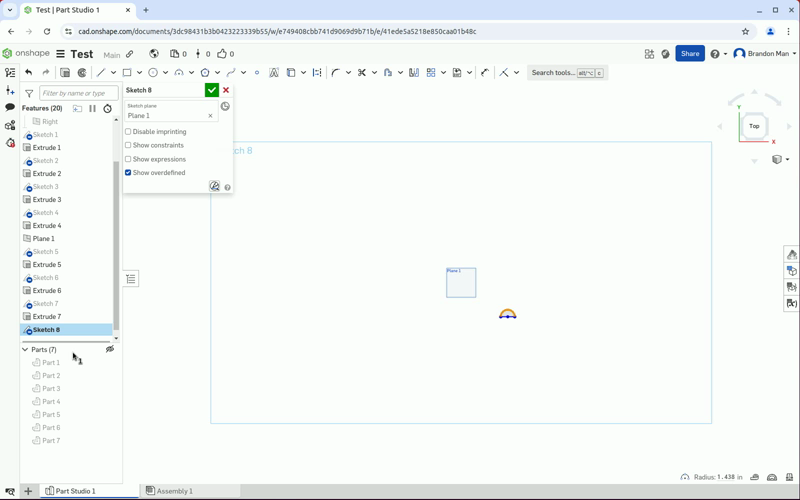
key(shift+y)
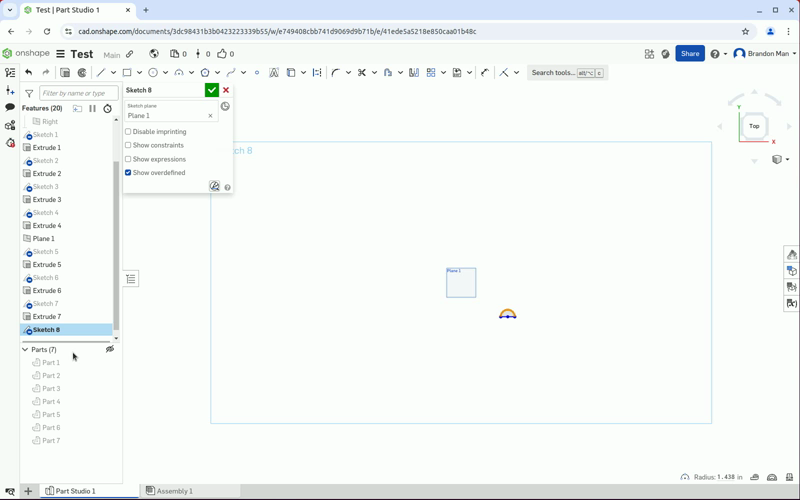
key(shift+e)
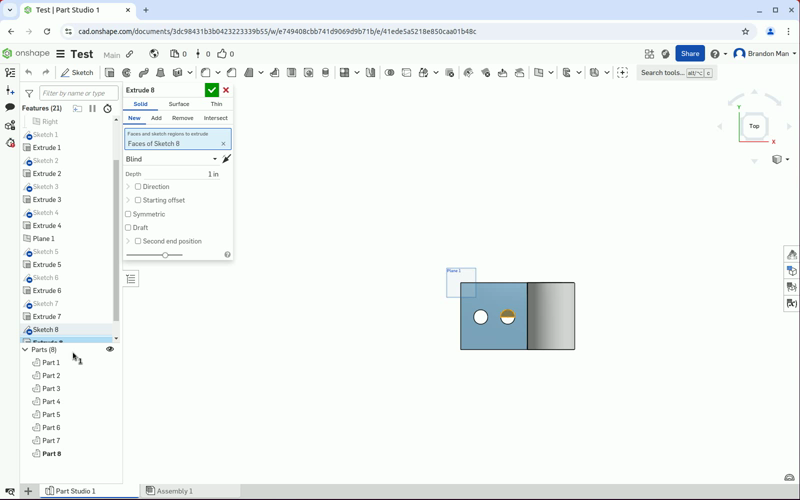
mouse_move(143, 106)
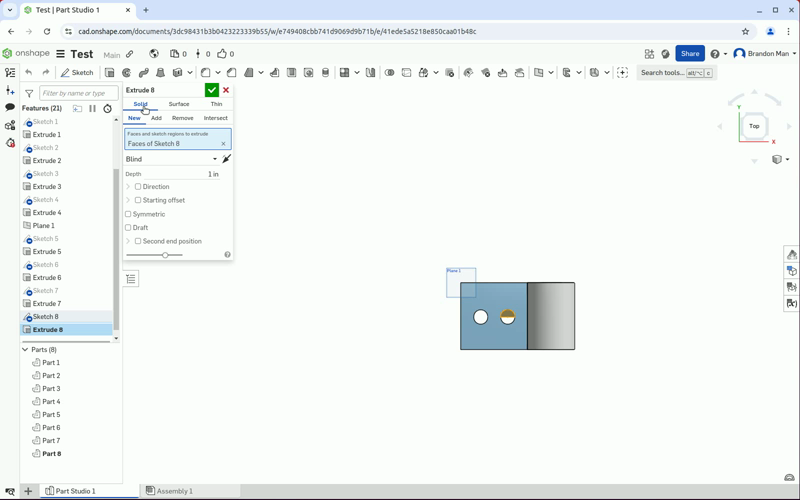
click(143, 106)
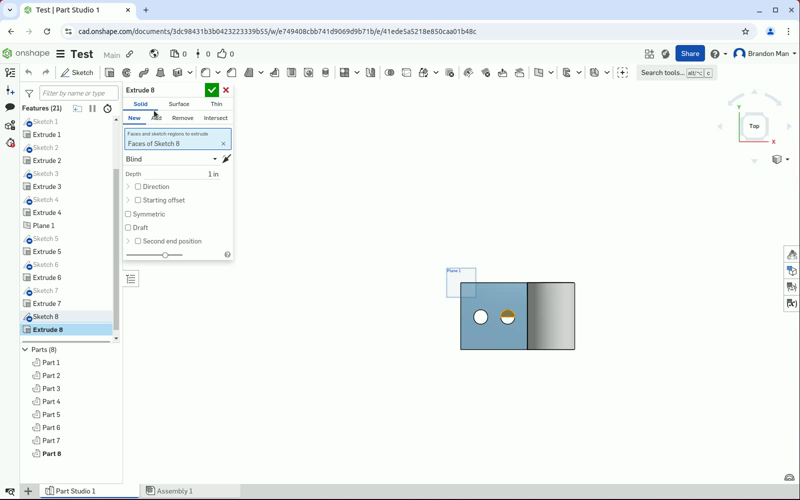
mouse_move(186, 120)
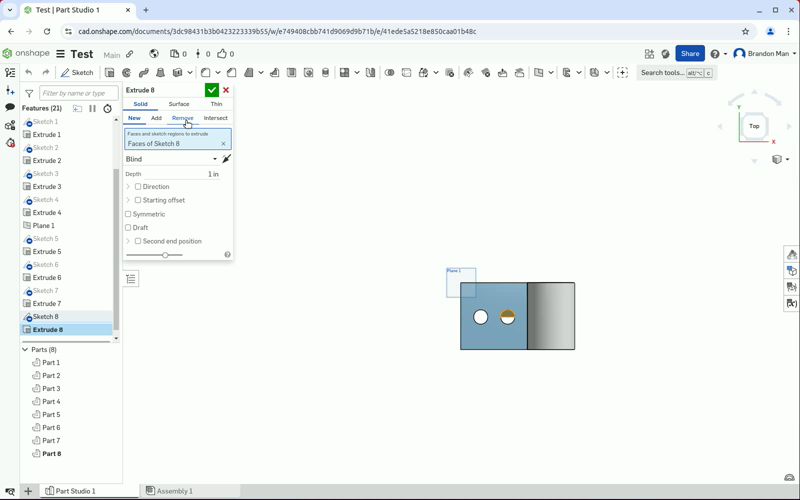
click(186, 120)
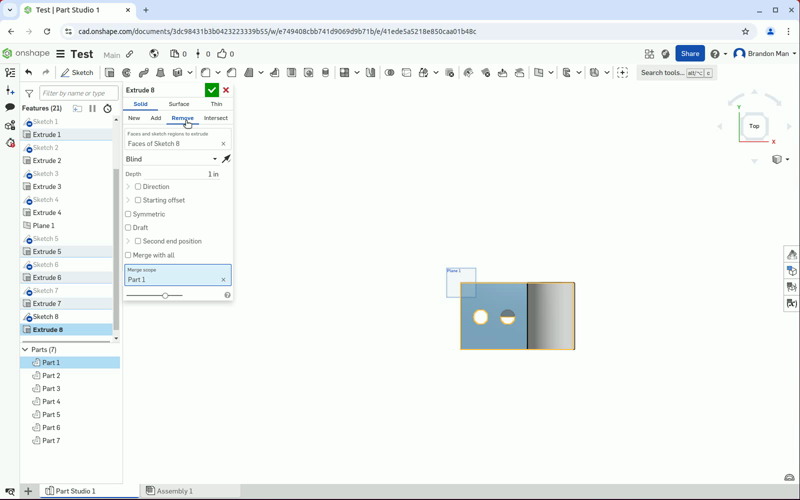
key(tab, 4)
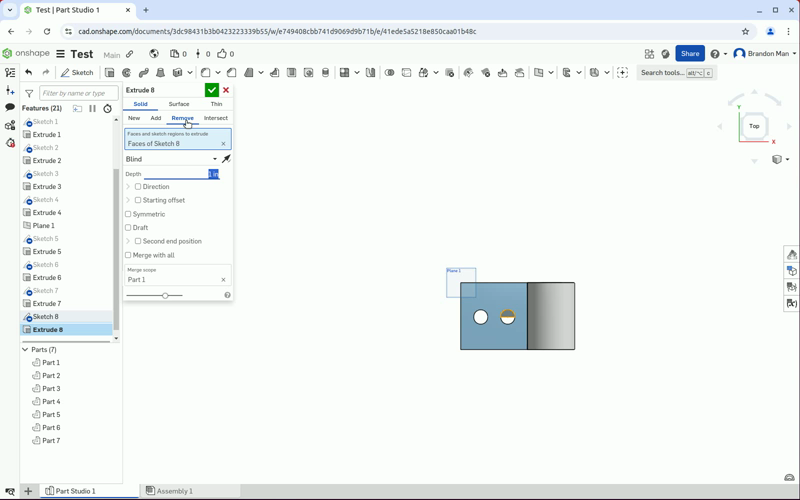
text(13.721)
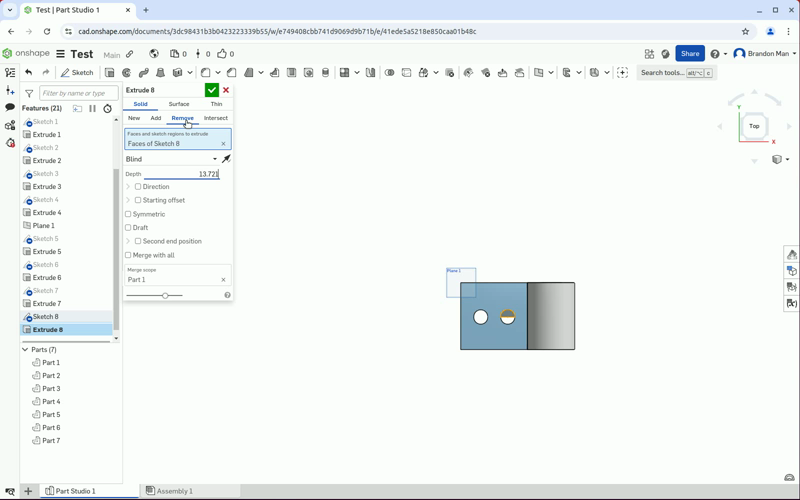
key(tab, 6)
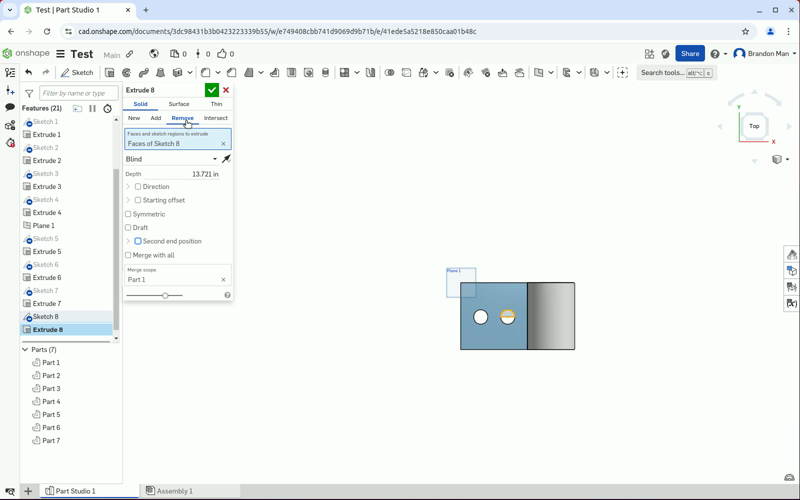
key(space)
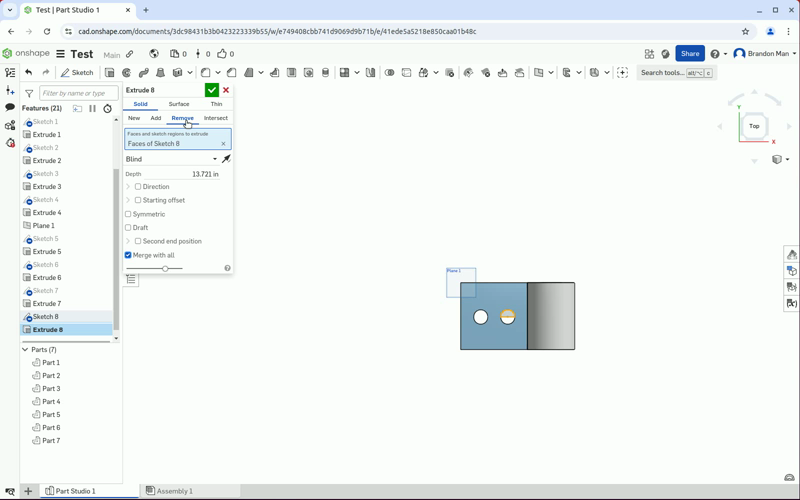
key(enter)
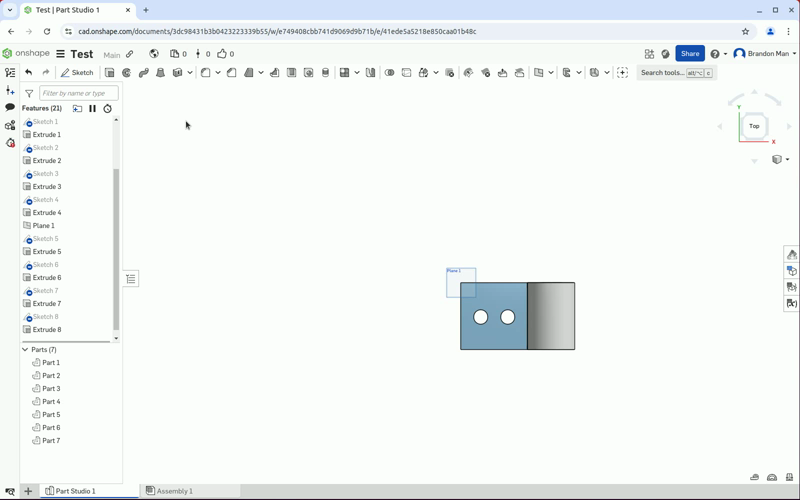
key(shift+h)
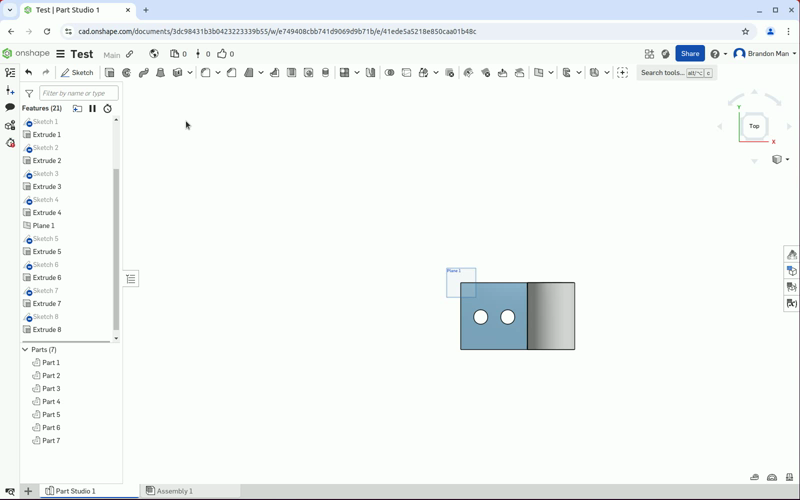
key(shift+h)
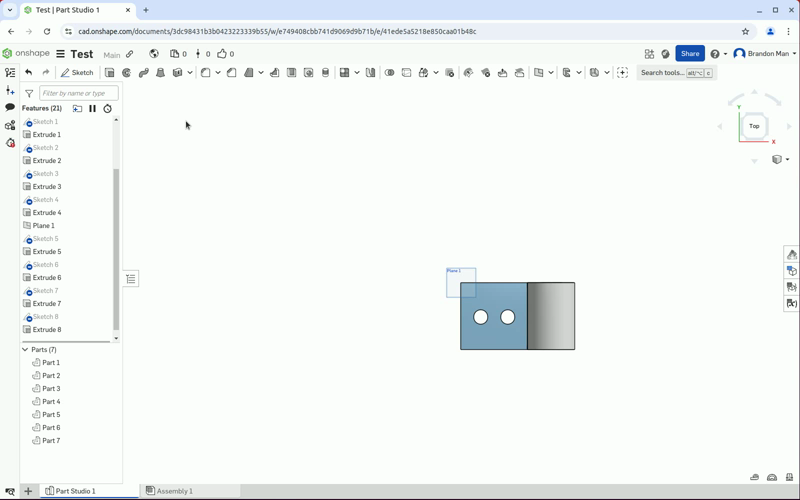
mouse_move(69, 124)
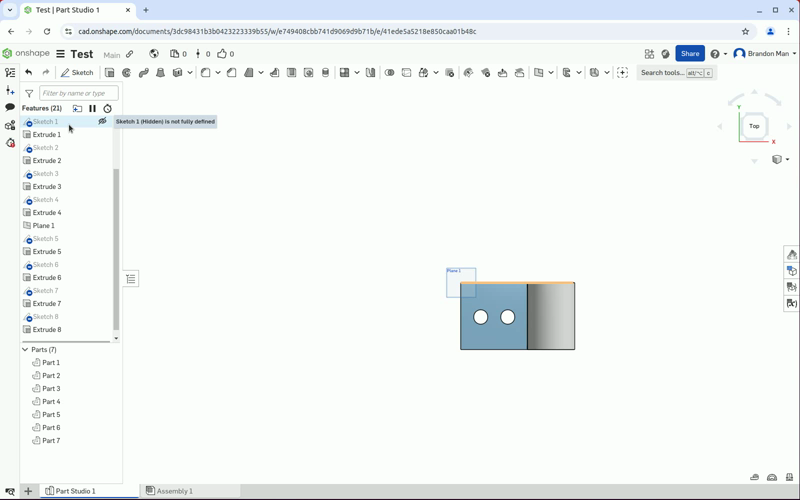
click(69, 124)
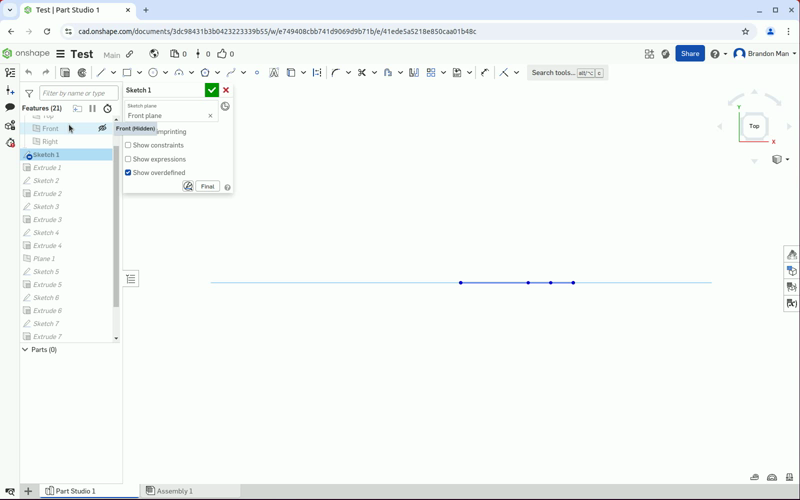
mouse_move(229, 92)
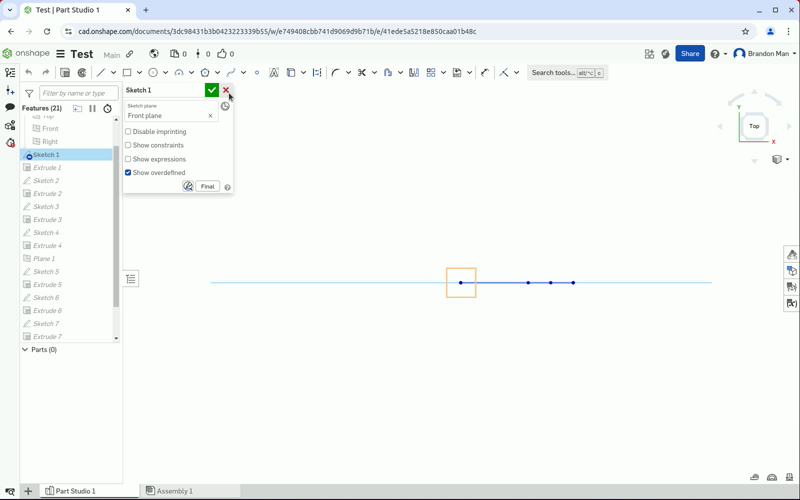
click(229, 92)
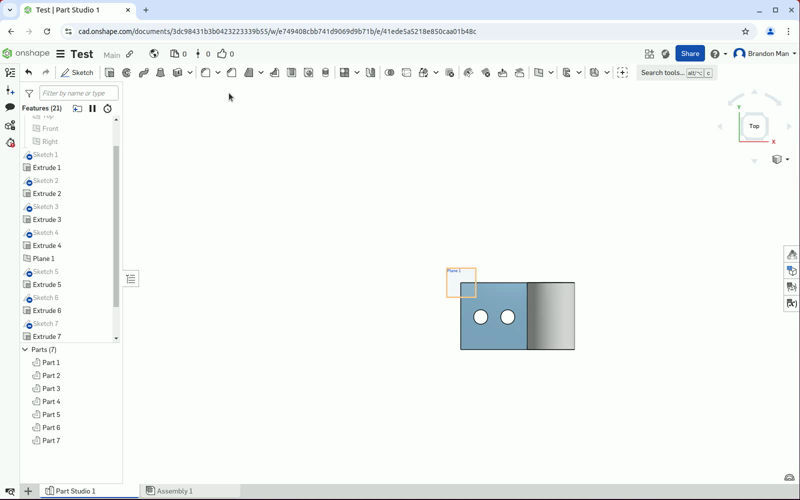
mouse_move(73, 352)
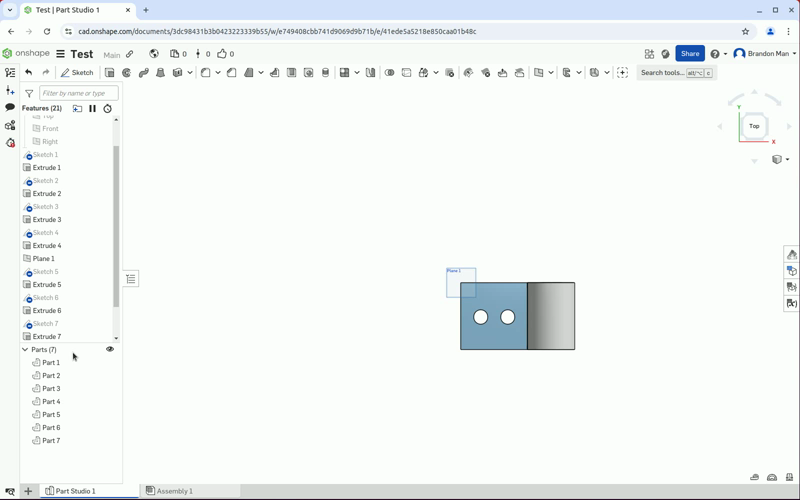
key(y)
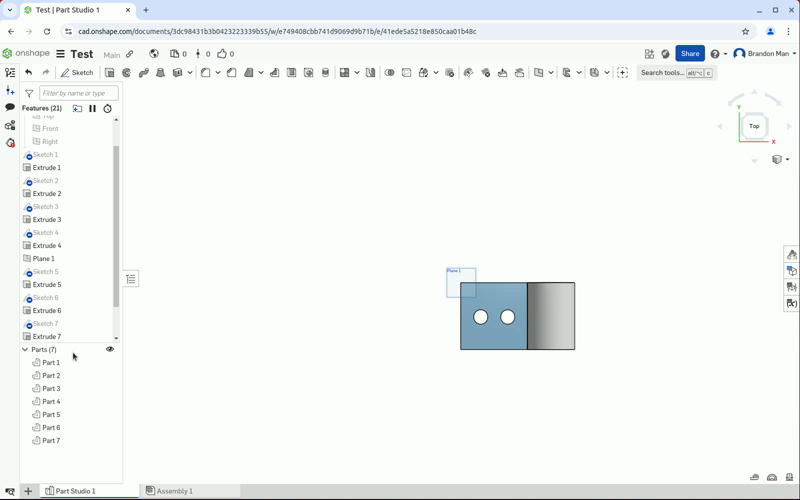
key(shift+p)
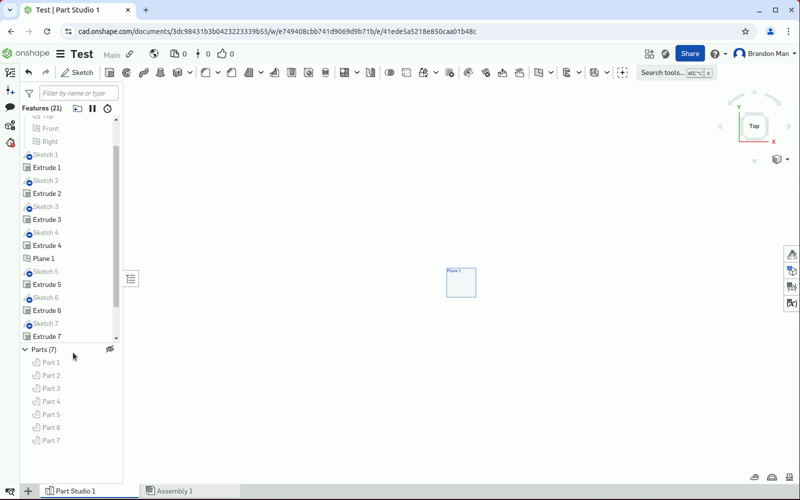
key(space)
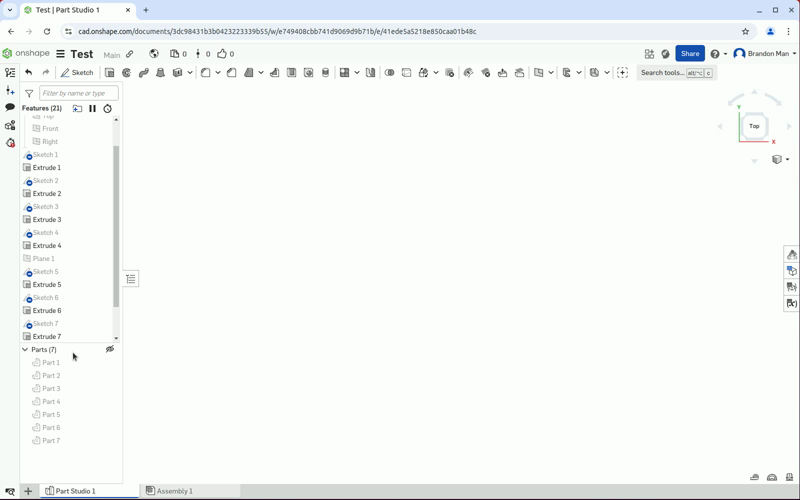
key_down(shift)
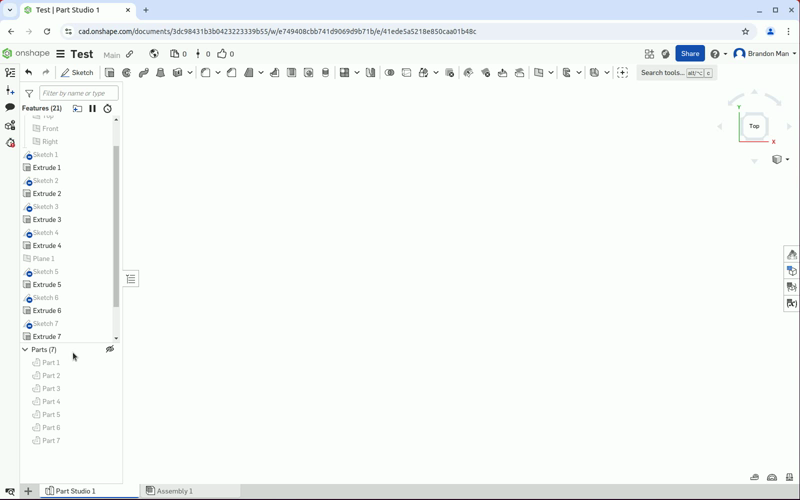
key(up)
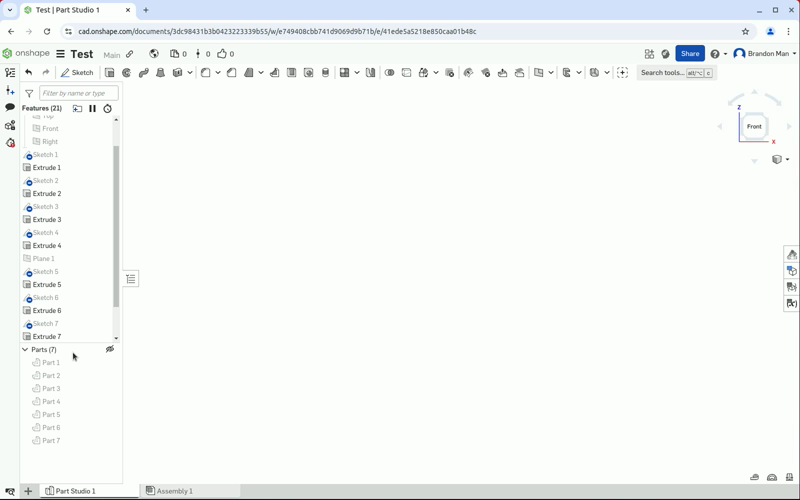
key_up(shift)
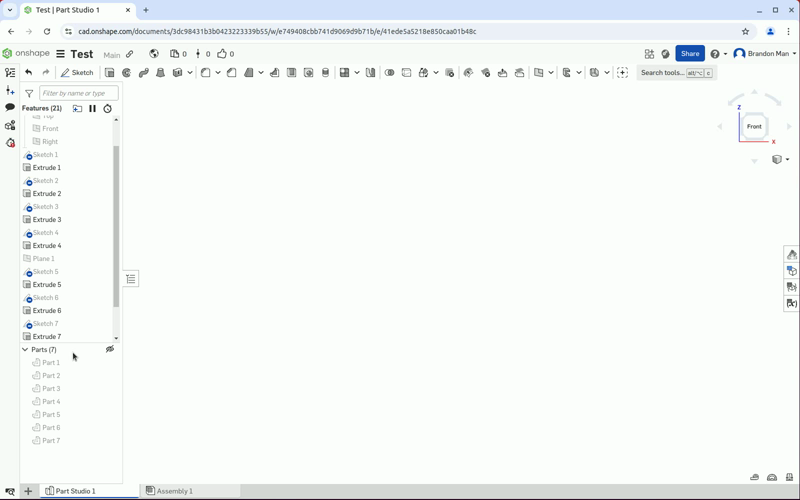
mouse_move(73, 352)
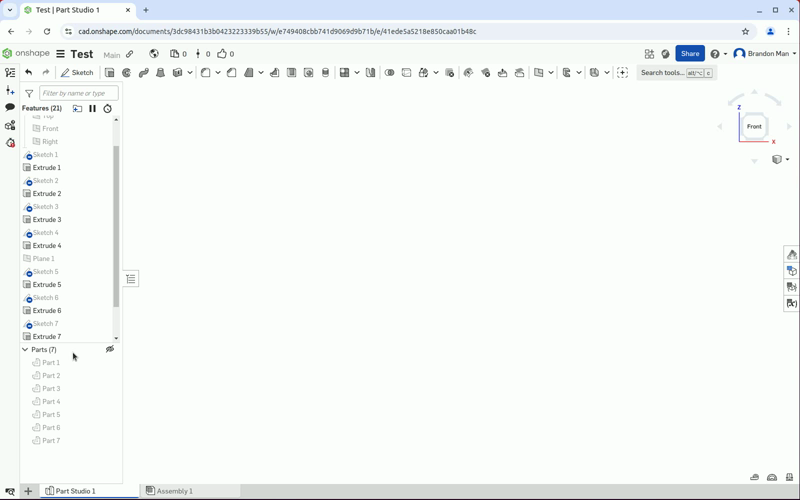
key(shift+y)
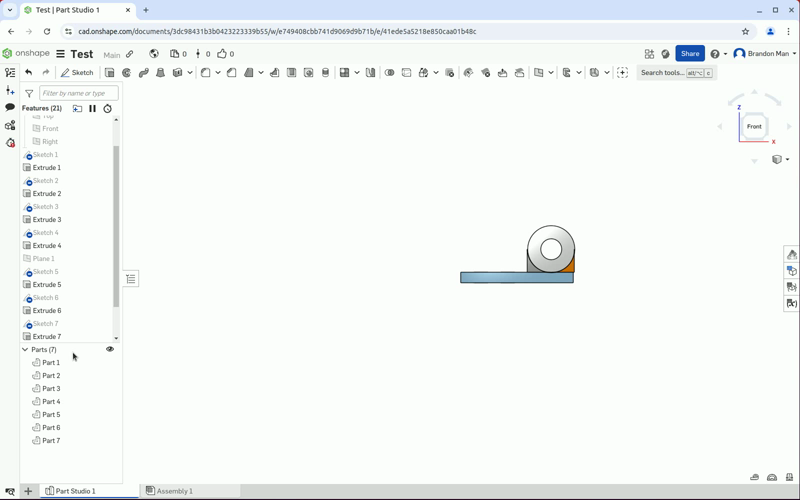
mouse_move(541, 75)
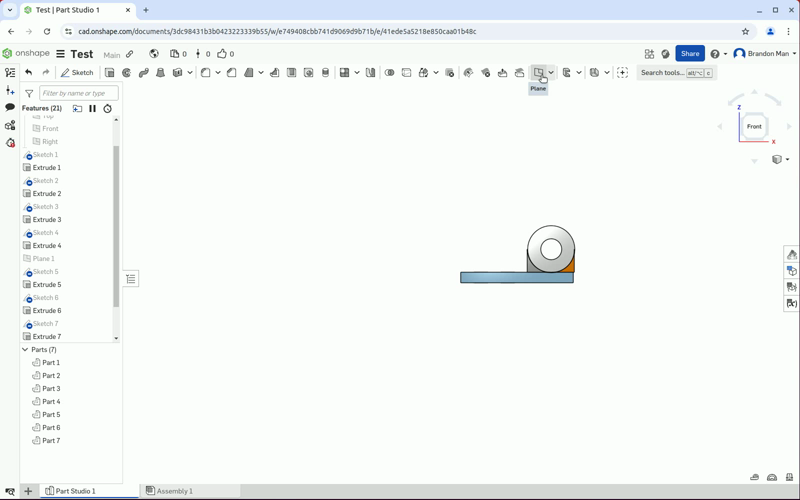
click(541, 75)
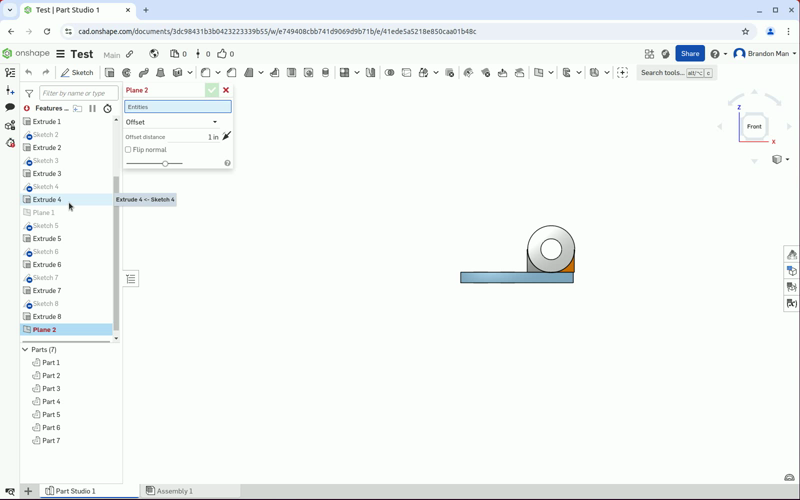
scroll(3)
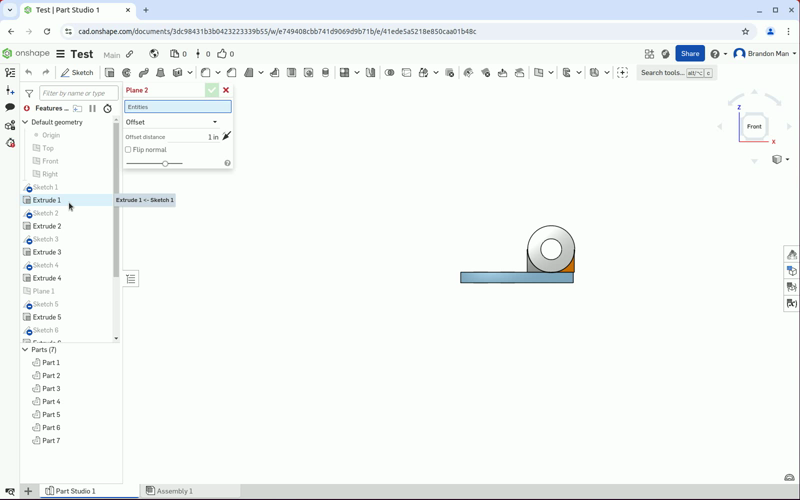
mouse_move(69, 163)
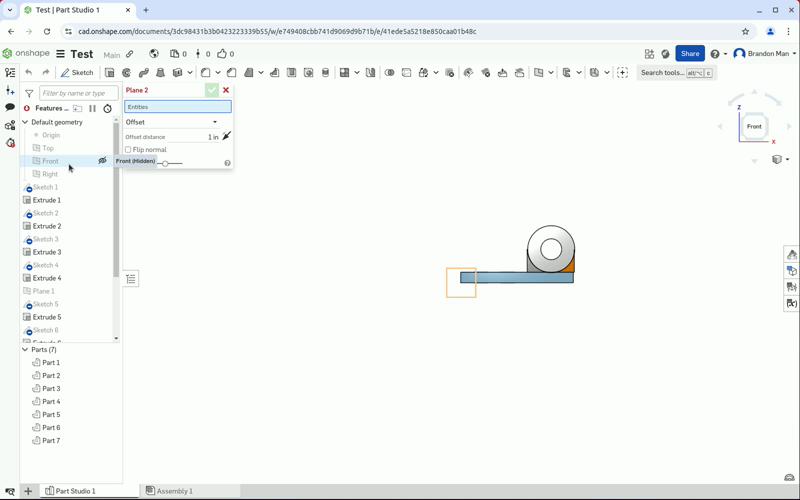
click(69, 163)
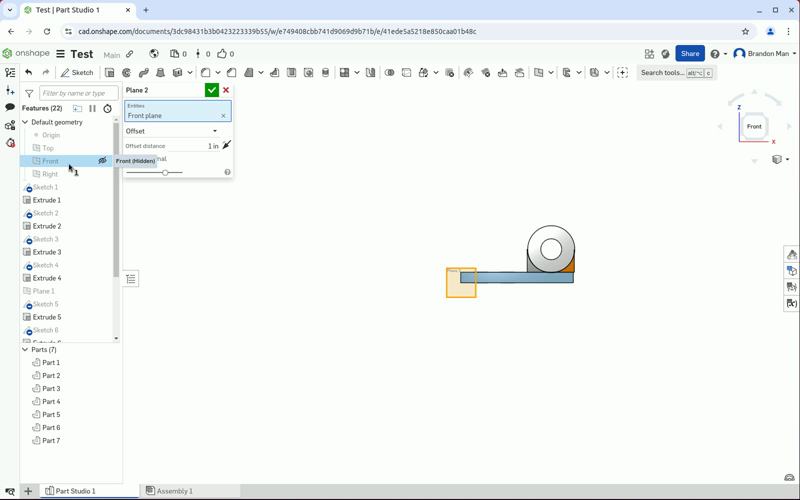
key(tab, 2)
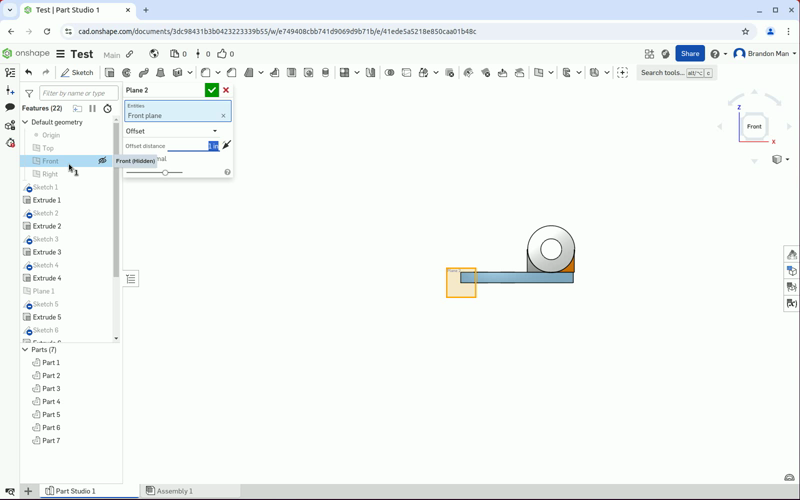
text(13.711)
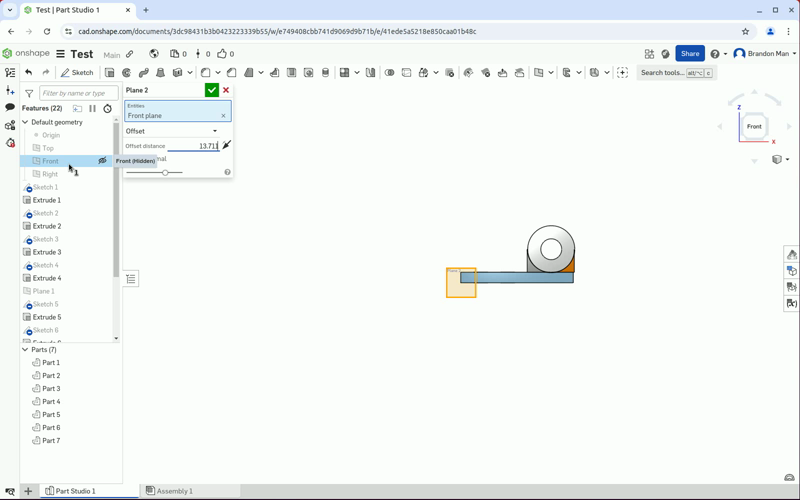
key(enter, 2)
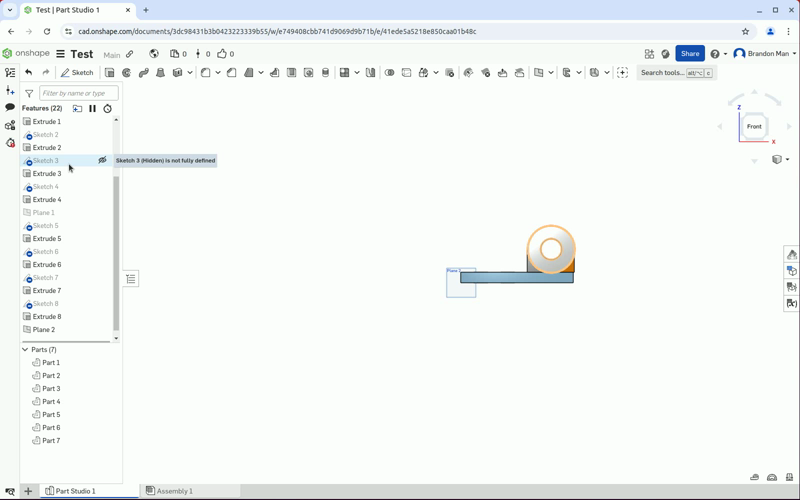
key(shift+s)
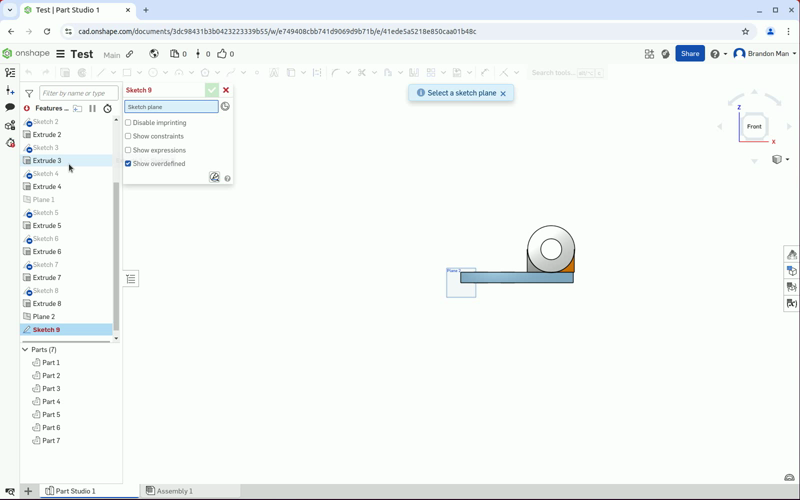
mouse_move(69, 319)
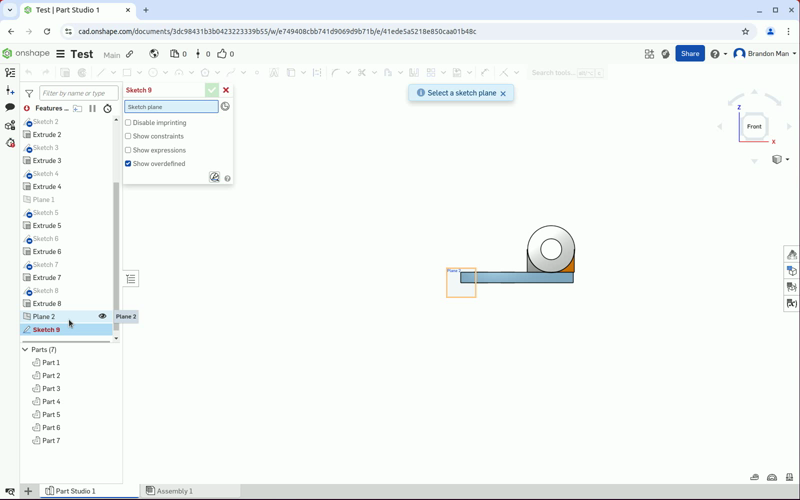
click(69, 319)
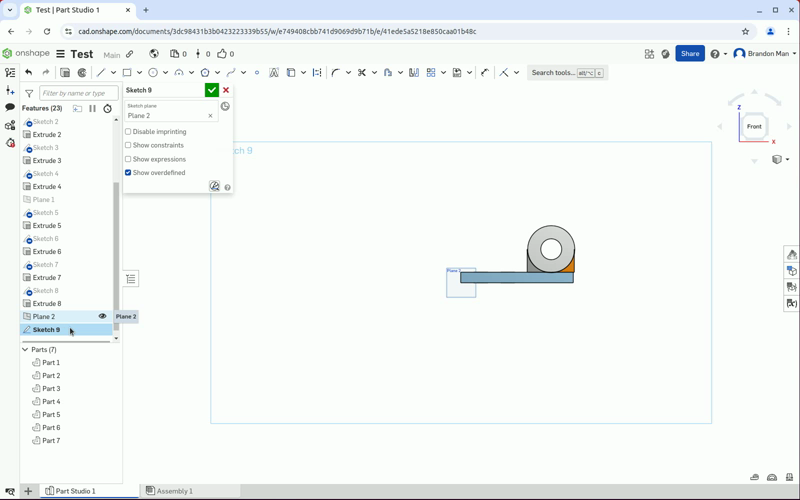
mouse_move(73, 352)
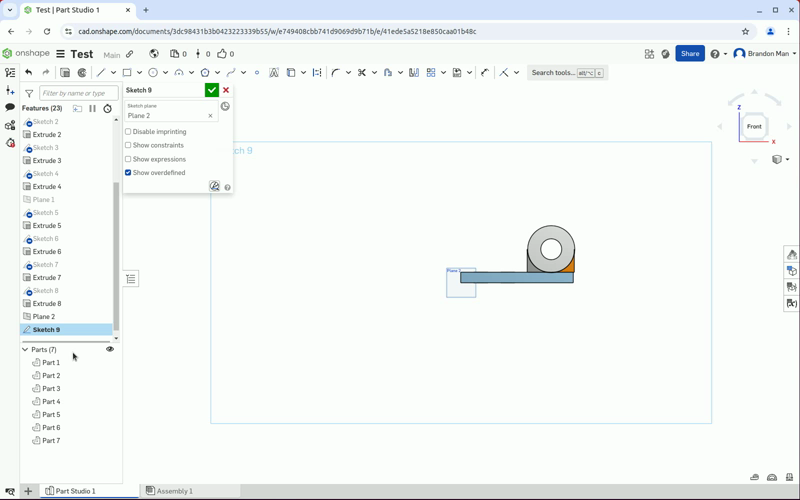
key(y)
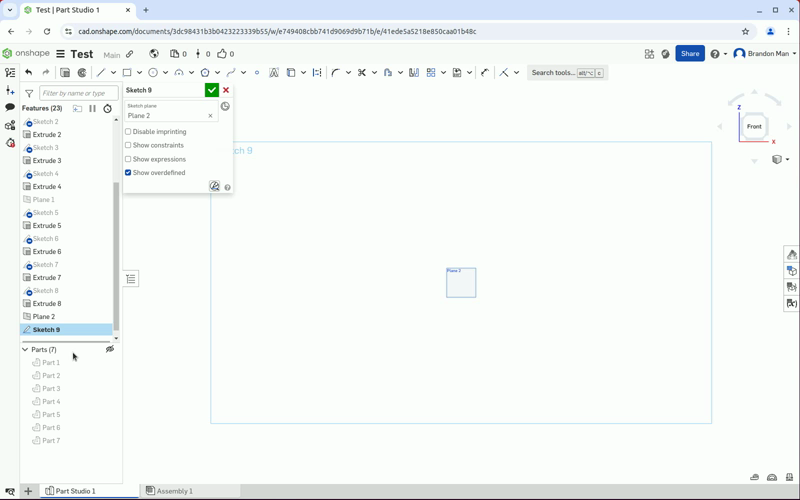
key(c)
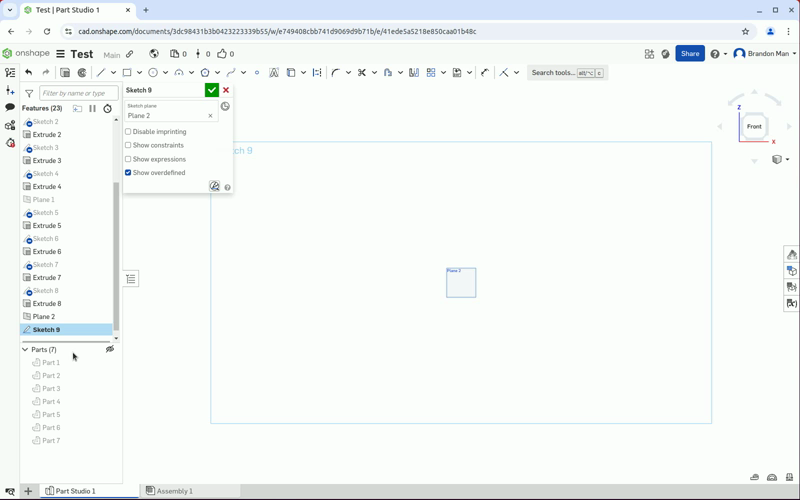
key_down(shift)
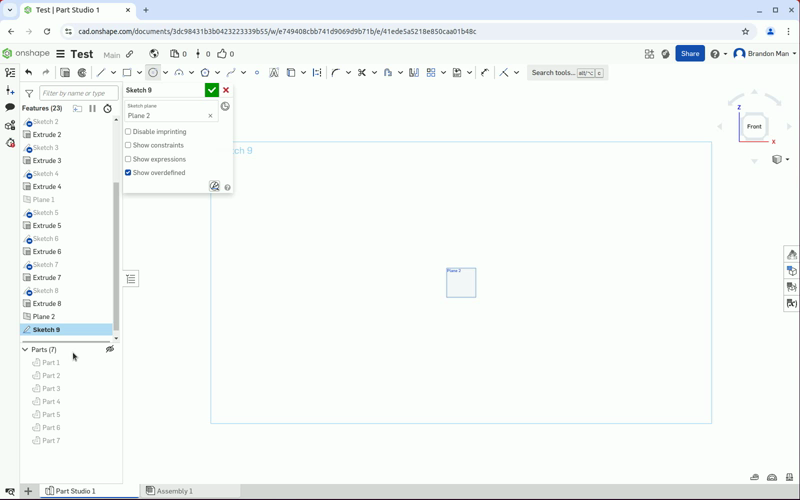
mouse_move(550, 249)
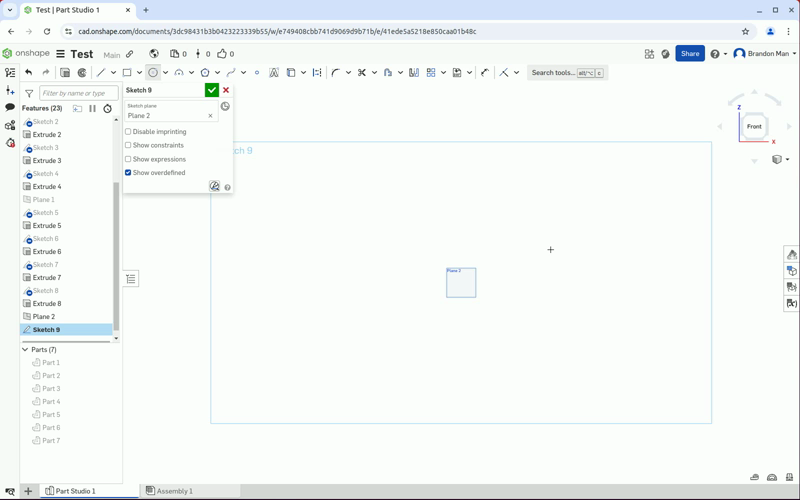
click(550, 249)
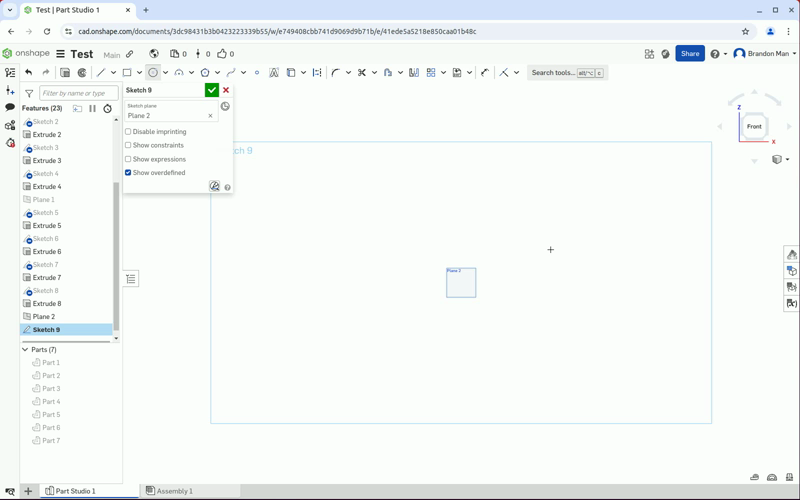
key_up(shift)
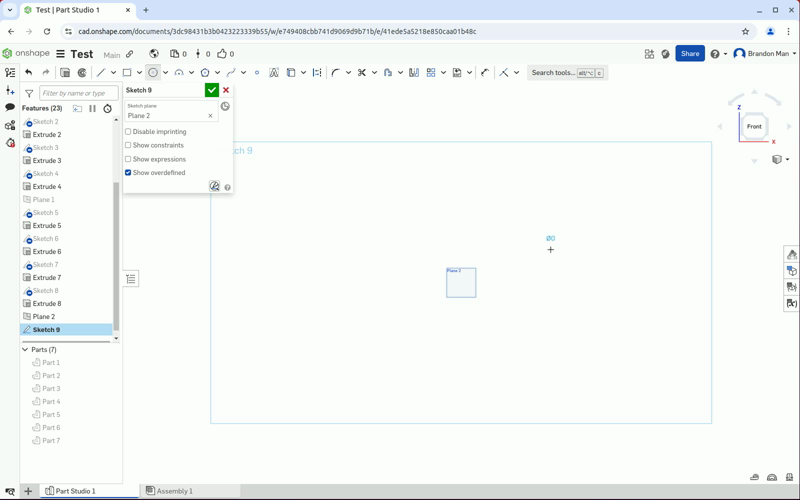
mouse_move(561, 249)
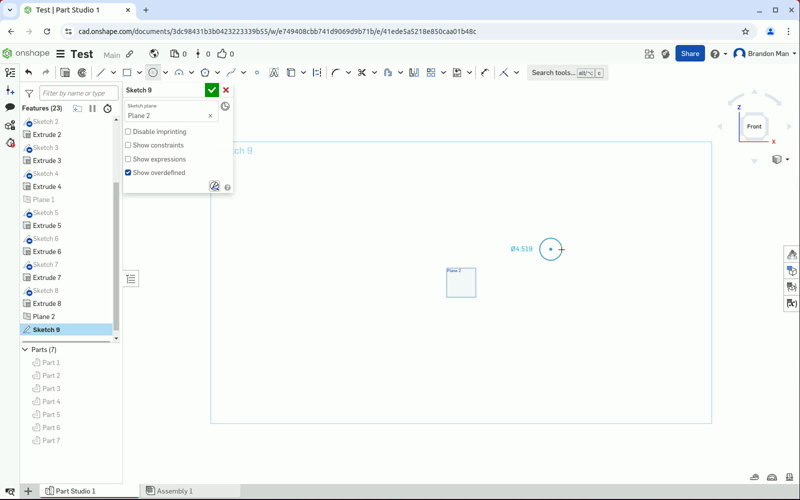
click(561, 249)
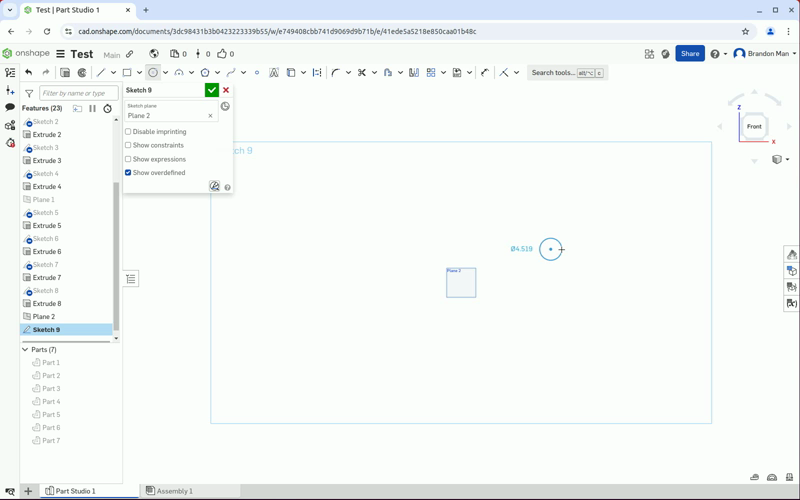
key(esc)
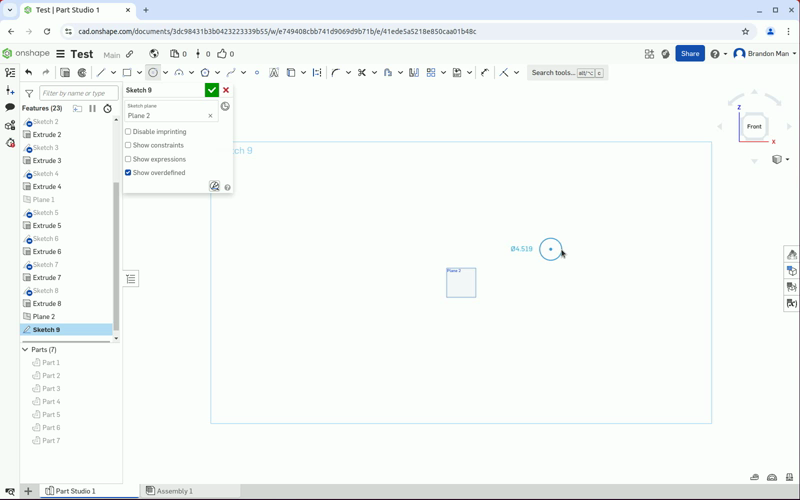
mouse_move(542, 245)
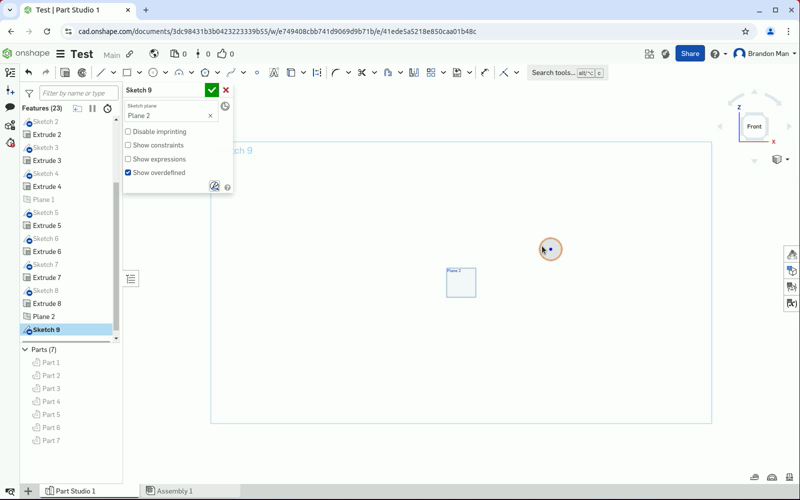
scroll(6)
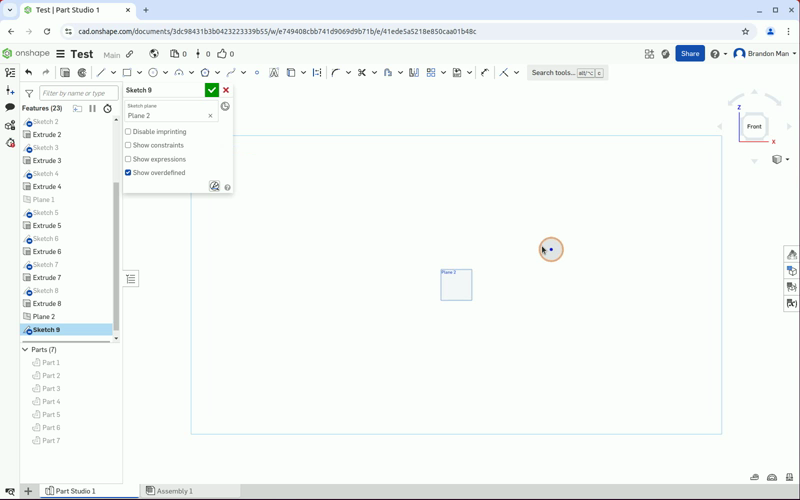
scroll(6)
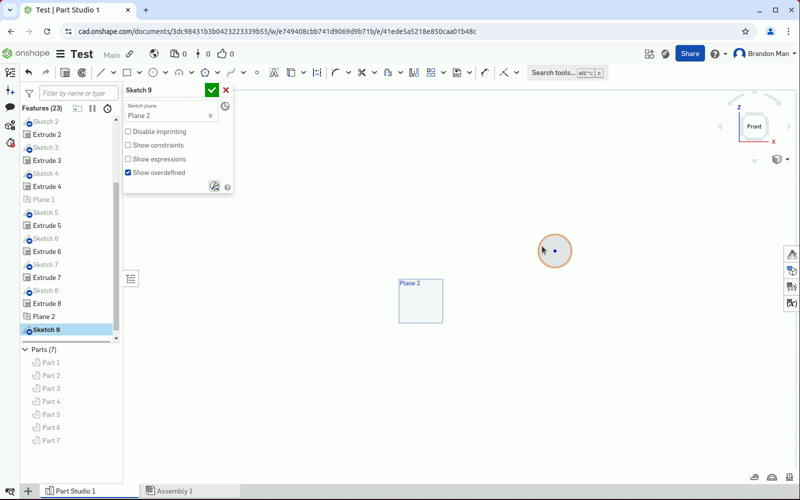
scroll(6)
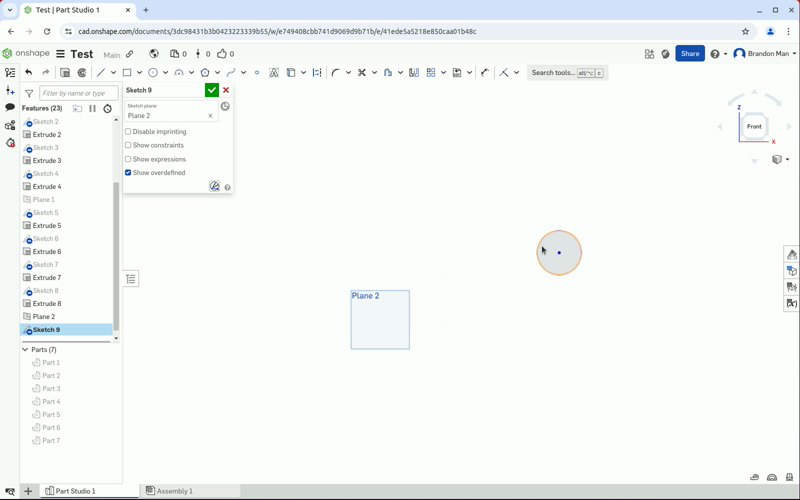
scroll(6)
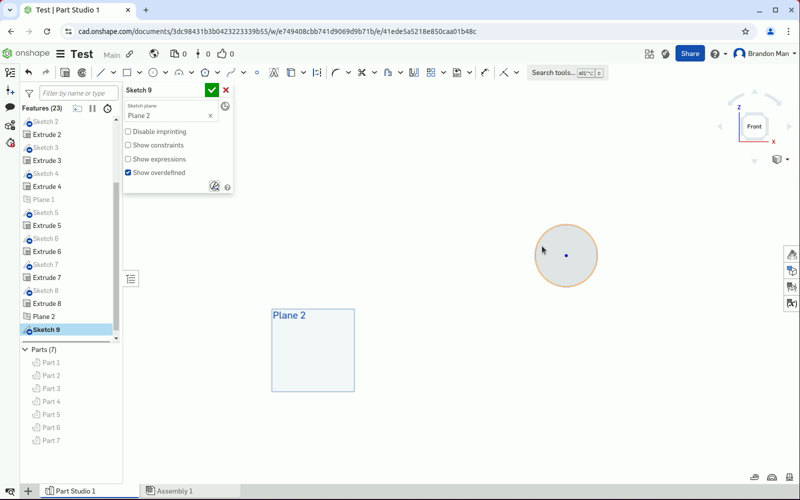
scroll(6)
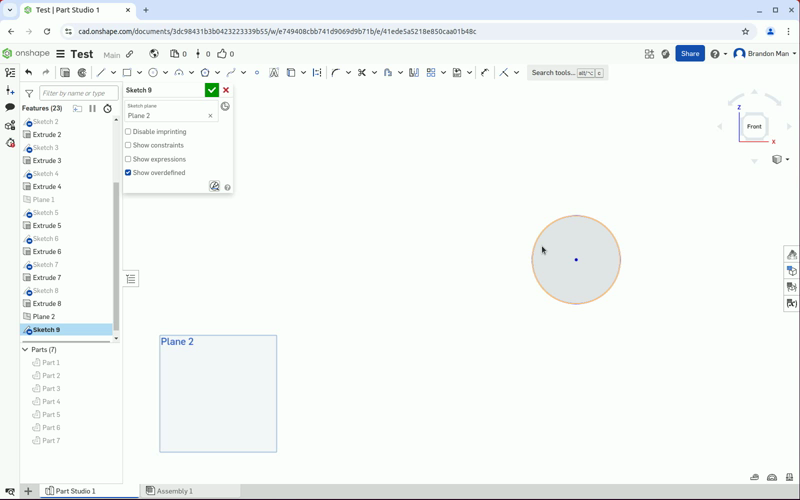
scroll(6)
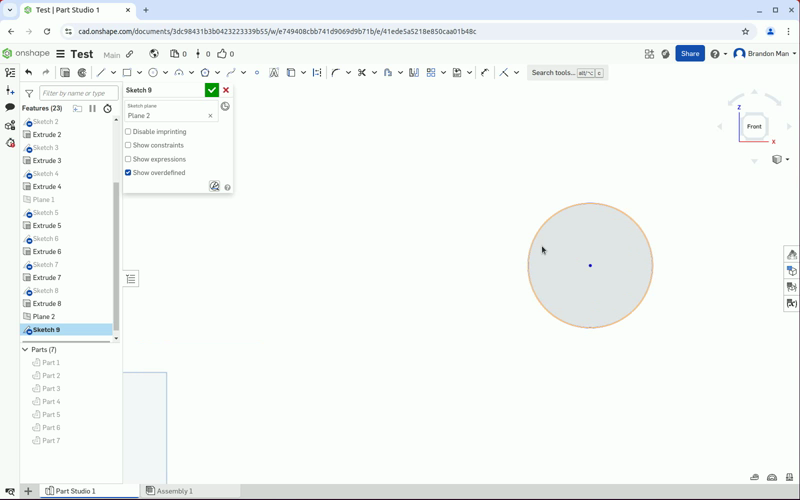
scroll(6)
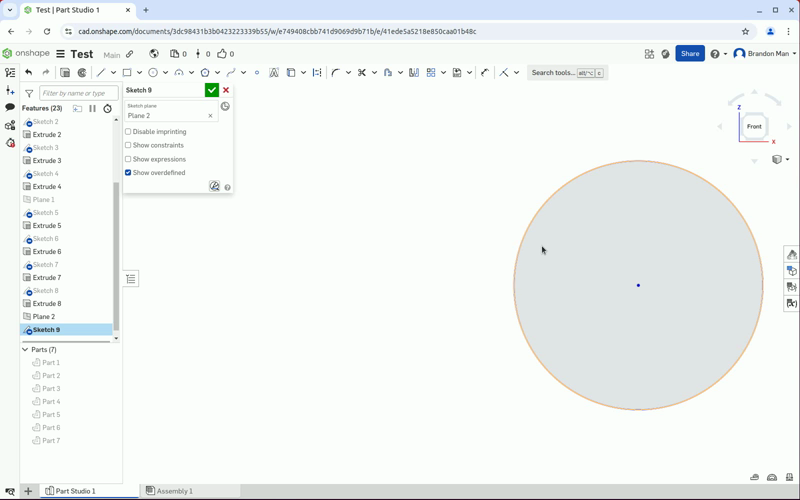
click(542, 245)
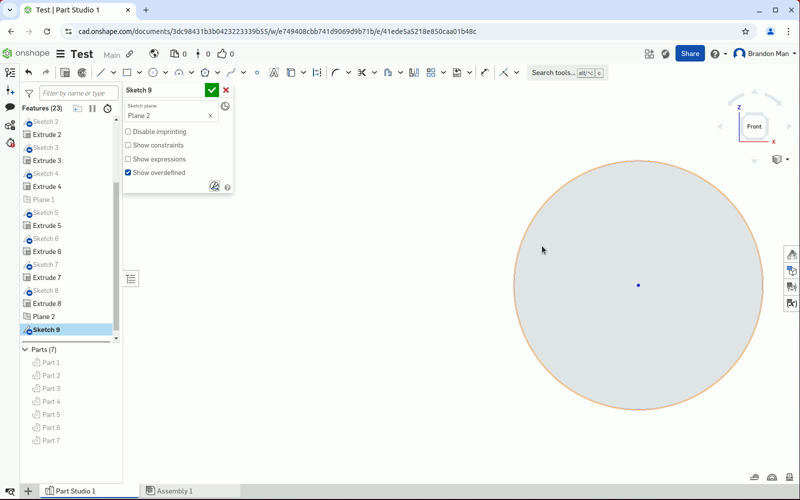
scroll(-6)
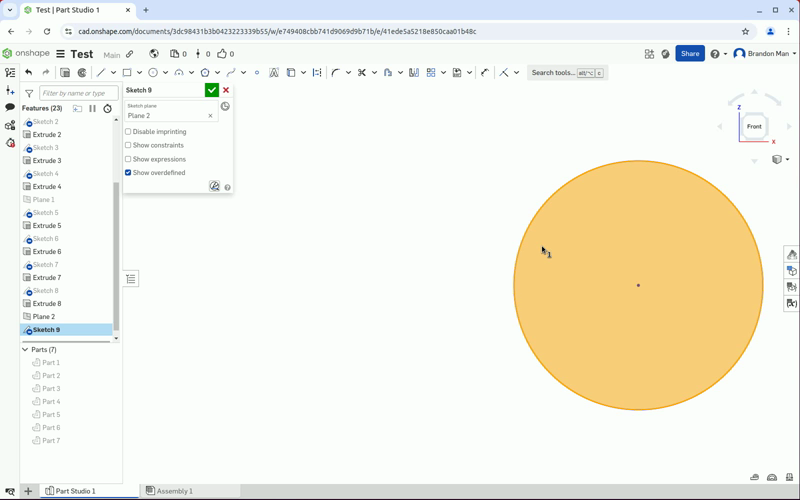
scroll(-6)
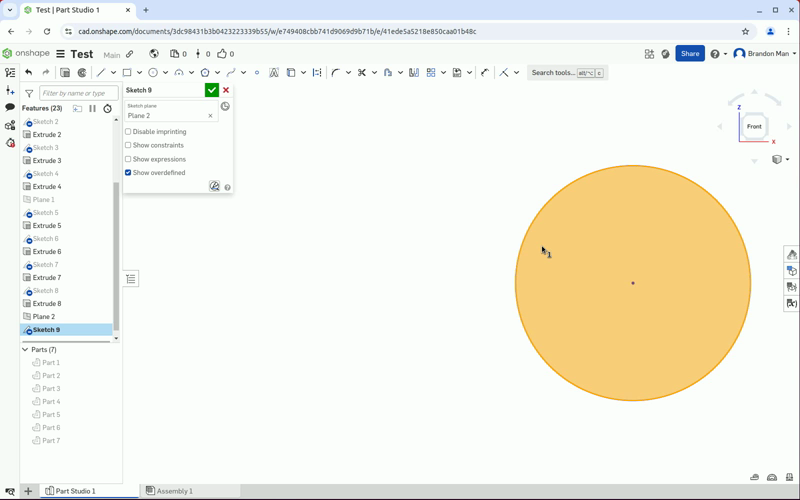
scroll(-6)
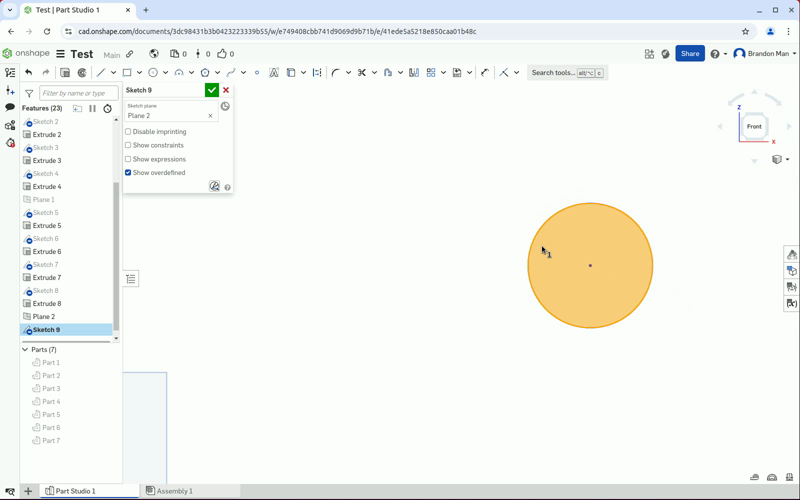
scroll(-6)
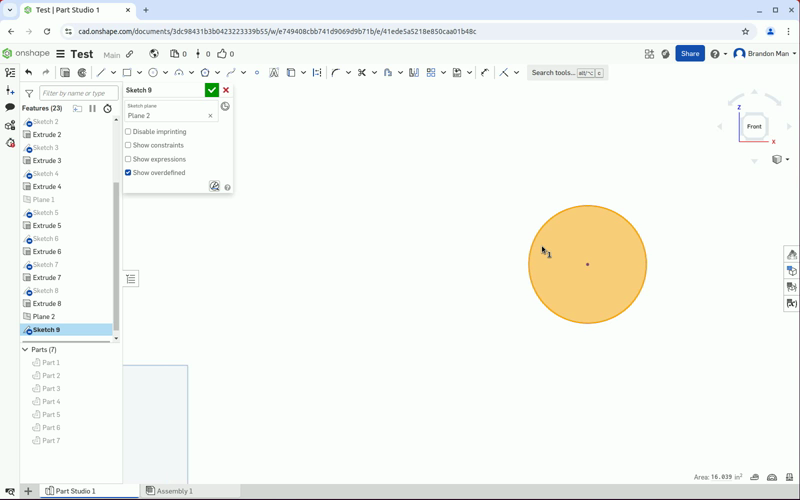
scroll(-6)
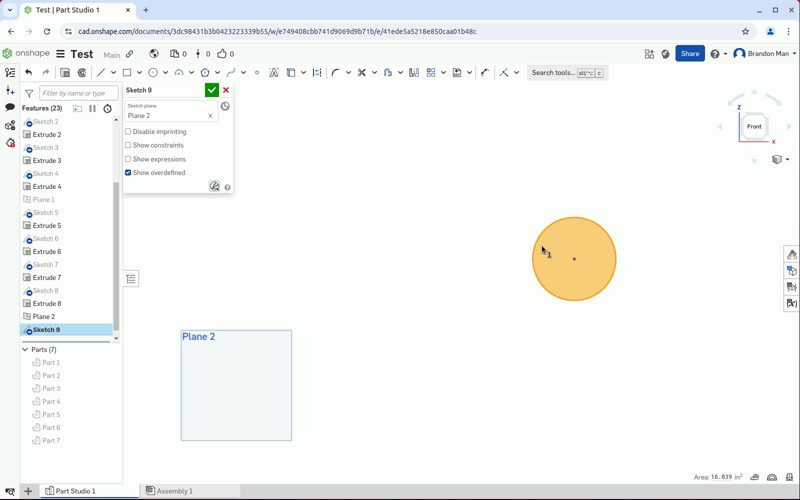
scroll(-6)
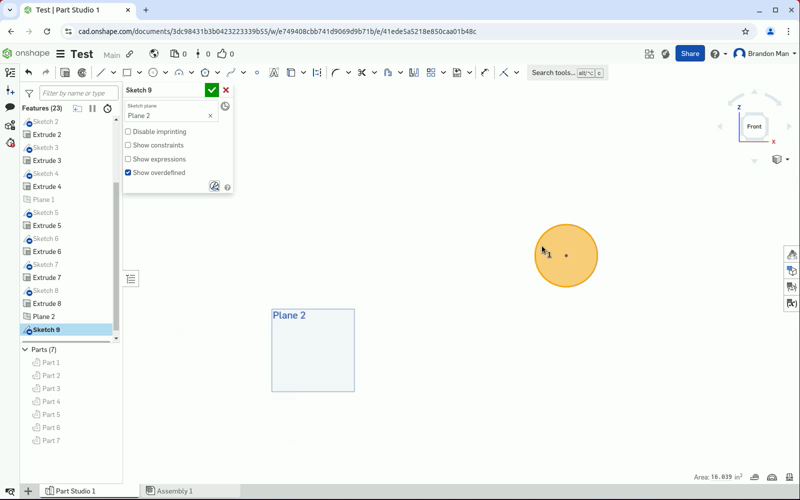
scroll(-6)
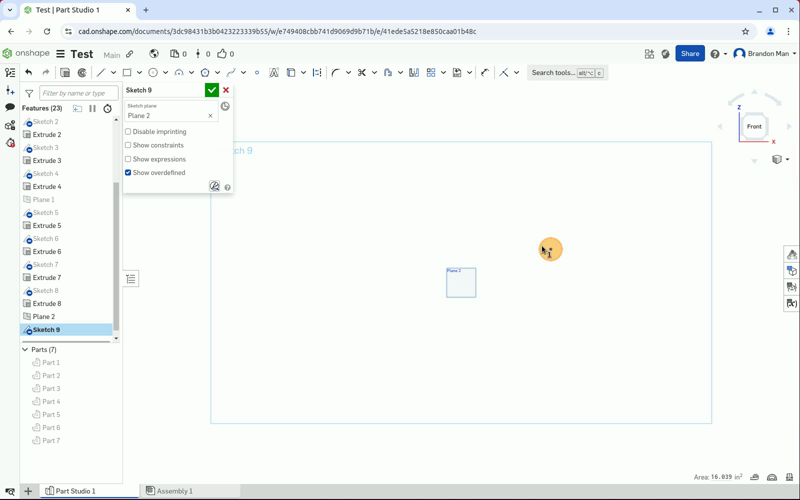
mouse_move(73, 352)
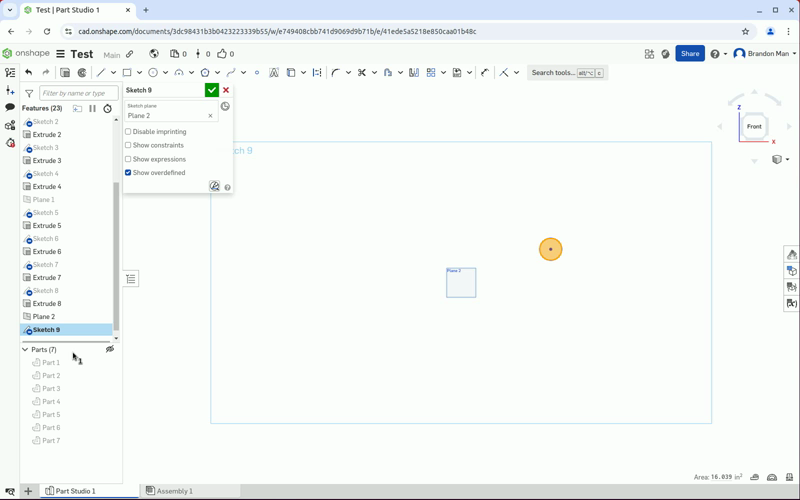
key(shift+y)
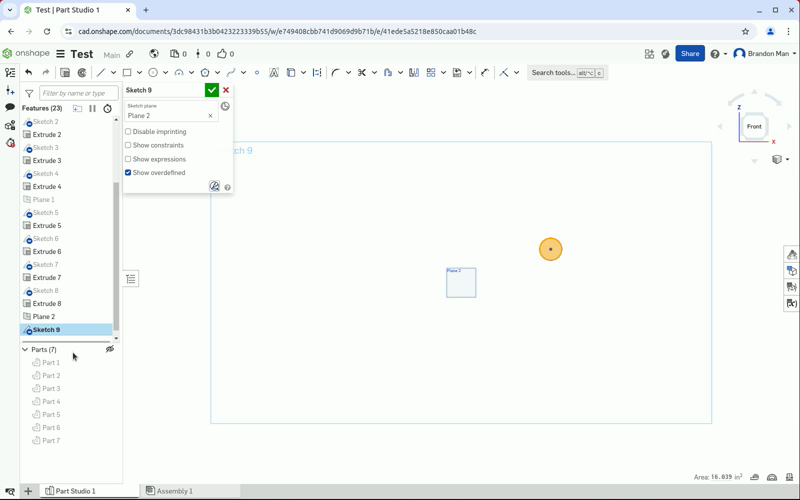
key(shift+e)
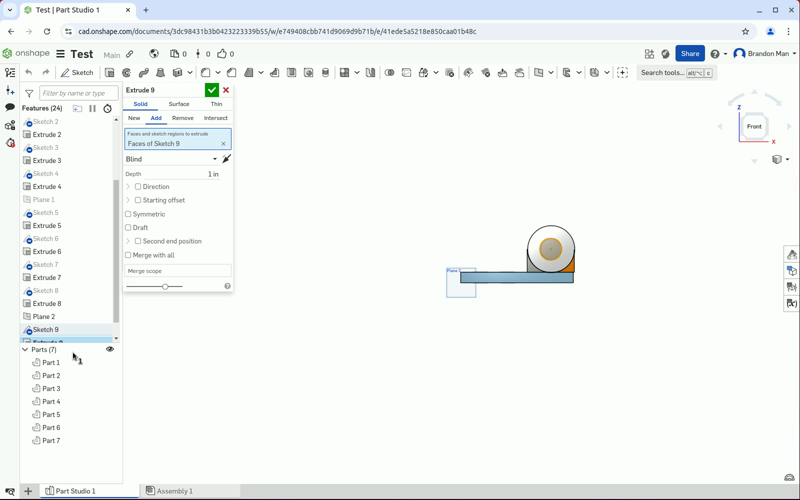
mouse_move(143, 106)
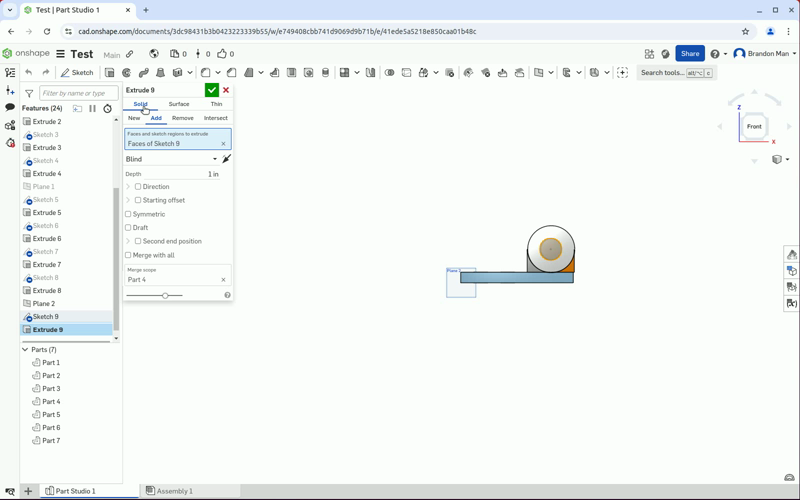
click(143, 106)
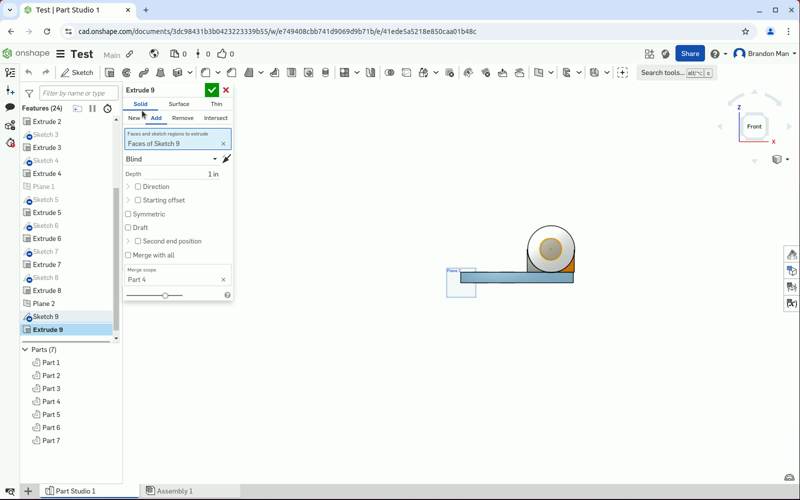
mouse_move(137, 120)
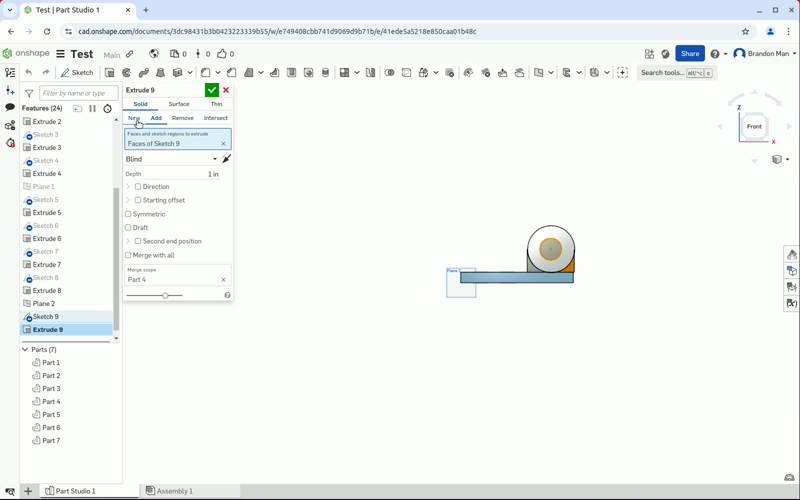
click(137, 120)
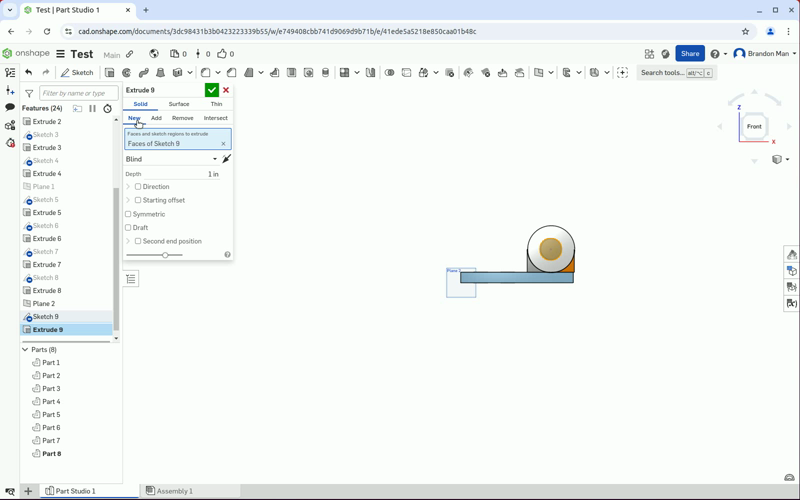
key(tab, 4)
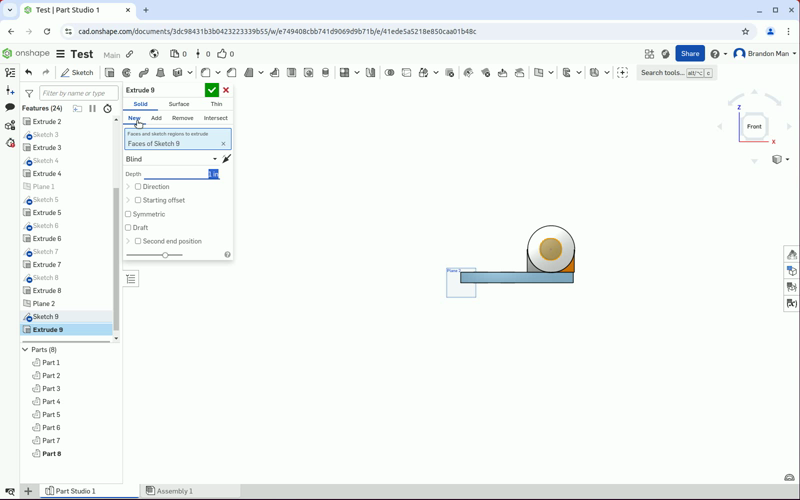
text(-2.648)
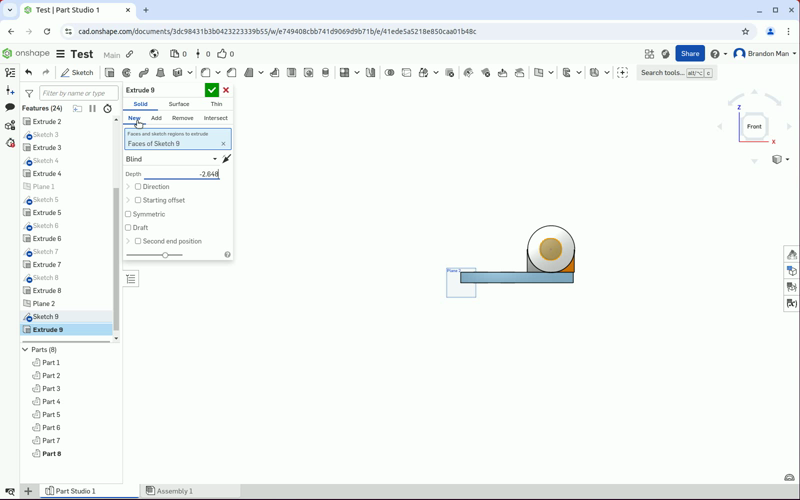
key(enter)
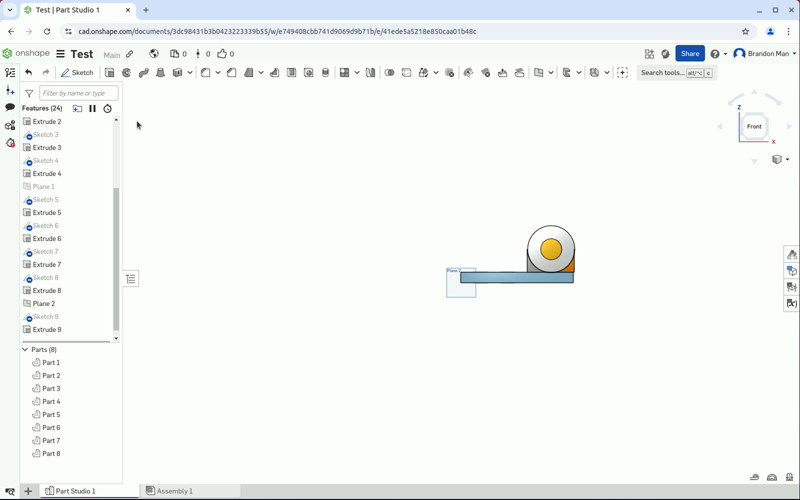
key(shift+h)
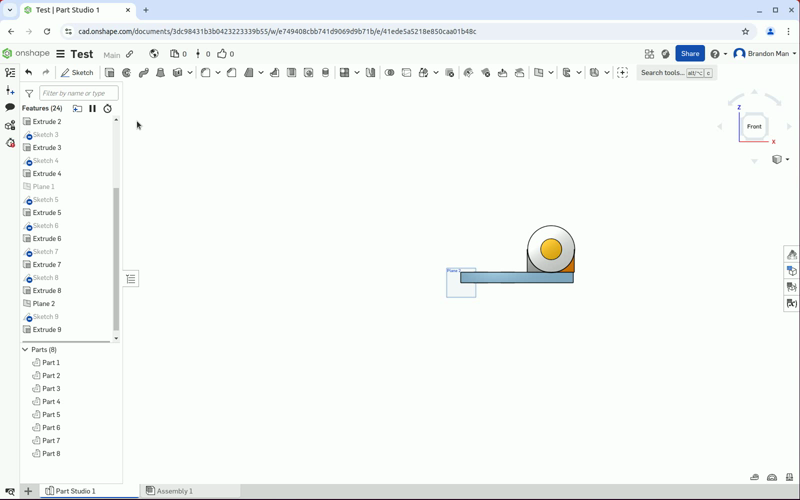
key(shift+h)
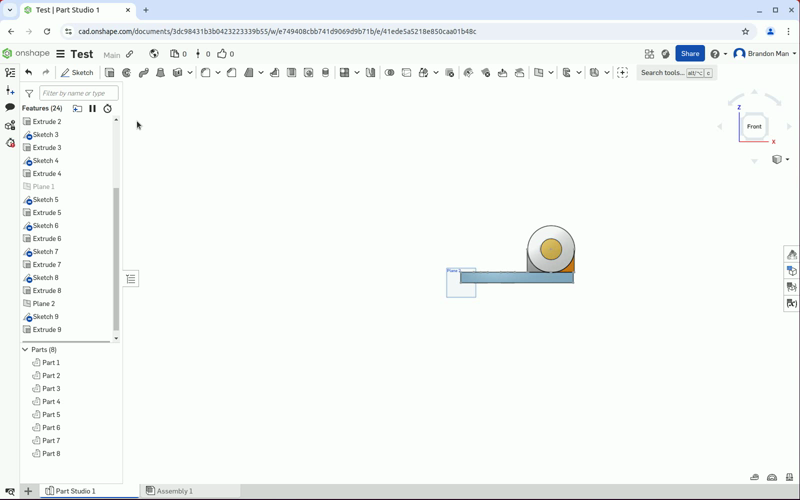
key(shift+7)
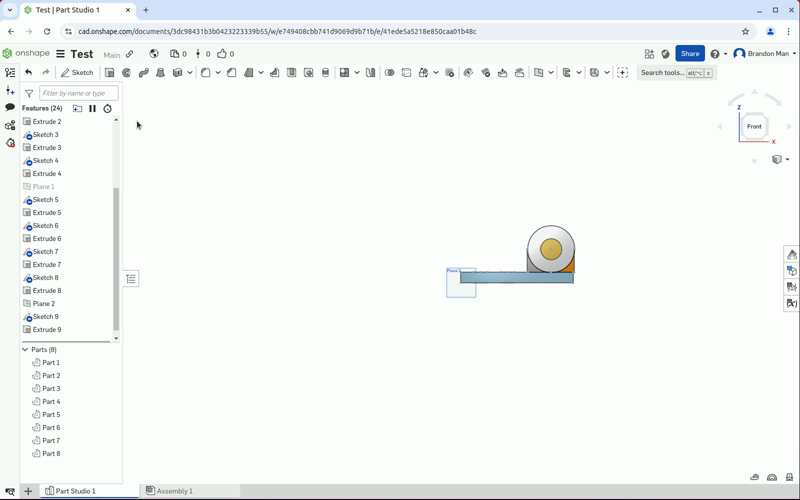
key(left, 2)
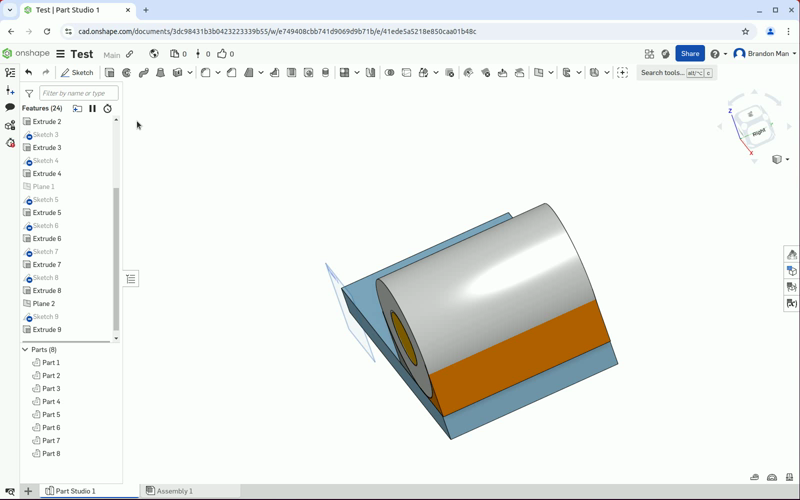
key(down, 2)
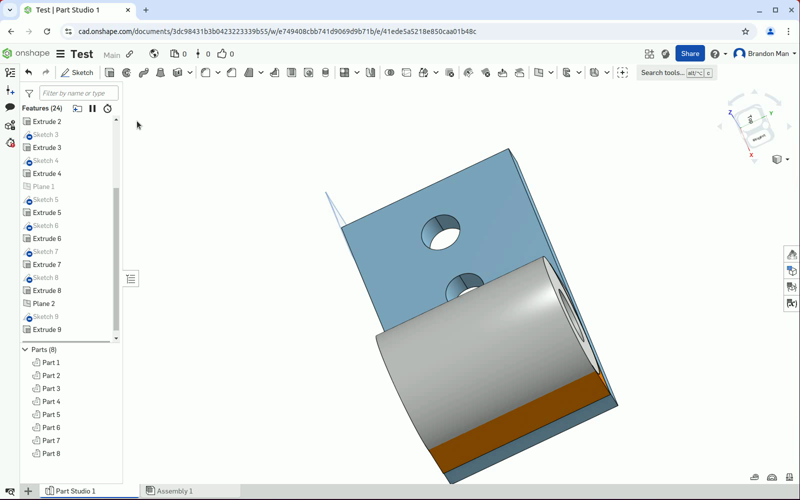
key(up, 2)
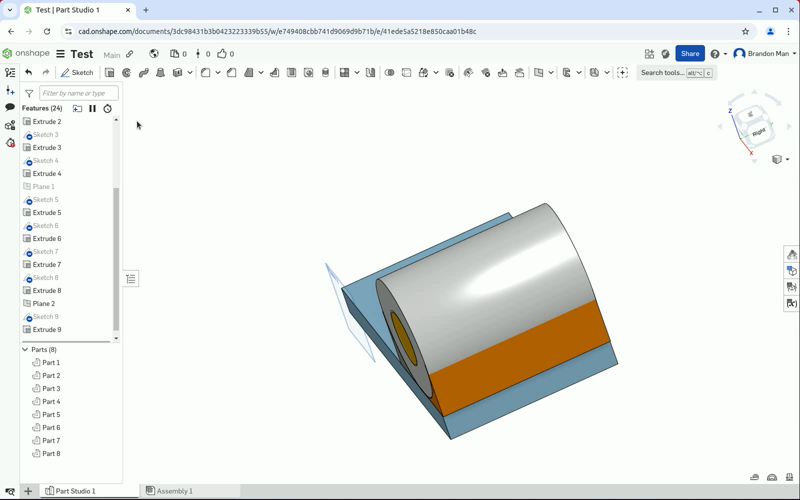
key(right, 2)
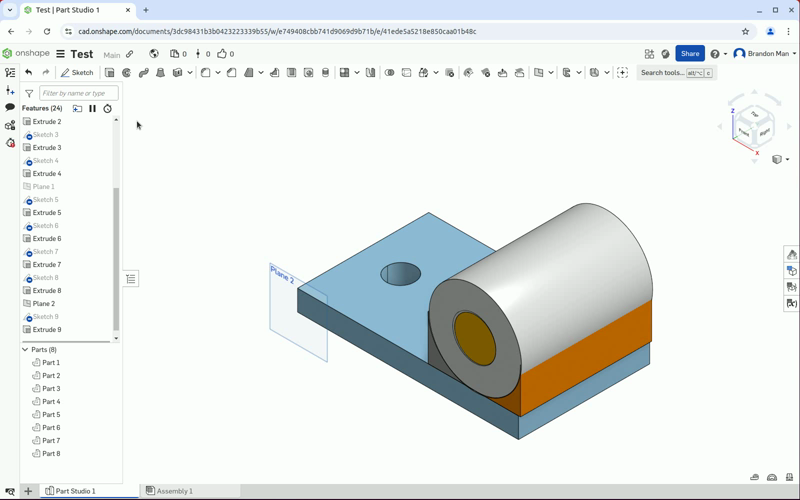
mouse_move(69, 85)
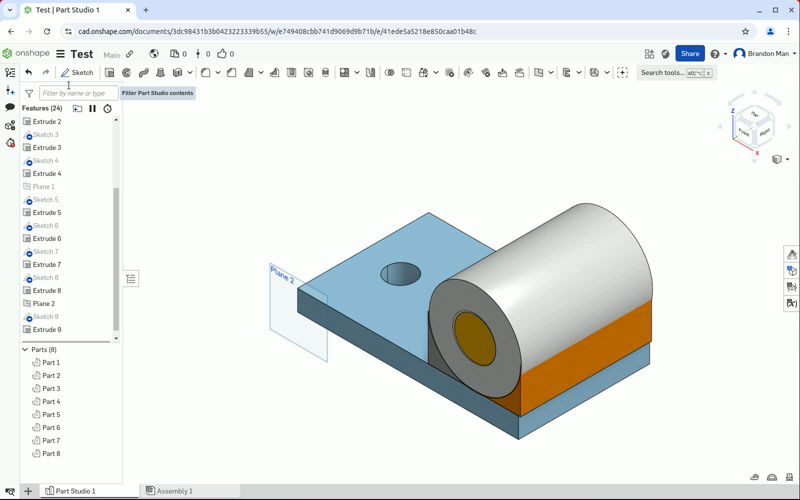
click(69, 85)